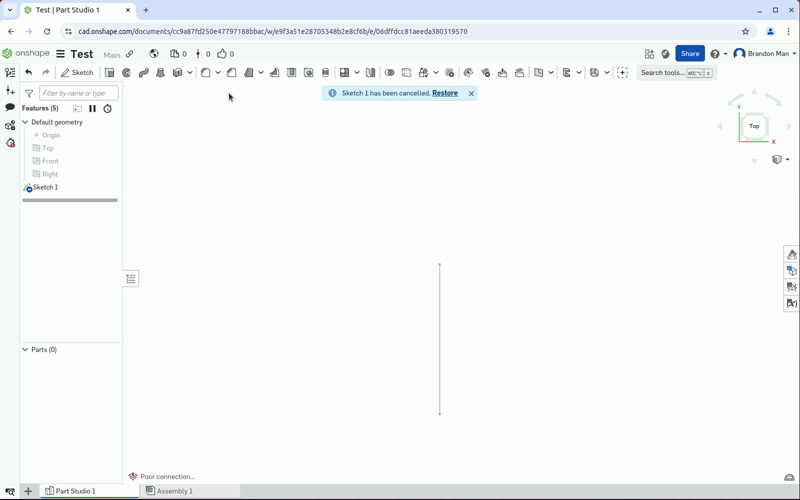
key(shift+h)
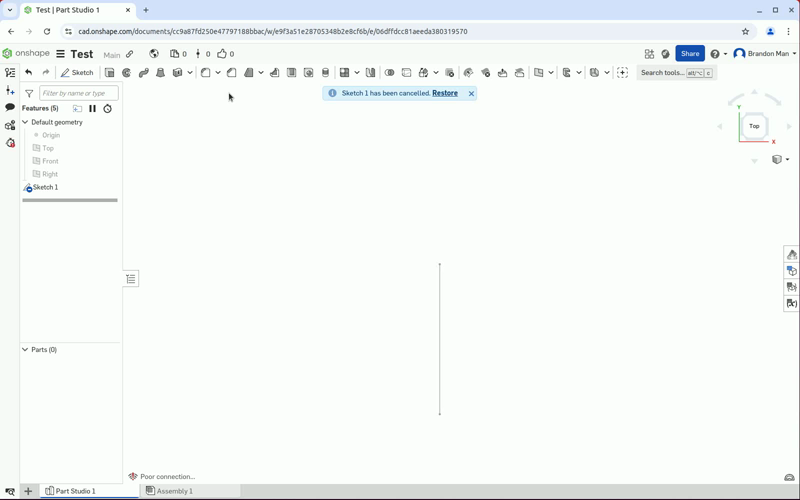
key(shift+s)
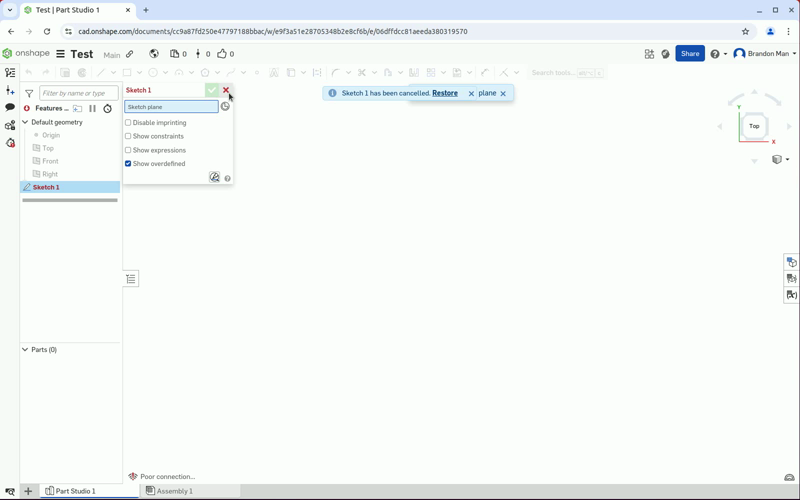
mouse_move(73, 150)
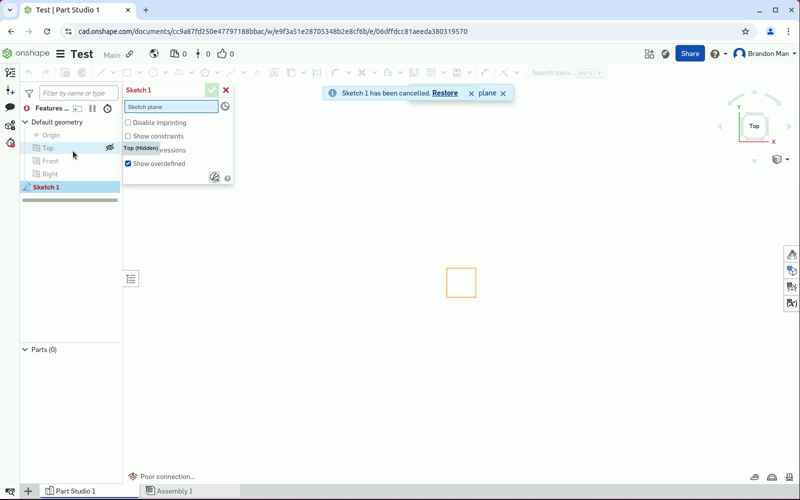
click(73, 150)
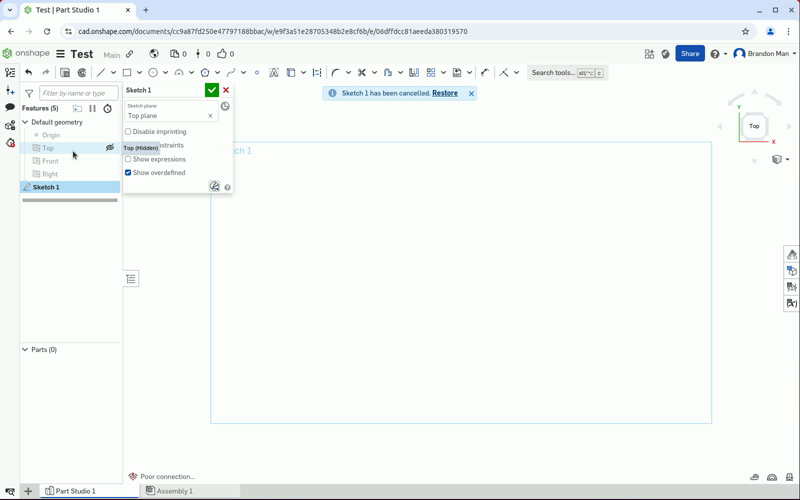
mouse_move(73, 352)
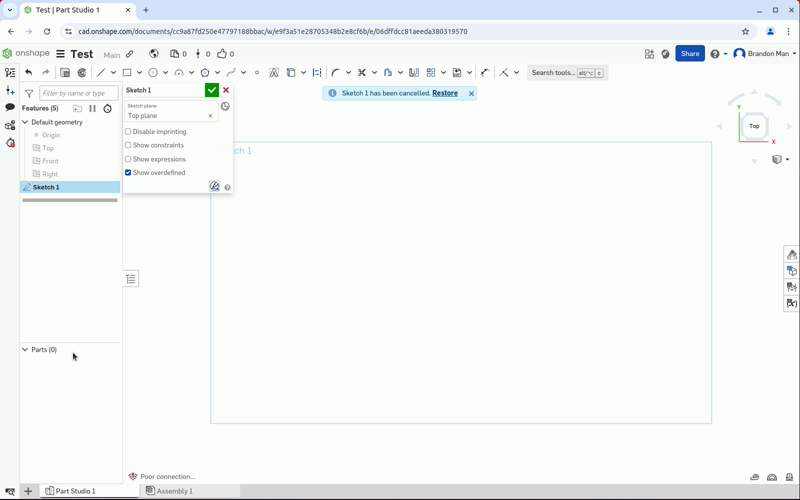
key(y)
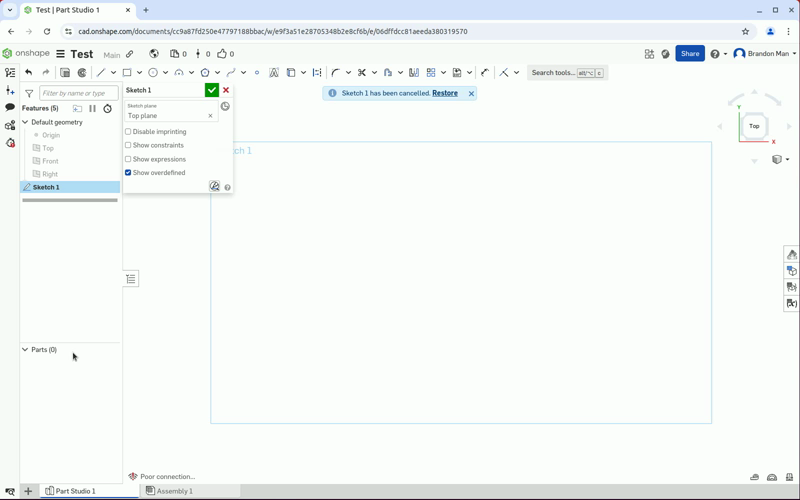
key(l)
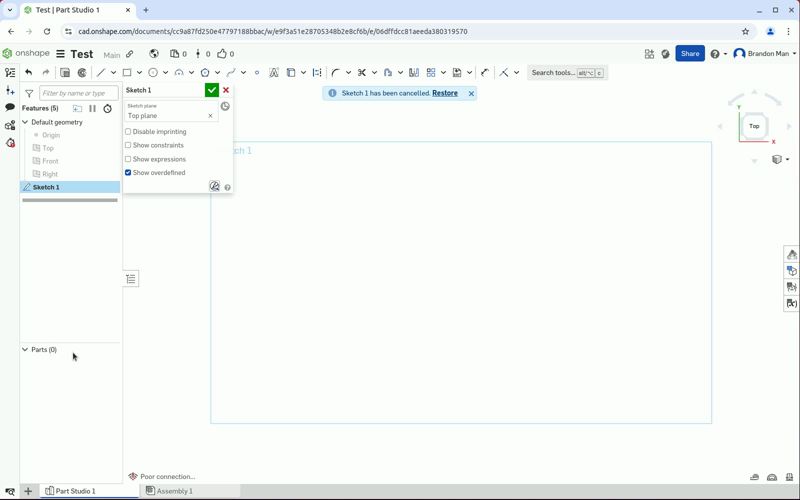
key_down(shift)
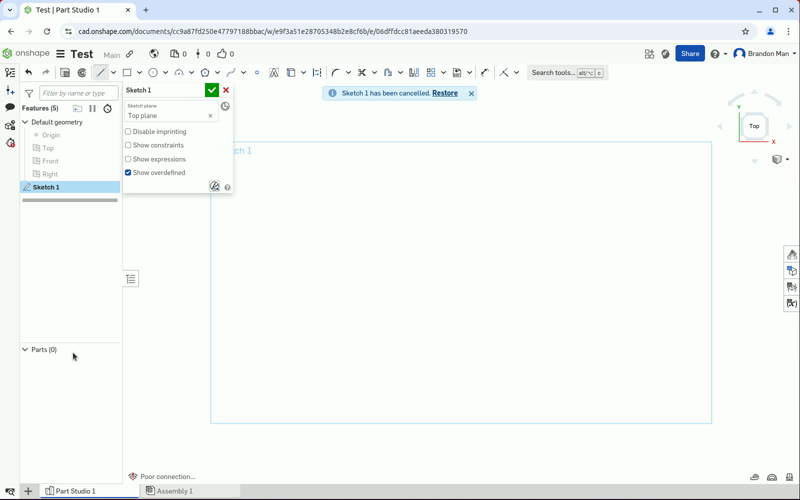
mouse_move(348, 357)
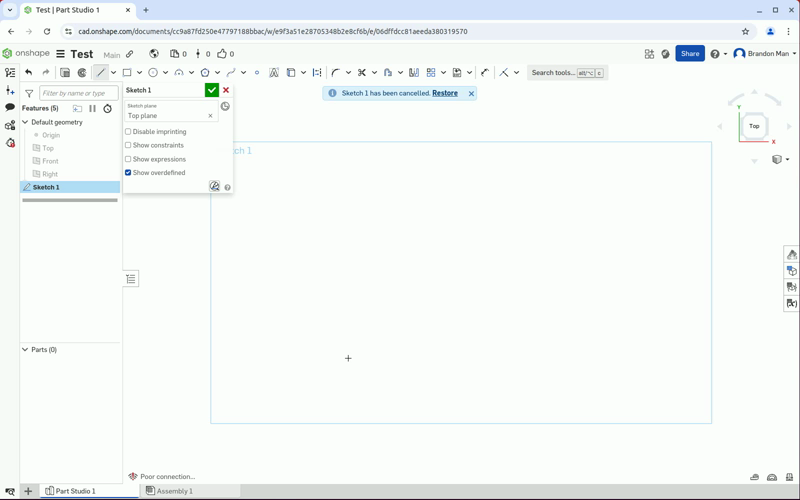
click(348, 357)
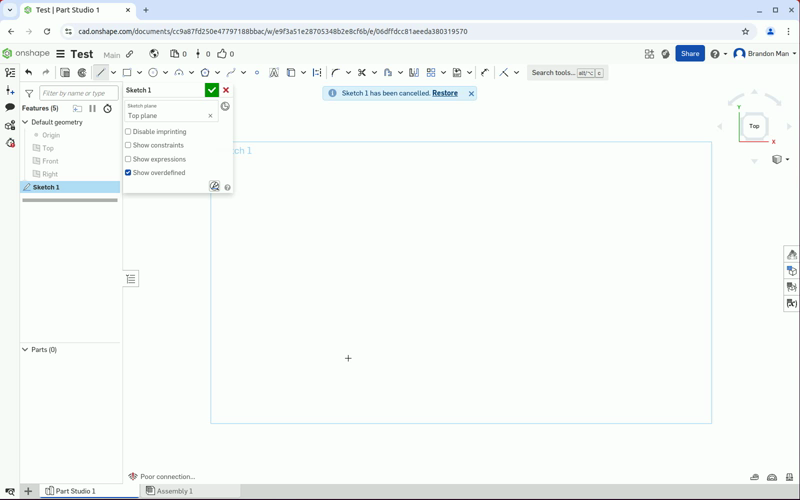
key_up(shift)
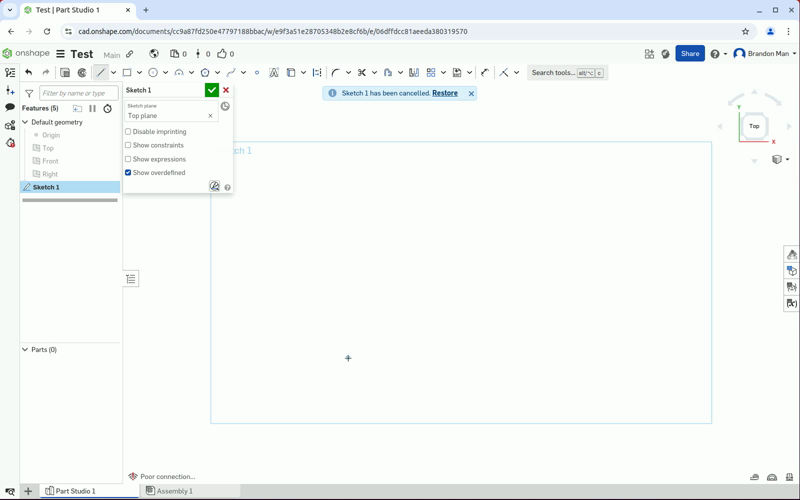
key_down(shift)
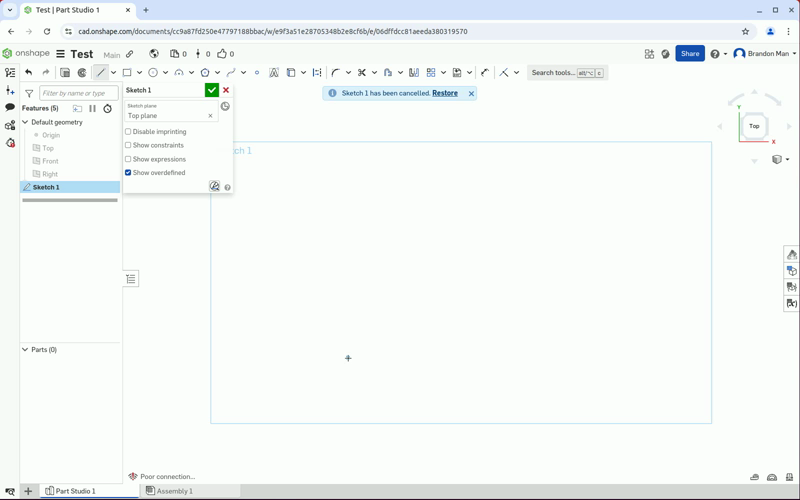
mouse_move(572, 357)
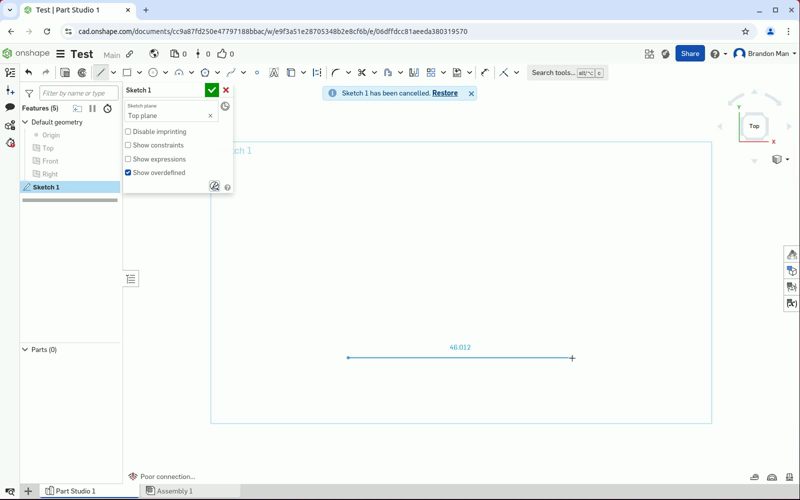
click(572, 357)
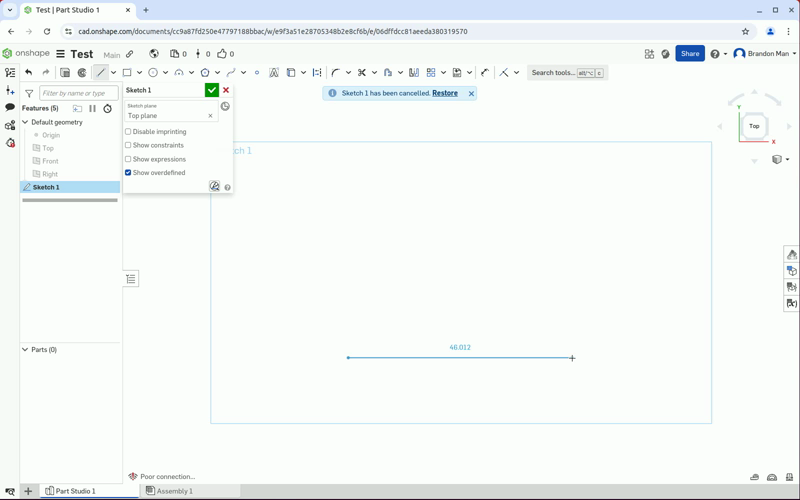
key_up(shift)
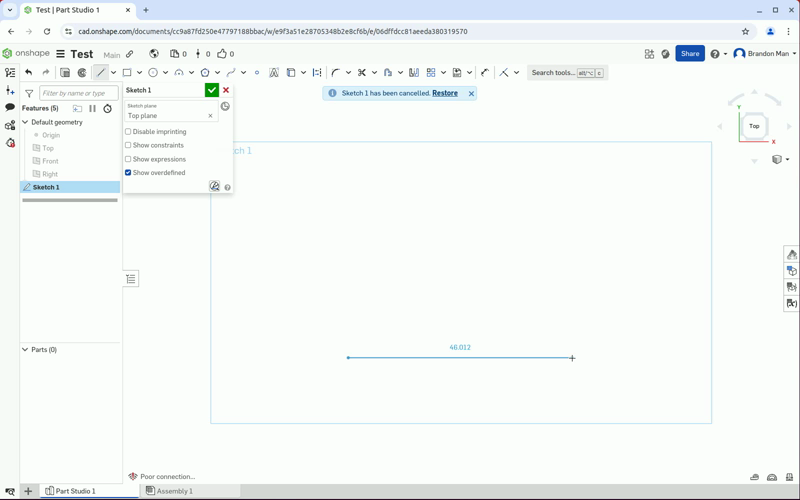
key_down(shift)
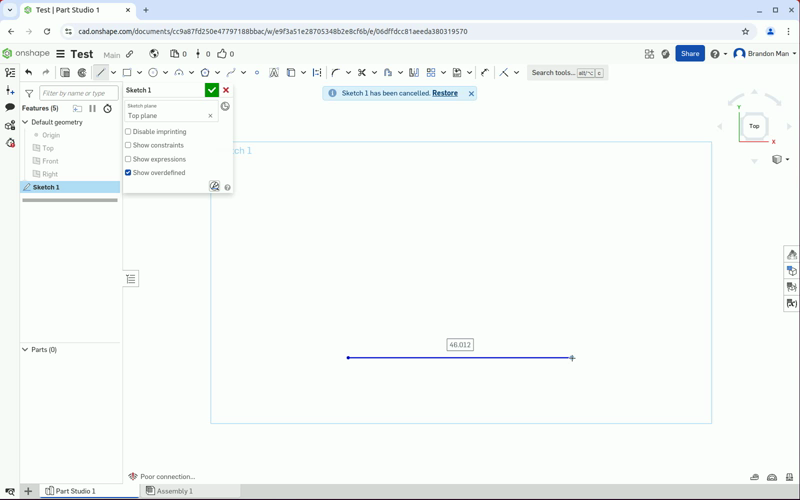
mouse_move(572, 209)
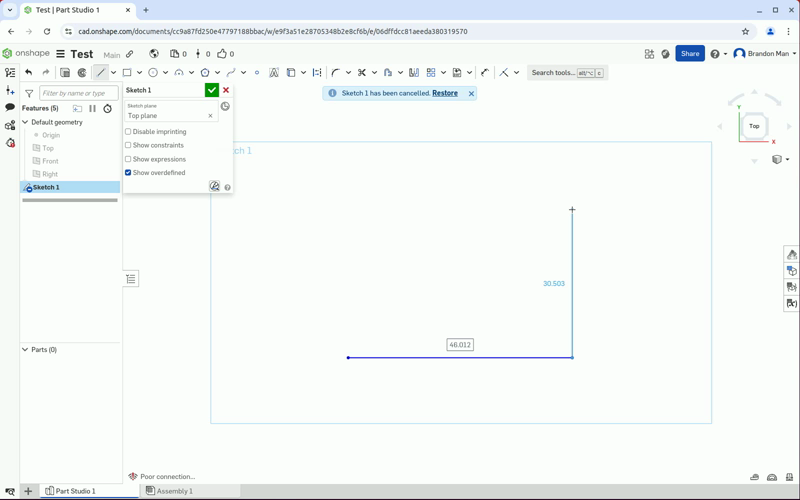
click(572, 209)
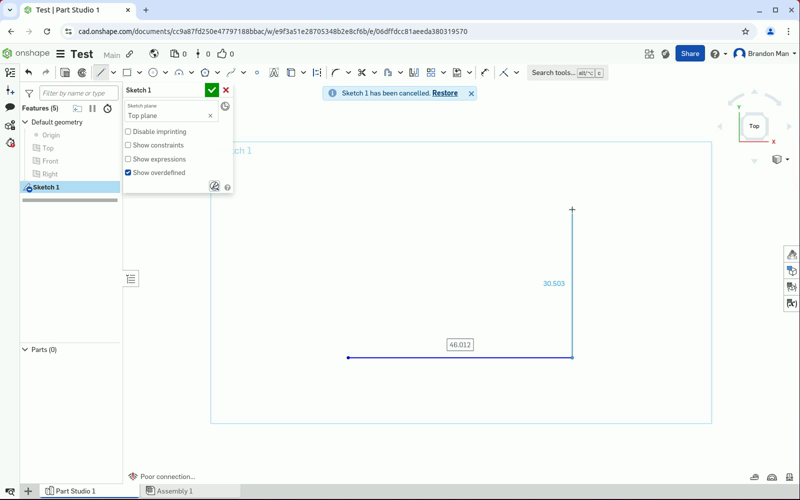
key_up(shift)
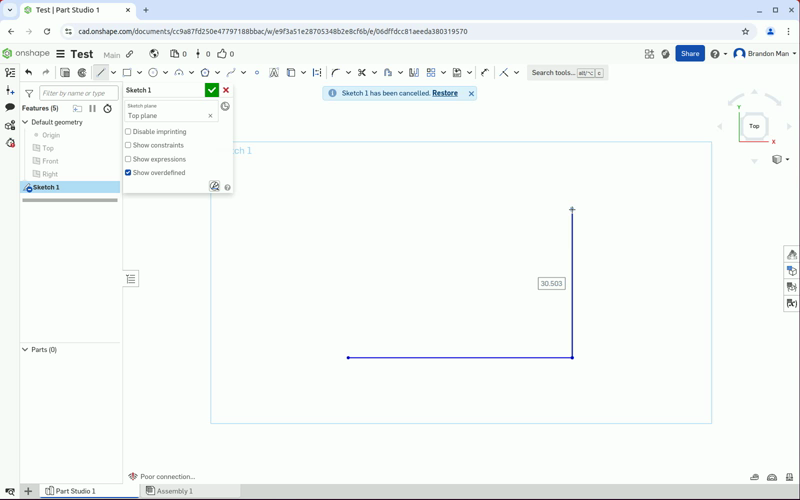
key_down(shift)
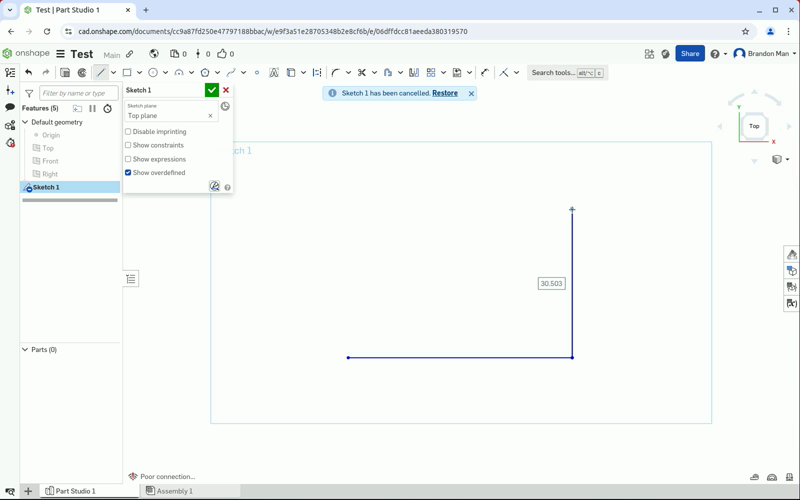
mouse_move(348, 209)
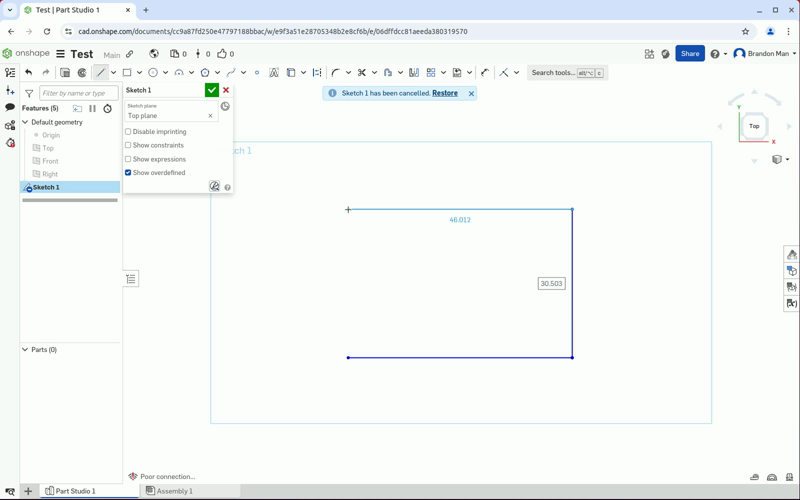
click(348, 209)
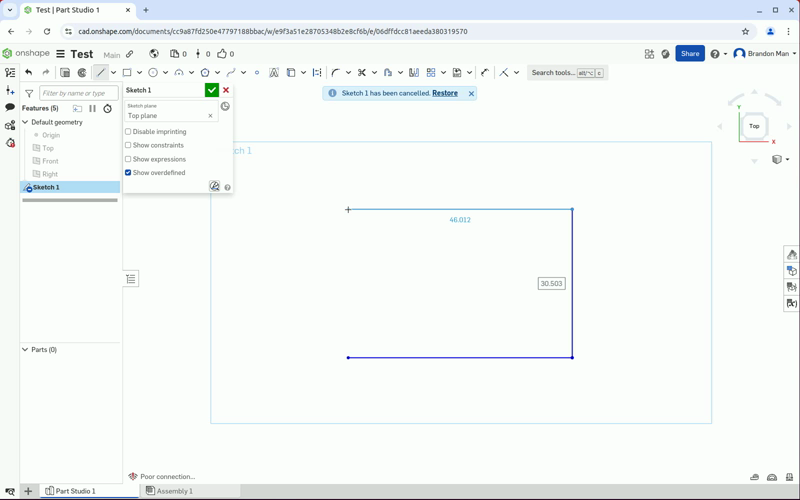
key_up(shift)
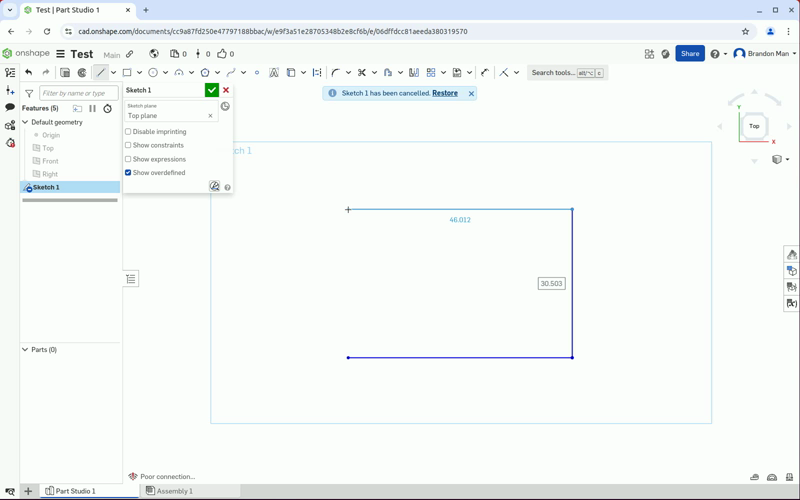
key_down(shift)
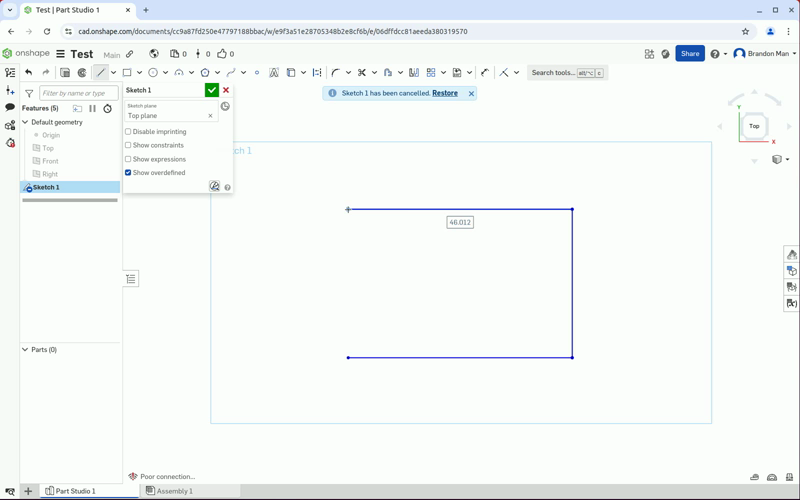
mouse_move(348, 357)
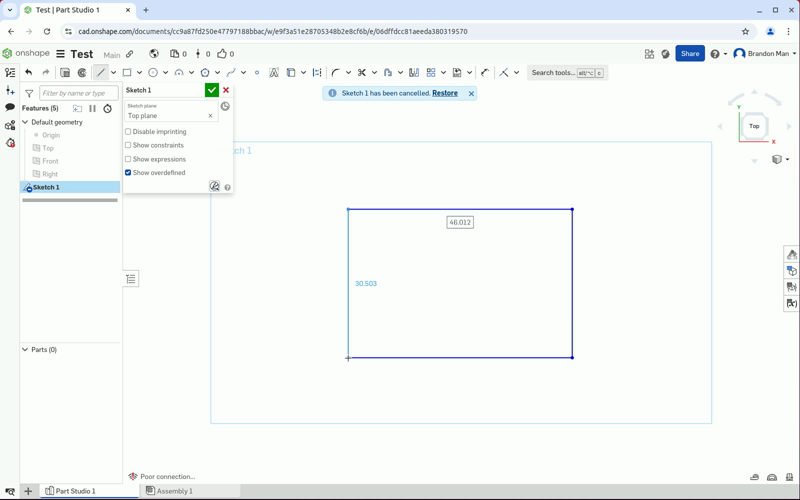
key_up(shift)
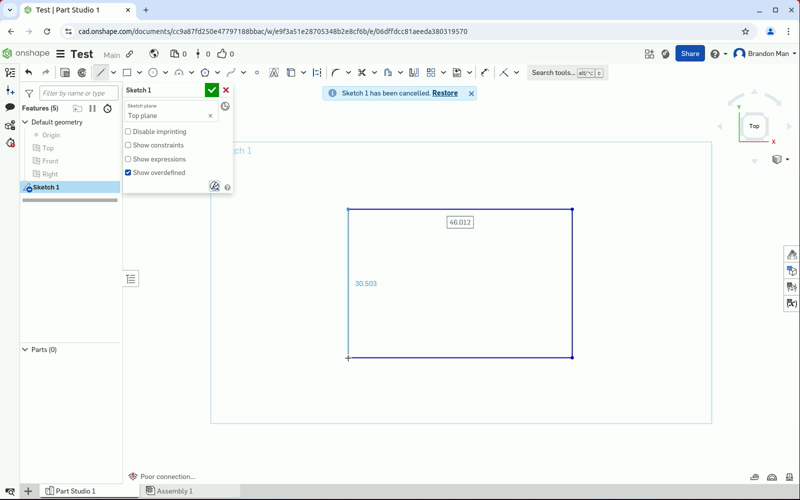
click(348, 357)
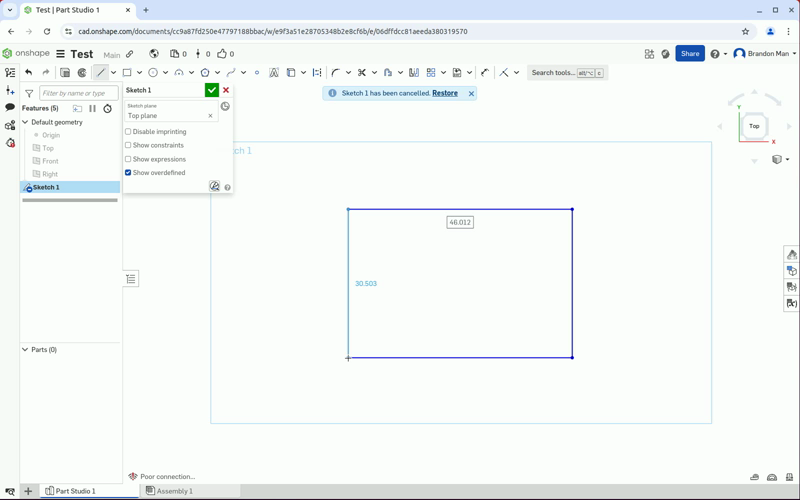
key(esc)
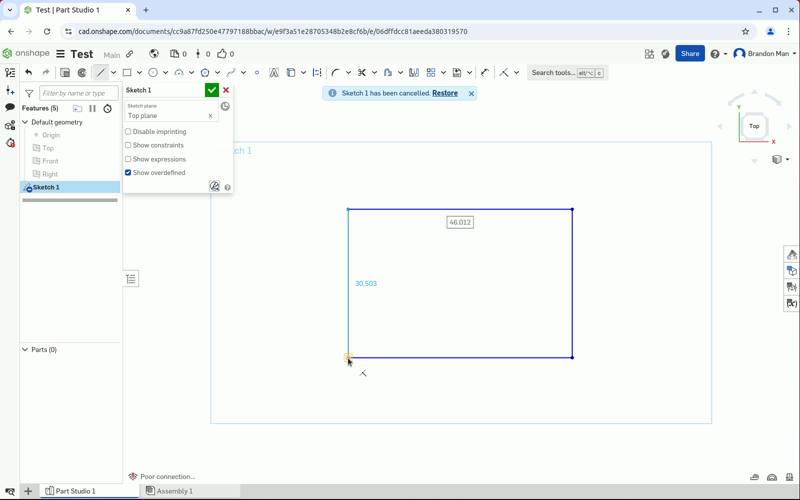
mouse_move(521, 277)
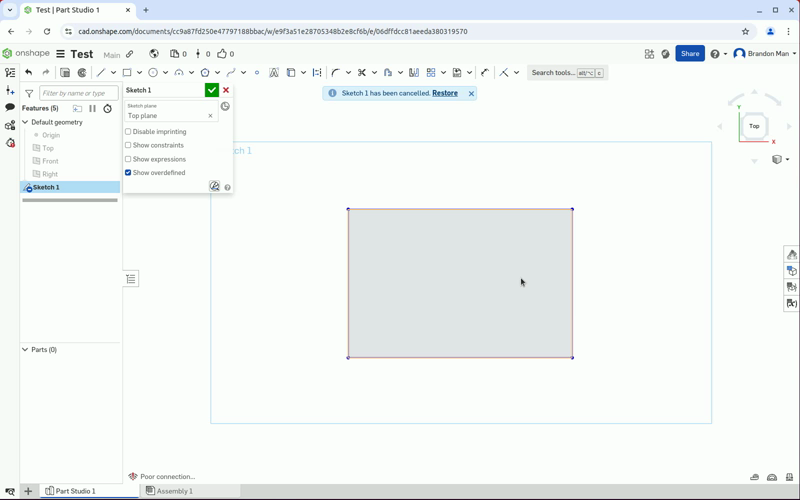
click(521, 277)
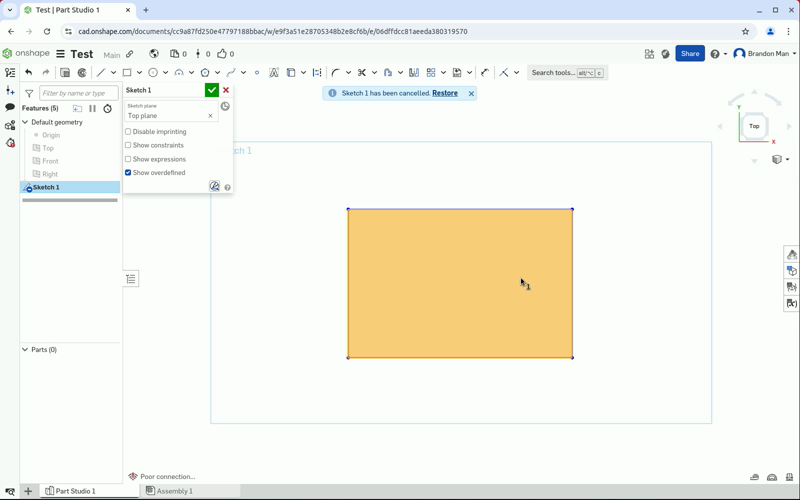
mouse_move(73, 352)
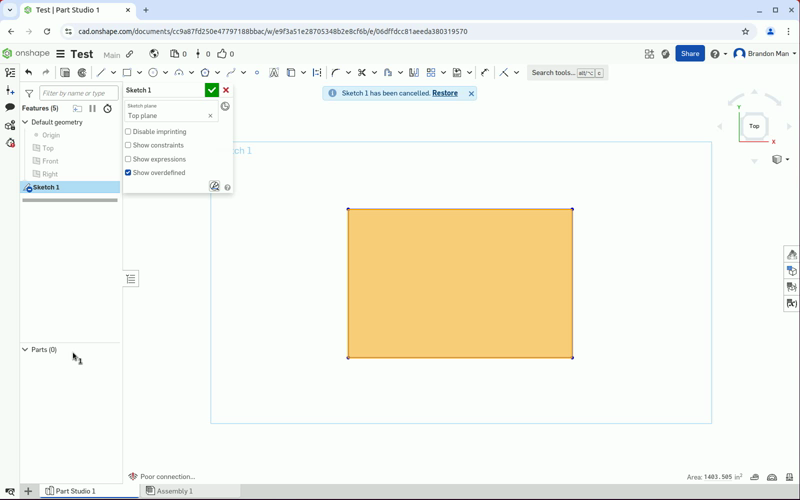
key(shift+y)
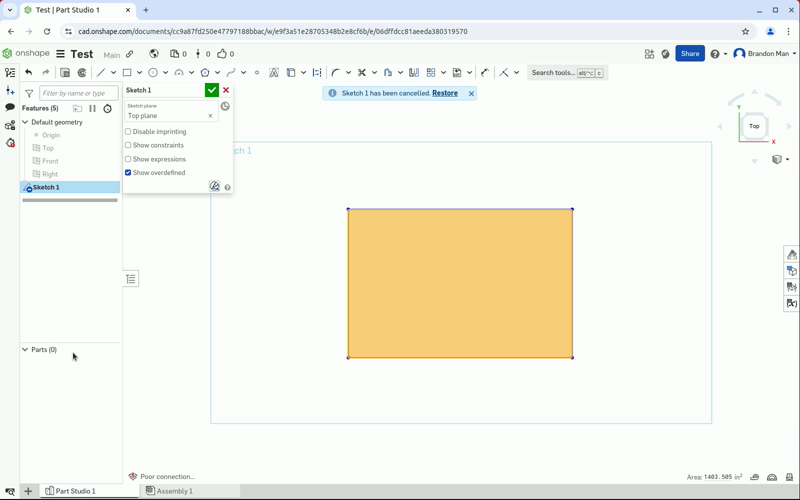
key(shift+e)
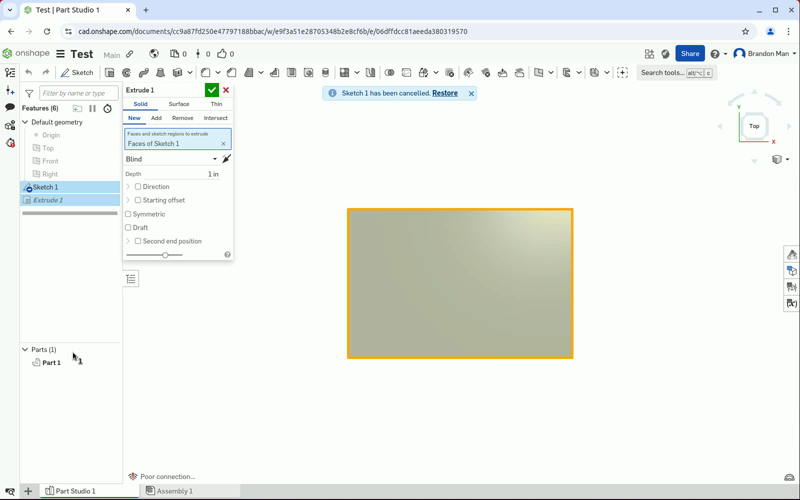
mouse_move(143, 106)
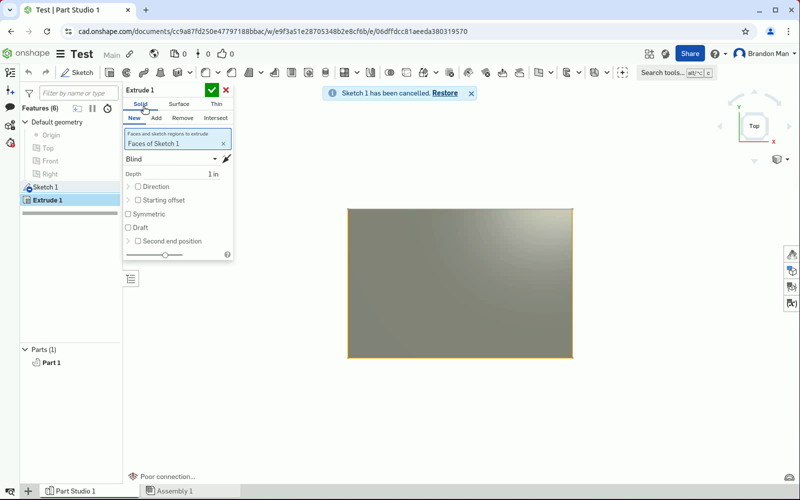
click(143, 106)
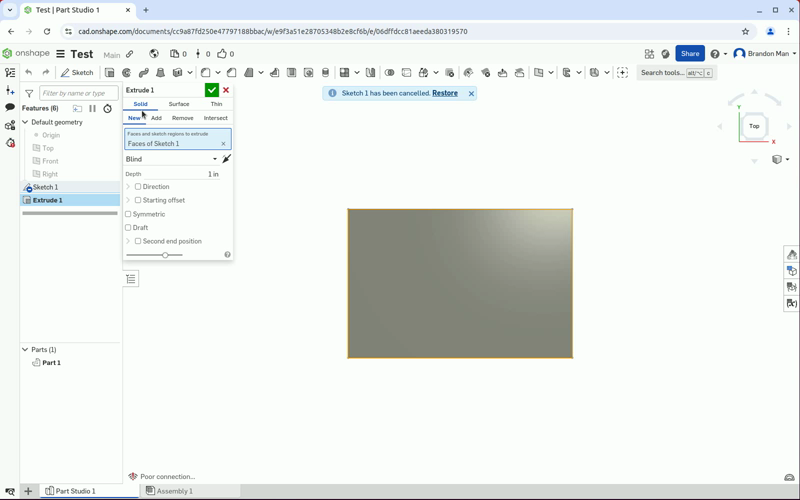
mouse_move(137, 120)
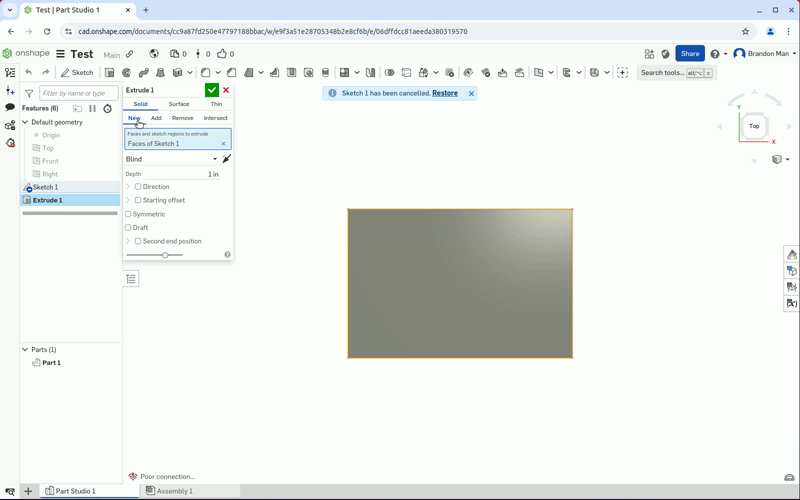
click(137, 120)
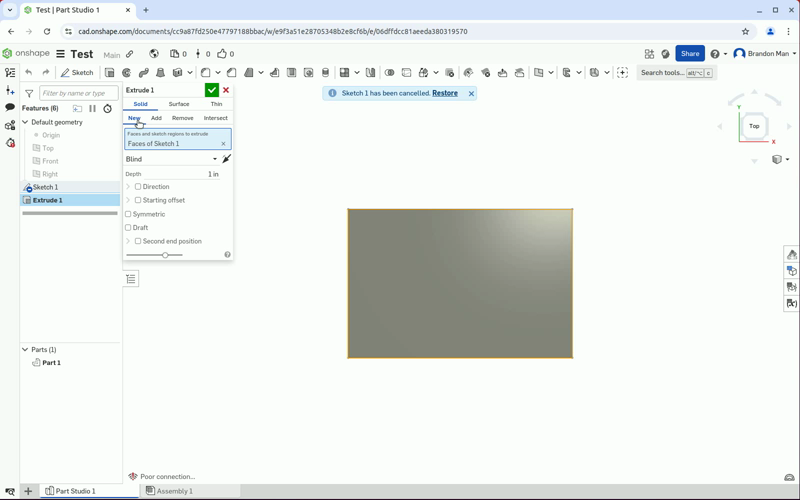
key(tab, 4)
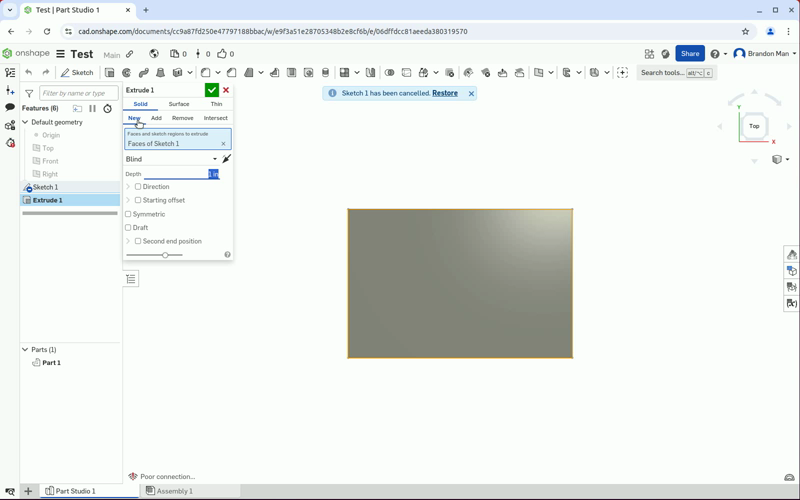
text(0.963)
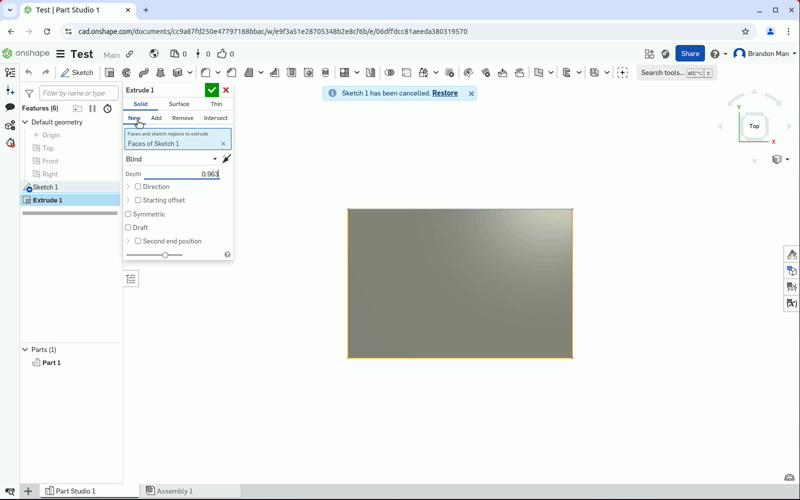
key(enter)
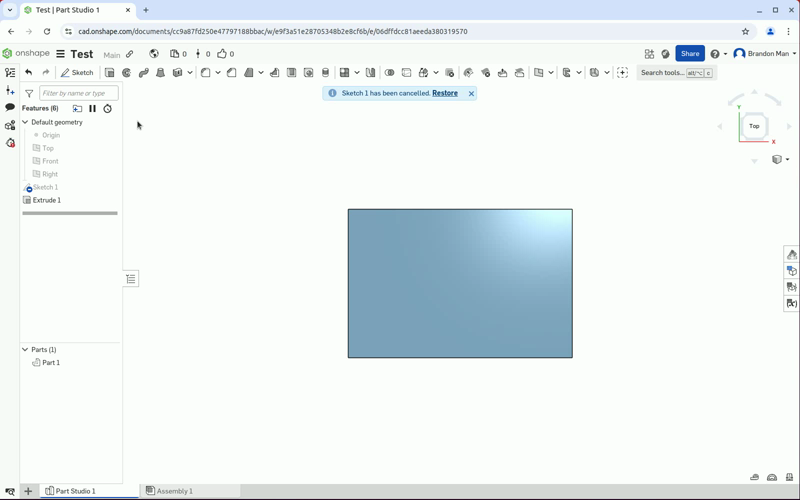
key(shift+h)
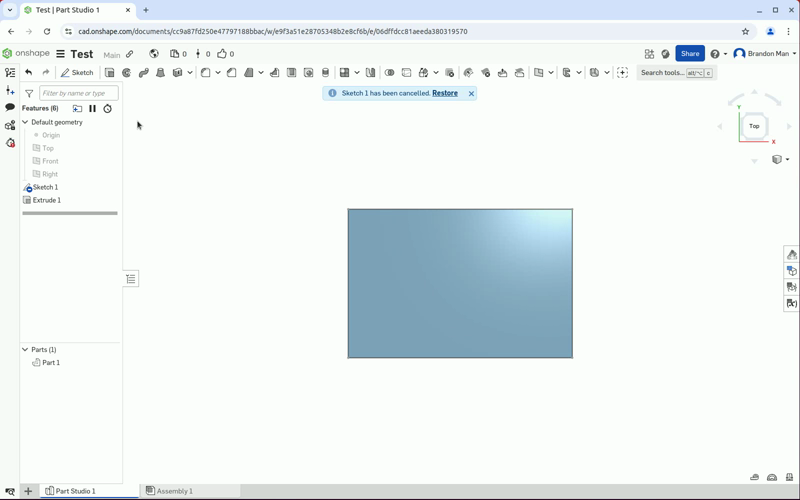
key(shift+h)
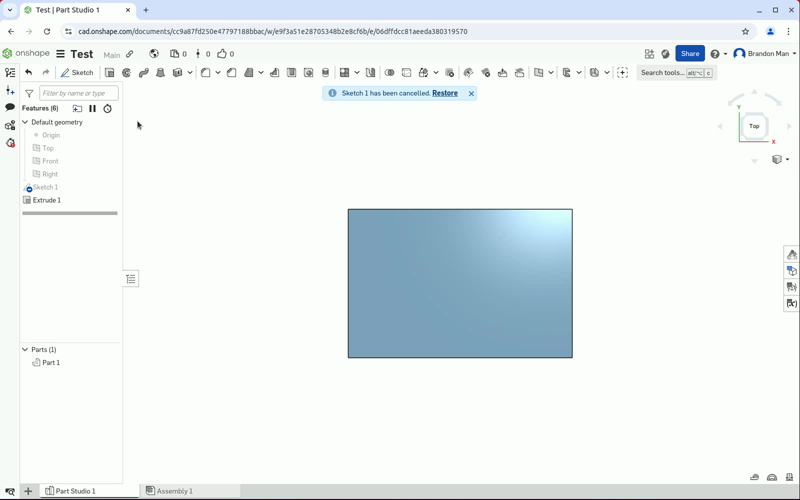
mouse_move(73, 189)
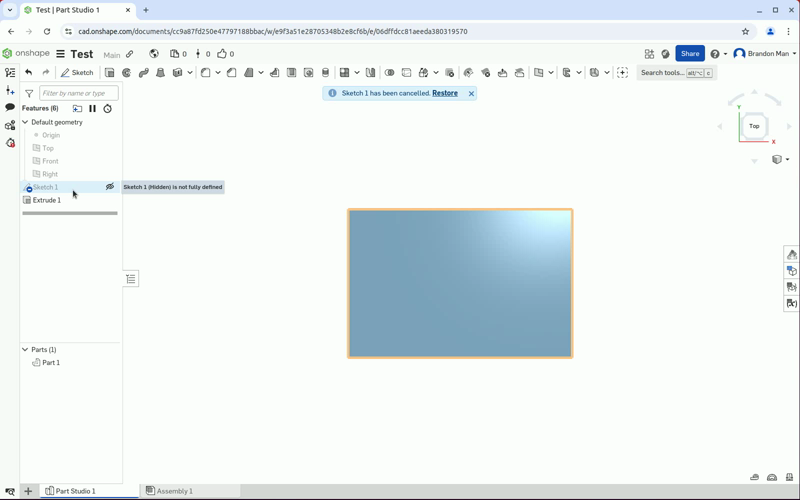
click(73, 189)
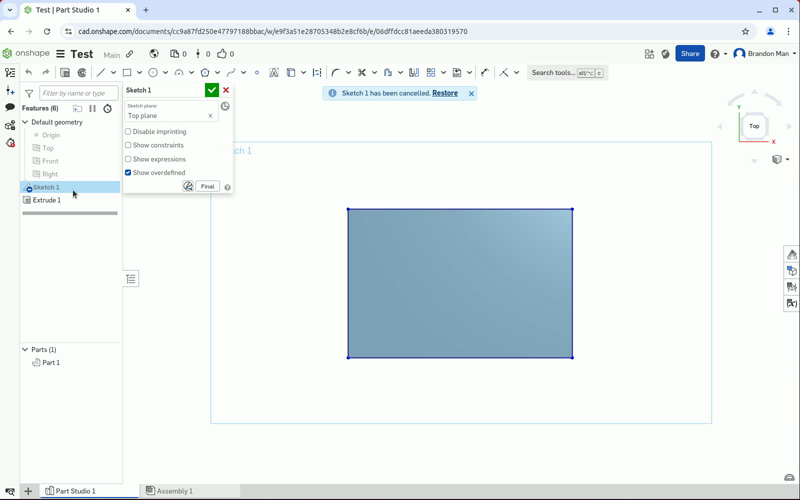
mouse_move(229, 92)
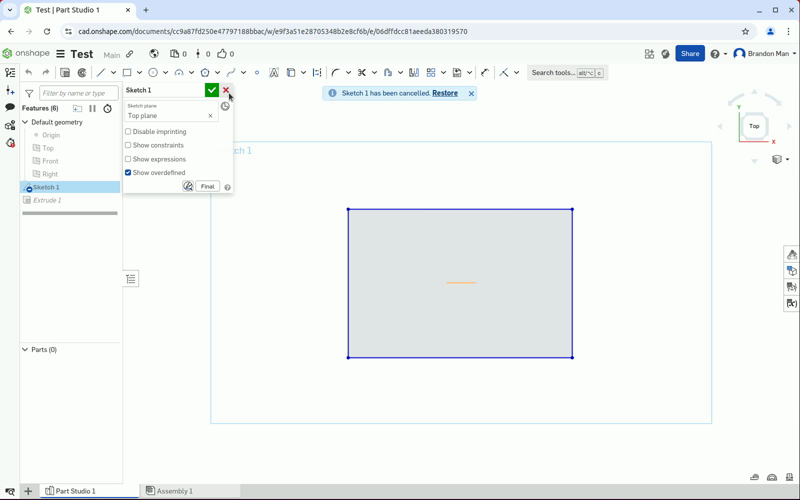
click(229, 92)
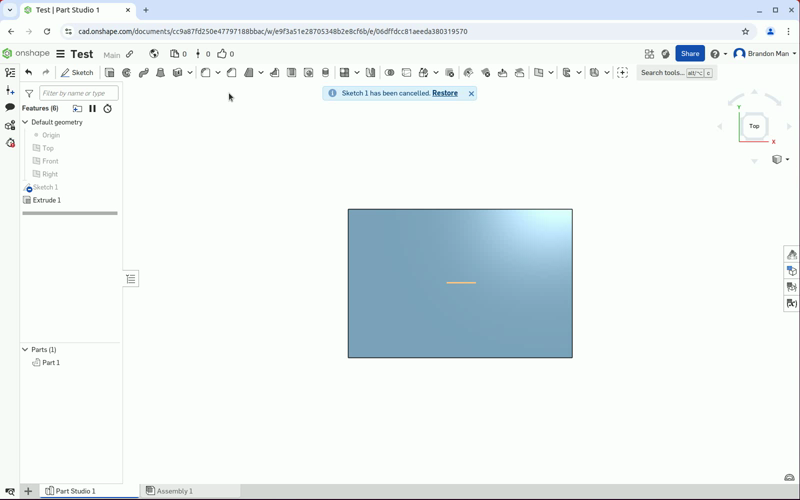
mouse_move(541, 75)
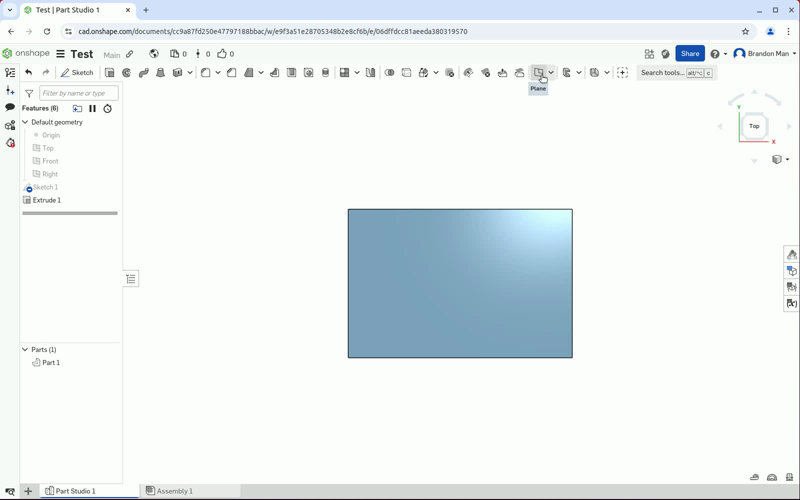
click(541, 75)
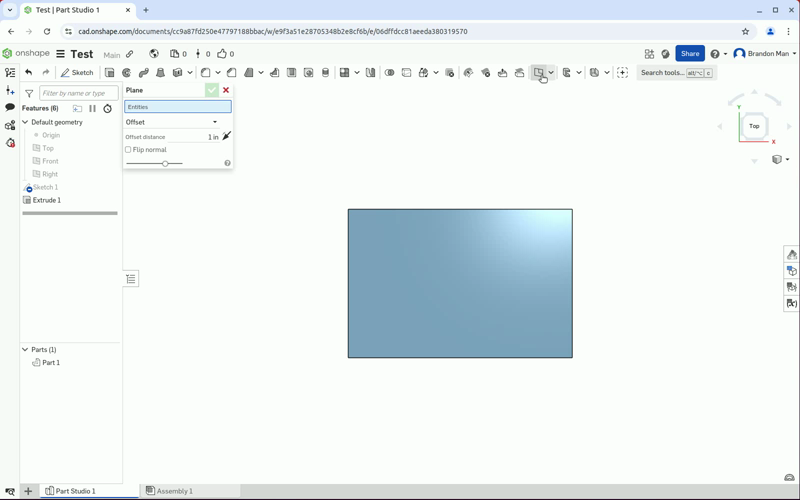
mouse_move(73, 150)
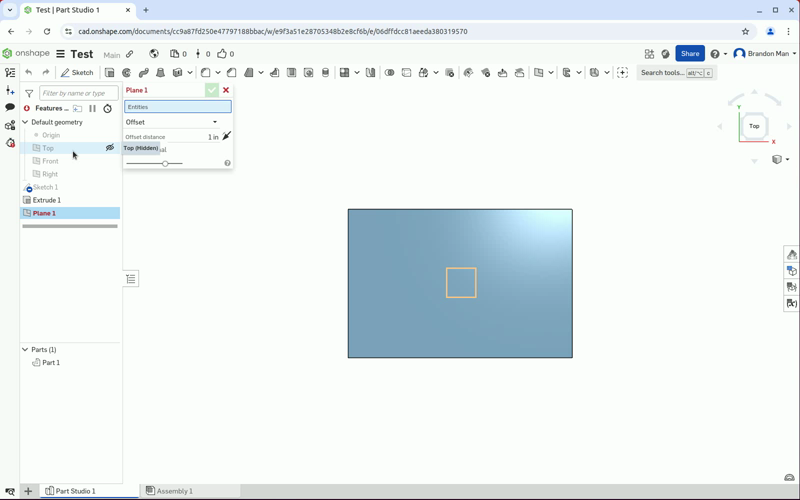
click(73, 150)
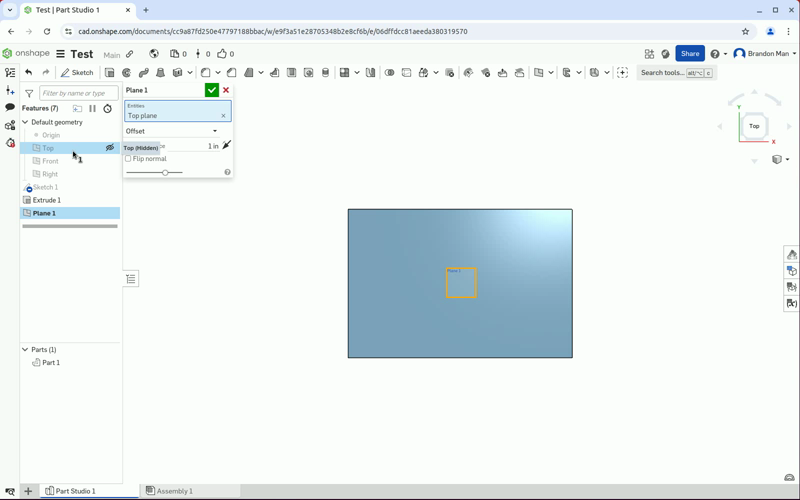
key(tab, 2)
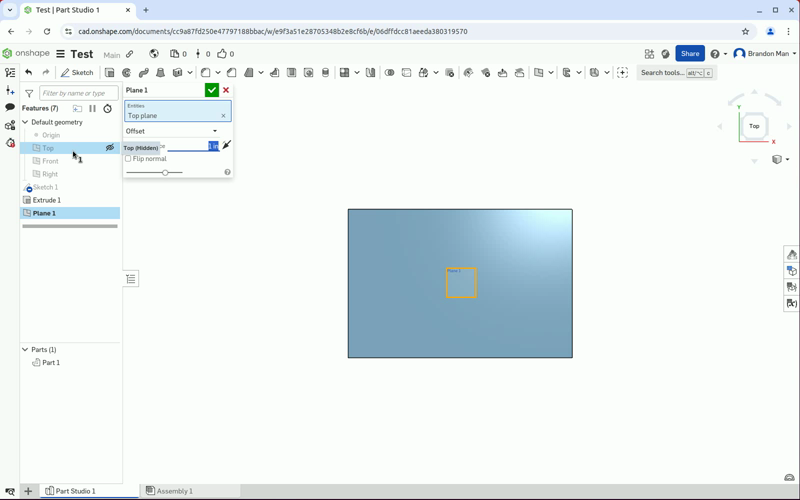
text(0.955)
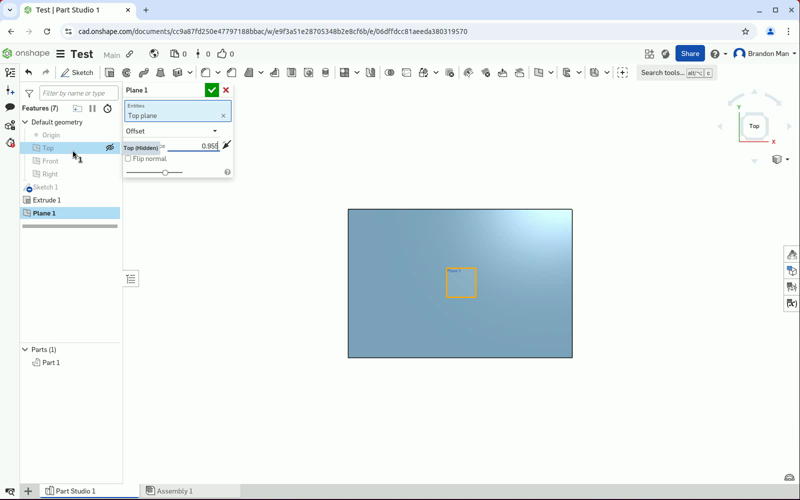
key(enter, 2)
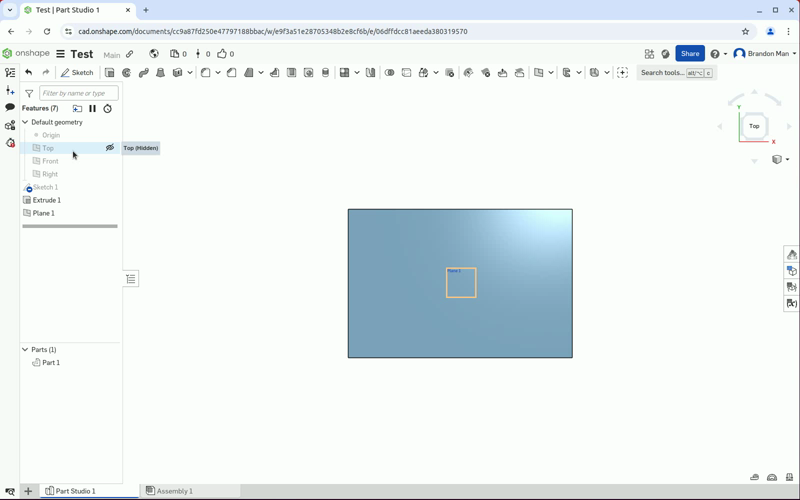
key(shift+s)
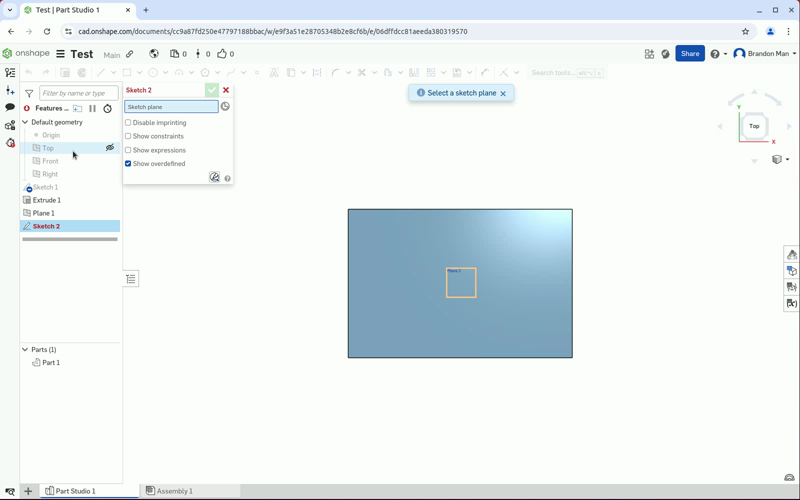
mouse_move(73, 215)
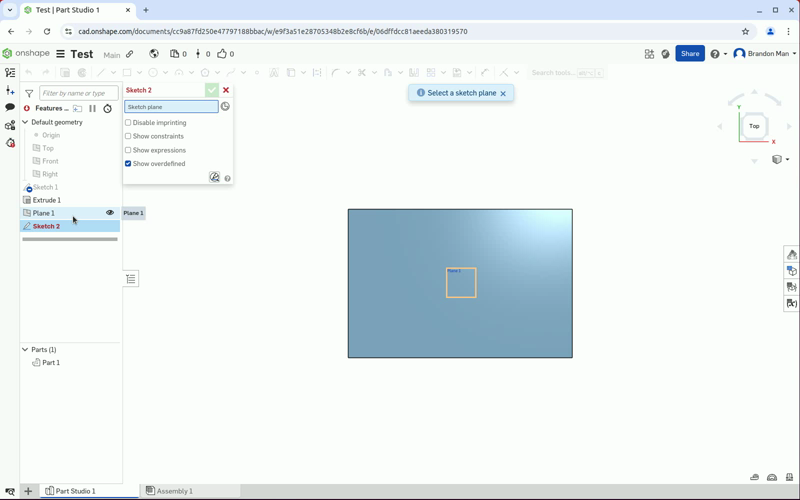
click(73, 215)
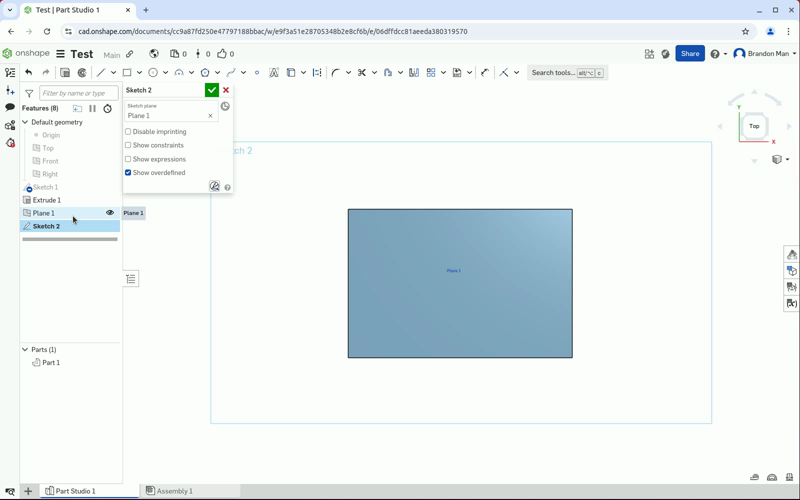
mouse_move(73, 352)
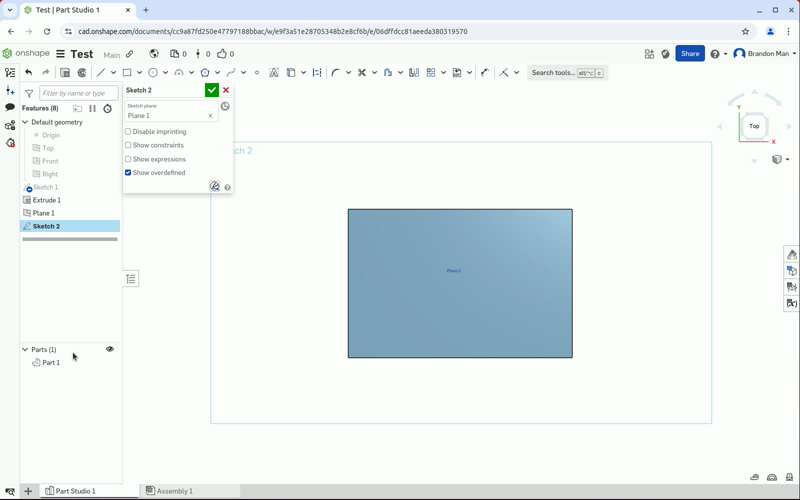
key(y)
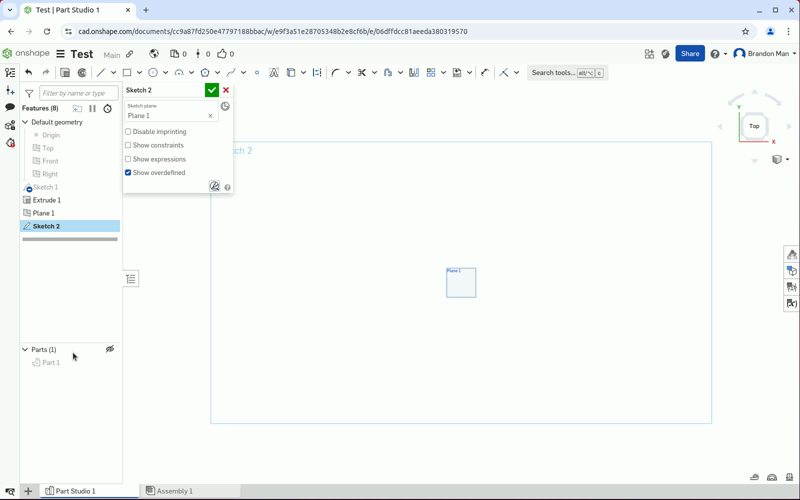
key(l)
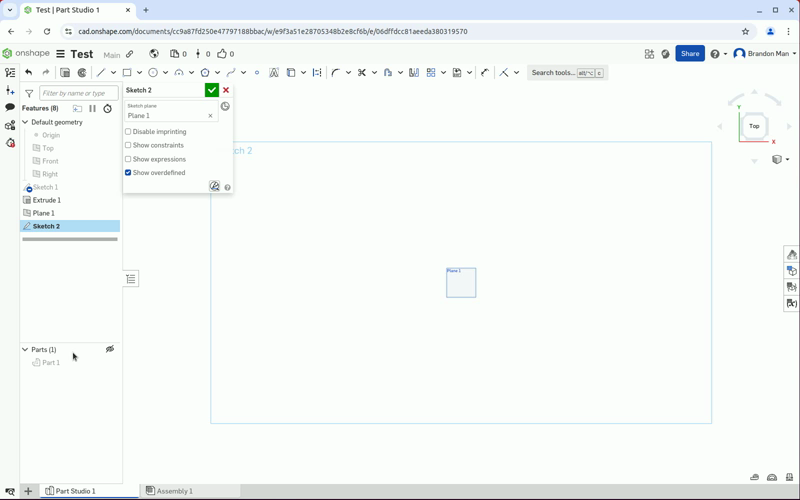
key_down(shift)
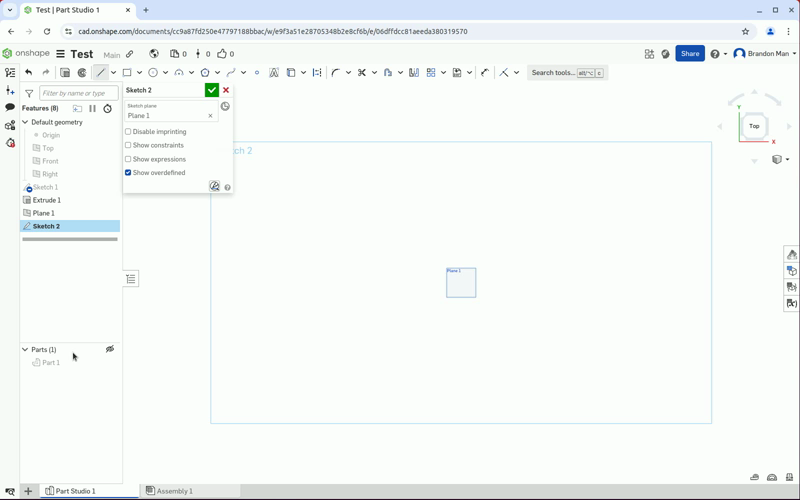
mouse_move(348, 222)
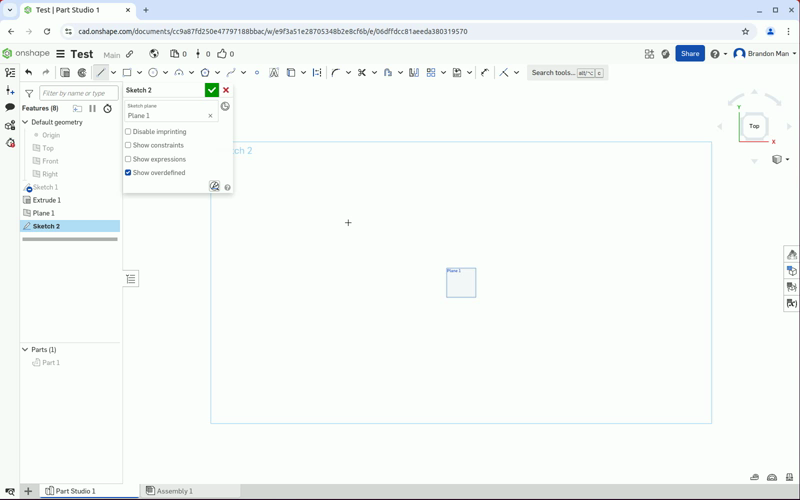
click(348, 222)
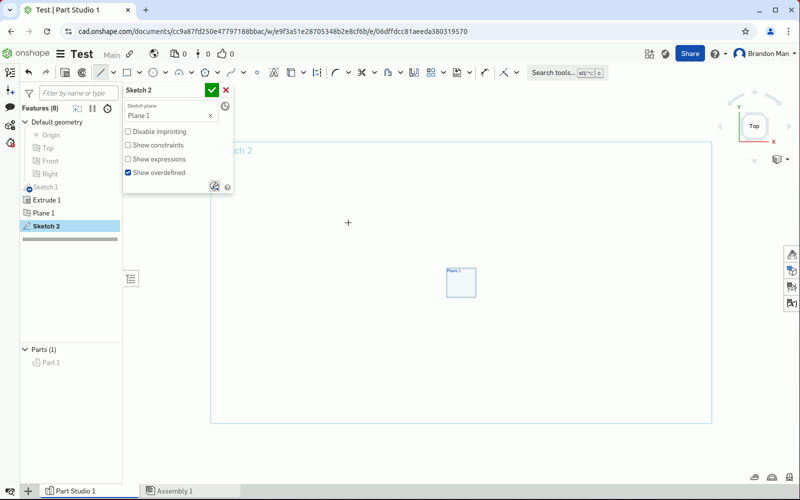
key_up(shift)
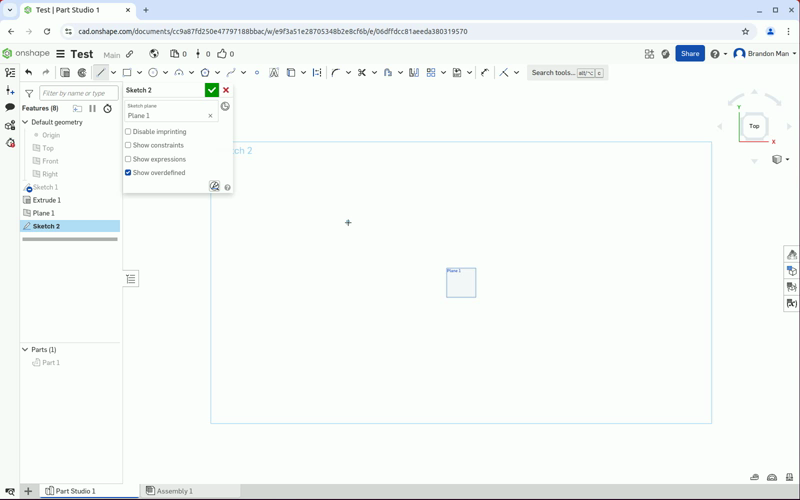
key_down(shift)
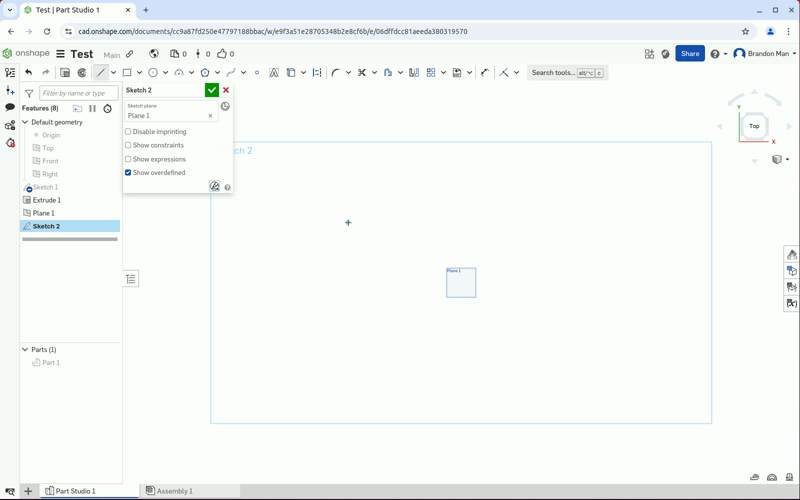
mouse_move(572, 222)
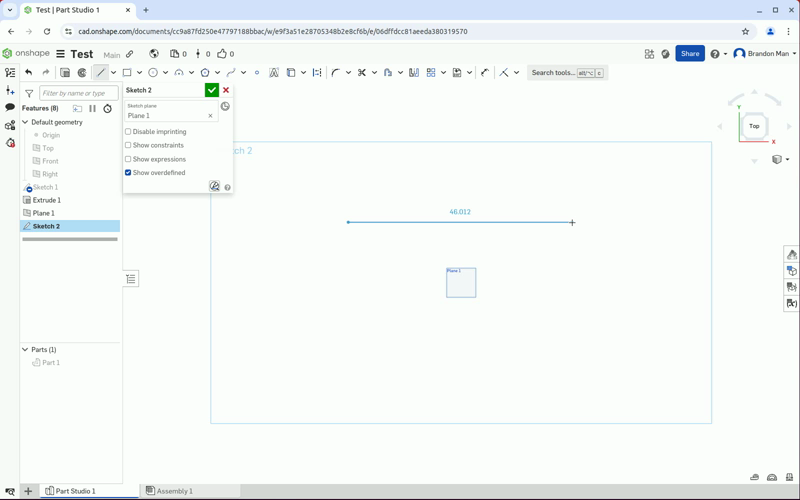
click(572, 222)
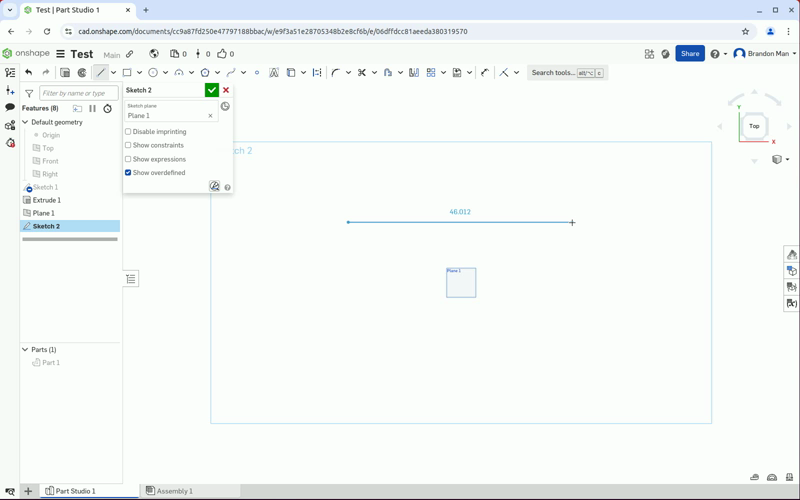
key_up(shift)
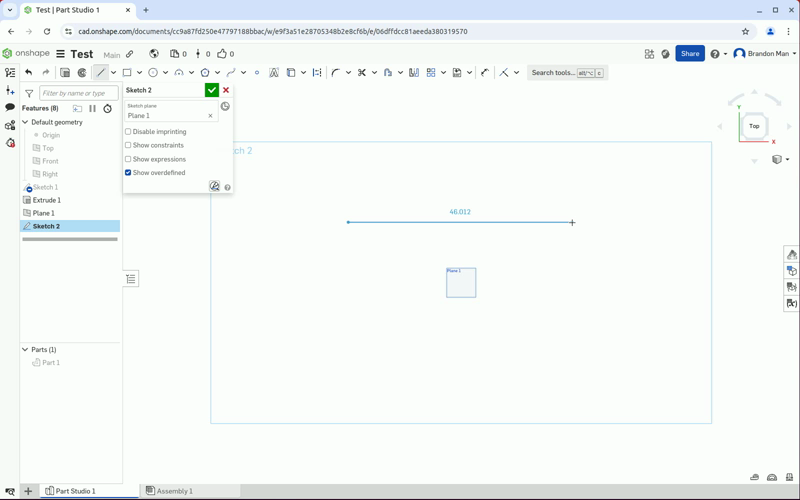
key_down(shift)
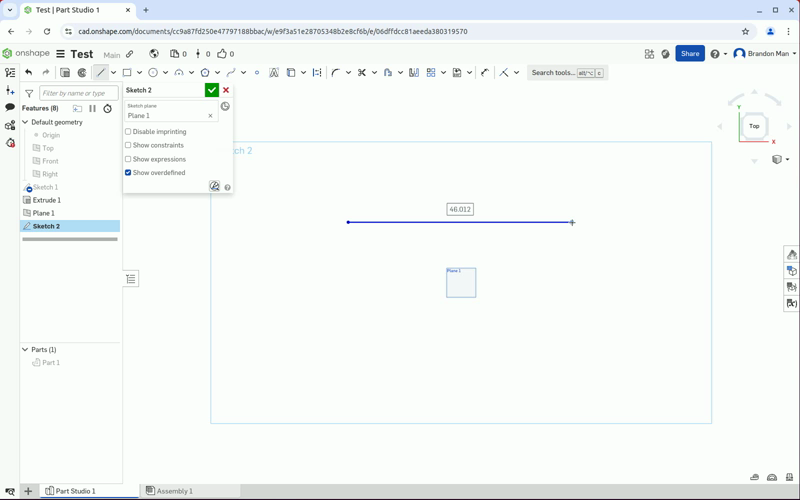
mouse_move(589, 222)
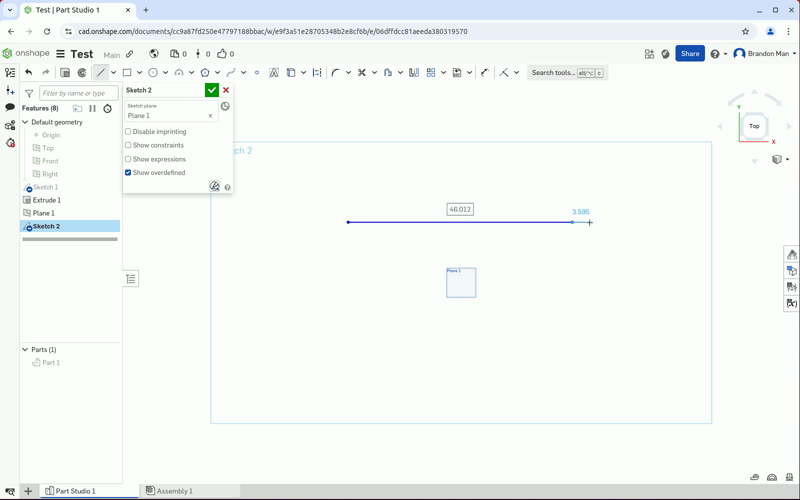
mouse_move(572, 207)
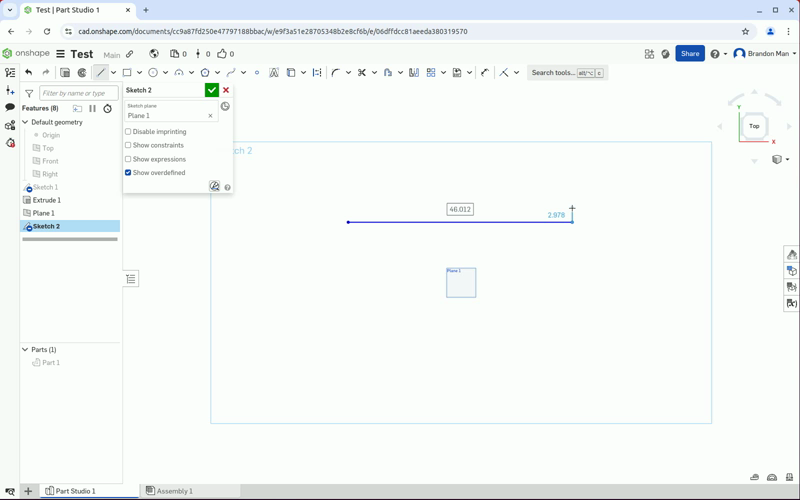
click(572, 207)
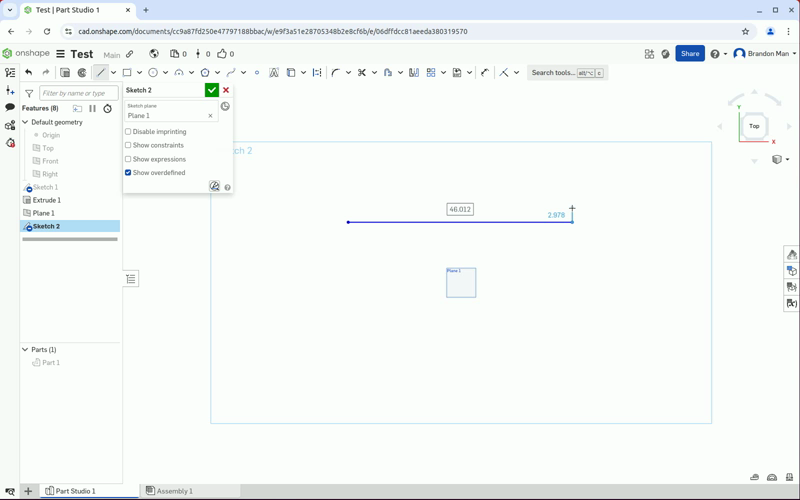
key_up(shift)
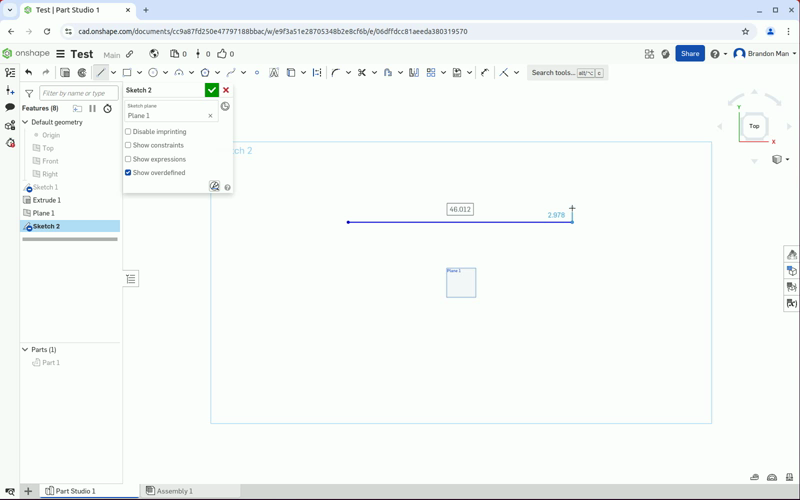
key_down(shift)
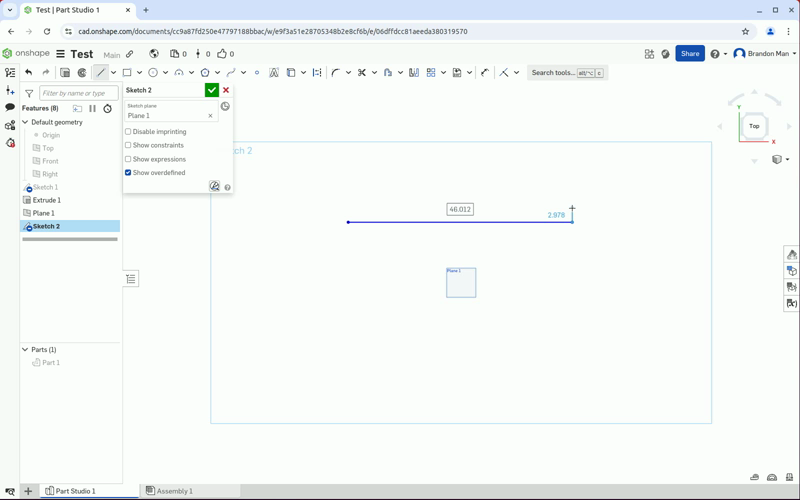
mouse_move(348, 207)
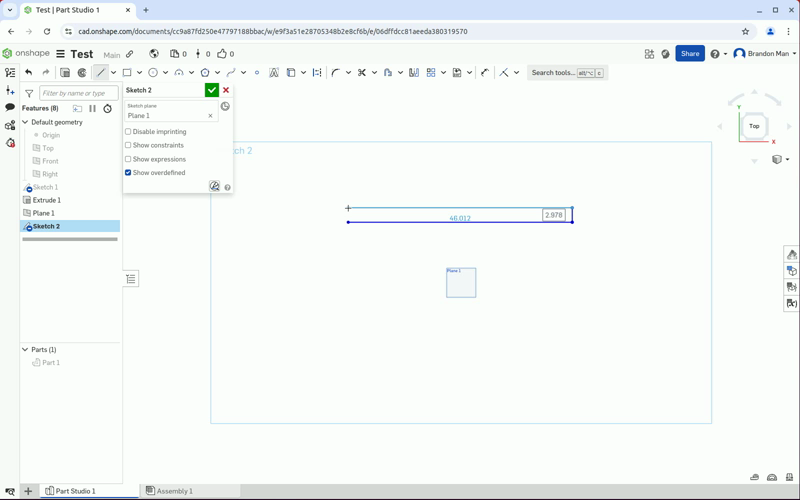
click(348, 207)
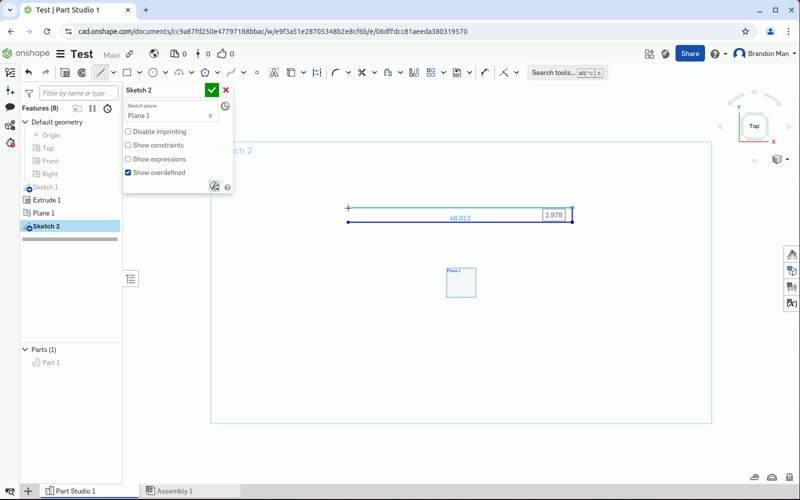
key_up(shift)
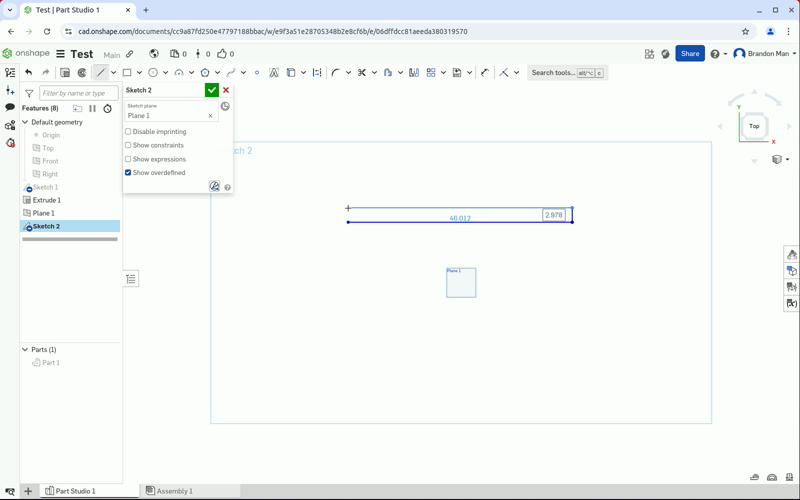
mouse_move(378, 207)
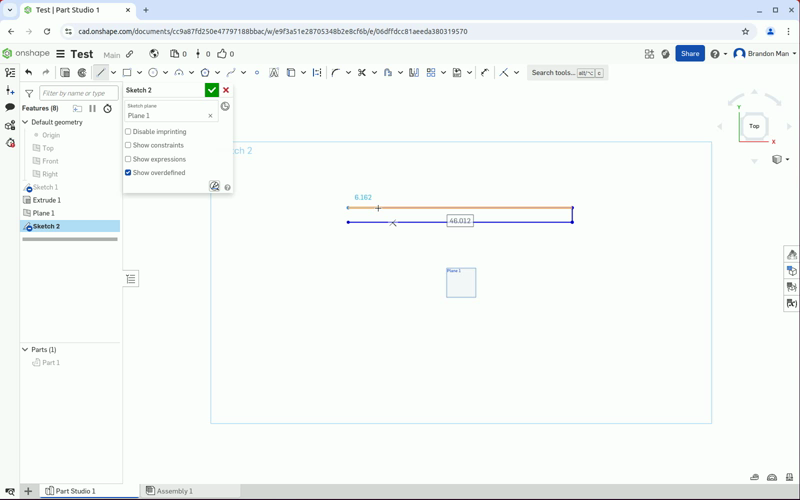
key_down(shift)
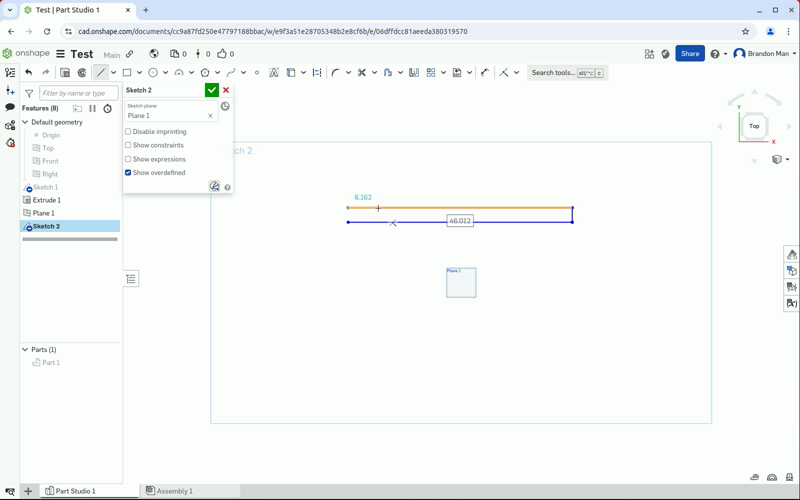
mouse_move(348, 222)
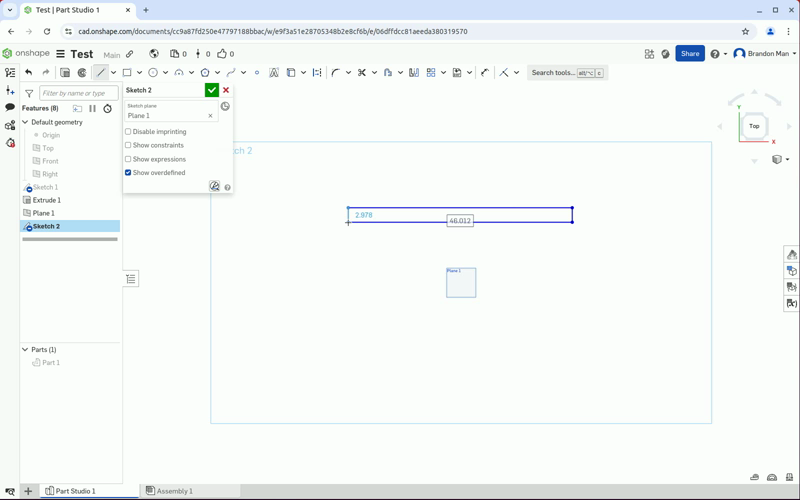
key_up(shift)
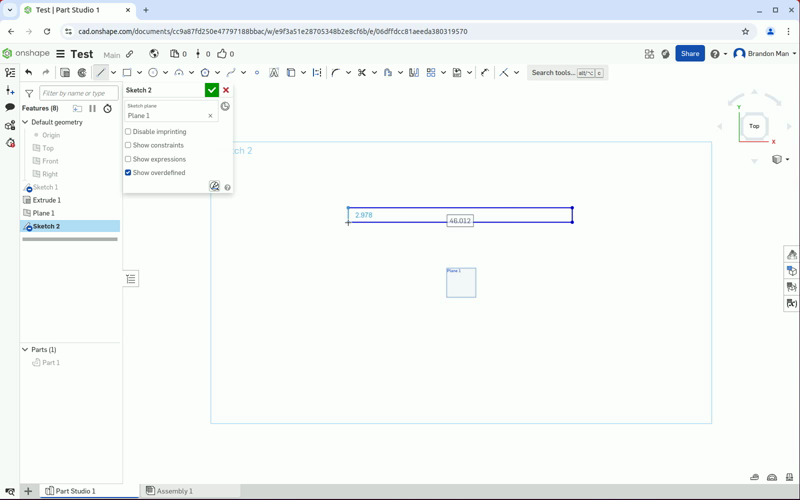
click(348, 222)
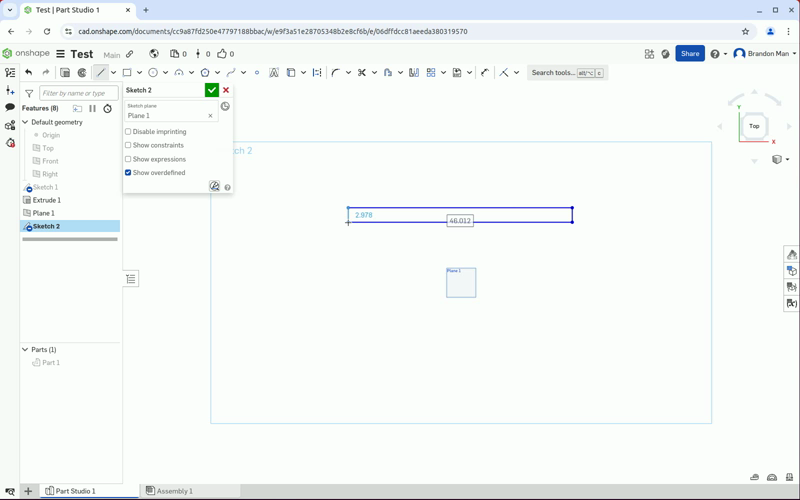
key(esc)
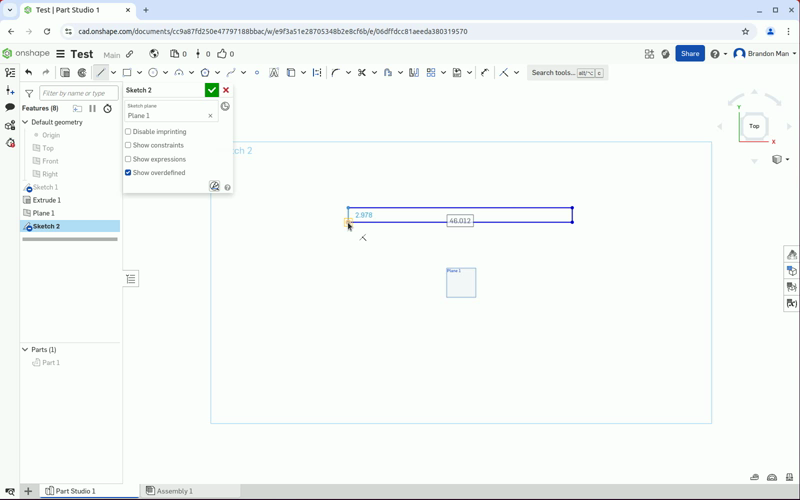
mouse_move(352, 217)
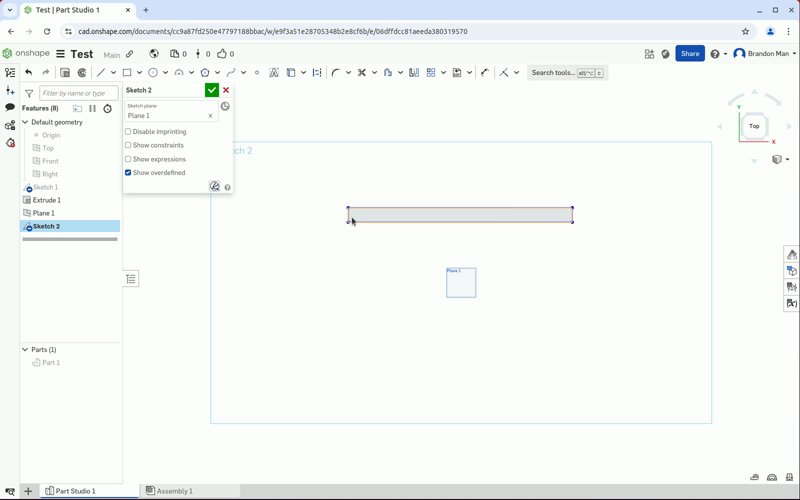
click(352, 217)
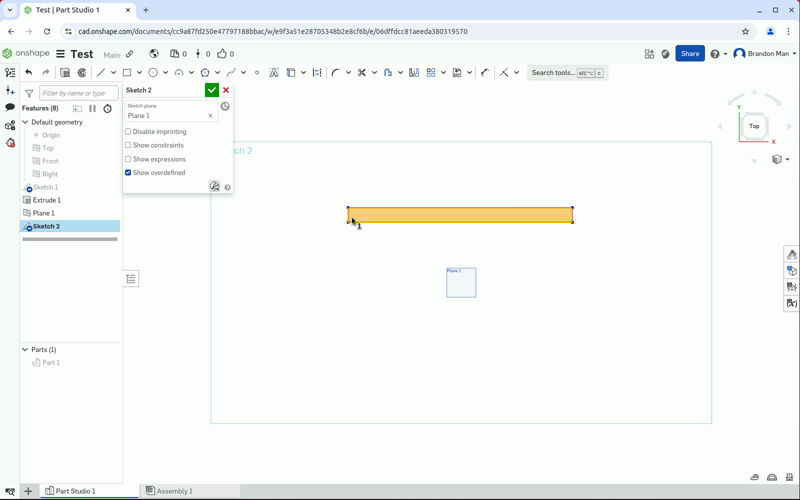
mouse_move(73, 352)
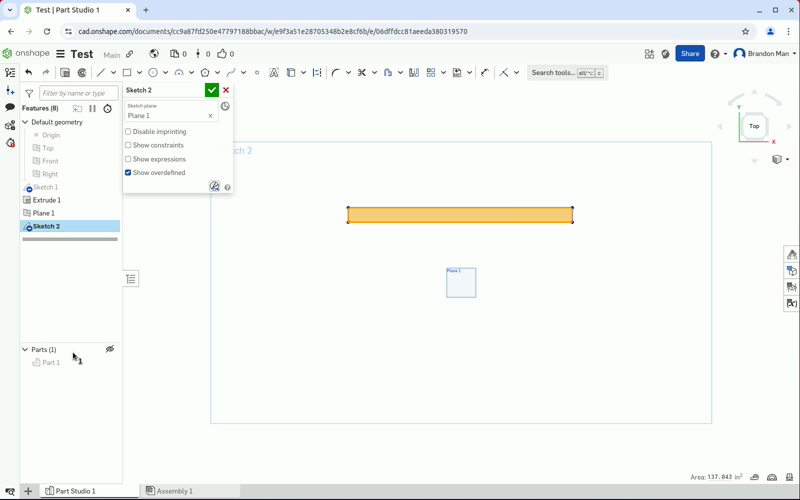
key(shift+y)
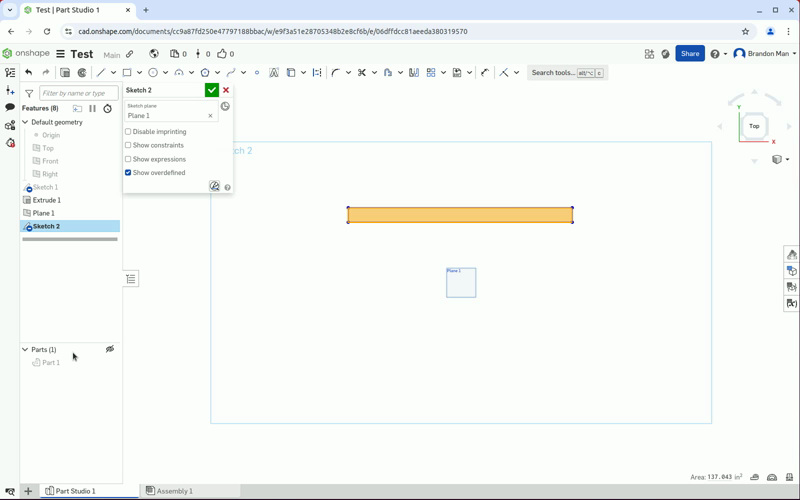
key(shift+e)
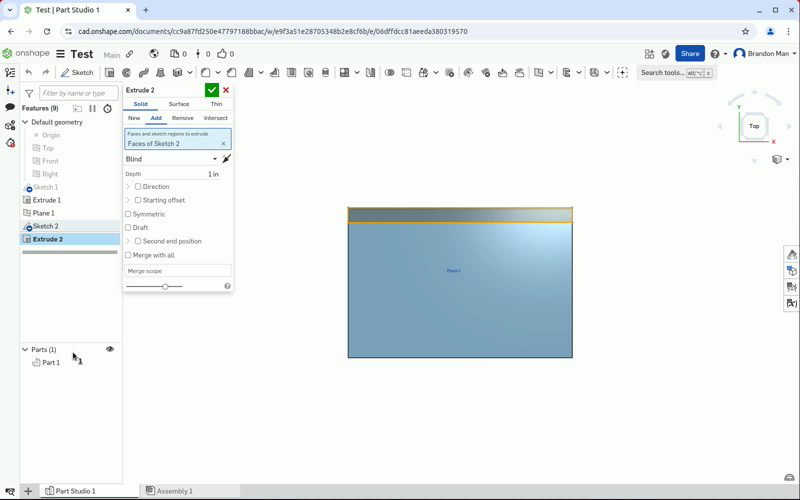
mouse_move(143, 106)
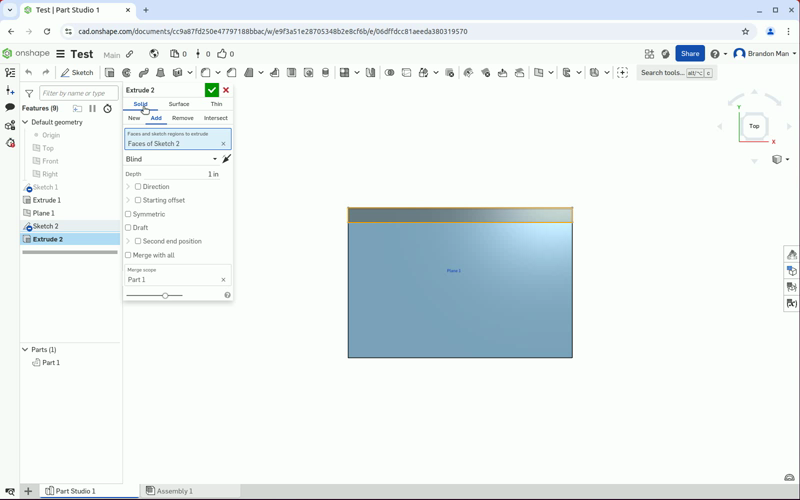
click(143, 106)
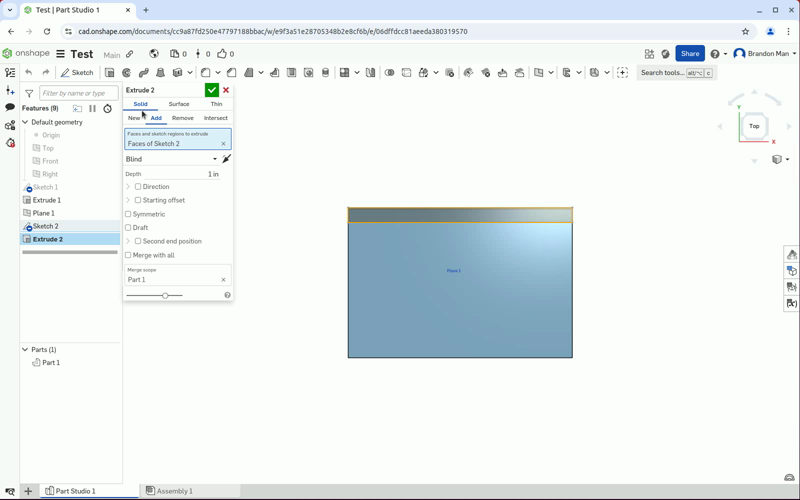
mouse_move(137, 120)
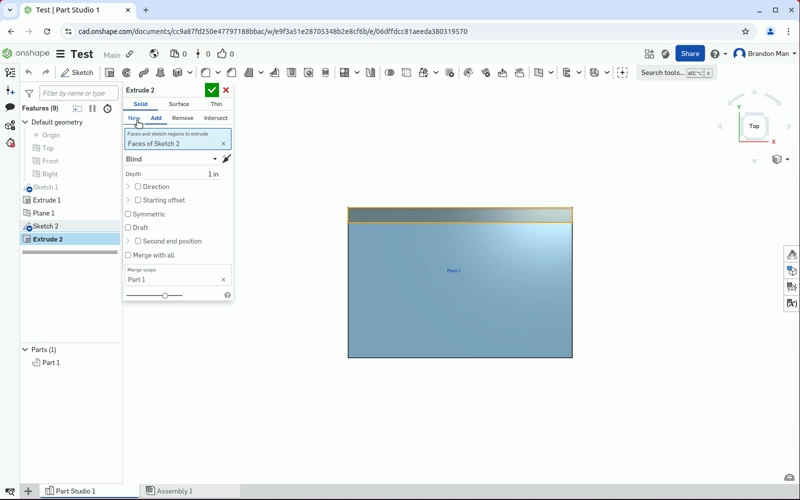
click(137, 120)
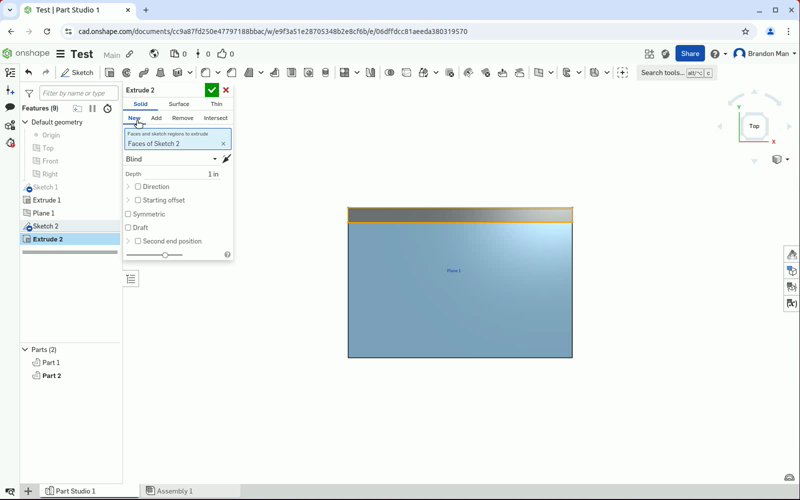
key(tab, 4)
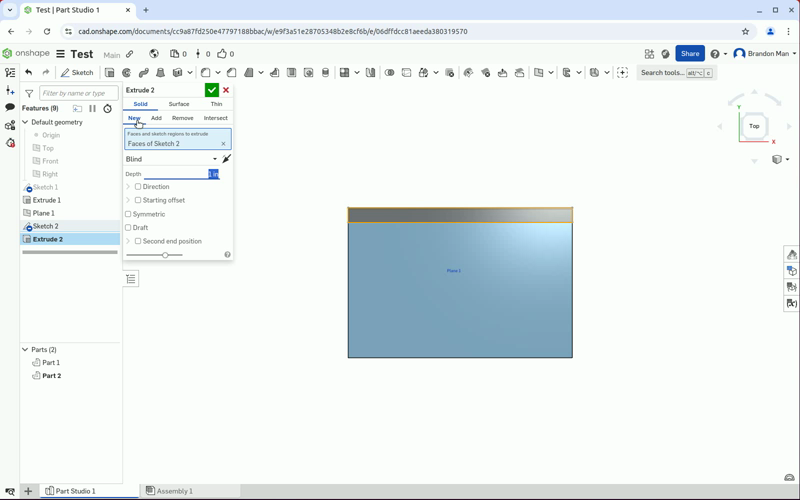
text(6.74)
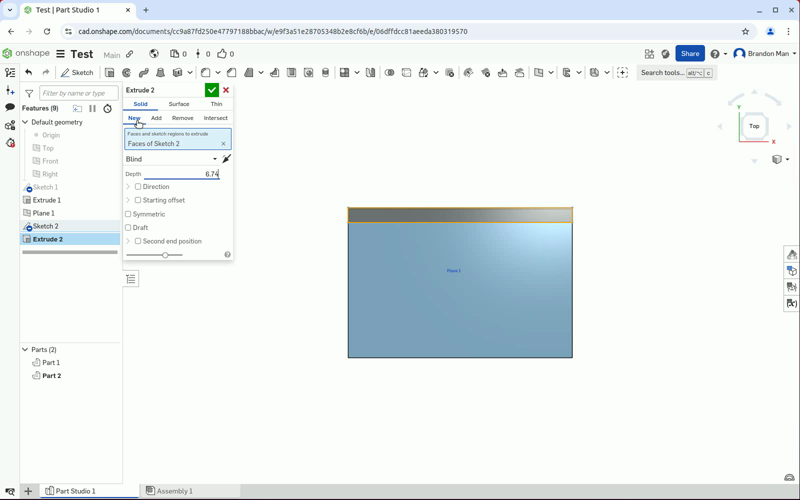
key(enter)
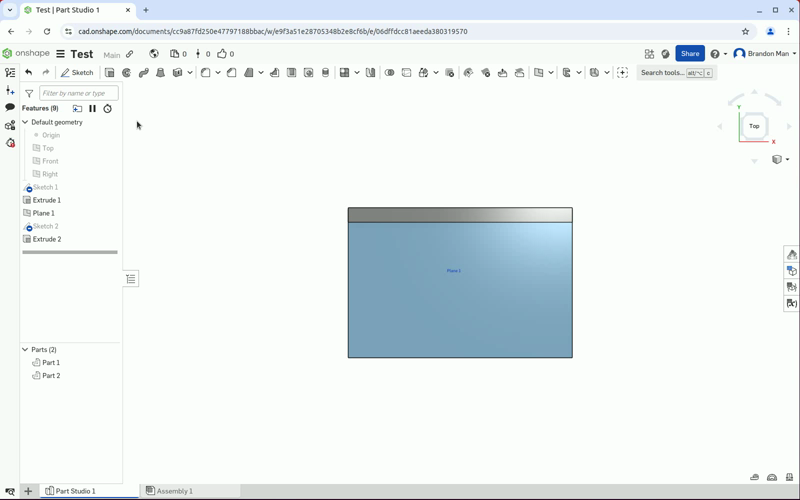
key(shift+h)
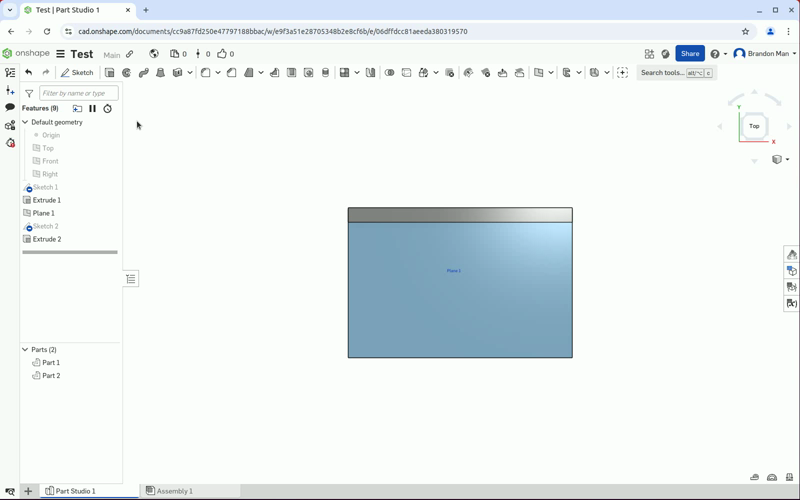
key(shift+h)
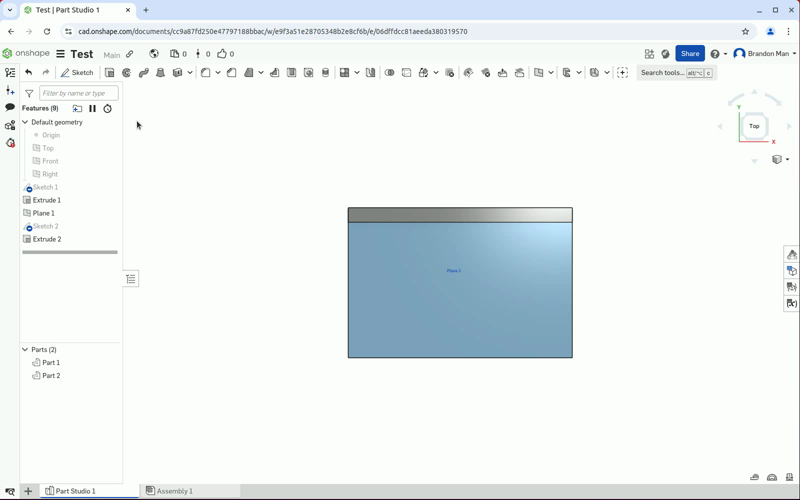
mouse_move(73, 189)
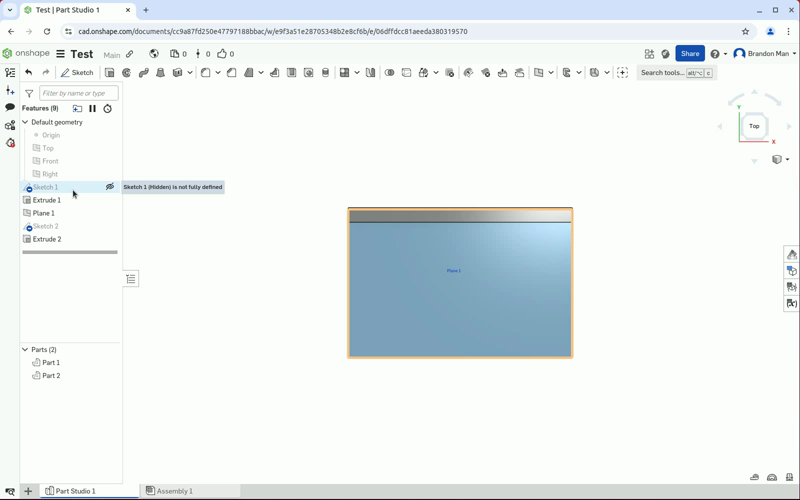
click(73, 189)
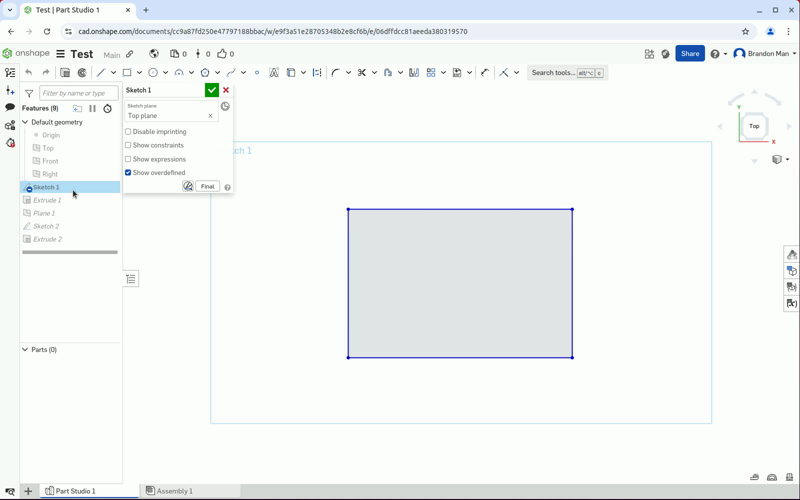
mouse_move(229, 92)
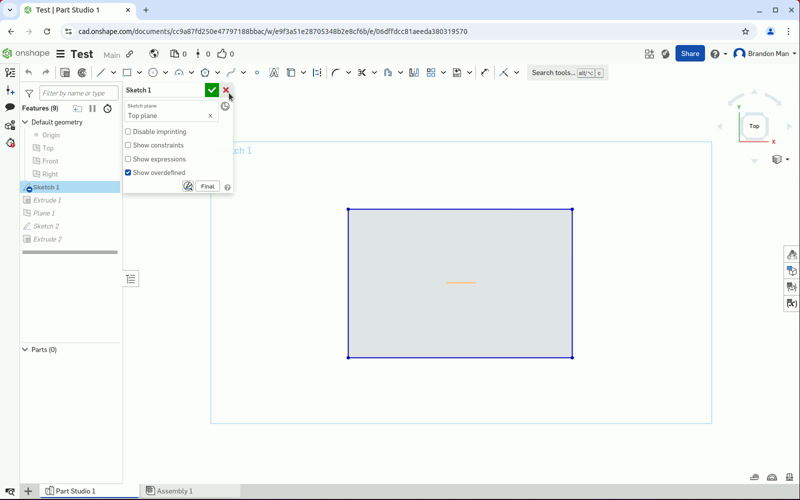
click(229, 92)
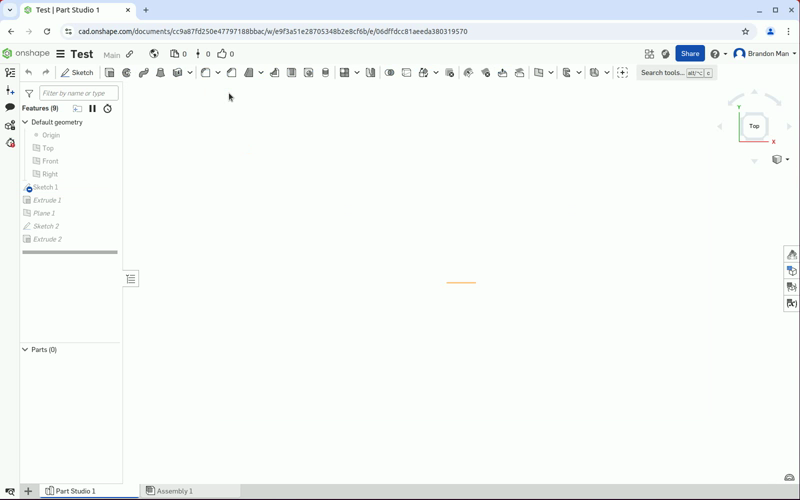
key(shift+s)
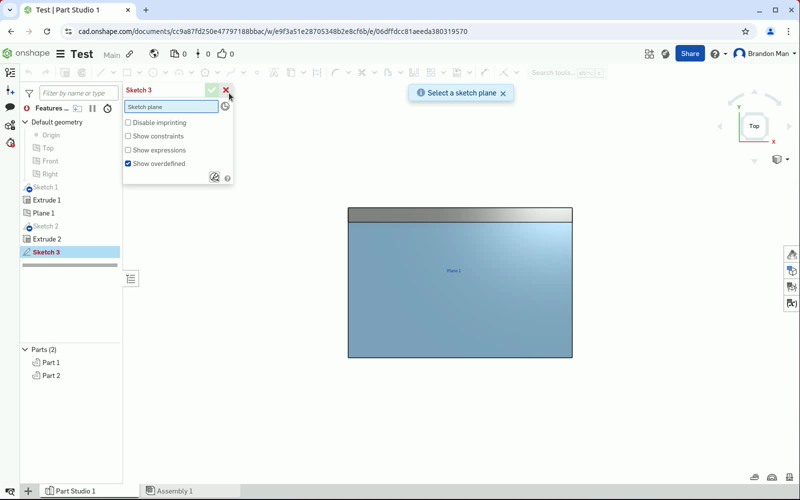
mouse_move(73, 215)
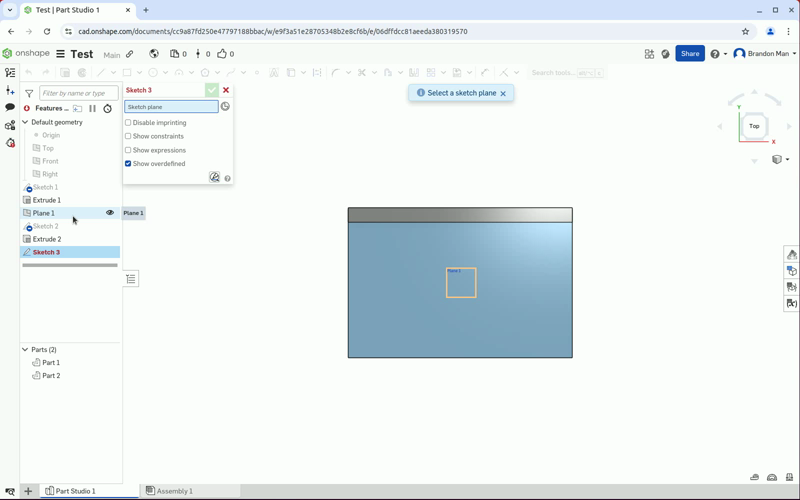
click(73, 215)
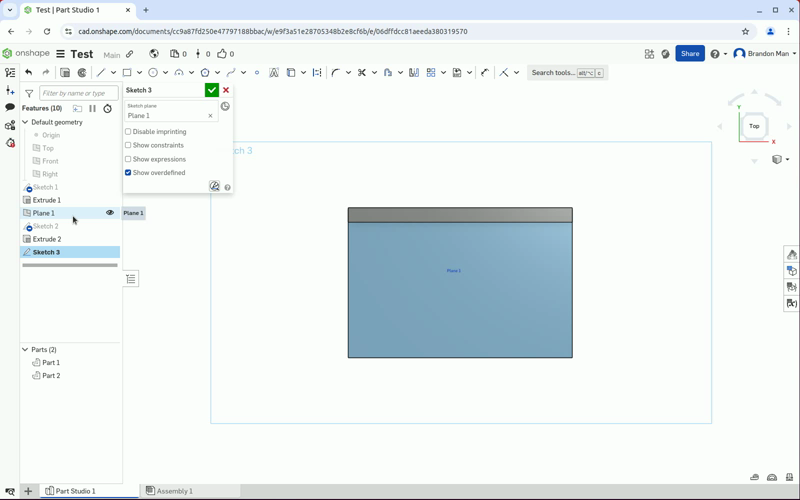
mouse_move(73, 352)
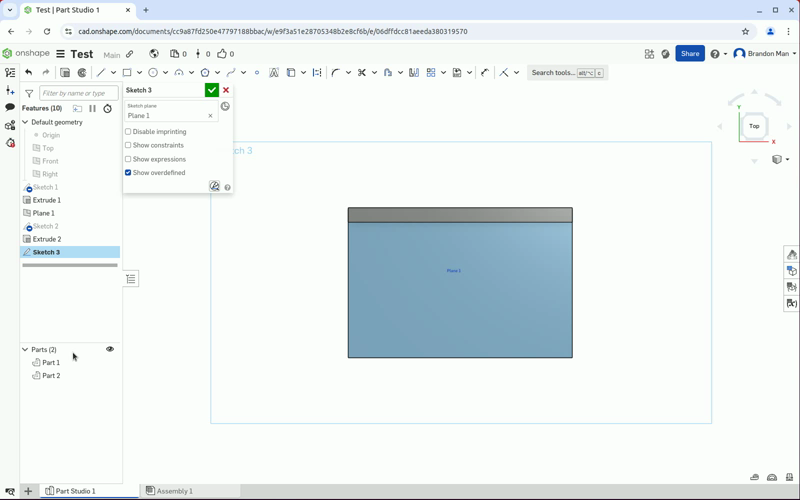
key(y)
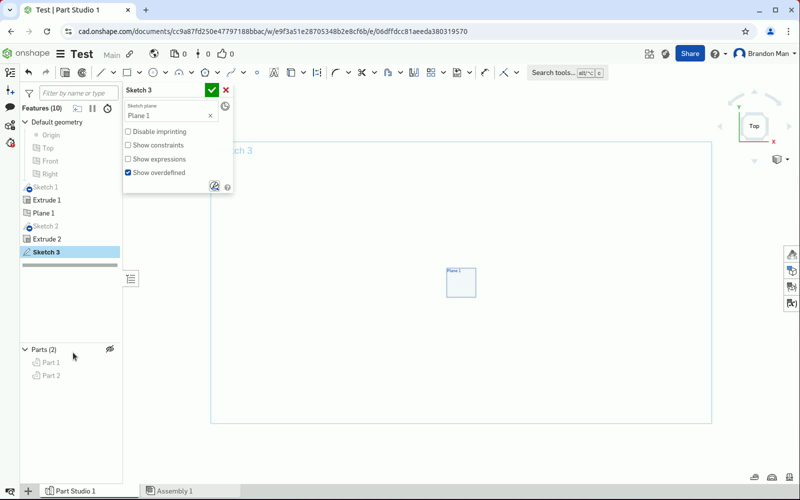
key(l)
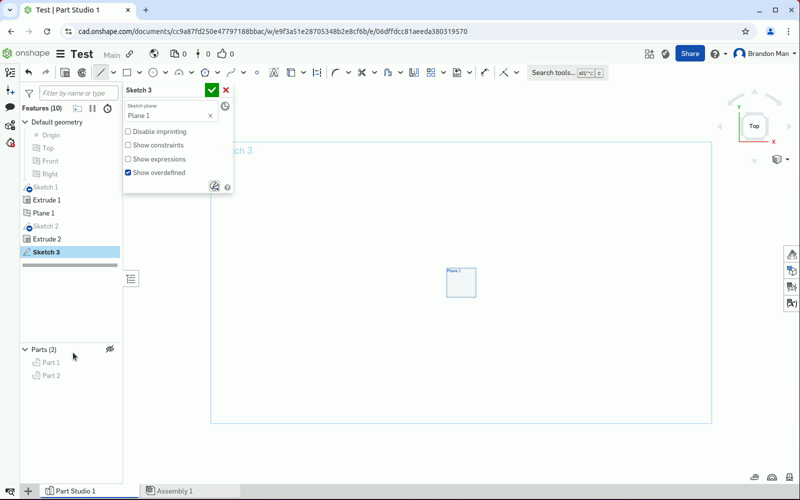
key_down(shift)
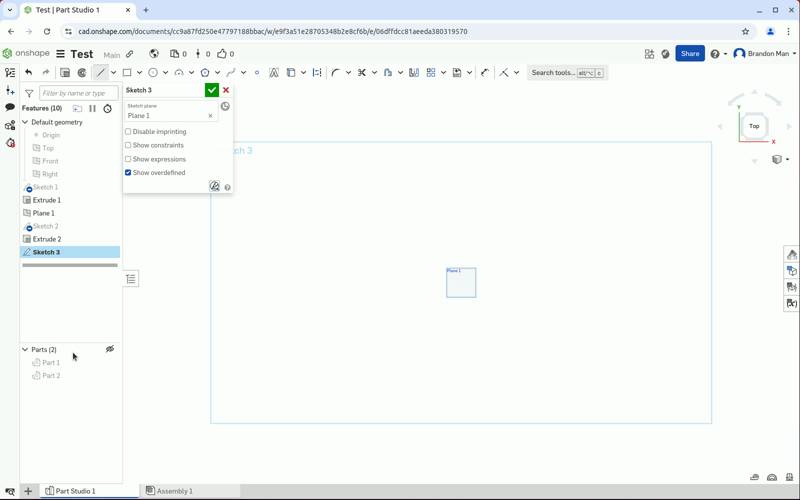
mouse_move(348, 357)
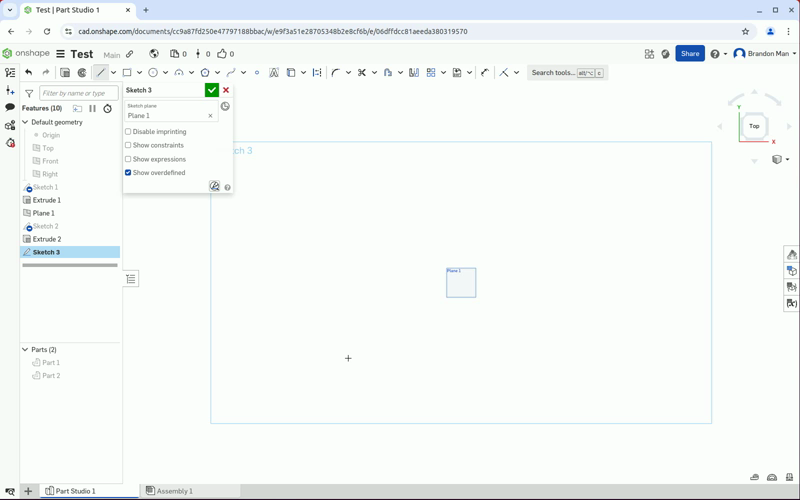
click(348, 357)
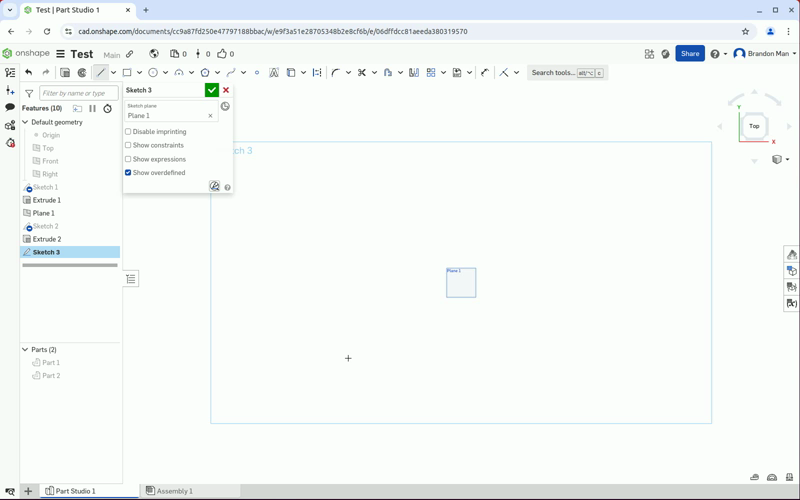
key_up(shift)
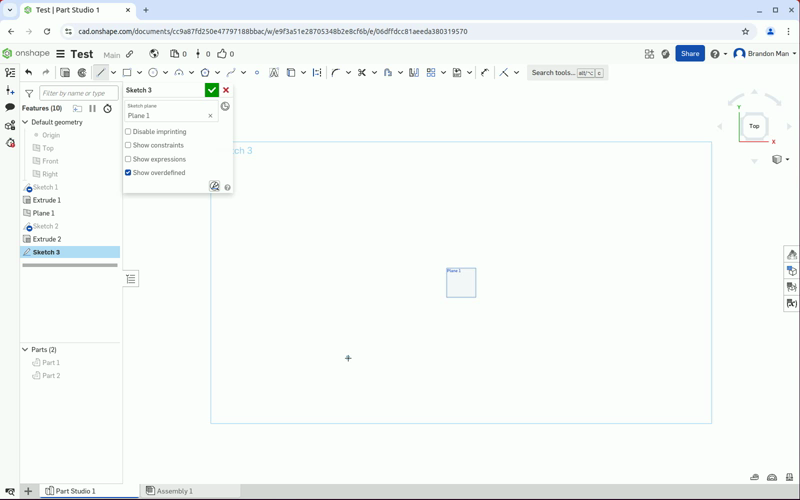
key_down(shift)
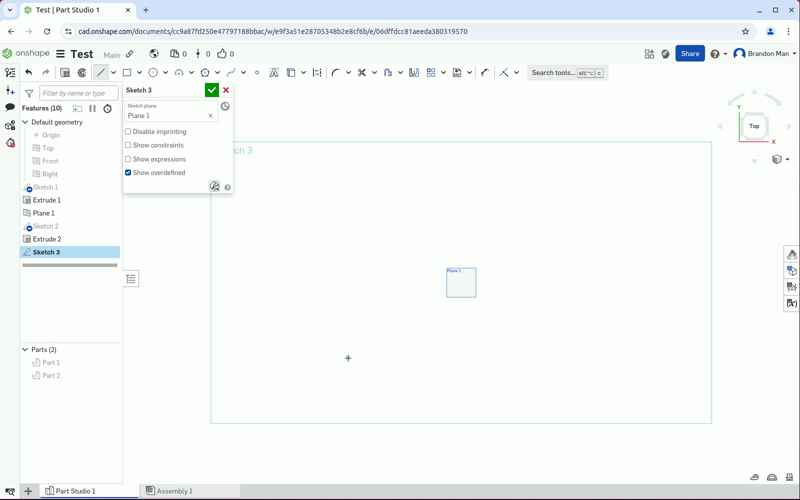
mouse_move(572, 357)
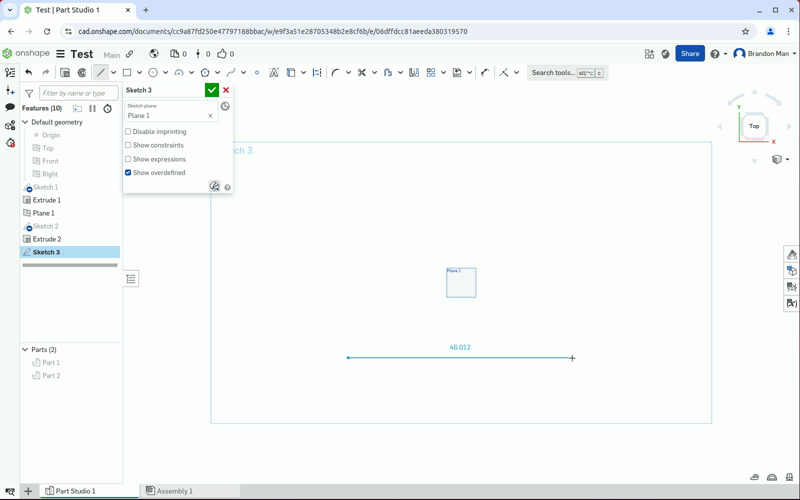
click(572, 357)
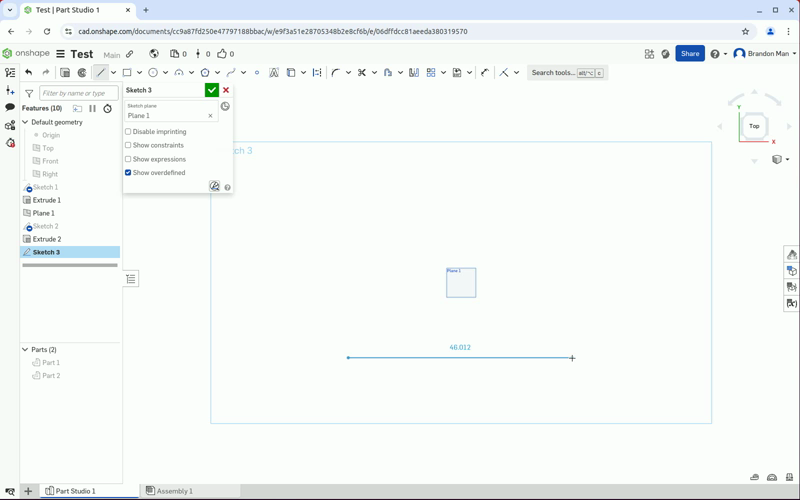
key_up(shift)
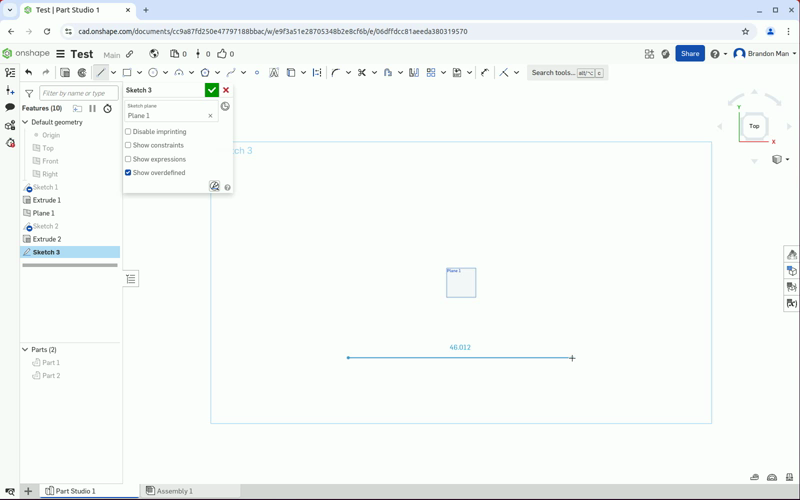
key_down(shift)
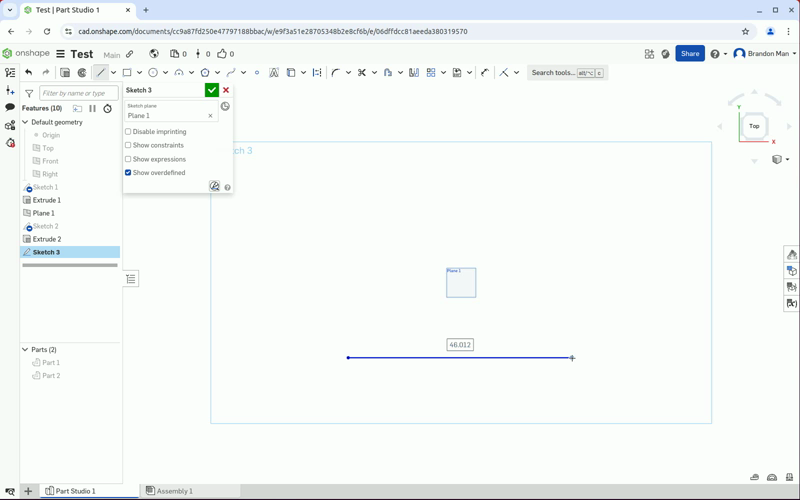
mouse_move(589, 357)
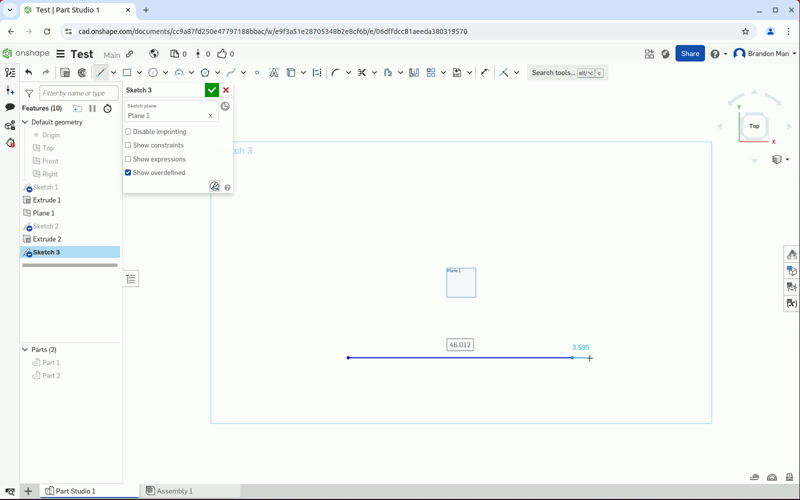
mouse_move(572, 343)
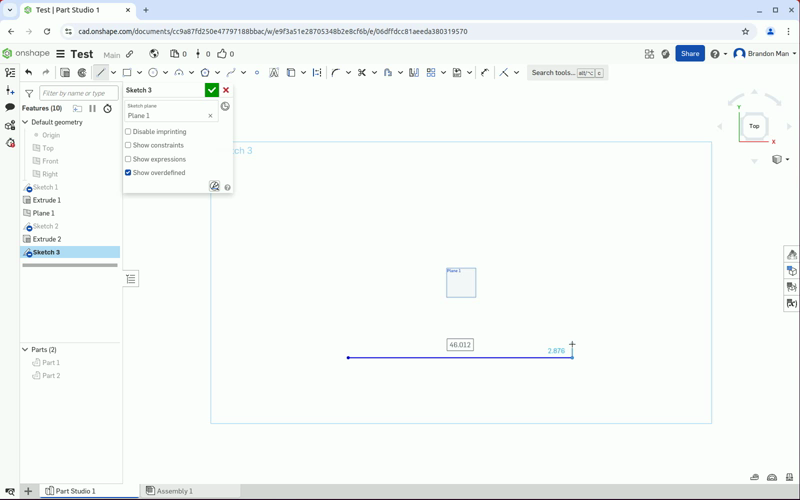
click(572, 343)
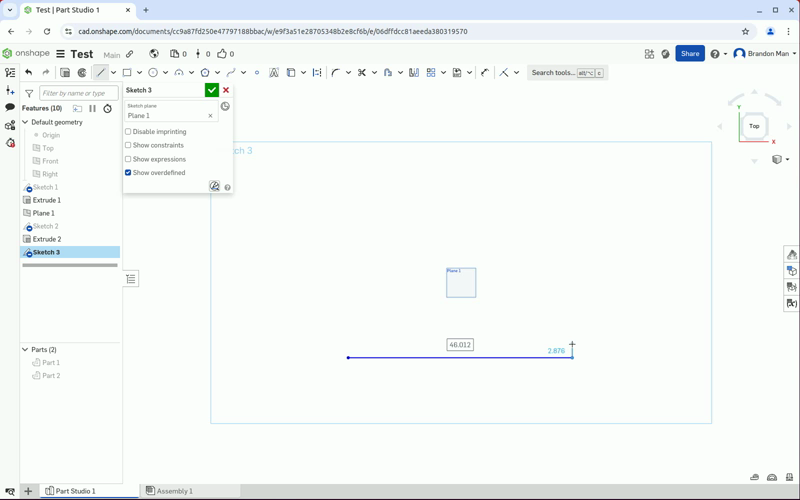
key_up(shift)
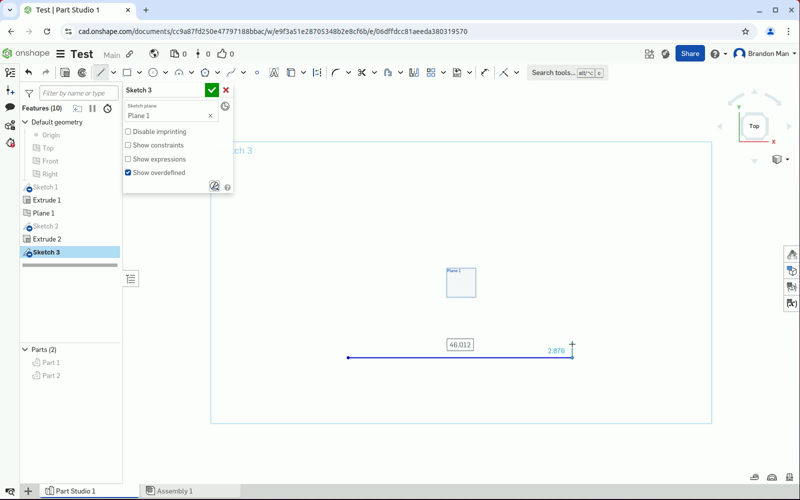
key_down(shift)
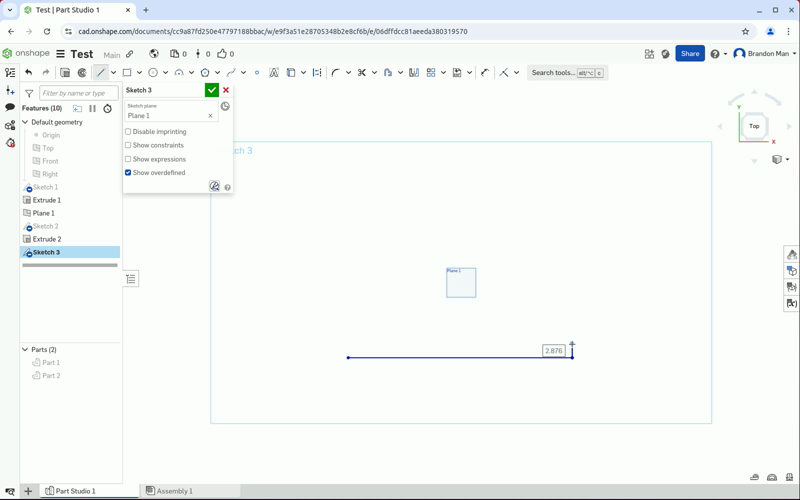
mouse_move(348, 343)
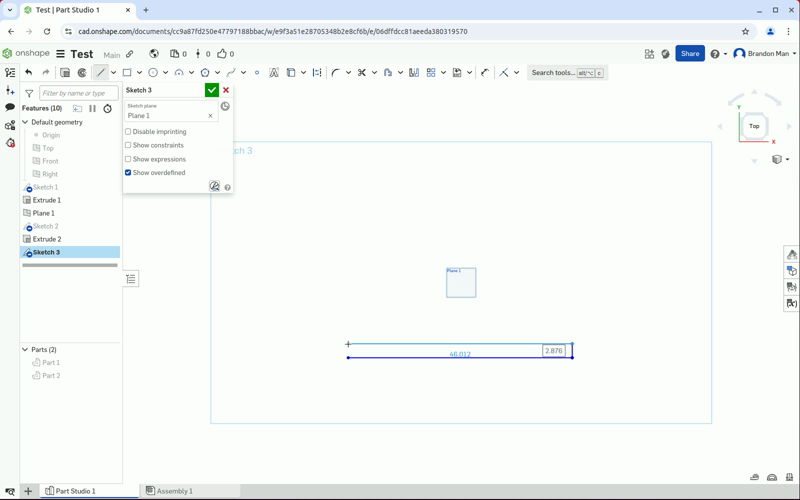
click(348, 343)
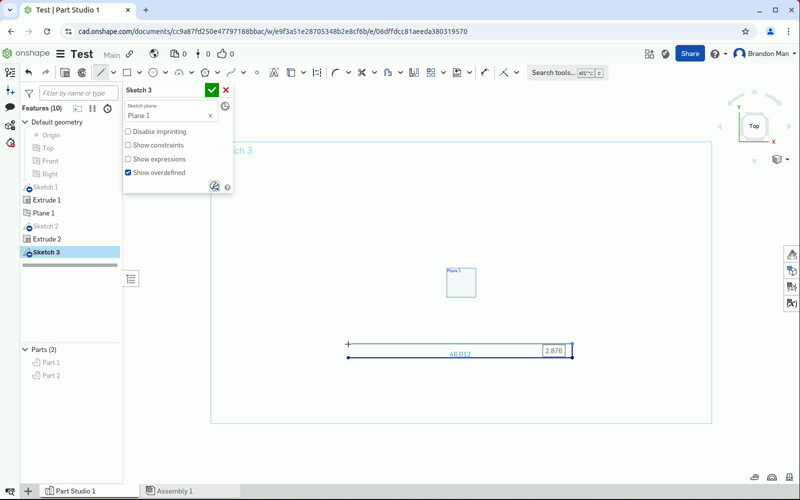
key_up(shift)
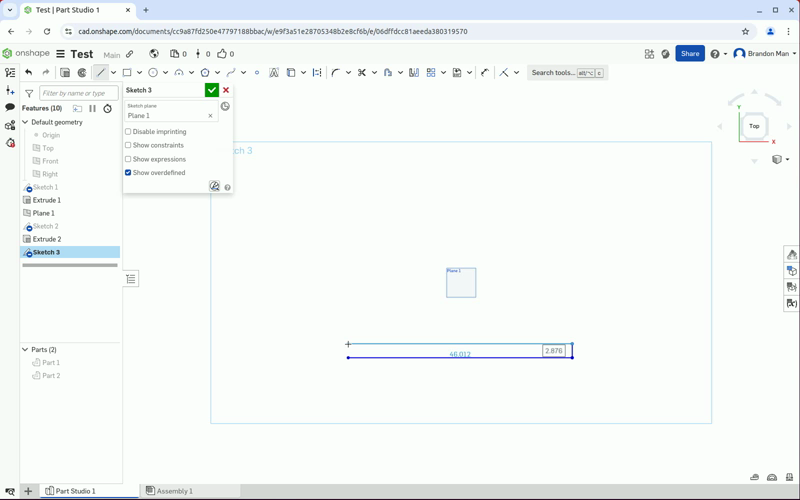
mouse_move(378, 343)
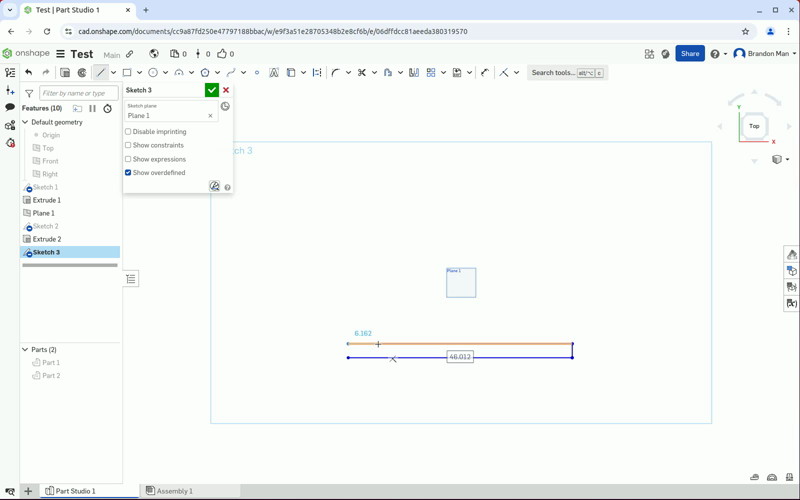
key_down(shift)
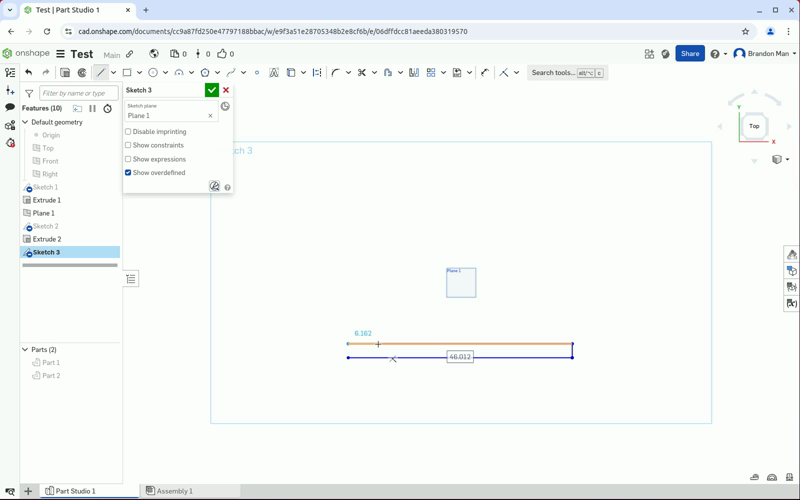
mouse_move(348, 357)
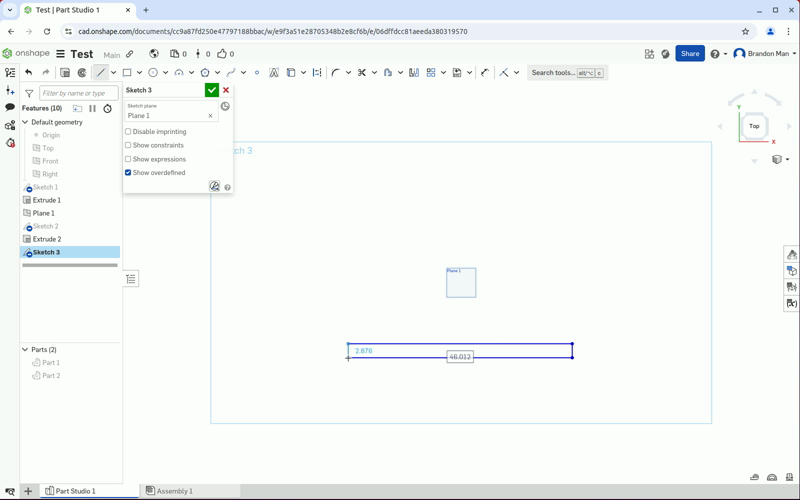
key_up(shift)
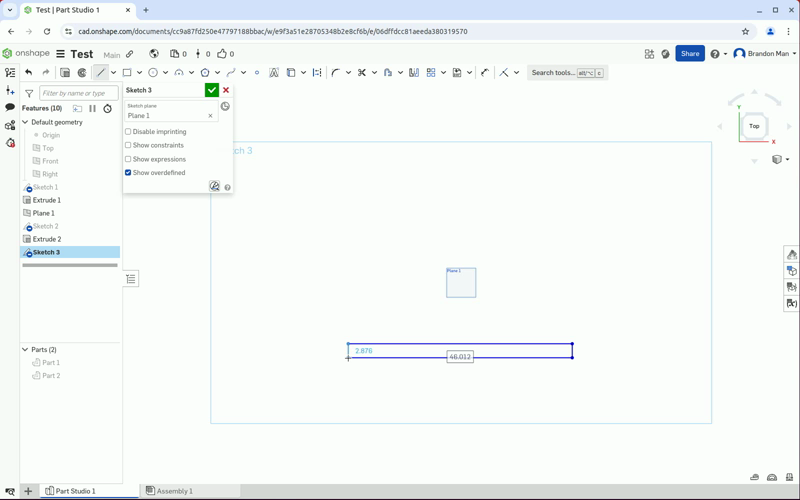
click(348, 357)
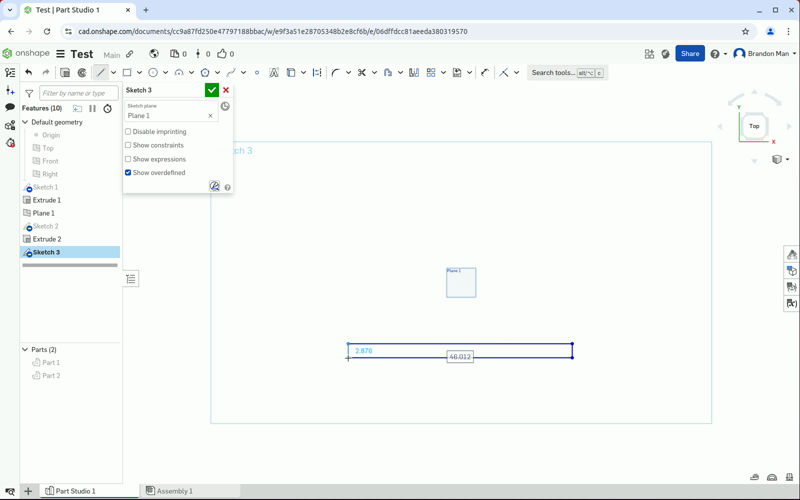
key(esc)
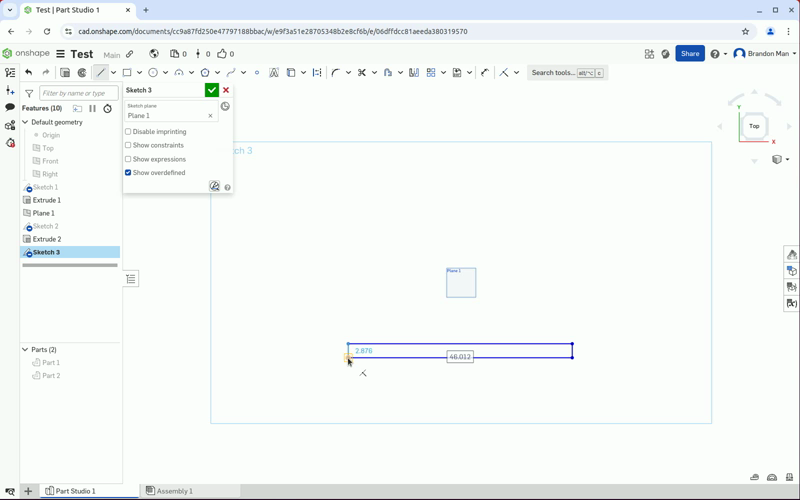
mouse_move(447, 346)
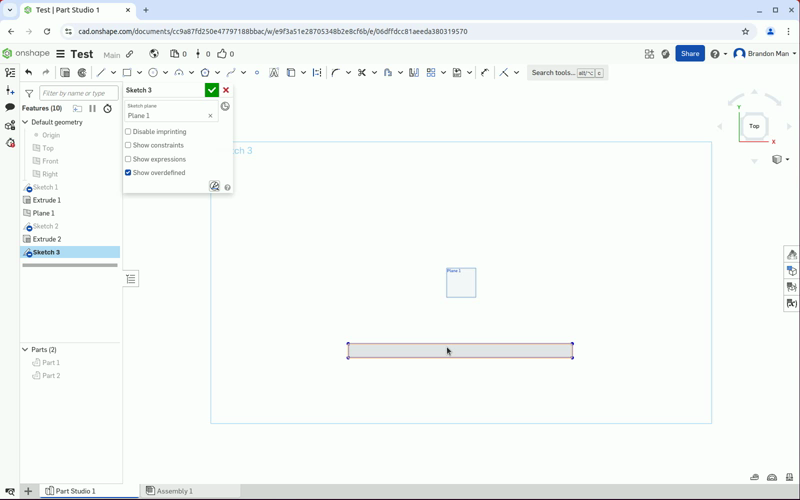
click(447, 346)
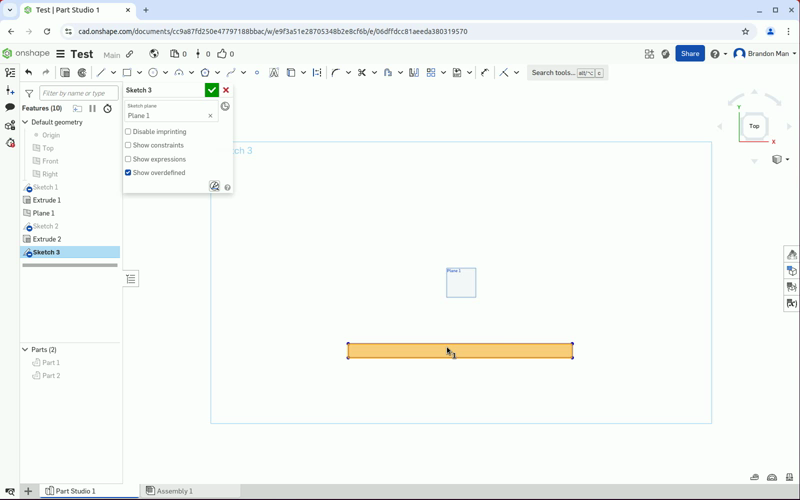
mouse_move(73, 352)
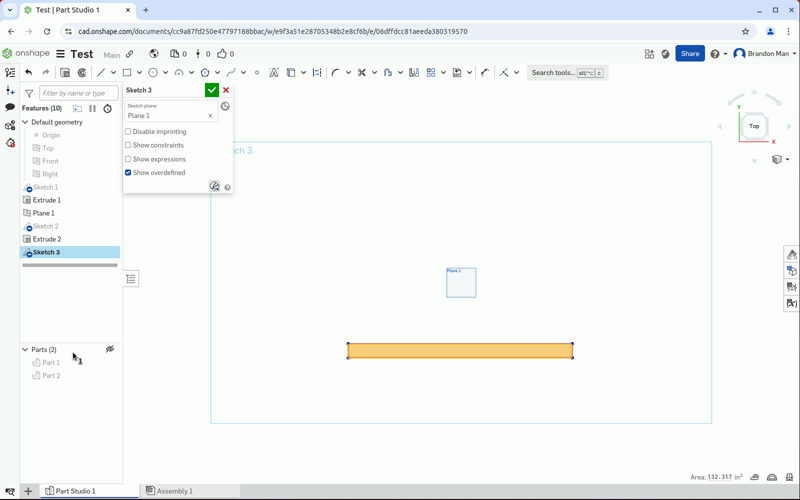
key(shift+y)
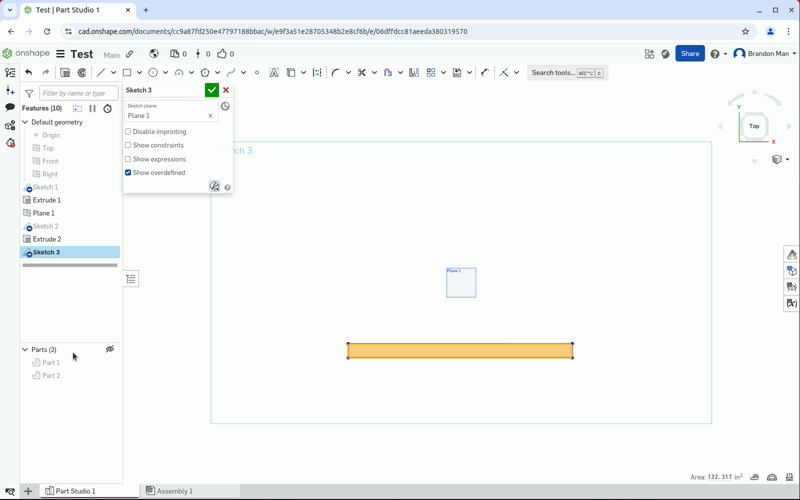
key(shift+e)
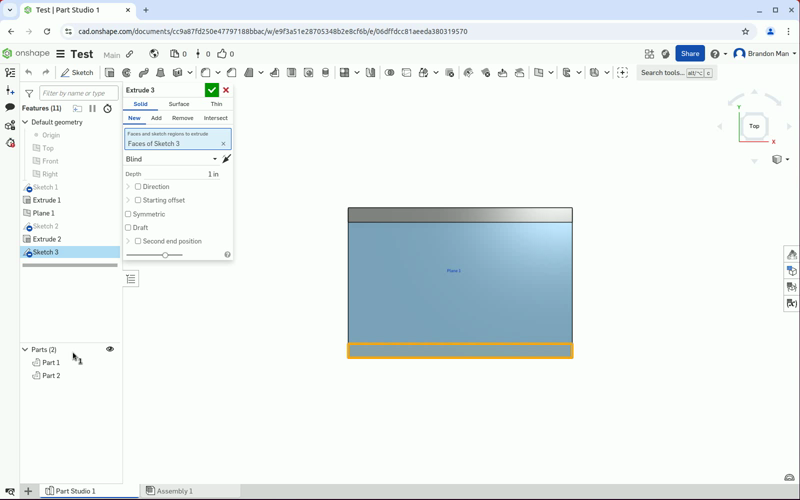
mouse_move(143, 106)
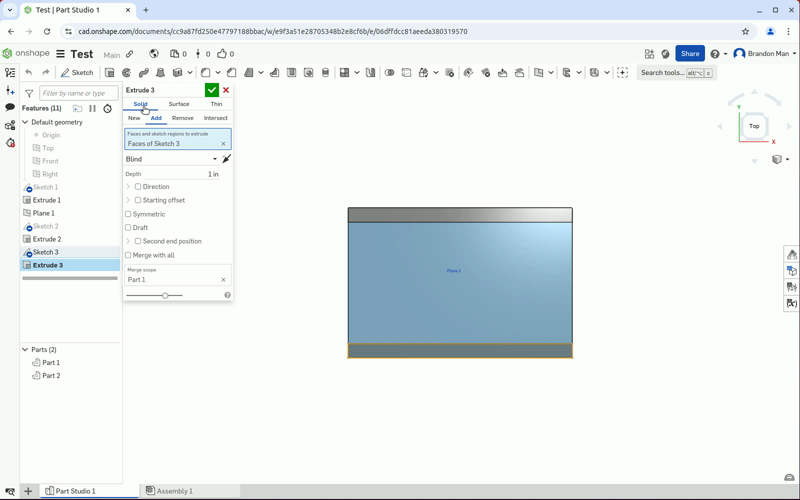
click(143, 106)
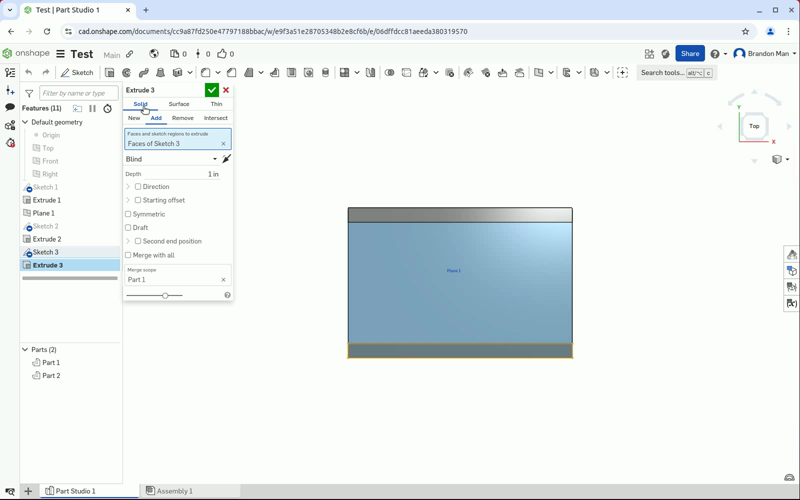
mouse_move(137, 120)
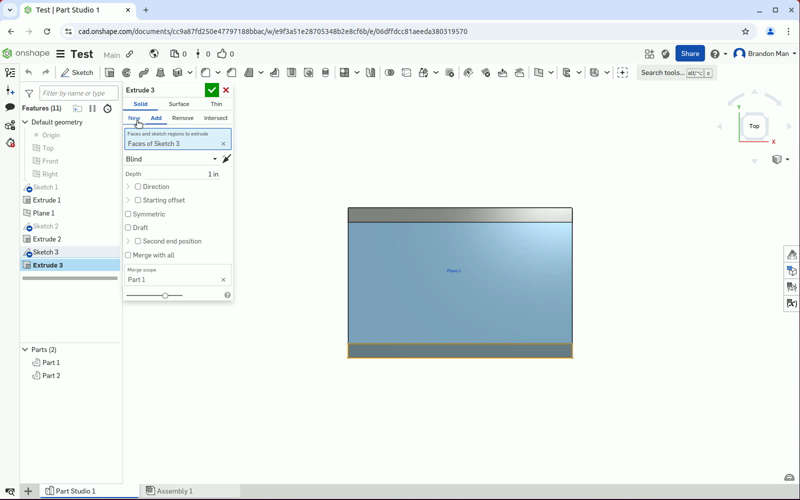
click(137, 120)
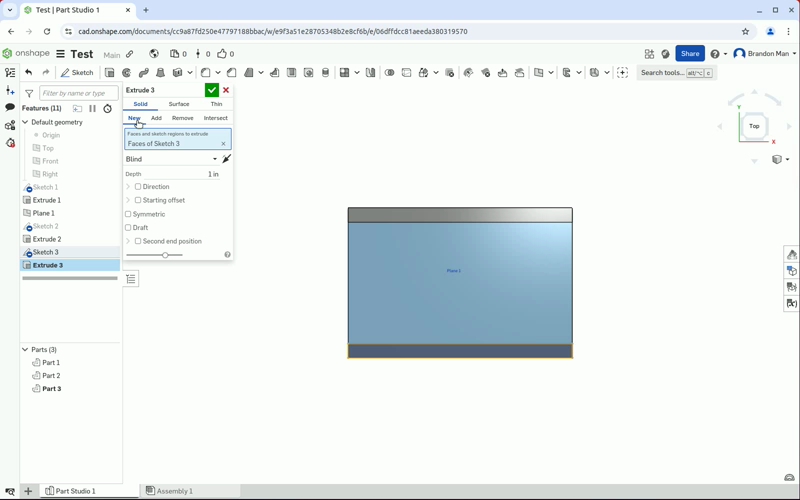
key(tab, 4)
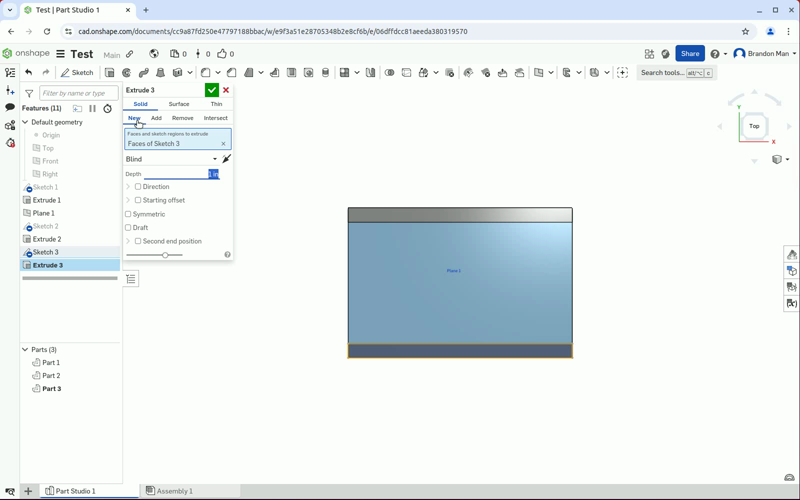
text(6.74)
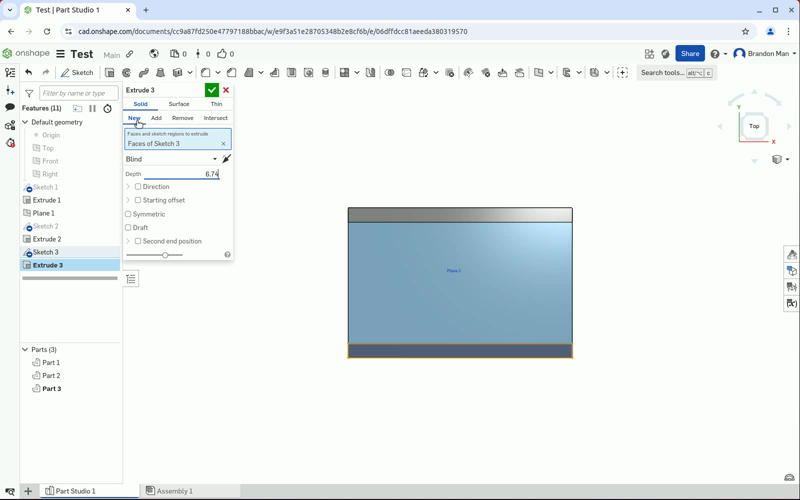
key(enter)
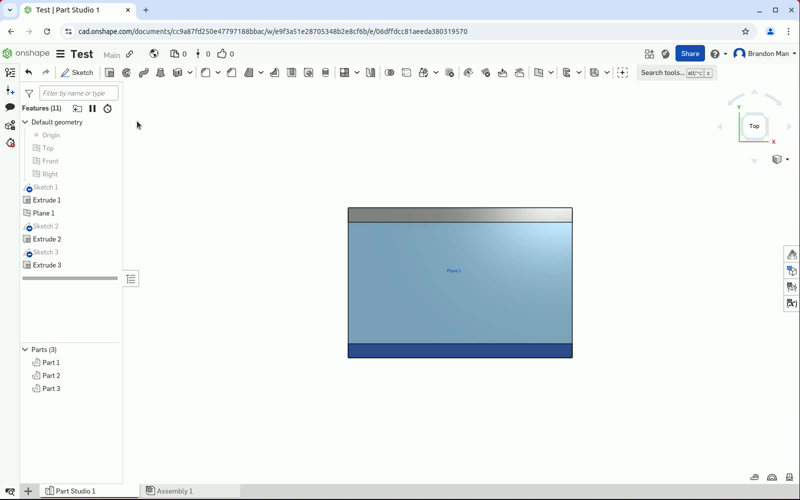
key(shift+h)
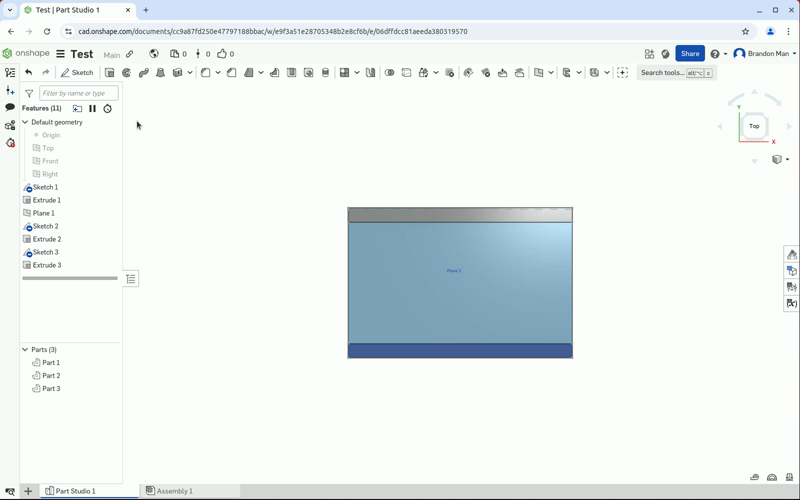
key(shift+h)
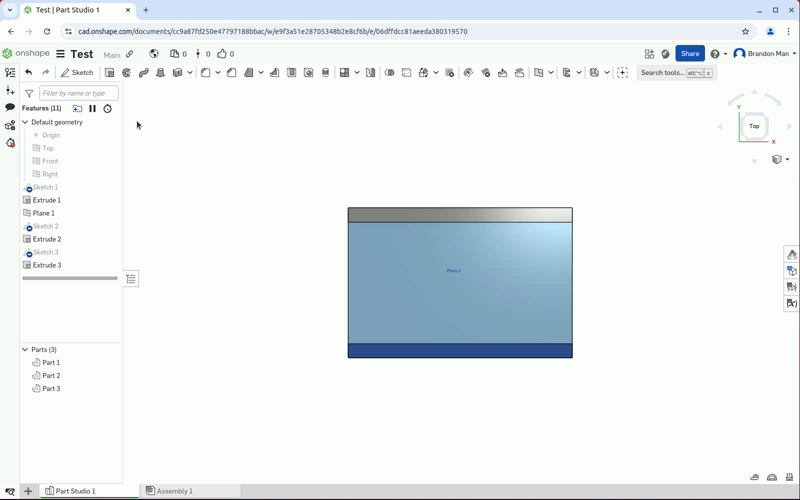
mouse_move(73, 189)
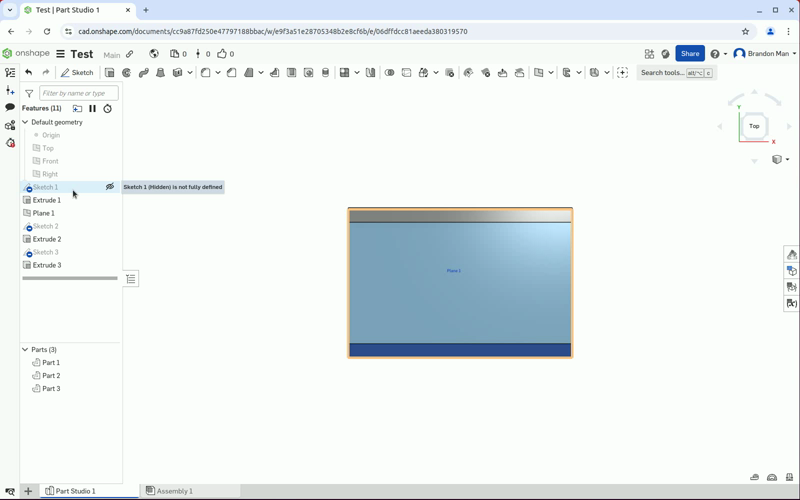
click(73, 189)
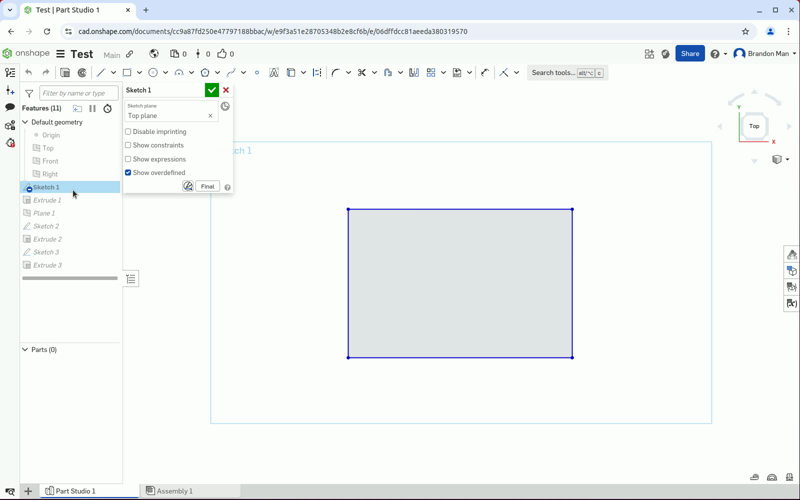
mouse_move(229, 92)
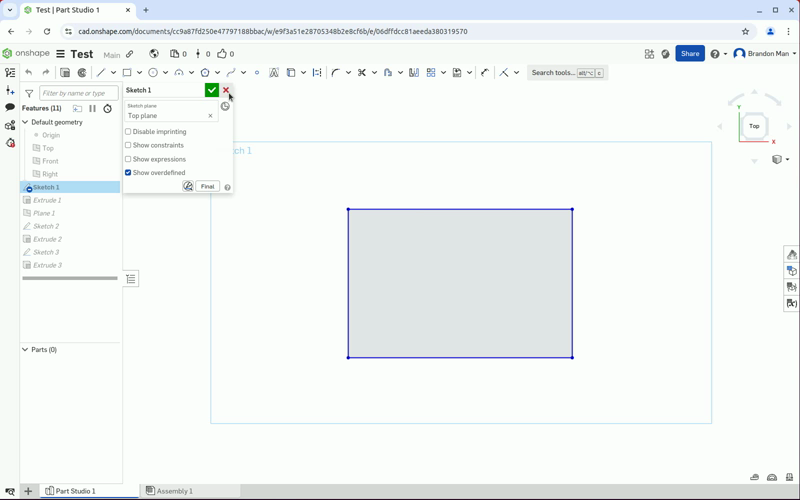
click(229, 92)
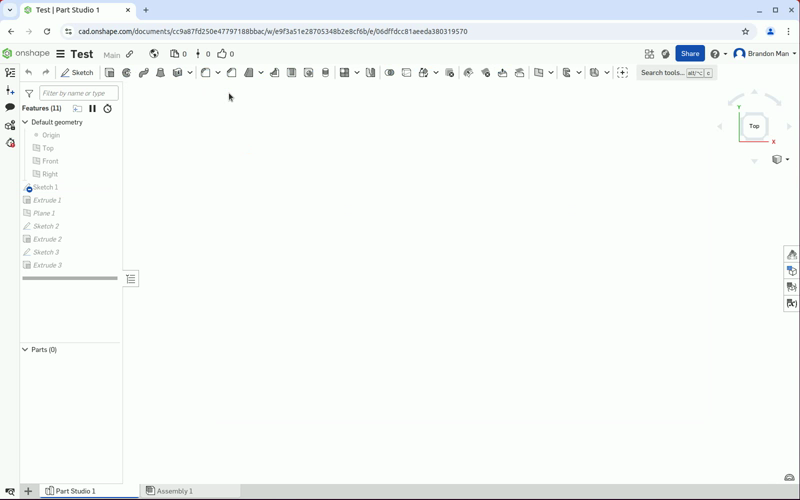
key(shift+s)
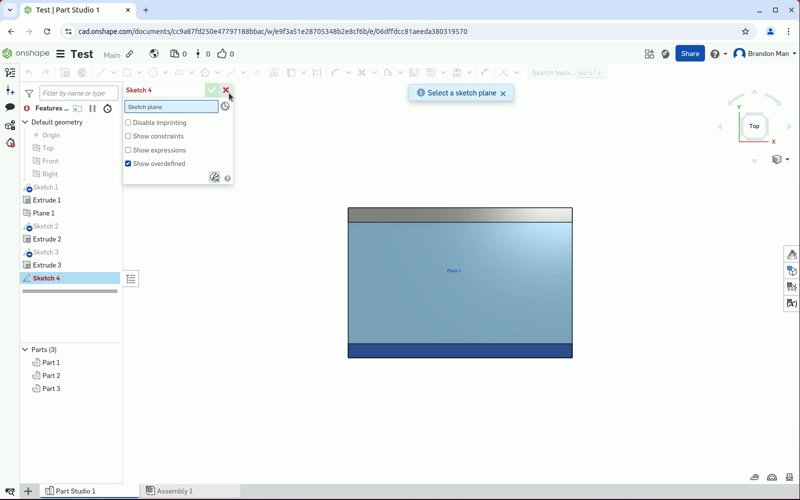
mouse_move(73, 215)
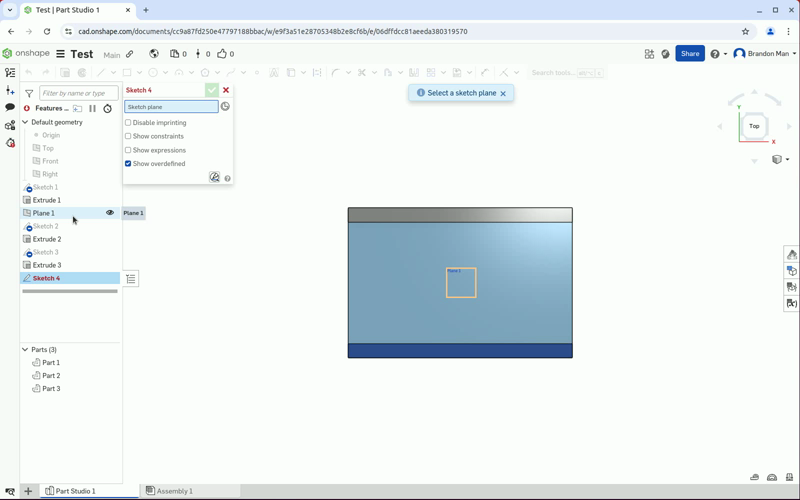
click(73, 215)
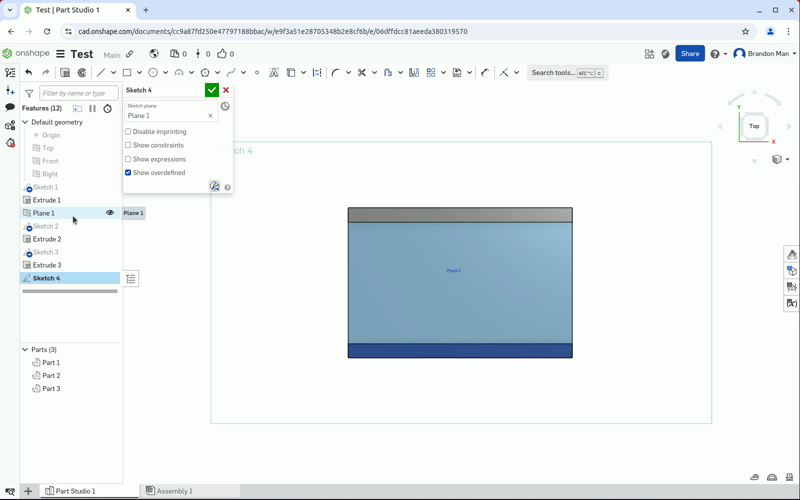
mouse_move(73, 352)
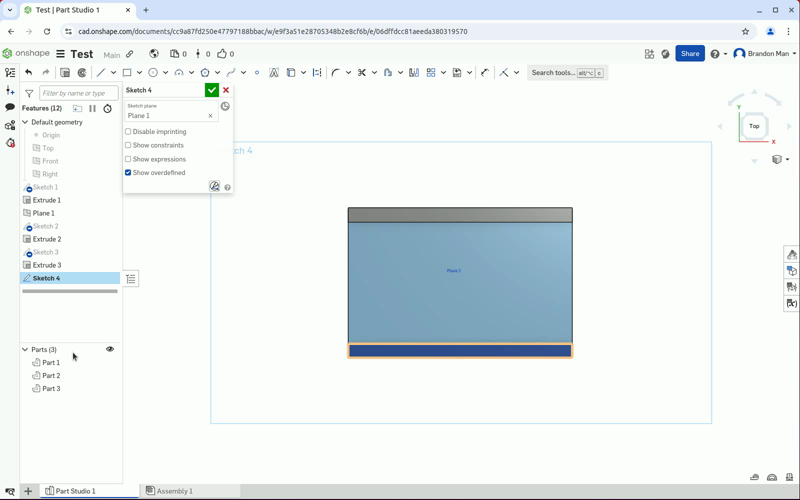
key(y)
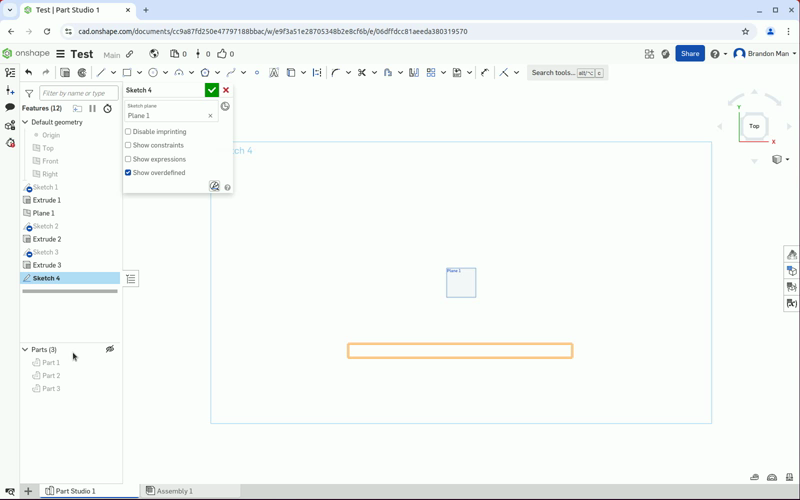
key(l)
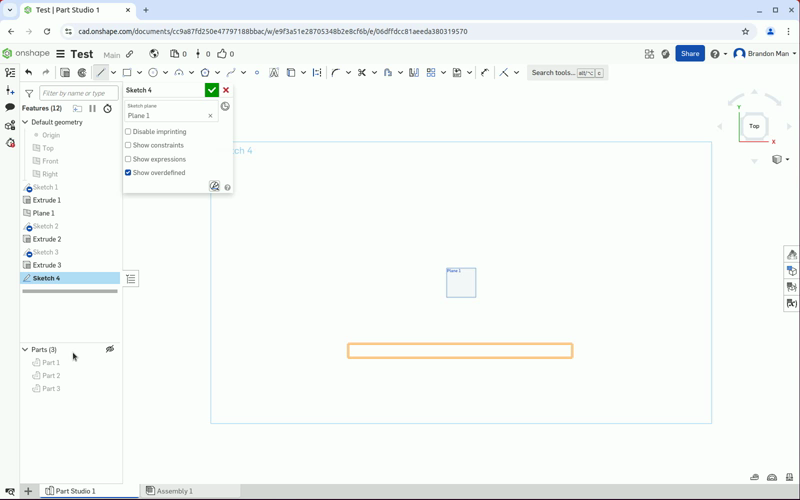
key_down(shift)
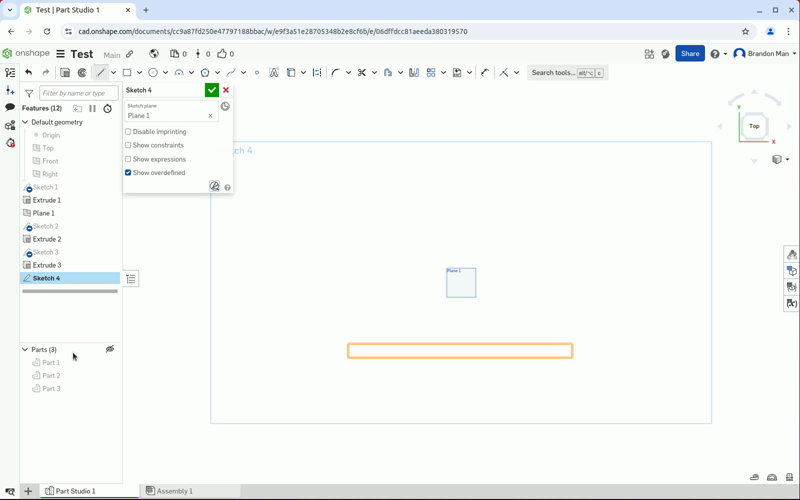
mouse_move(404, 294)
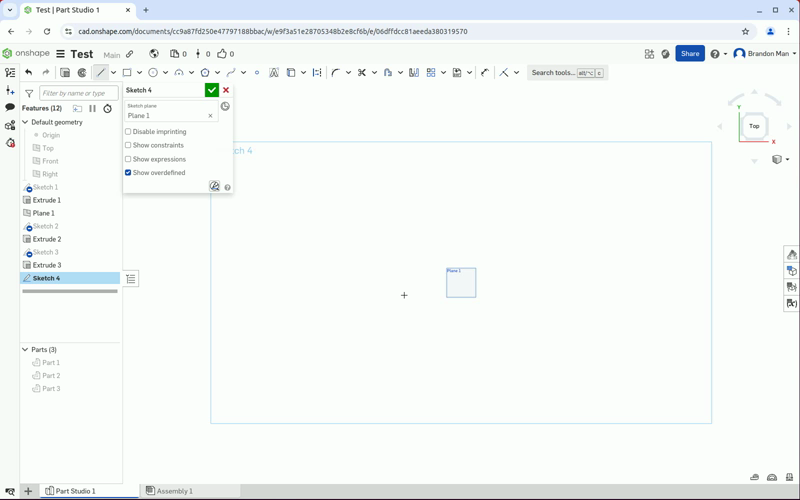
click(404, 294)
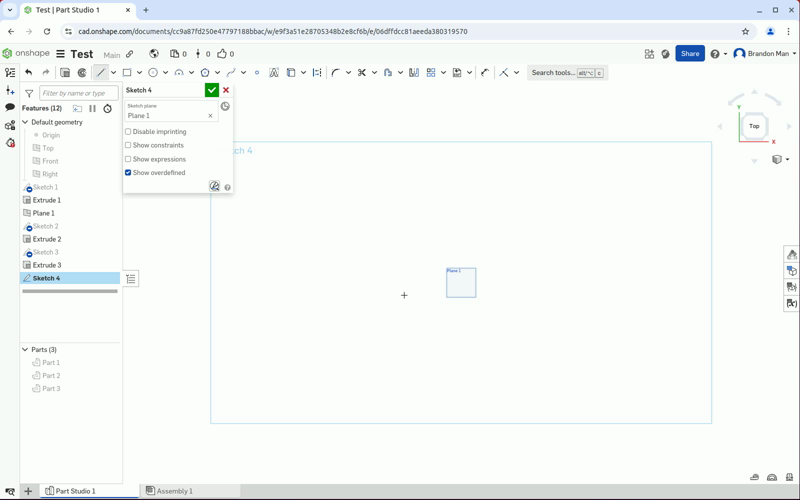
key_up(shift)
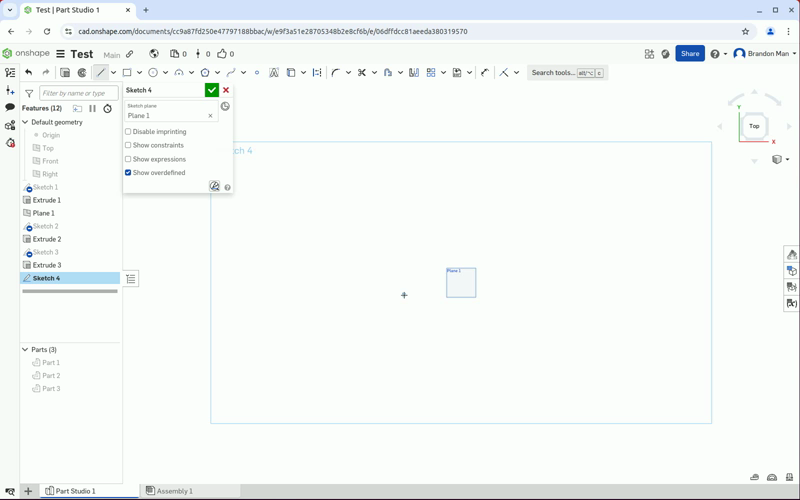
key_down(shift)
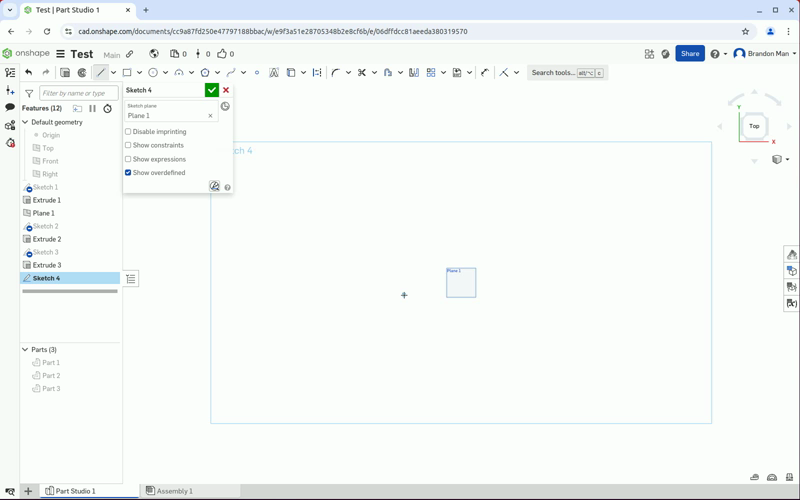
mouse_move(434, 294)
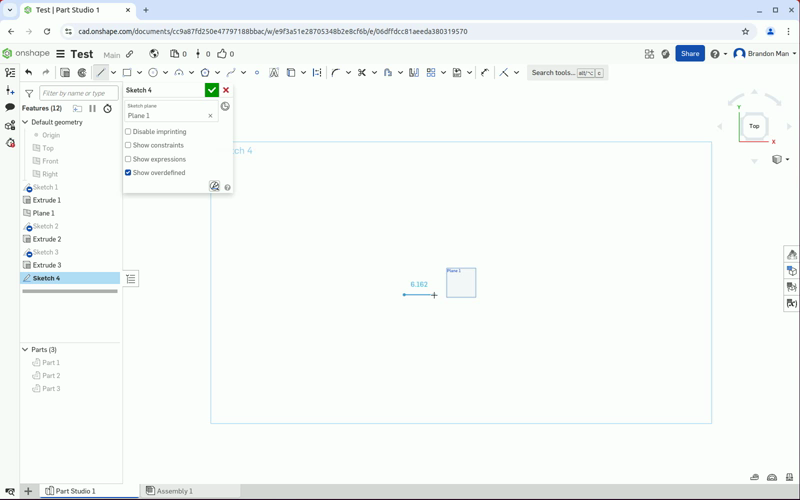
mouse_move(424, 294)
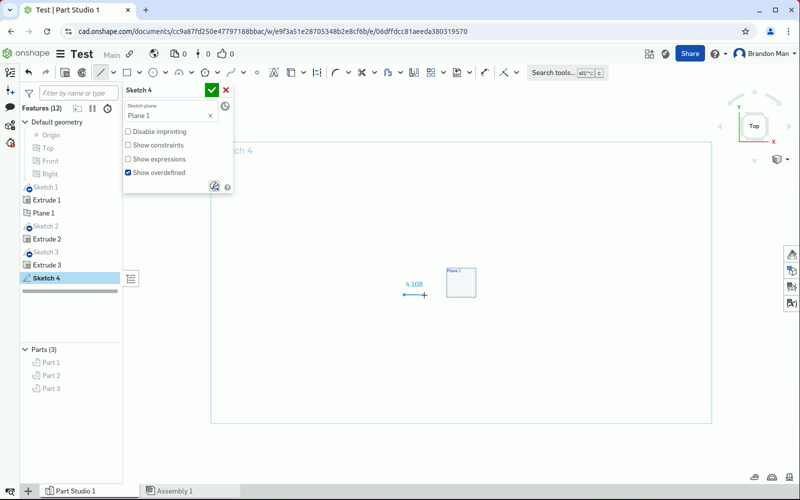
click(424, 294)
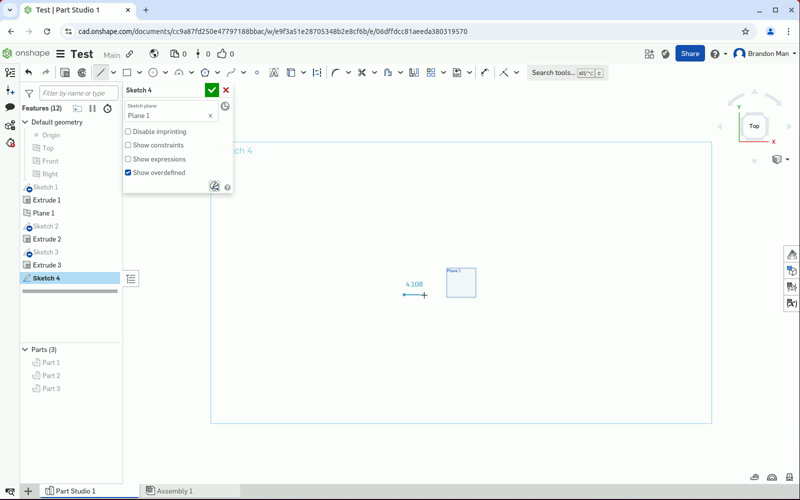
key_up(shift)
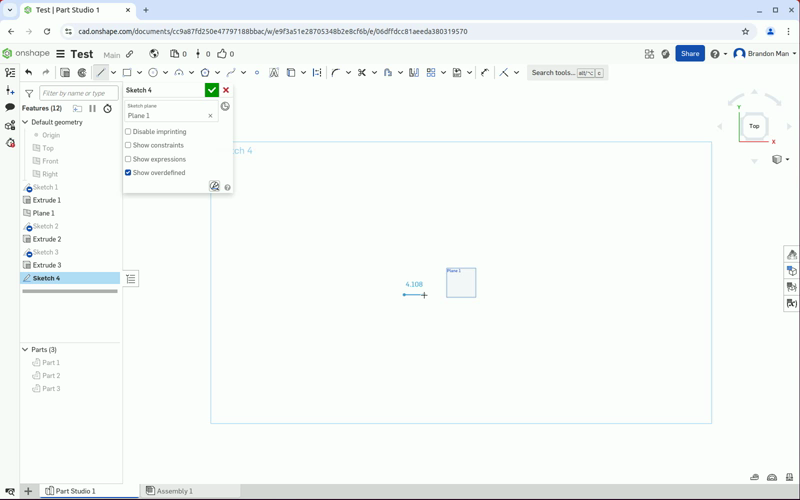
key_down(shift)
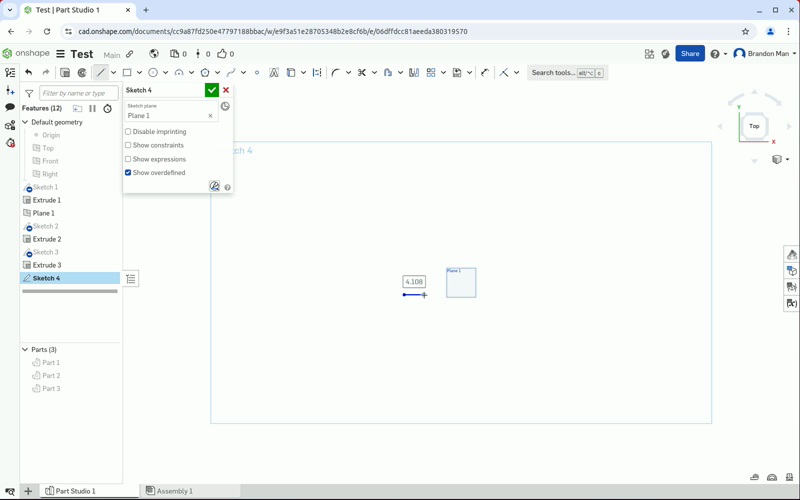
mouse_move(454, 294)
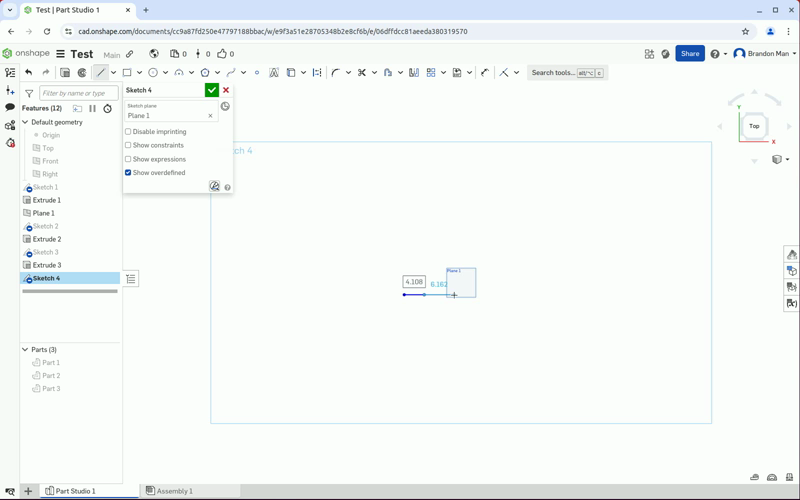
mouse_move(424, 274)
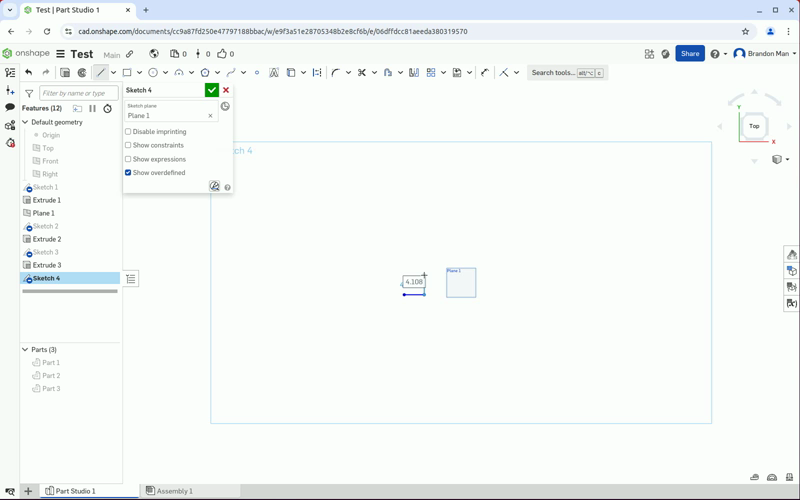
click(424, 274)
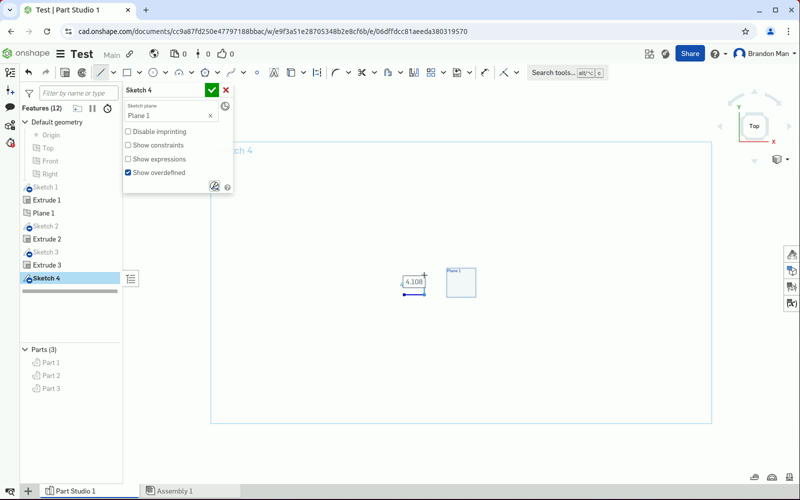
key_up(shift)
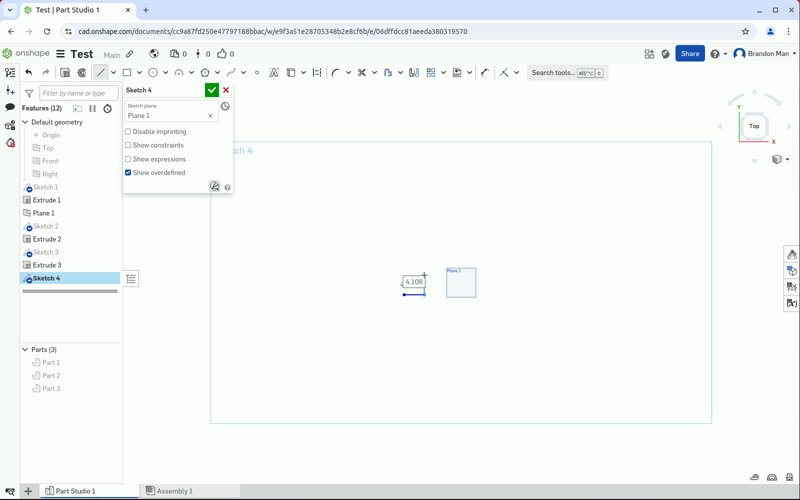
key_down(shift)
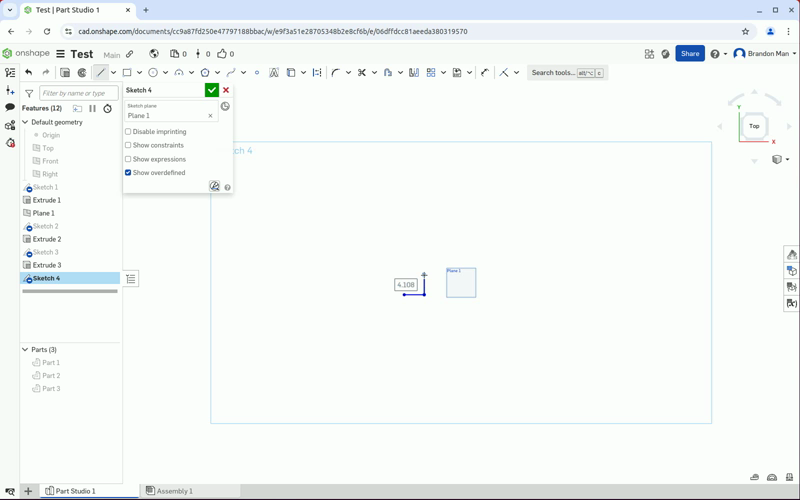
mouse_move(454, 274)
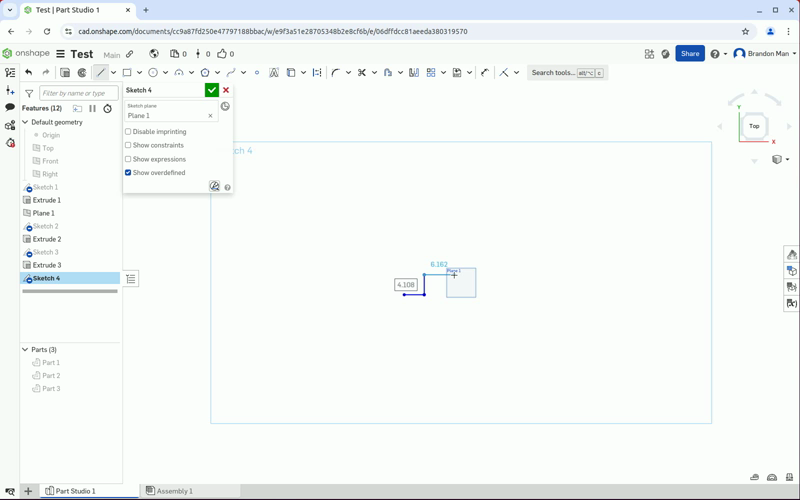
mouse_move(404, 274)
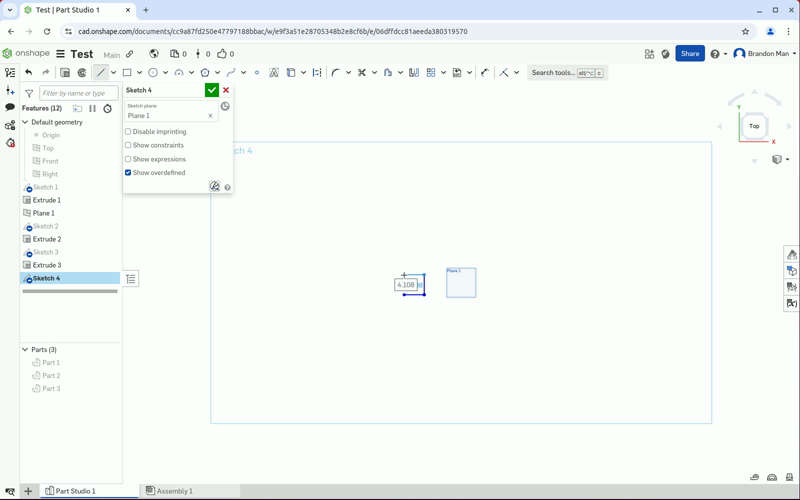
click(404, 274)
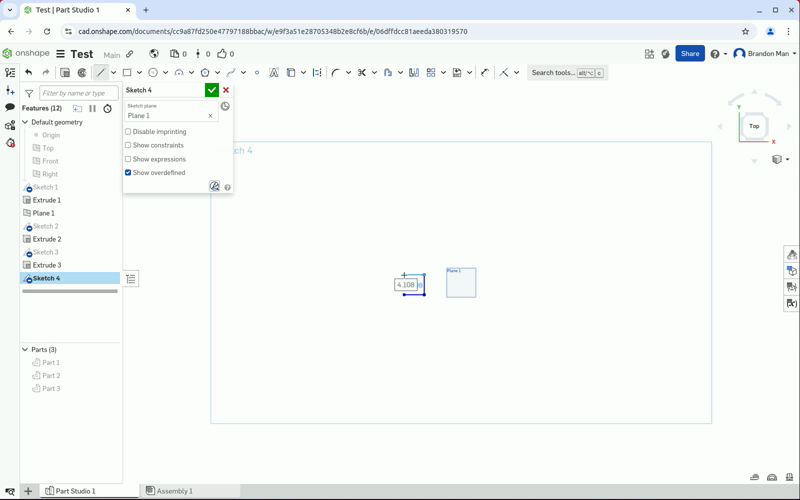
key_up(shift)
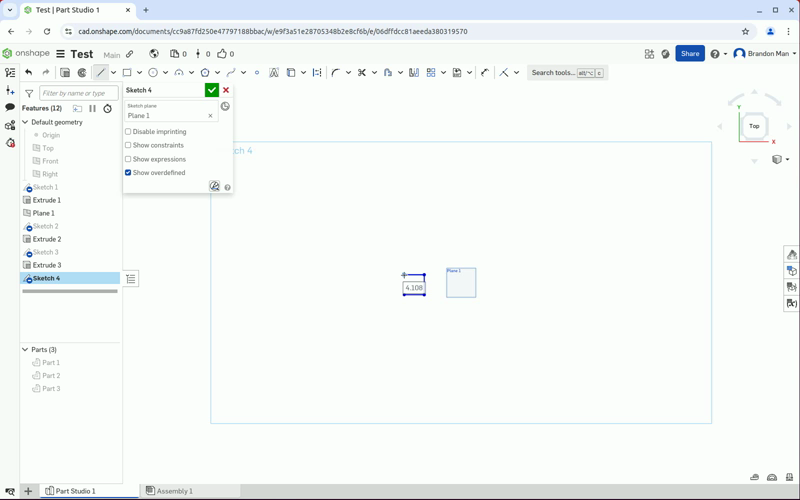
mouse_move(434, 274)
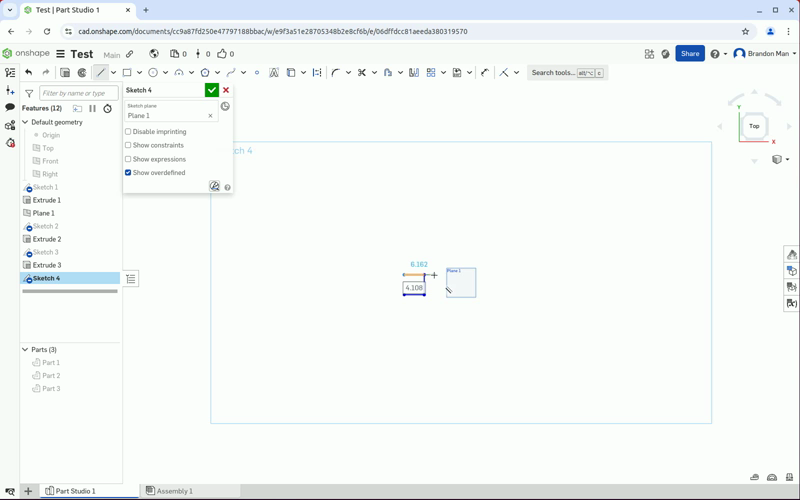
key_down(shift)
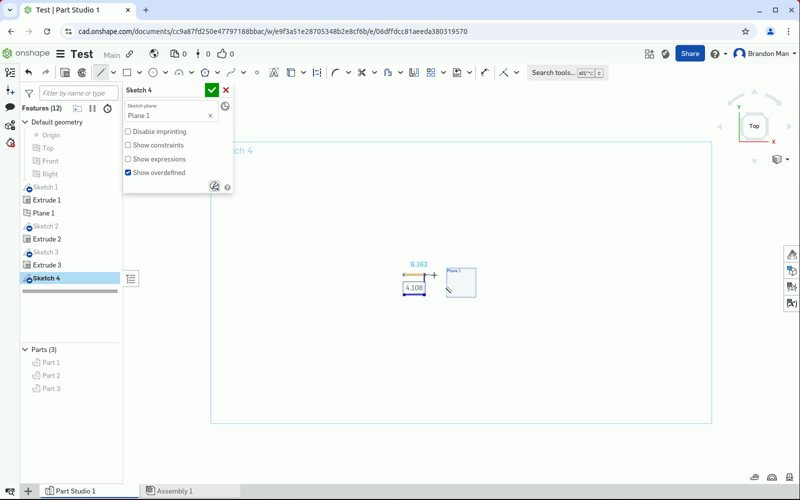
mouse_move(404, 294)
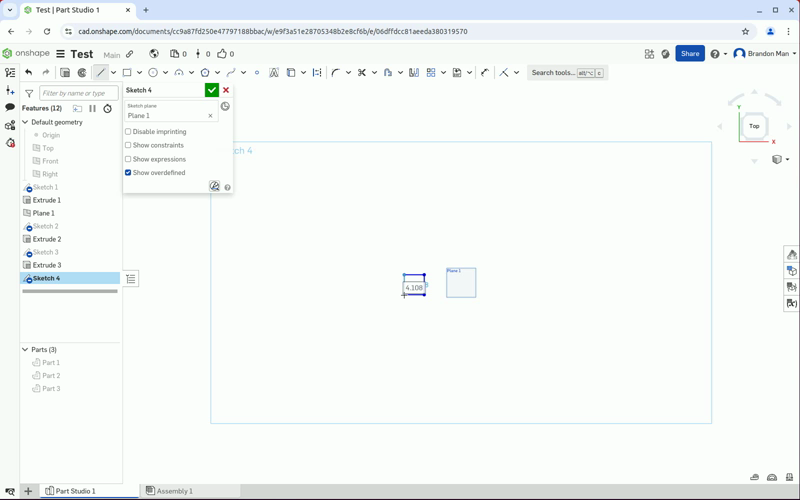
key_up(shift)
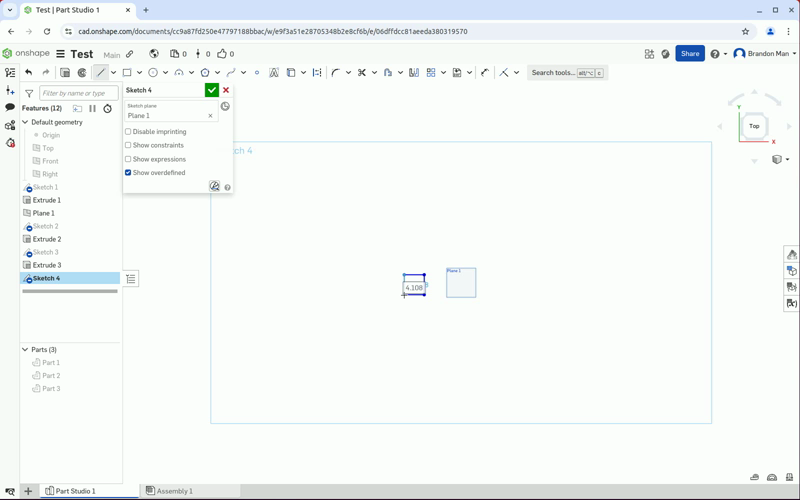
click(404, 294)
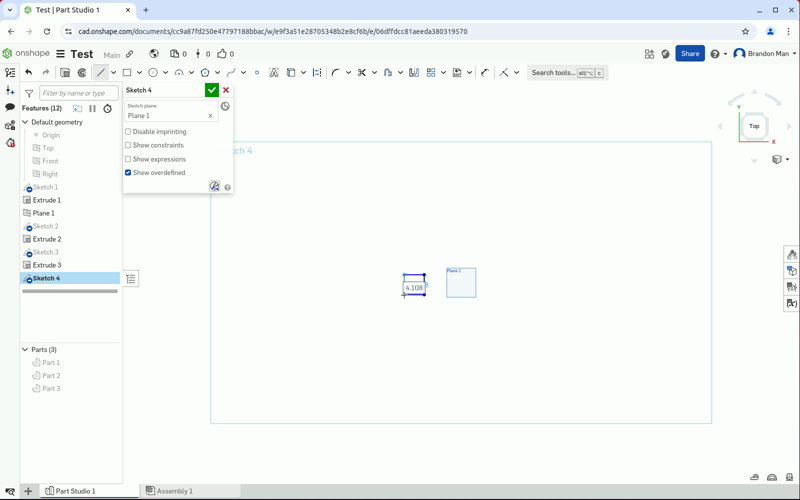
key(esc)
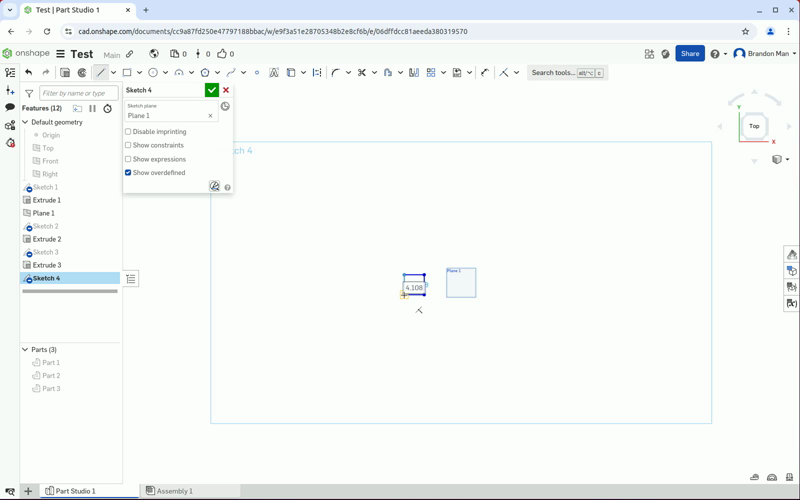
key(c)
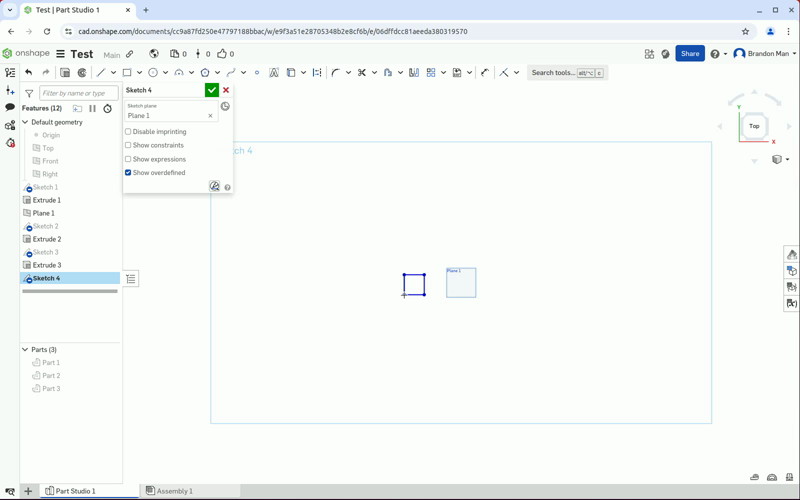
key_down(shift)
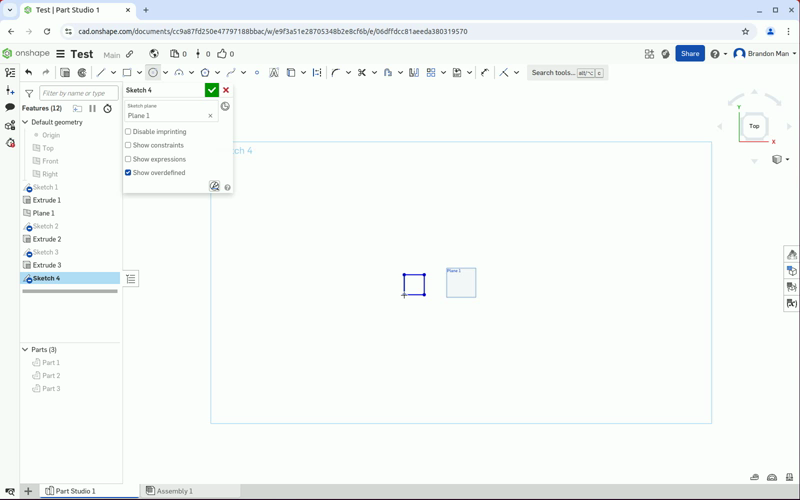
mouse_move(409, 289)
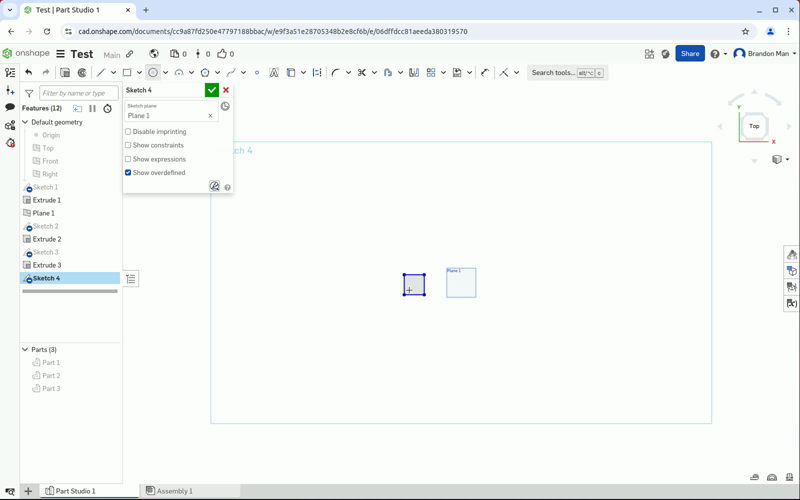
click(409, 289)
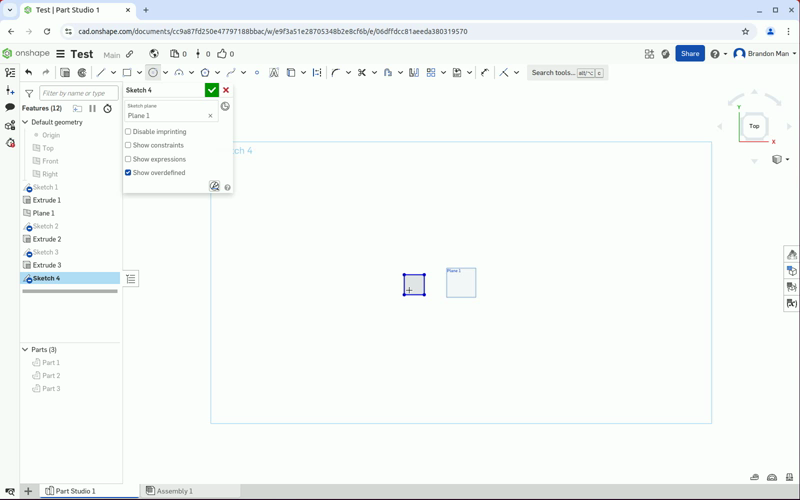
key_up(shift)
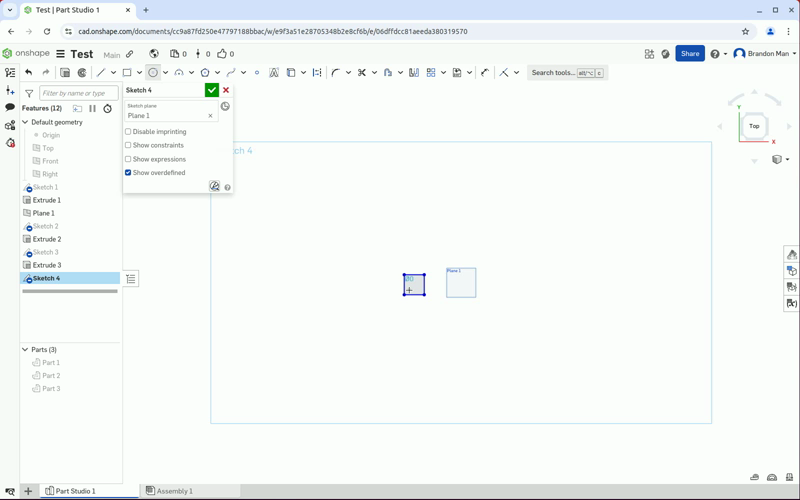
mouse_move(410, 289)
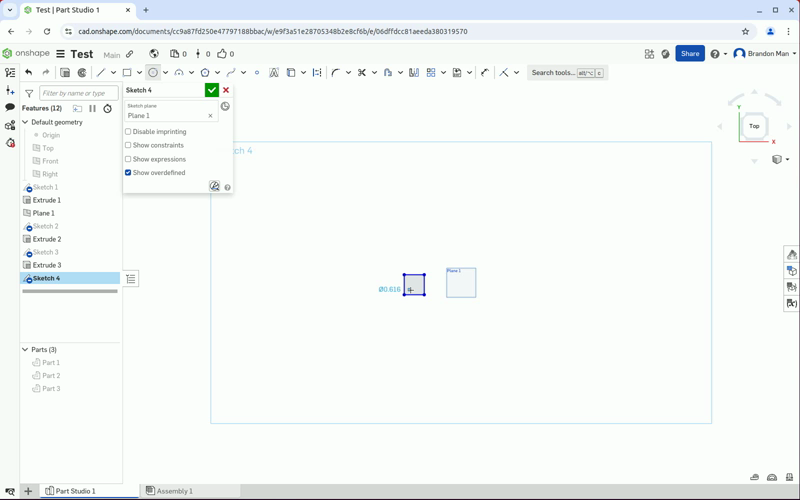
scroll(6)
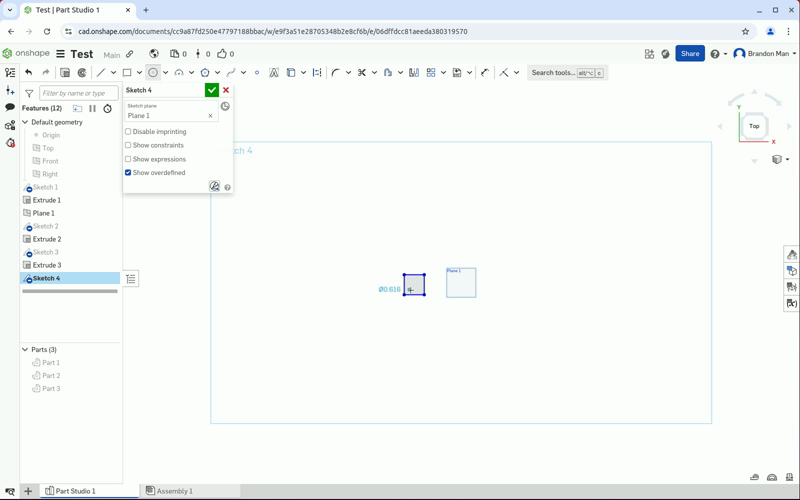
scroll(6)
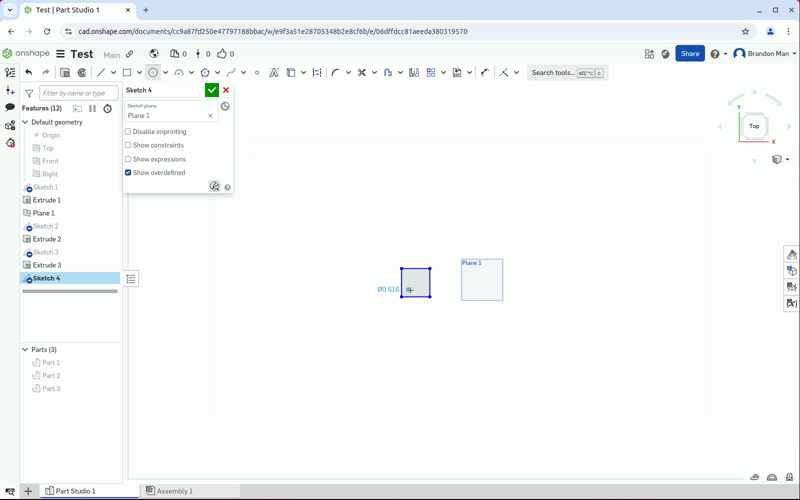
scroll(6)
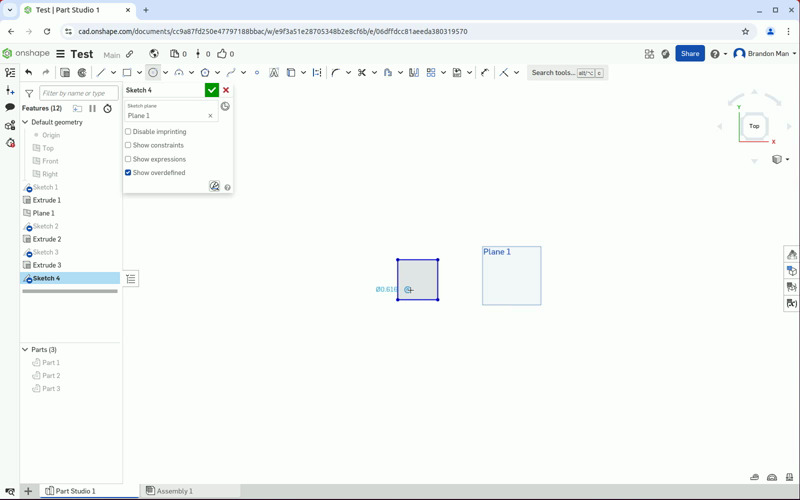
scroll(6)
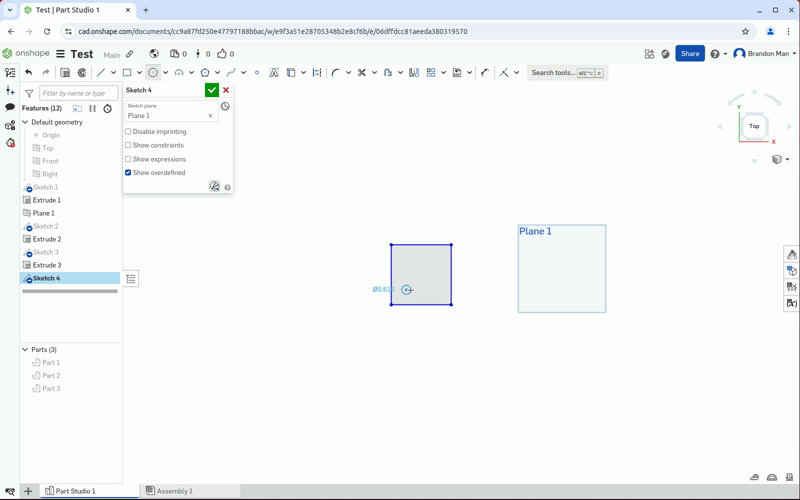
scroll(6)
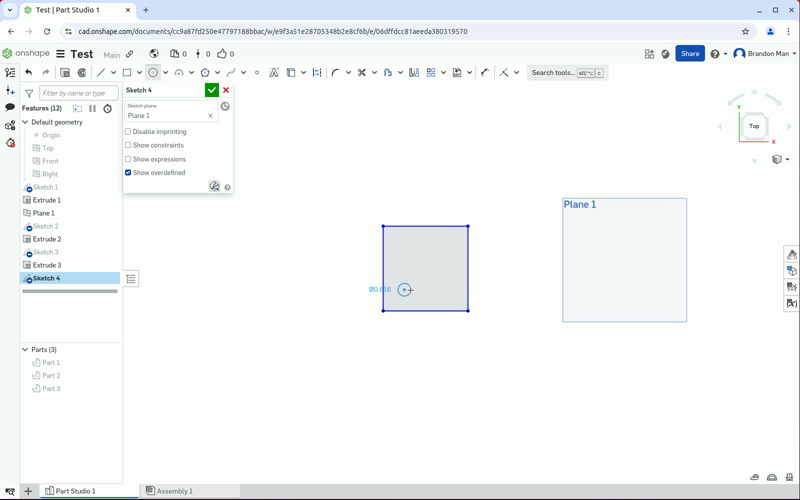
scroll(6)
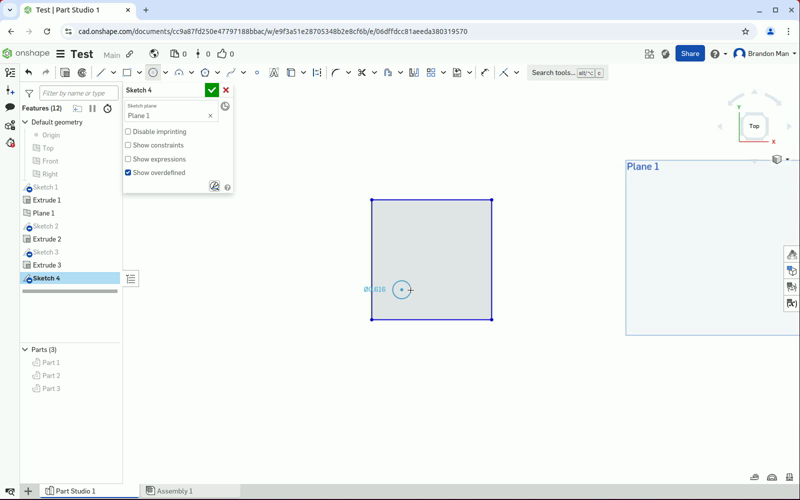
scroll(6)
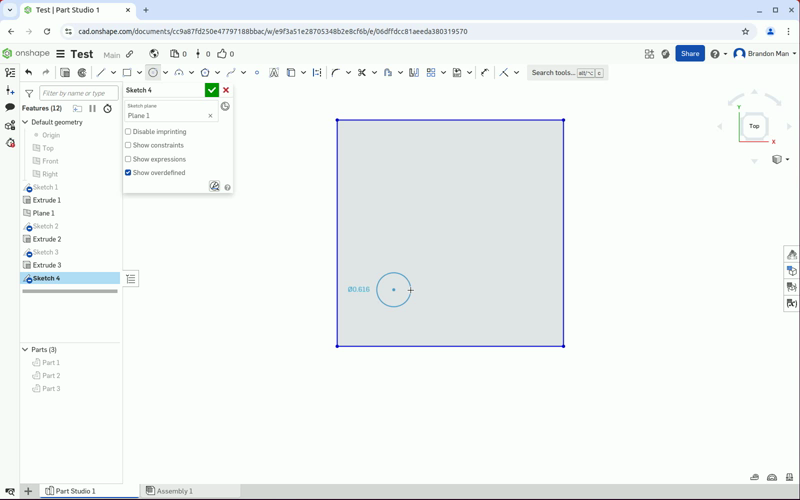
click(410, 289)
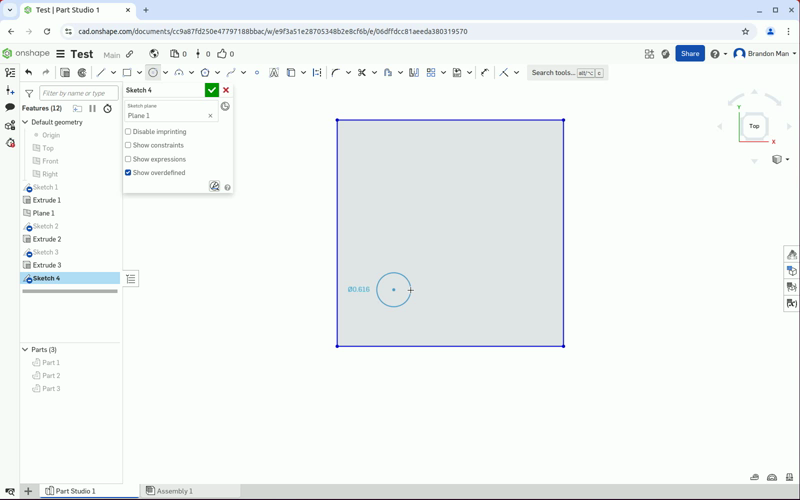
scroll(-6)
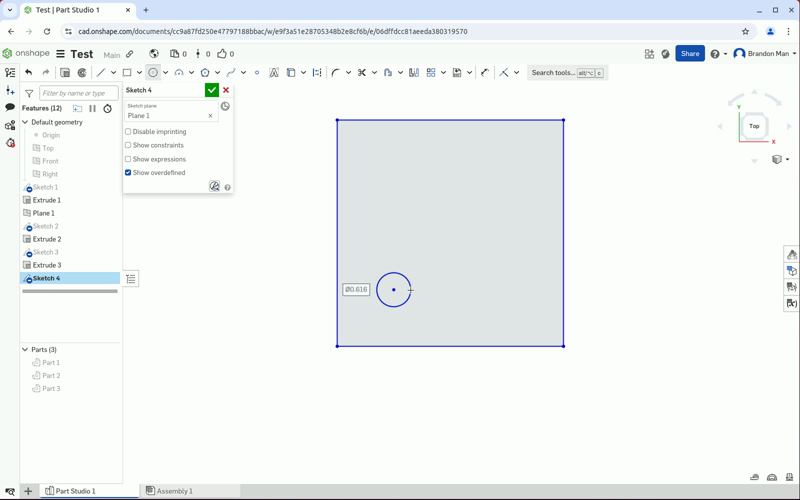
scroll(-6)
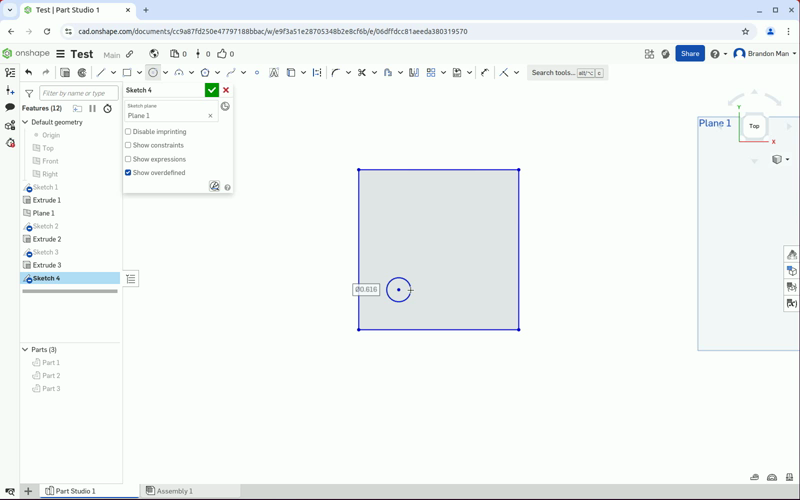
scroll(-6)
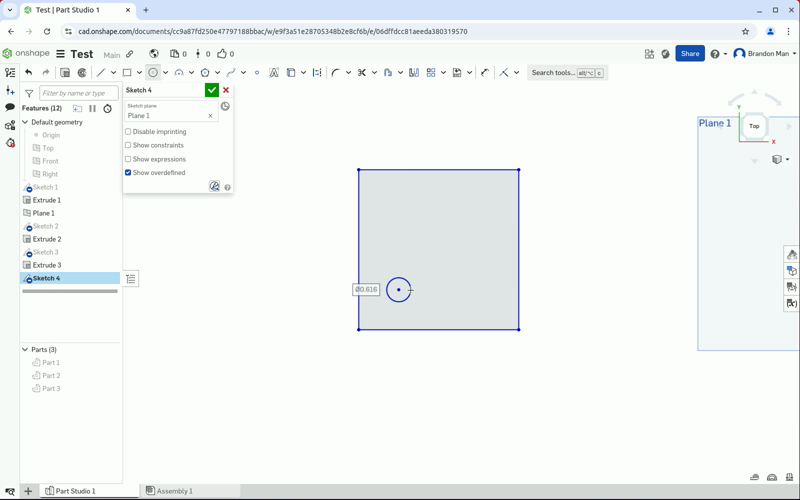
scroll(-6)
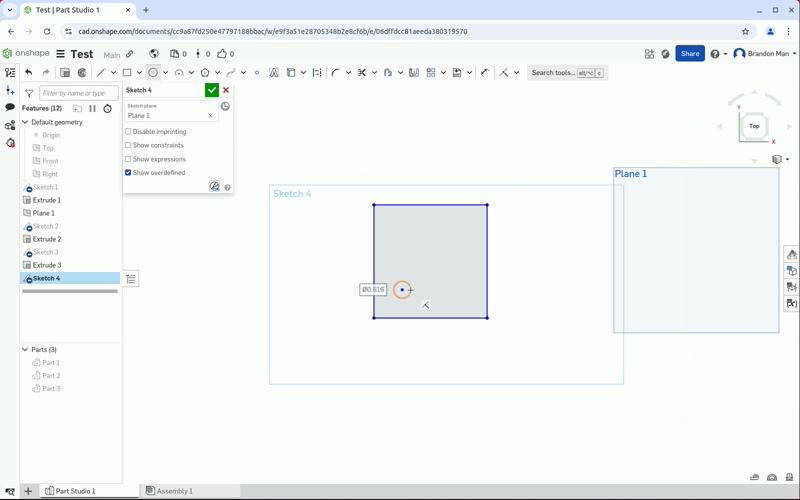
scroll(-6)
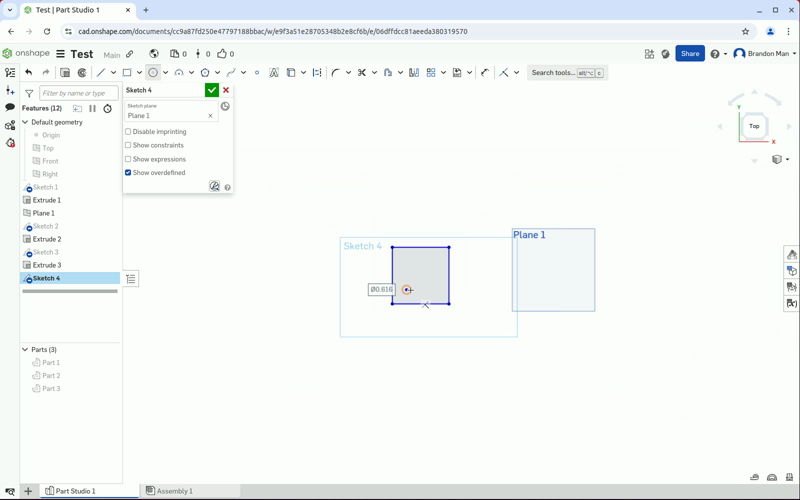
scroll(-6)
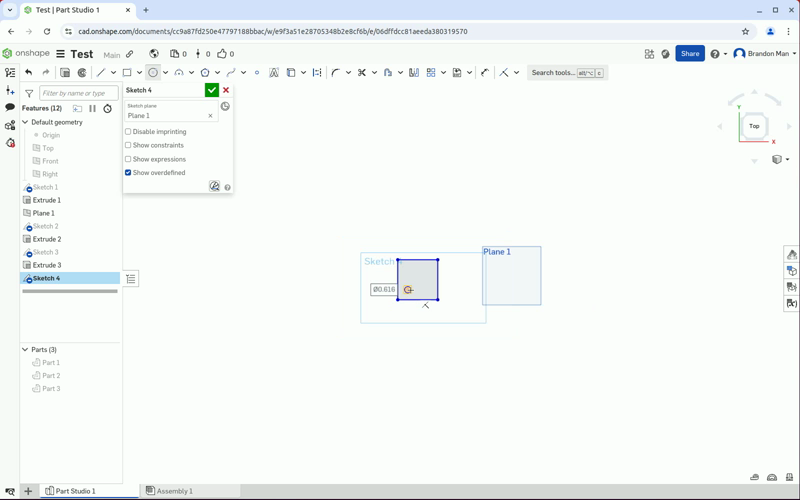
scroll(-6)
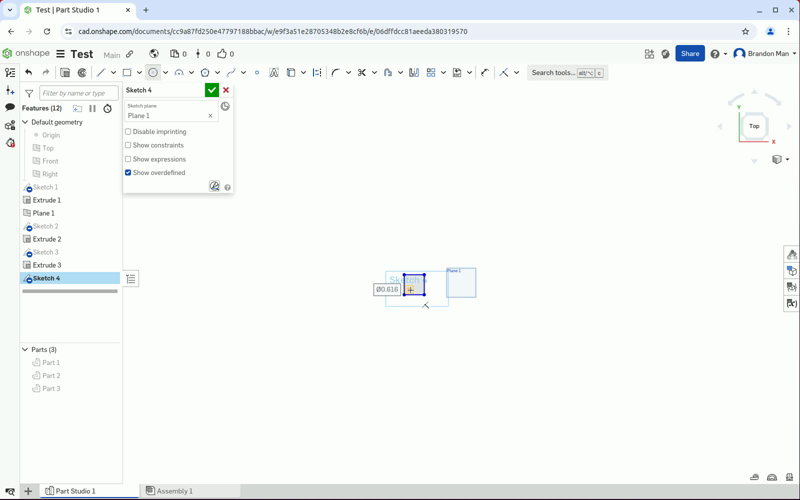
key(esc)
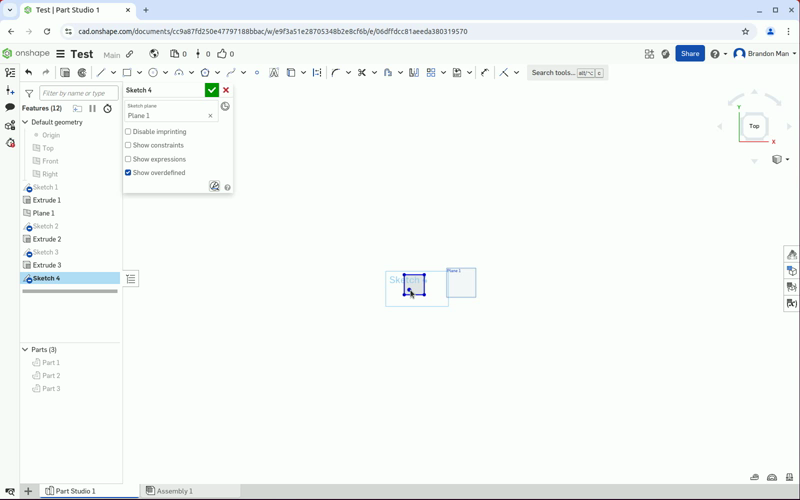
key(c)
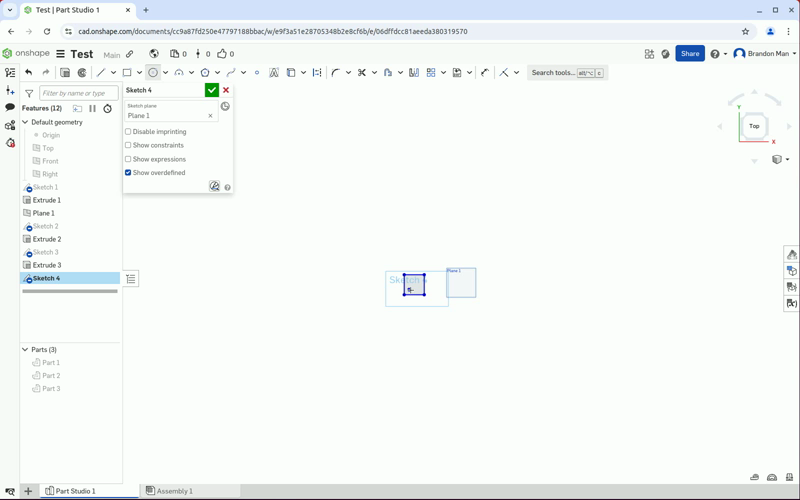
key_down(shift)
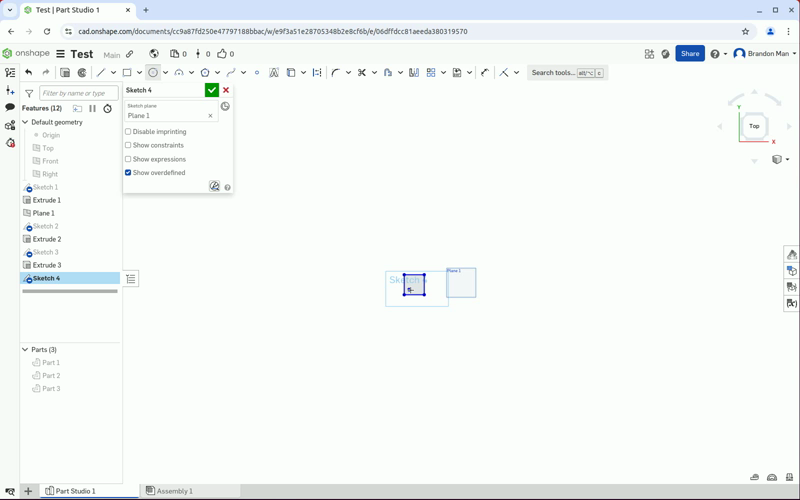
mouse_move(409, 279)
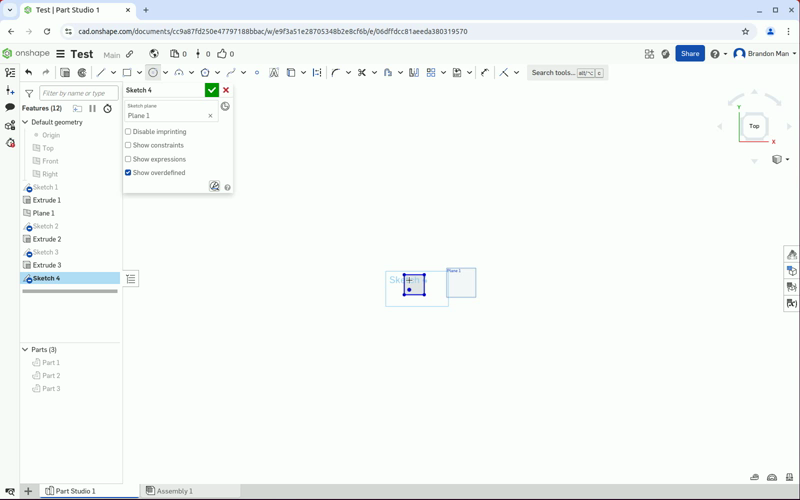
click(409, 279)
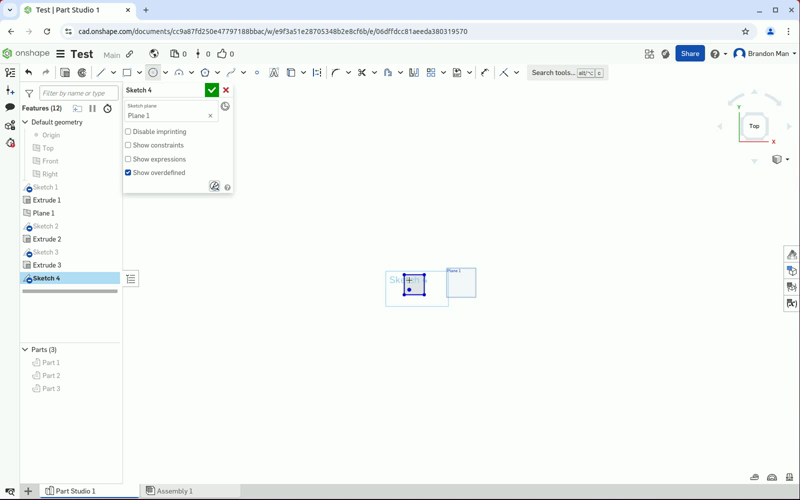
key_up(shift)
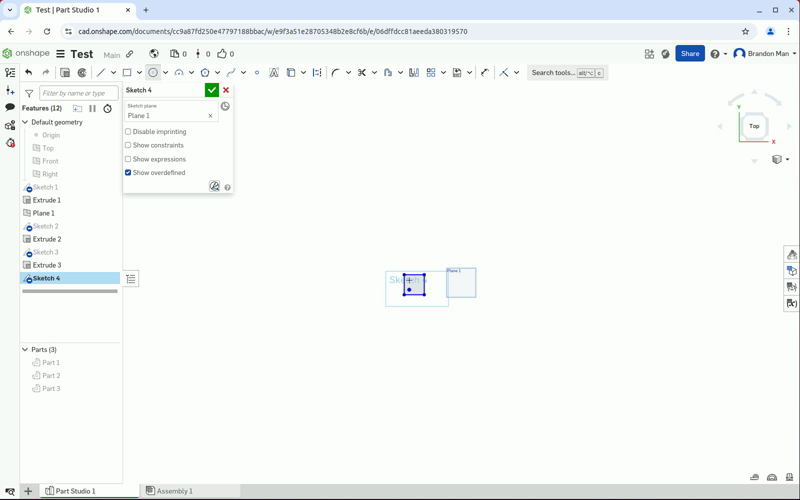
mouse_move(410, 279)
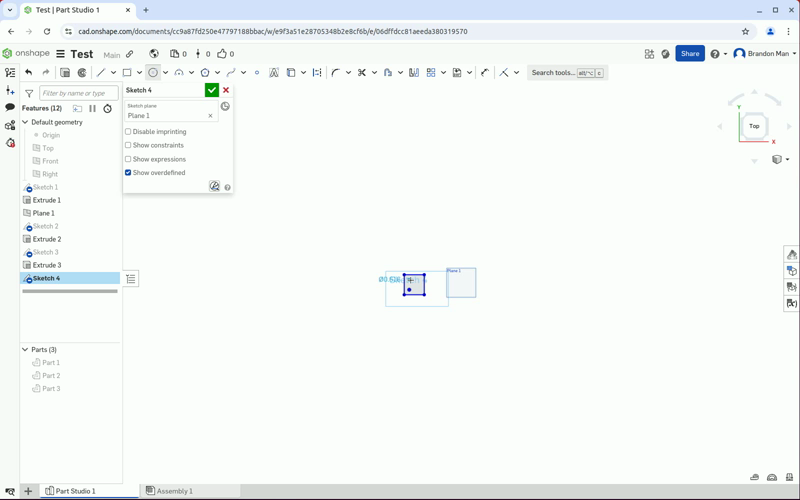
scroll(6)
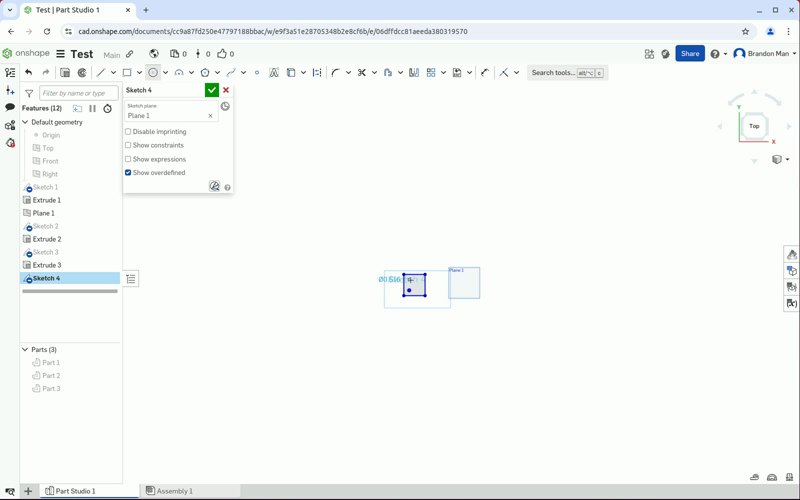
scroll(6)
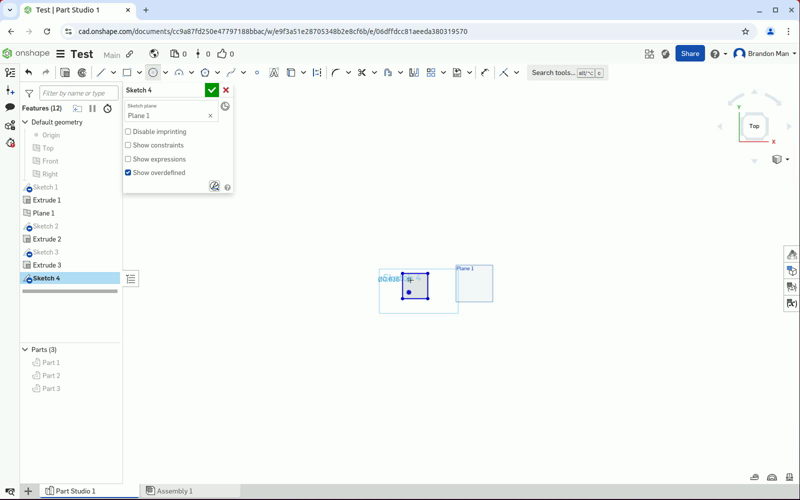
scroll(6)
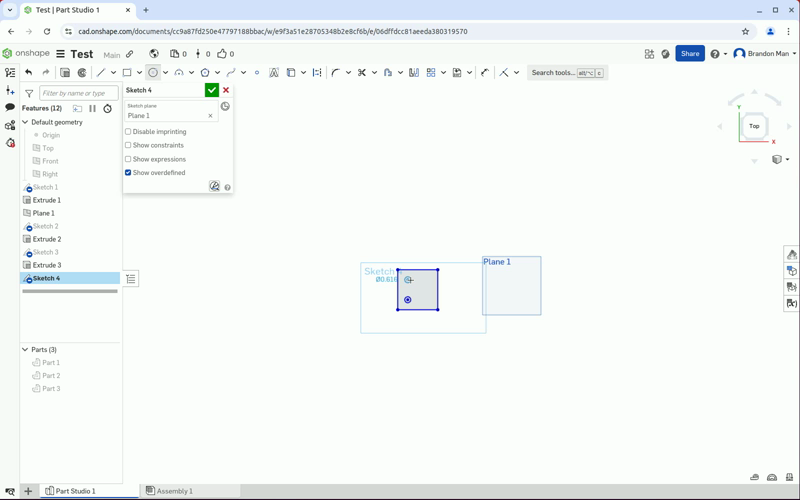
scroll(6)
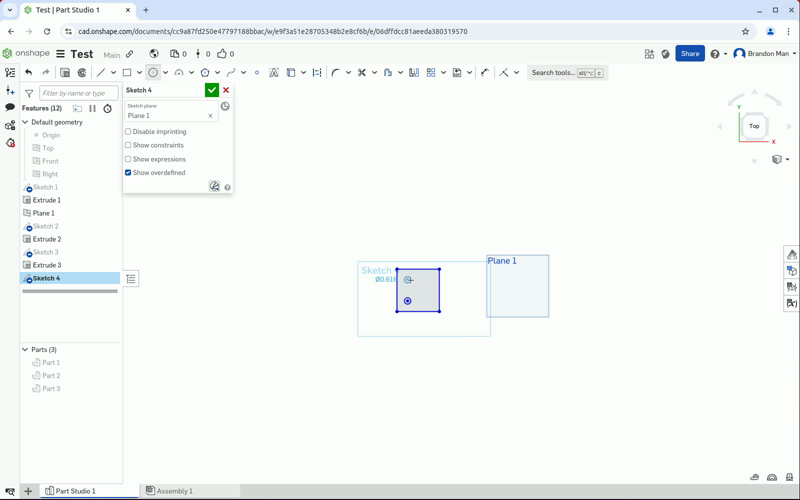
scroll(6)
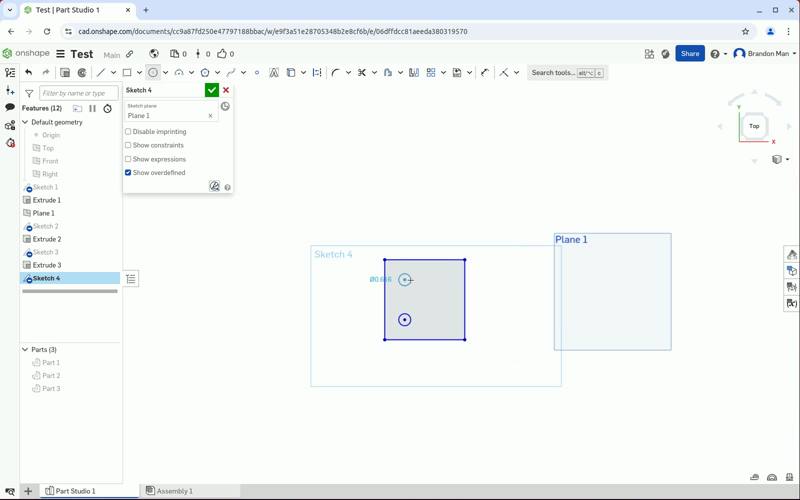
scroll(6)
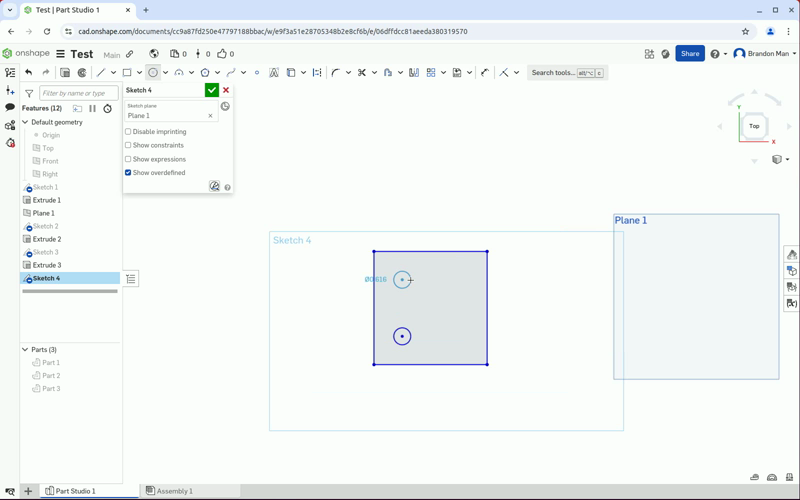
scroll(6)
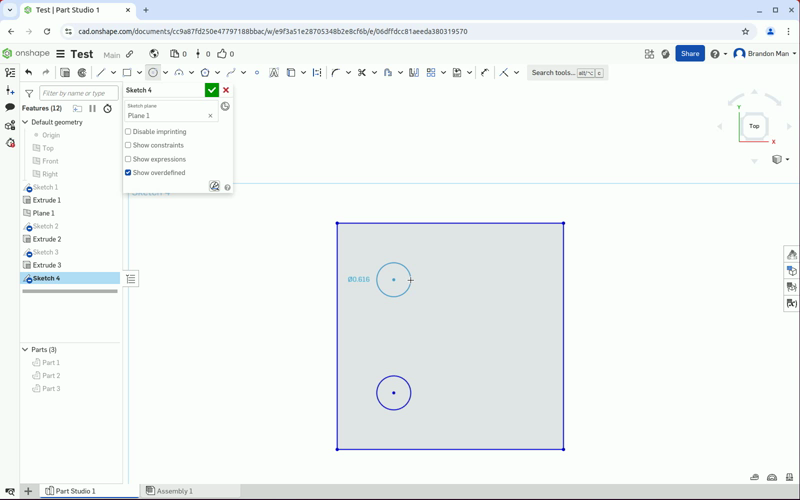
click(410, 279)
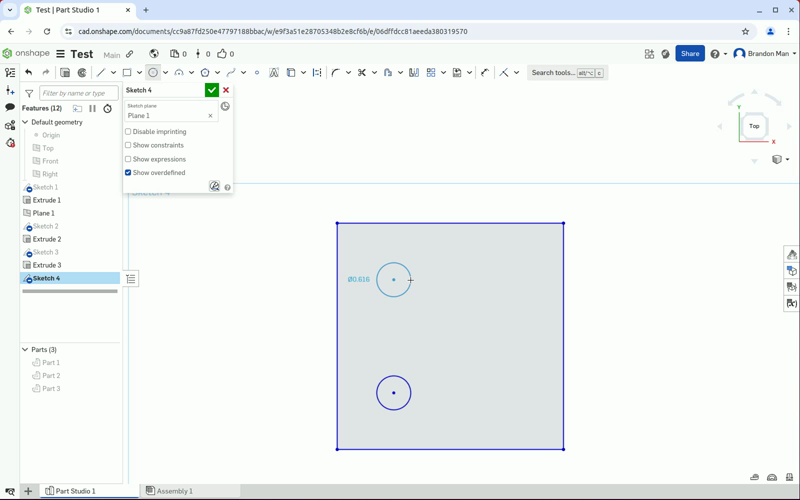
scroll(-6)
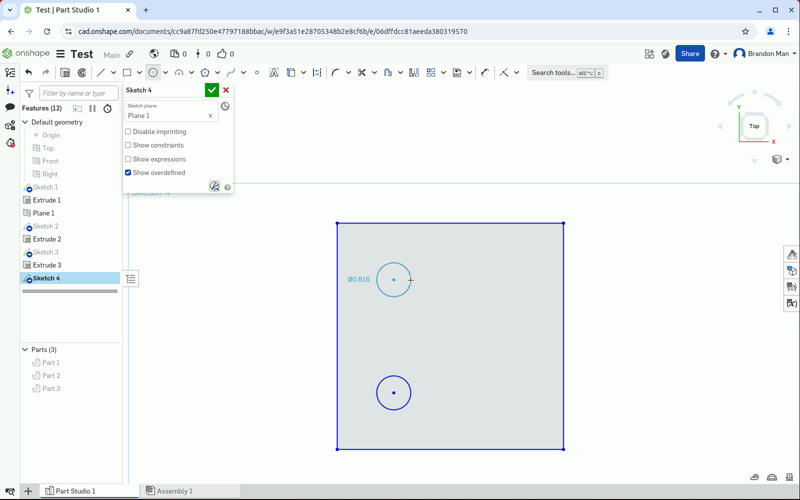
scroll(-6)
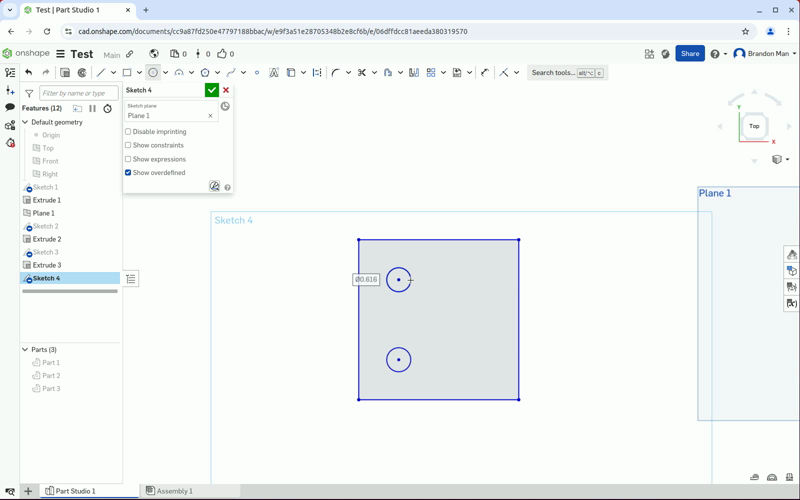
scroll(-6)
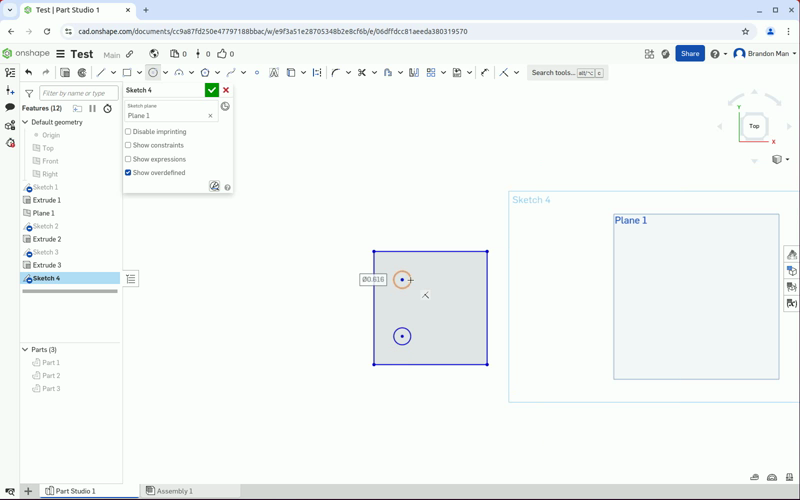
scroll(-6)
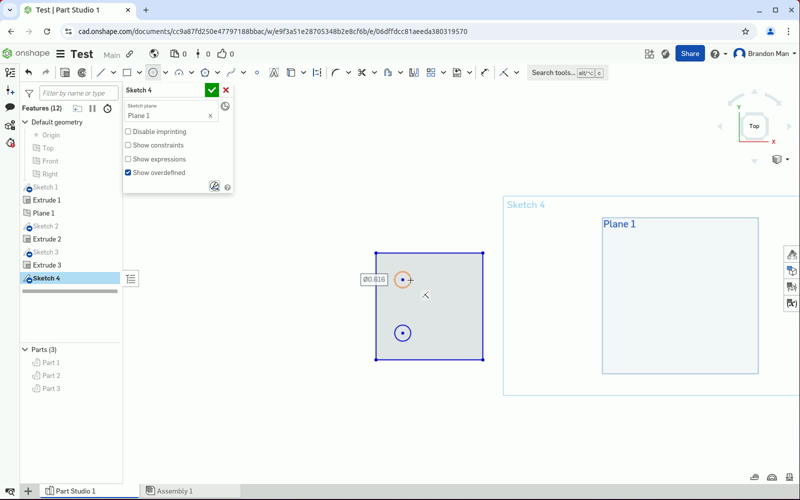
scroll(-6)
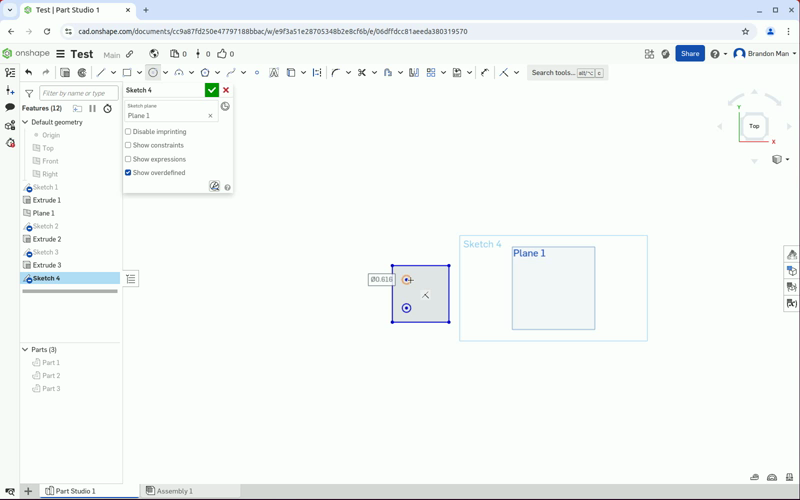
scroll(-6)
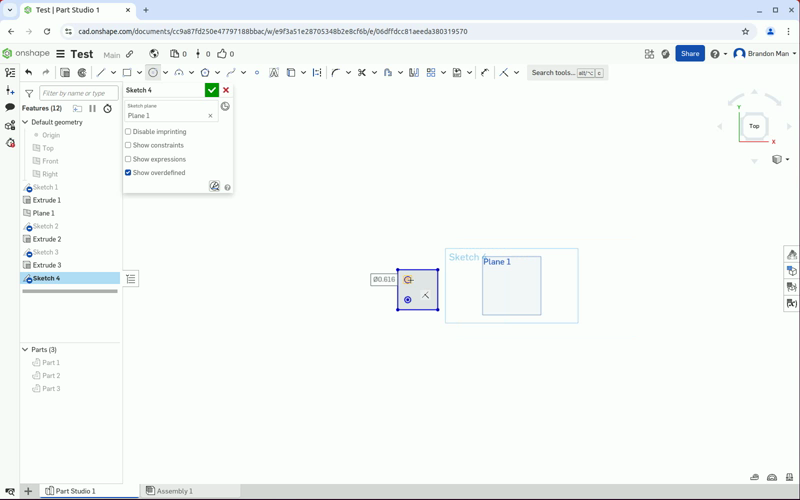
scroll(-6)
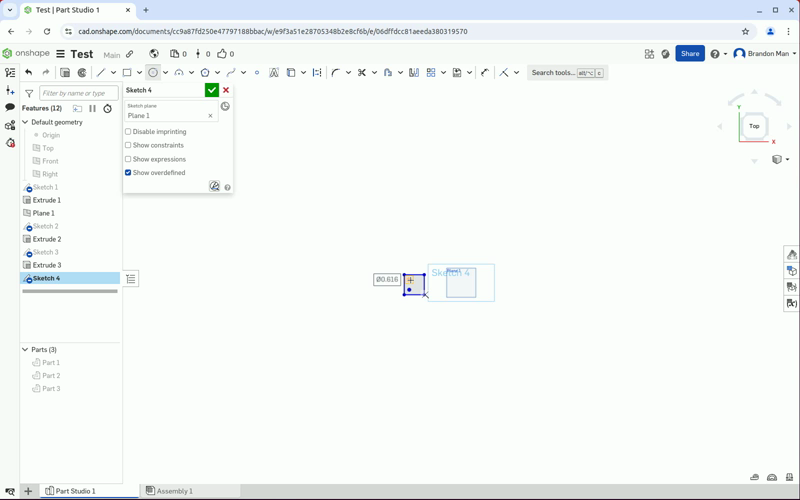
key(esc)
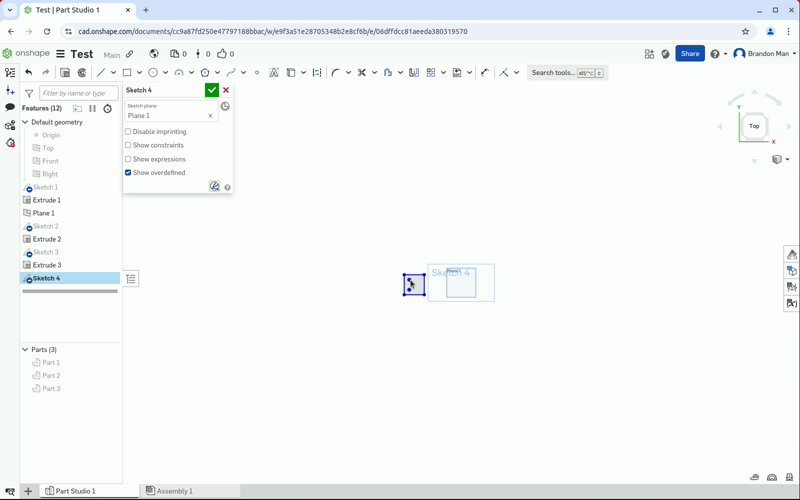
key(c)
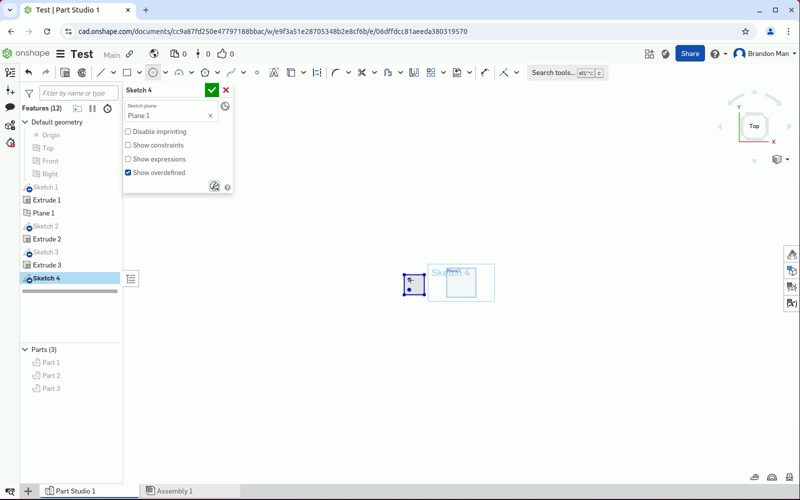
key_down(shift)
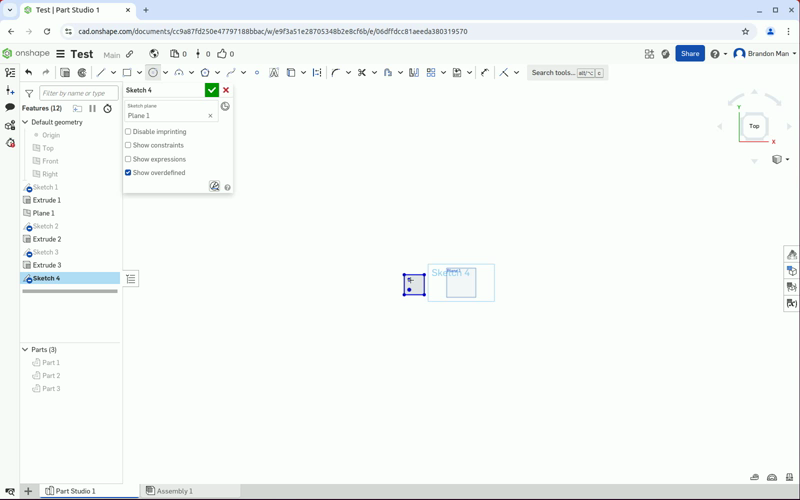
mouse_move(419, 289)
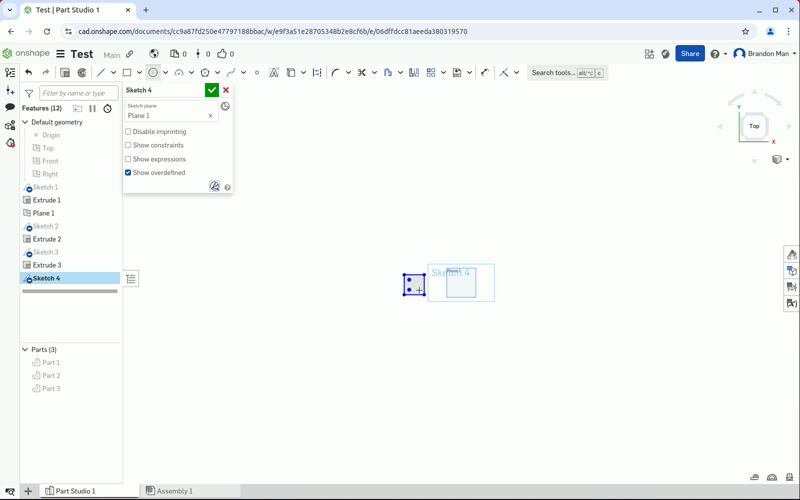
click(419, 289)
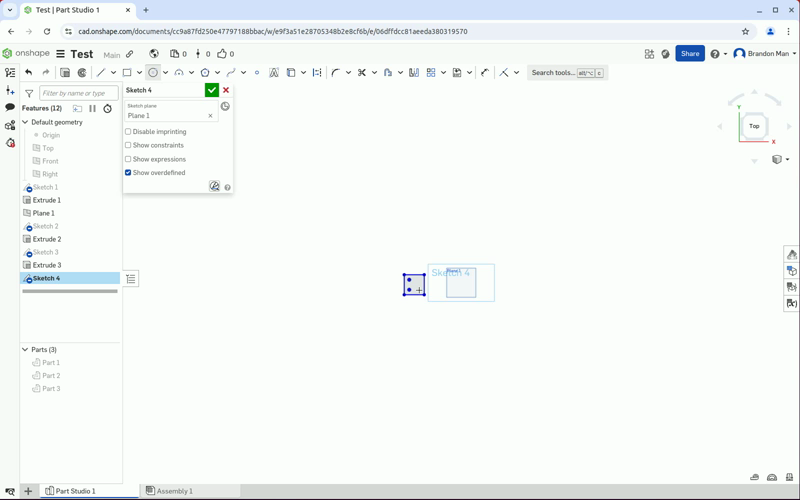
key_up(shift)
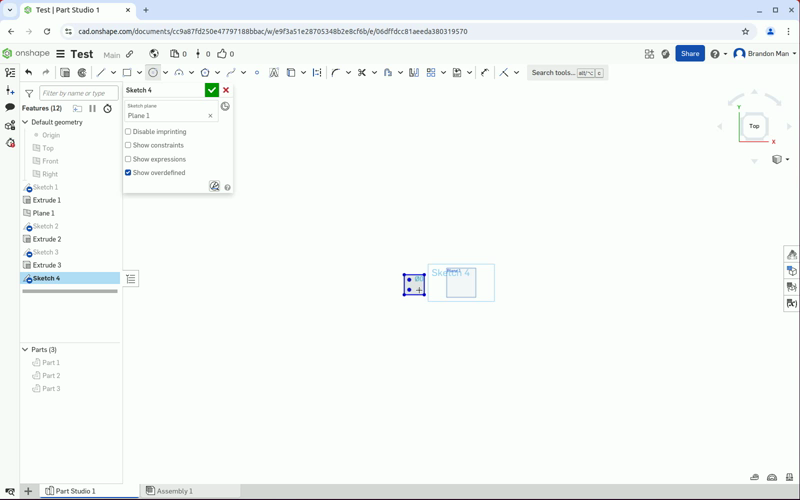
mouse_move(420, 289)
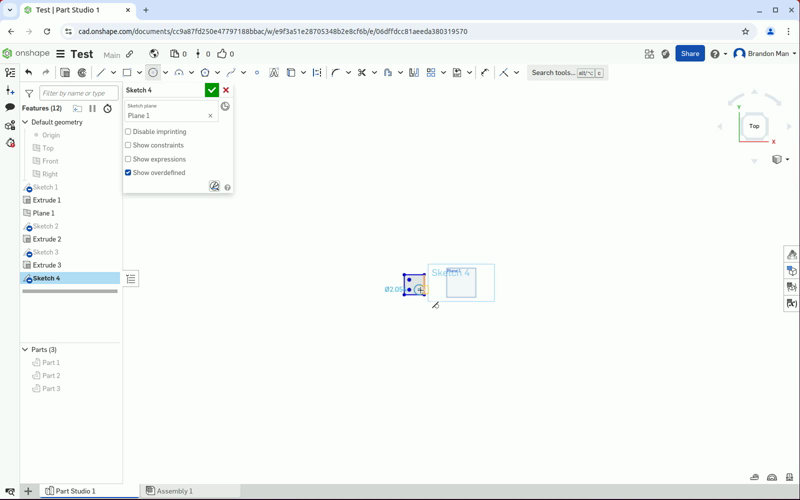
scroll(6)
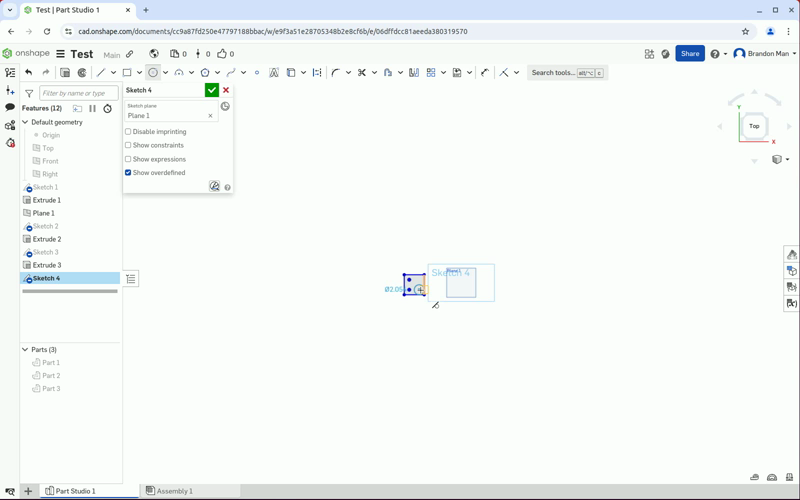
scroll(6)
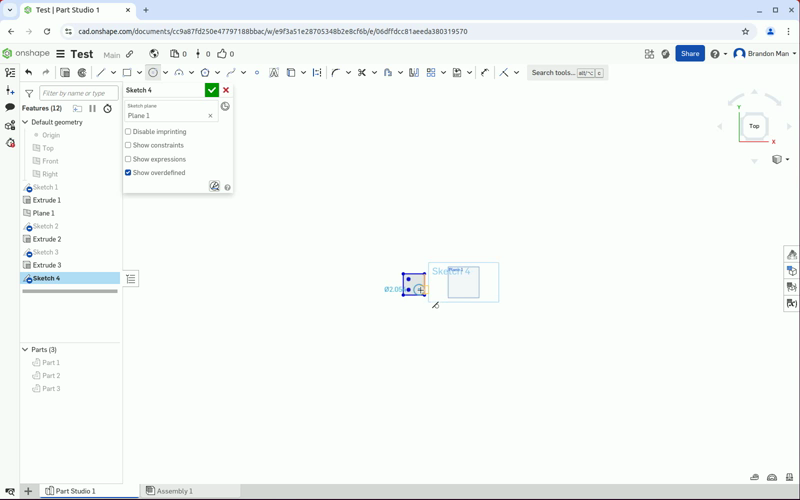
scroll(6)
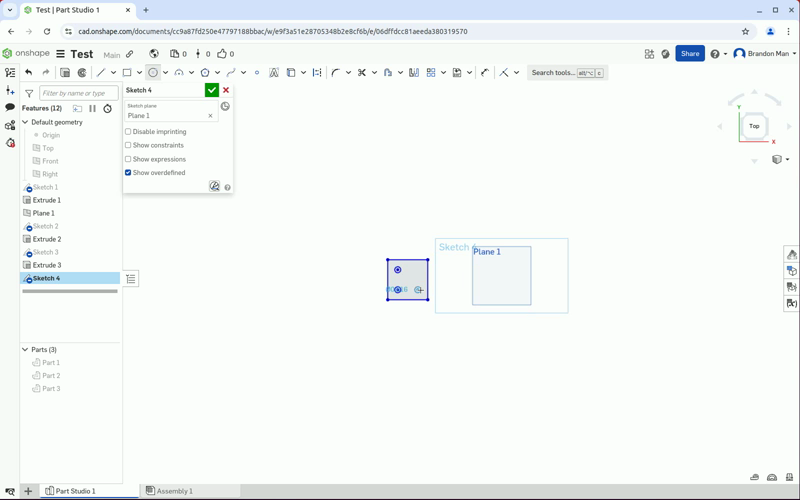
scroll(6)
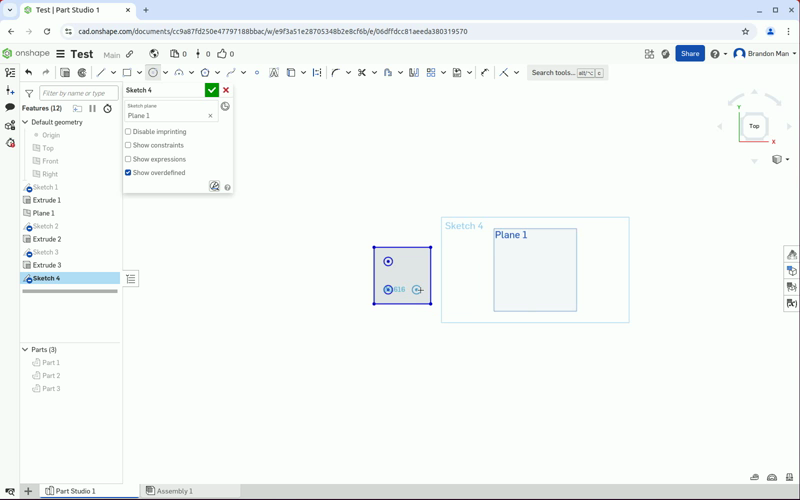
scroll(6)
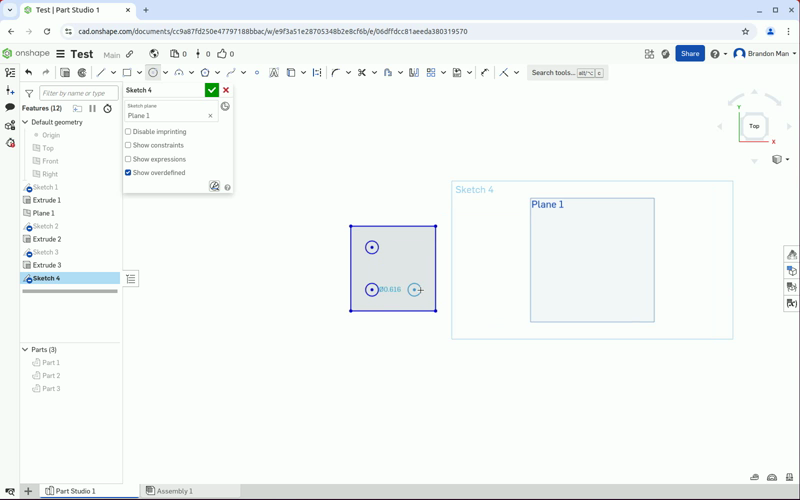
scroll(6)
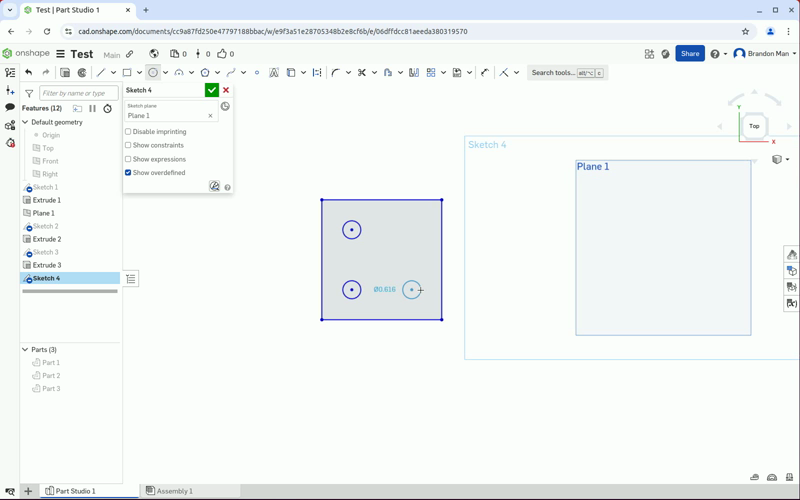
scroll(6)
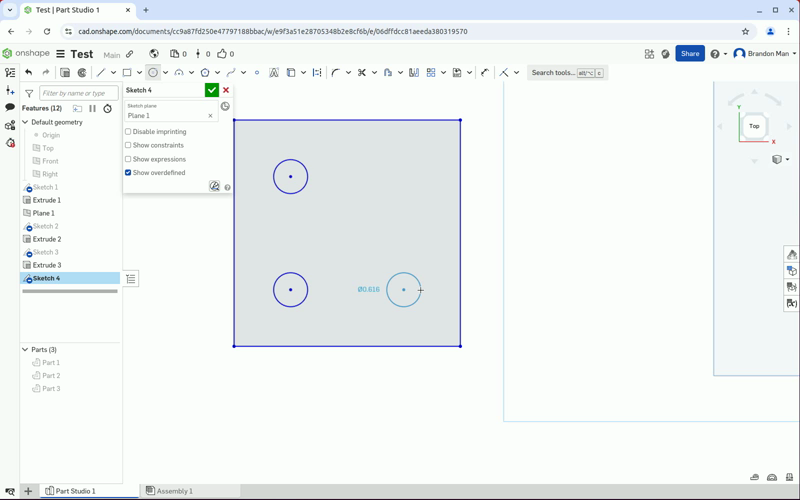
click(420, 289)
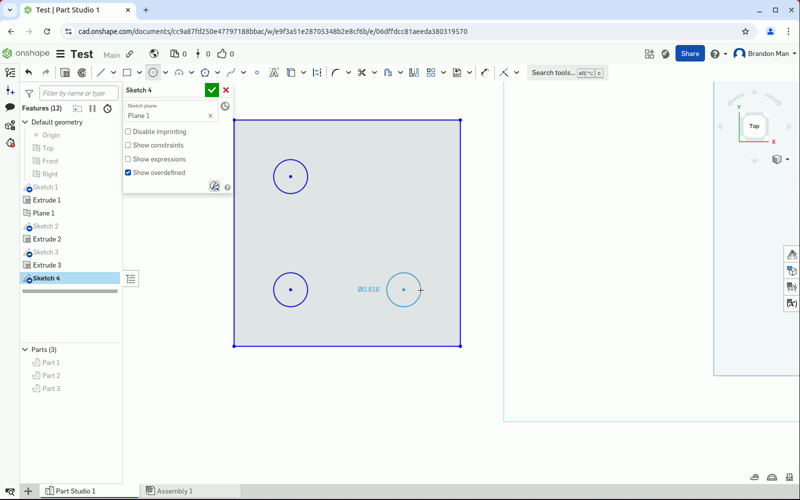
scroll(-6)
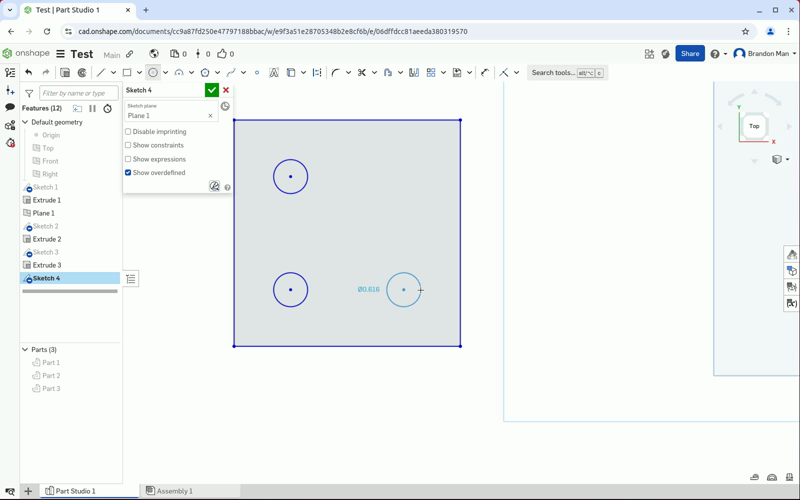
scroll(-6)
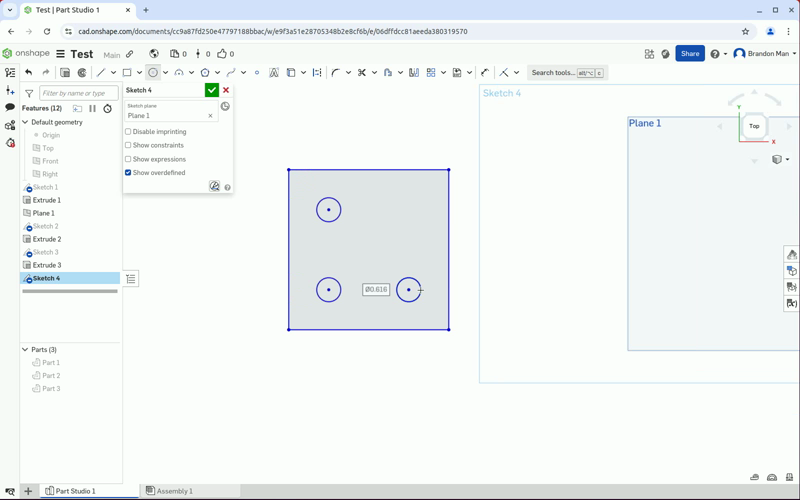
scroll(-6)
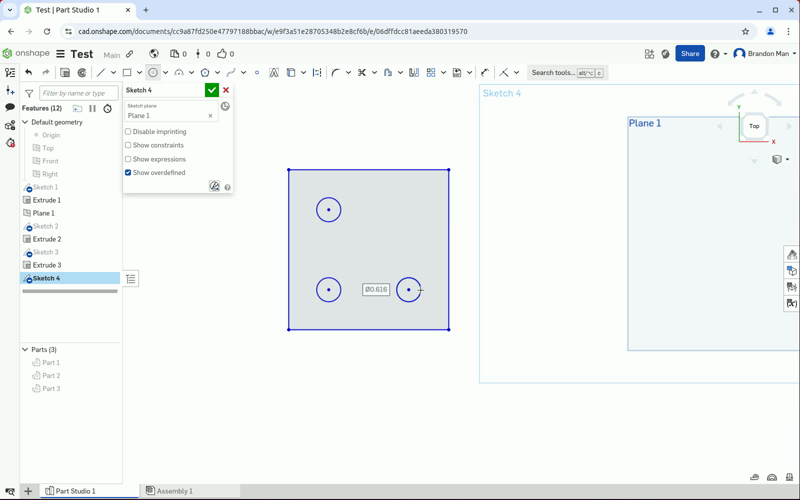
scroll(-6)
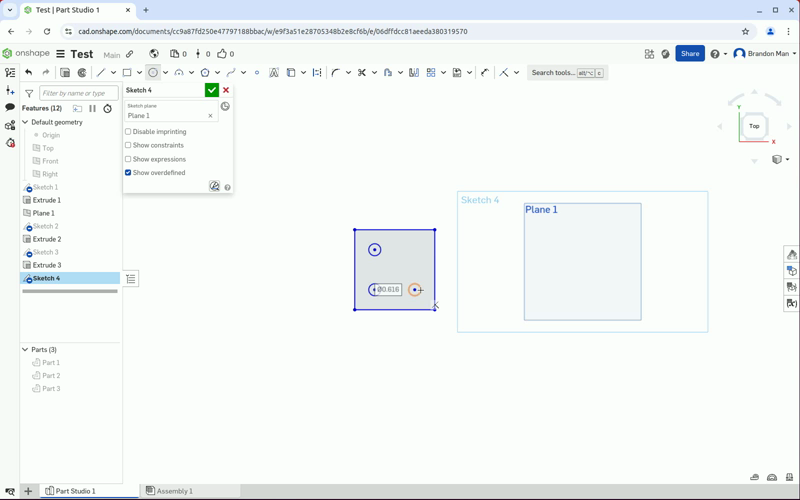
scroll(-6)
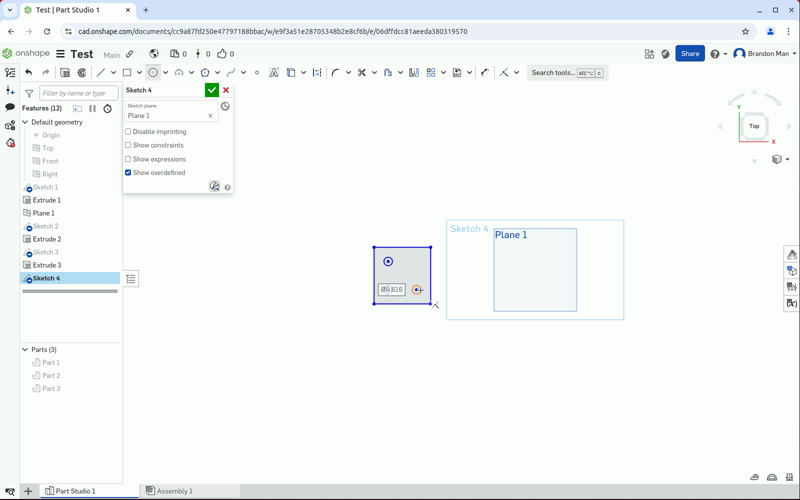
scroll(-6)
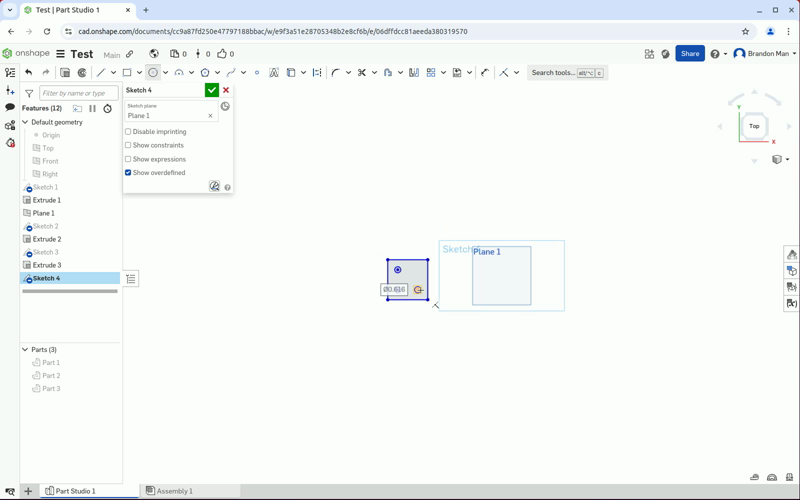
scroll(-6)
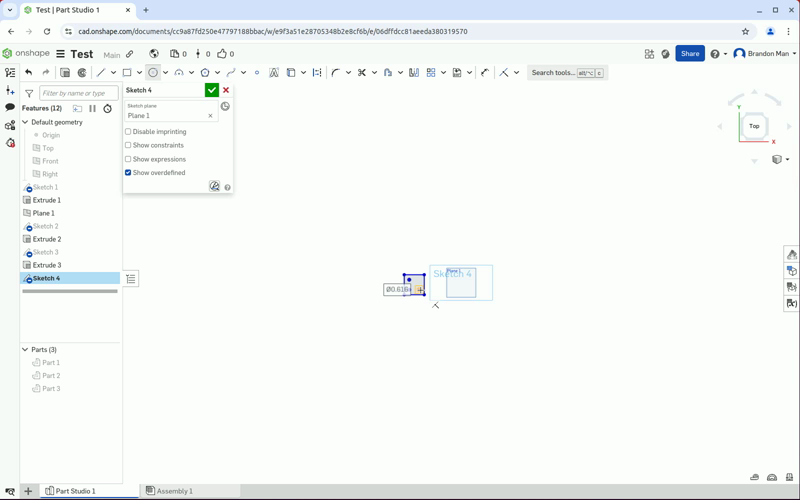
key(esc)
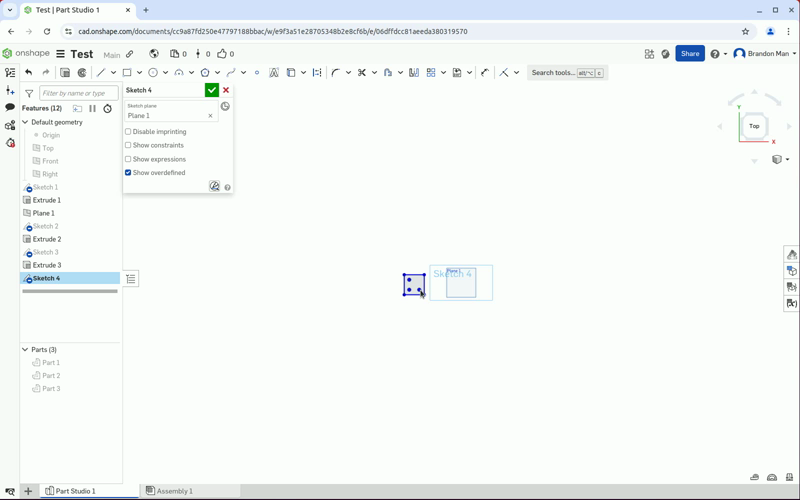
key(c)
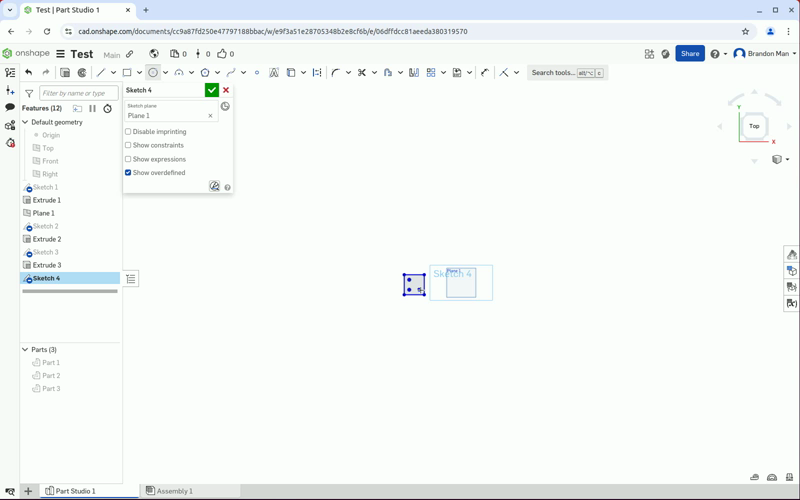
key_down(shift)
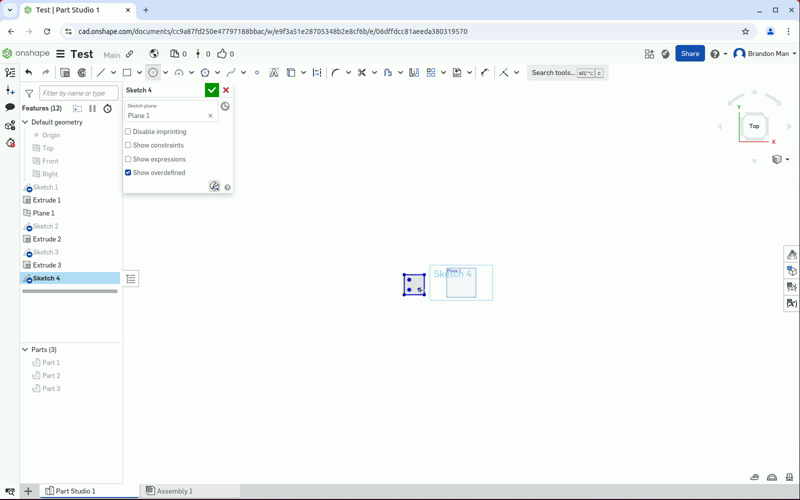
mouse_move(419, 279)
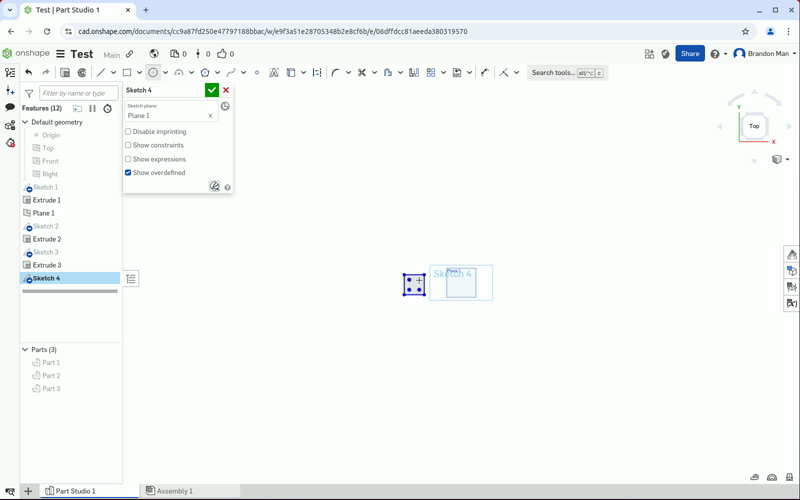
click(419, 279)
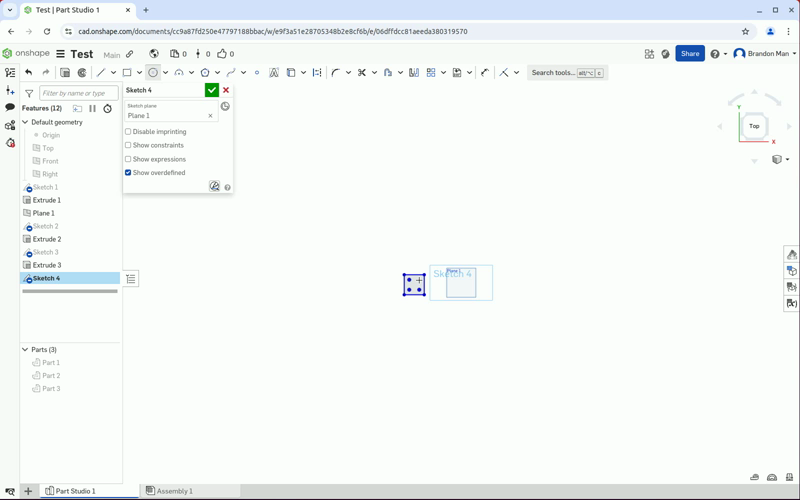
key_up(shift)
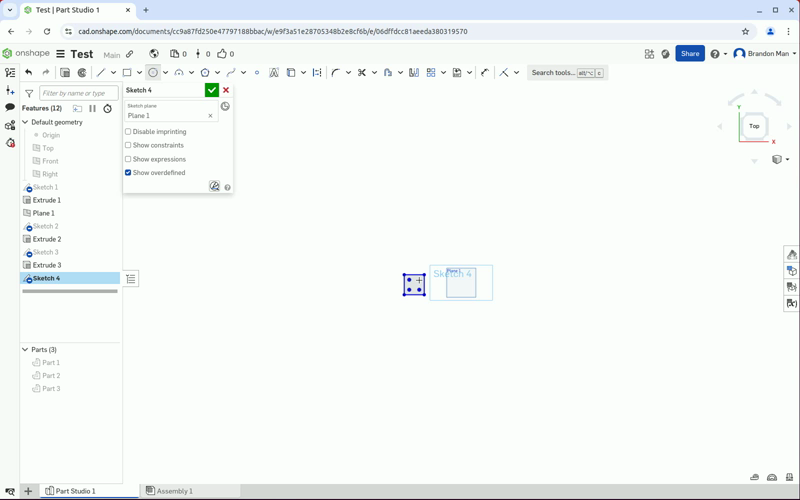
mouse_move(420, 279)
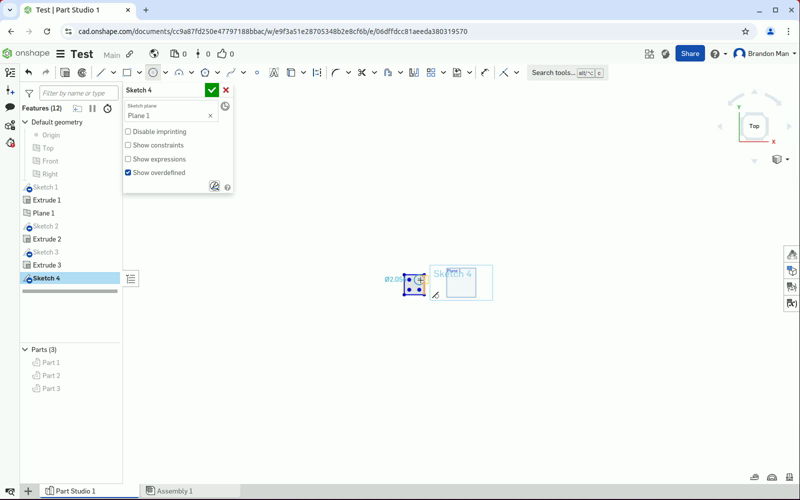
scroll(6)
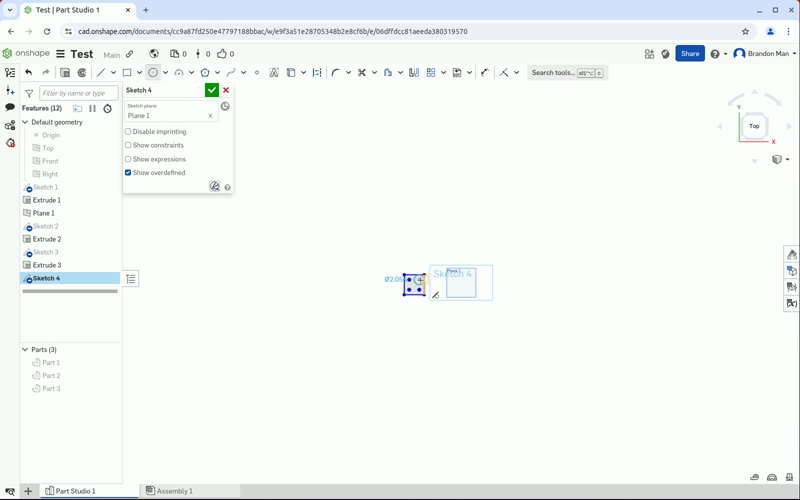
scroll(6)
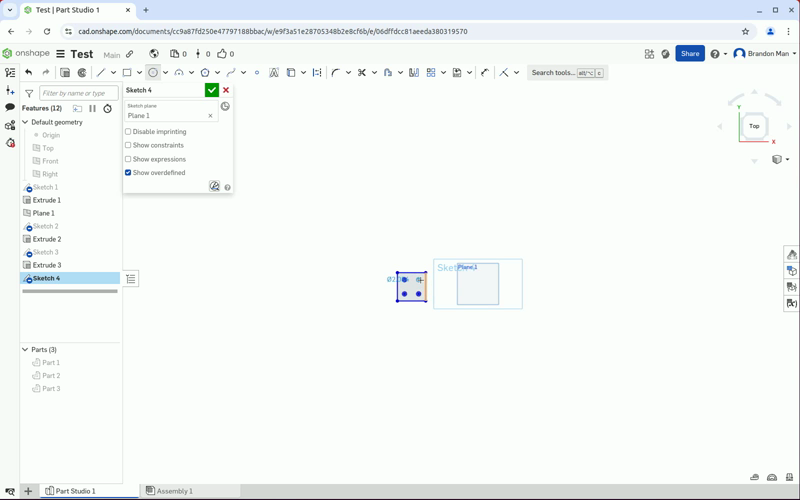
scroll(6)
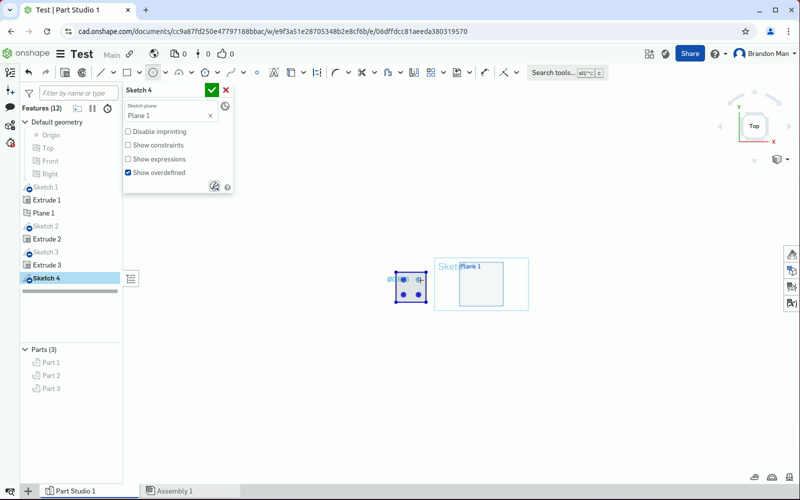
scroll(6)
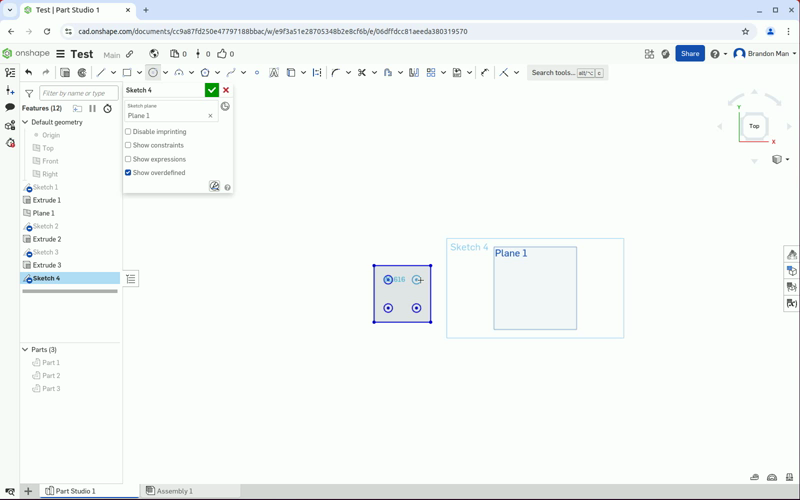
scroll(6)
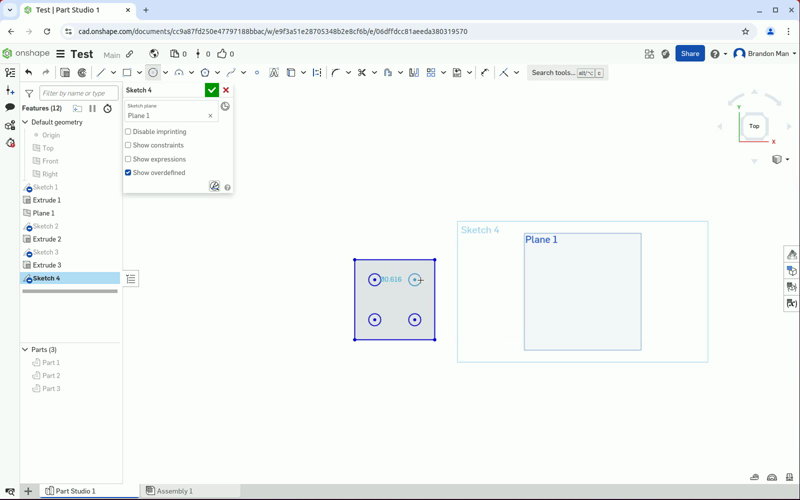
scroll(6)
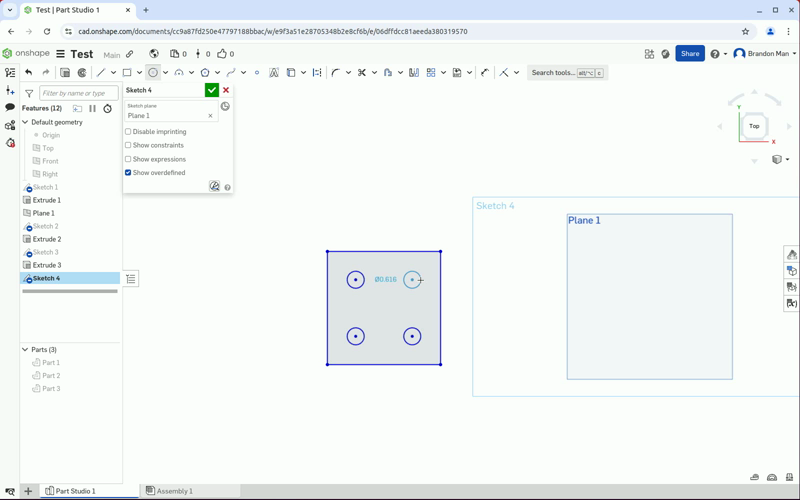
scroll(6)
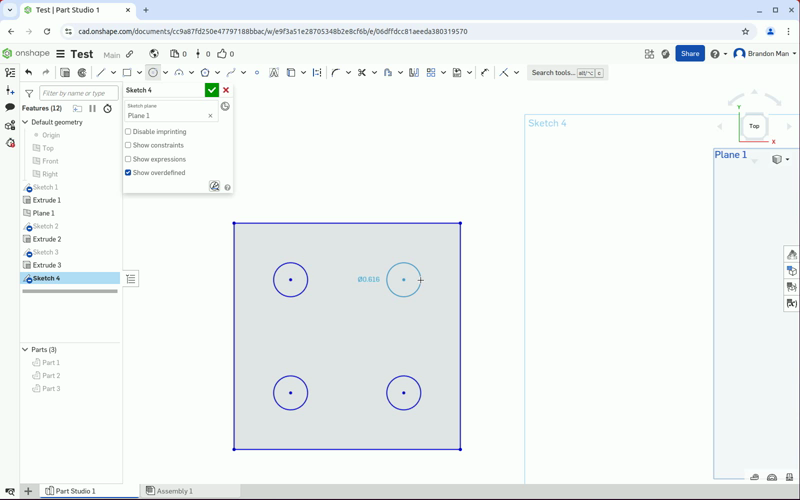
click(420, 279)
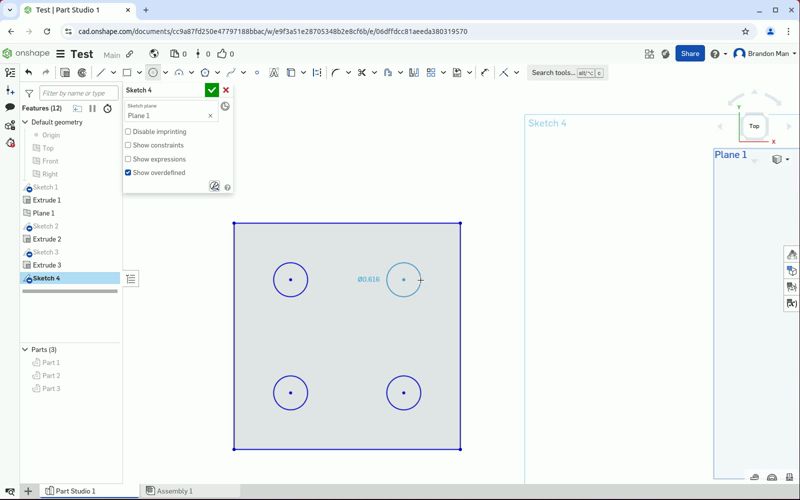
scroll(-6)
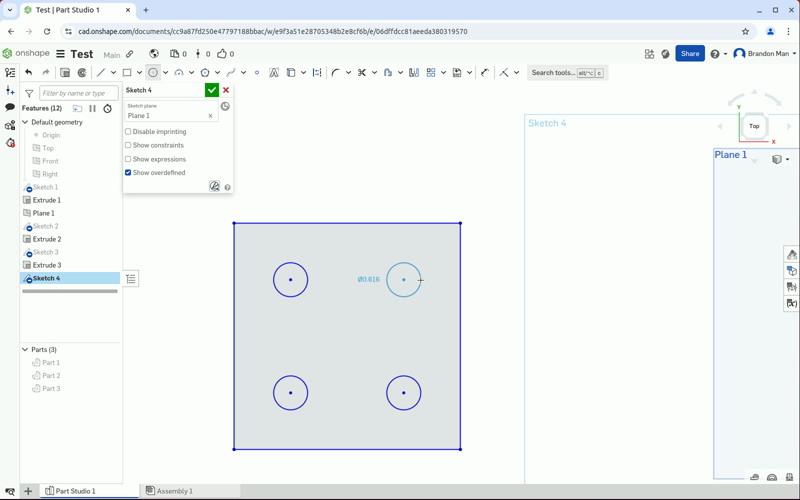
scroll(-6)
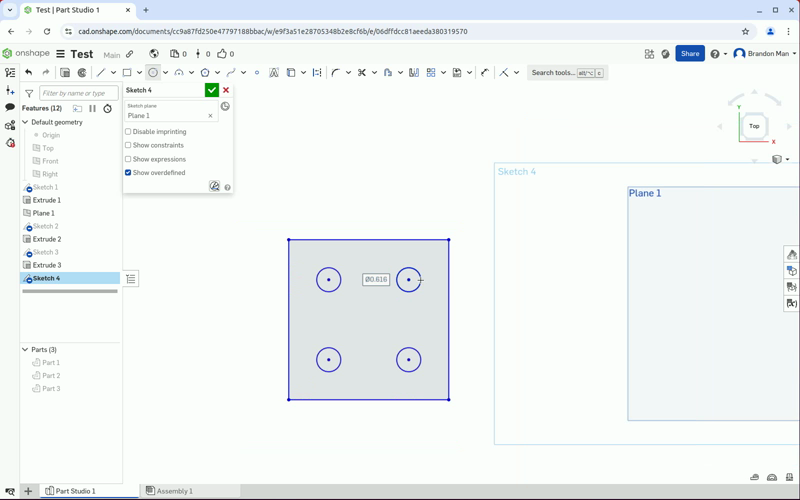
scroll(-6)
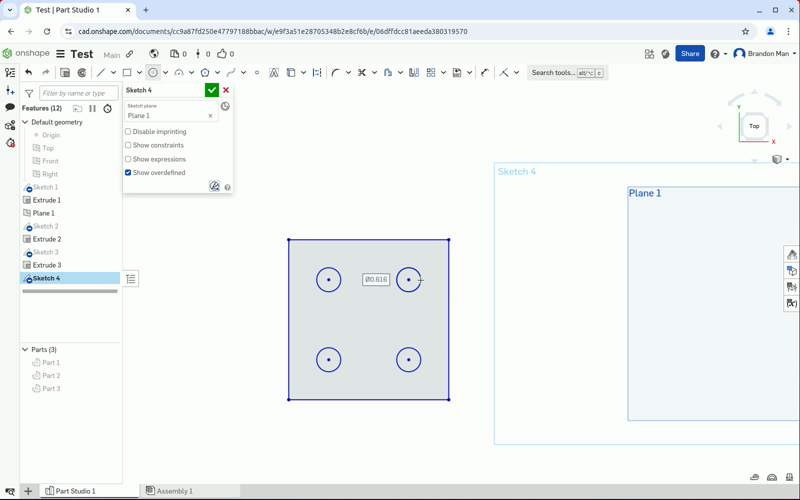
scroll(-6)
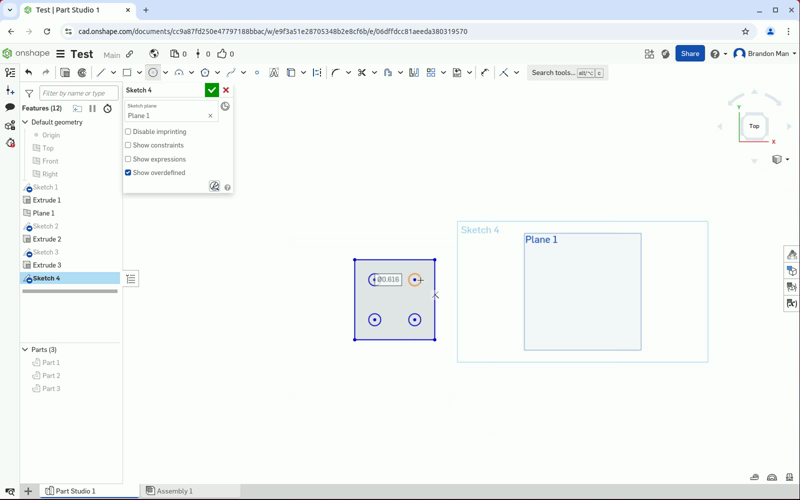
scroll(-6)
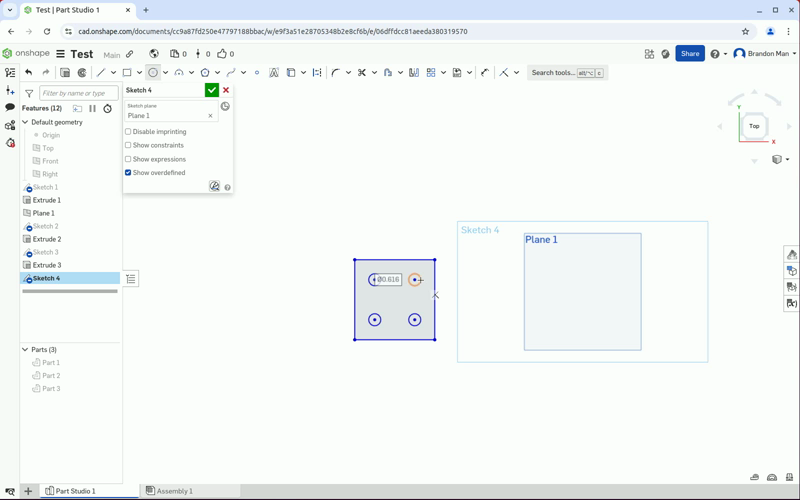
scroll(-6)
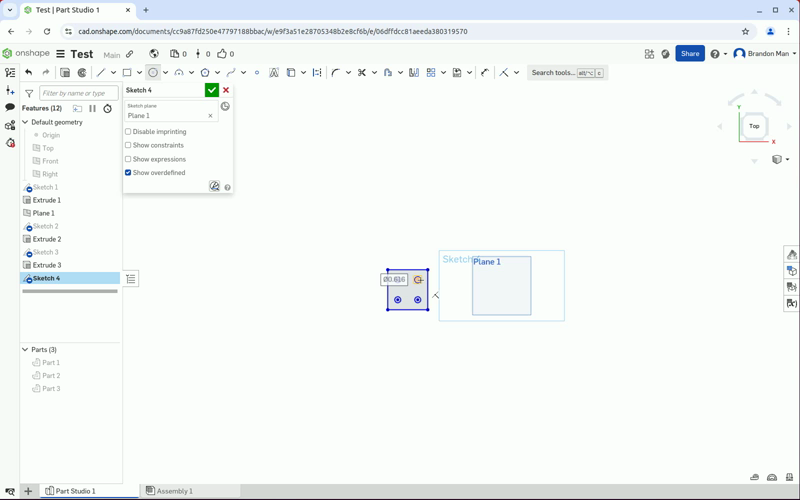
scroll(-6)
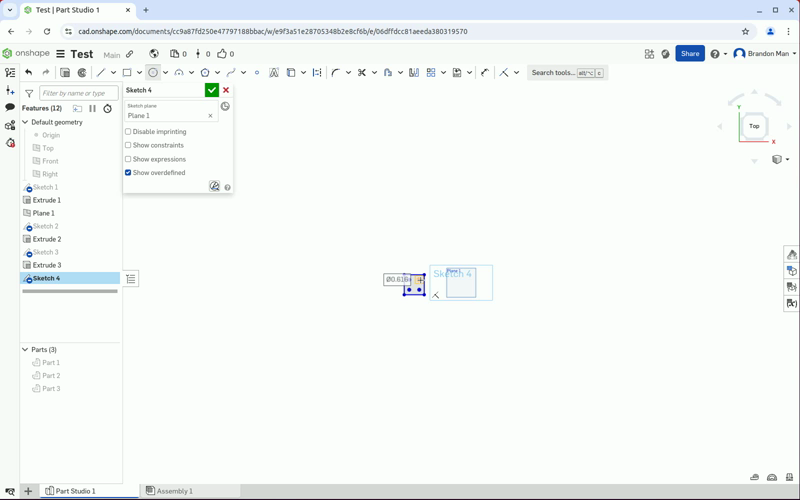
key(esc)
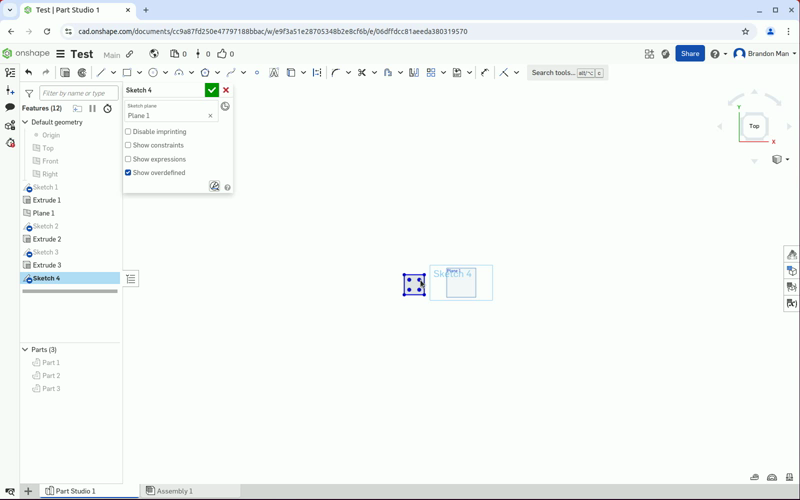
mouse_move(412, 291)
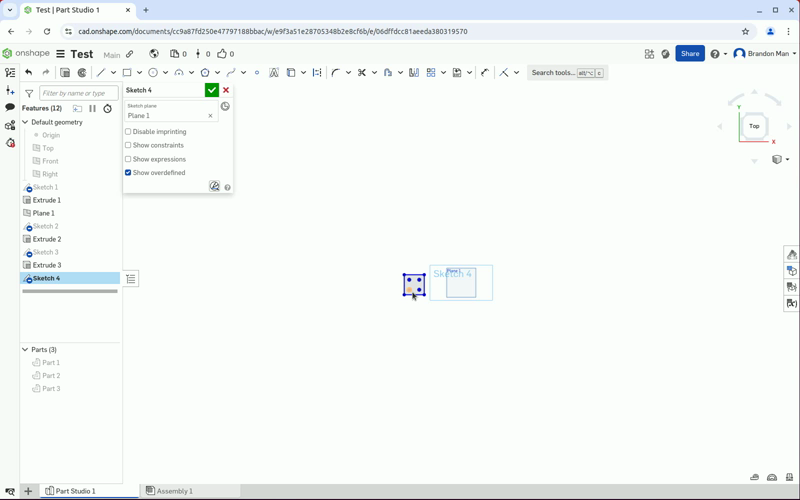
scroll(6)
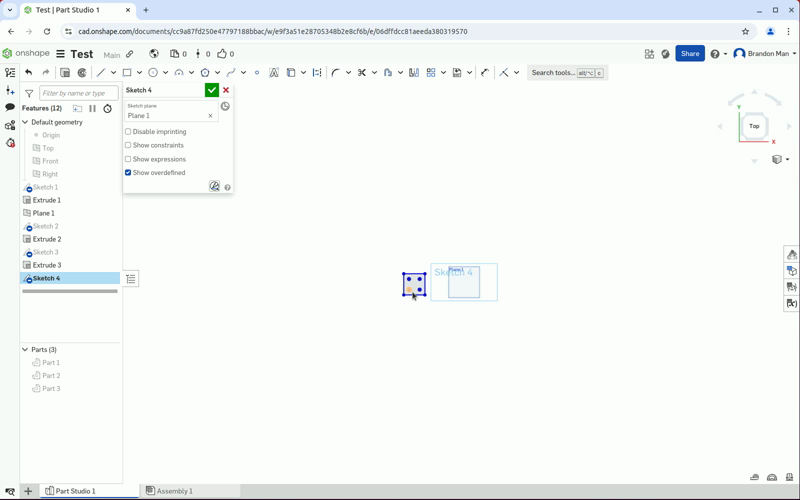
scroll(6)
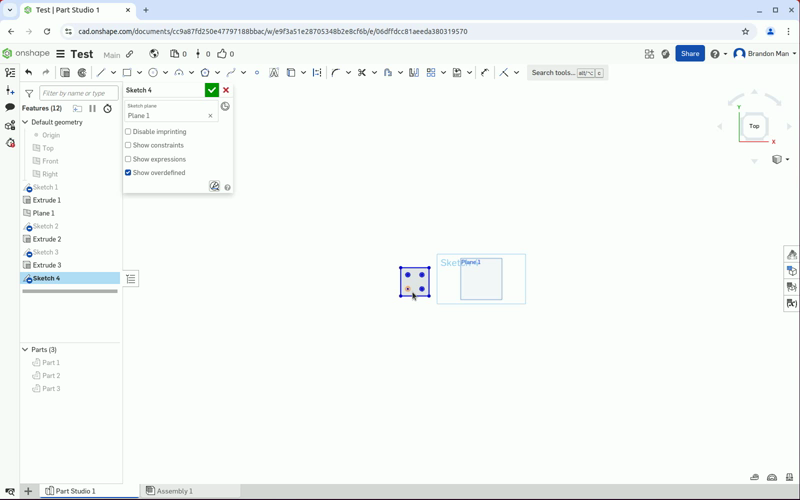
scroll(6)
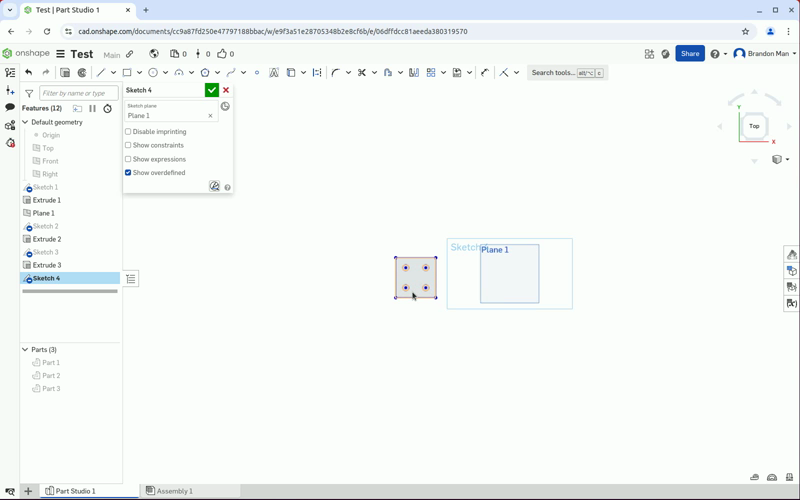
scroll(6)
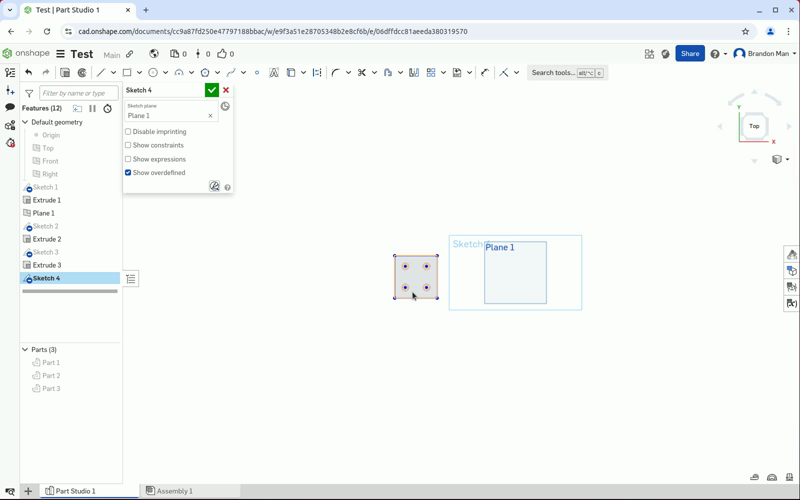
scroll(6)
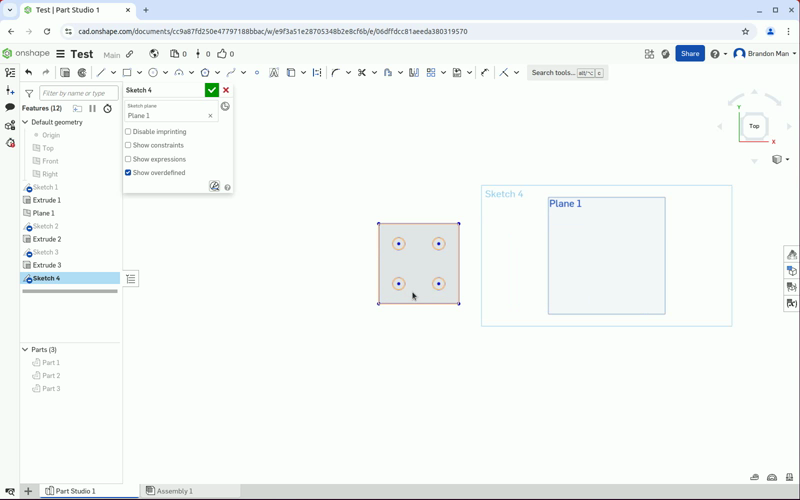
scroll(6)
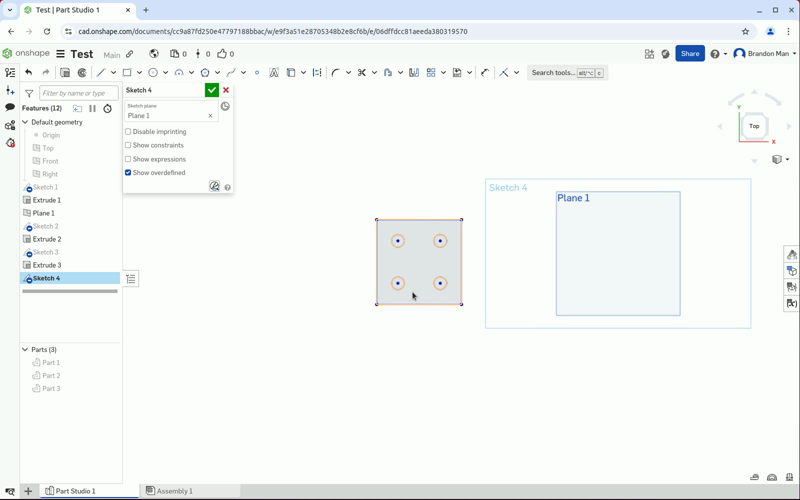
scroll(6)
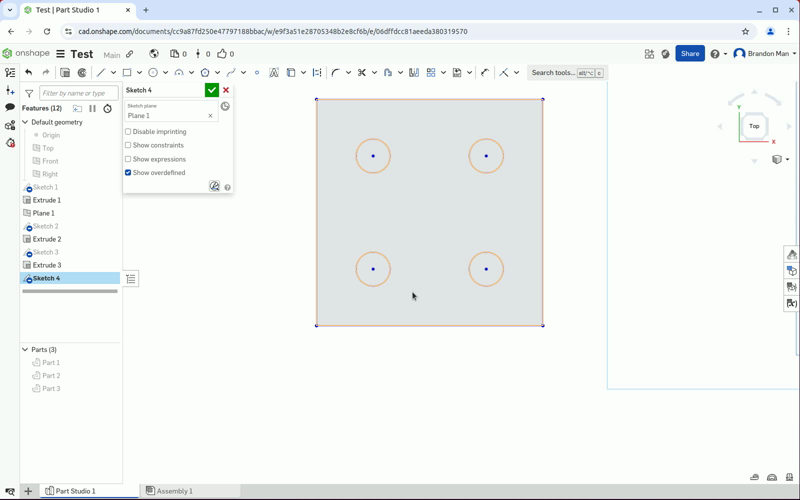
click(412, 291)
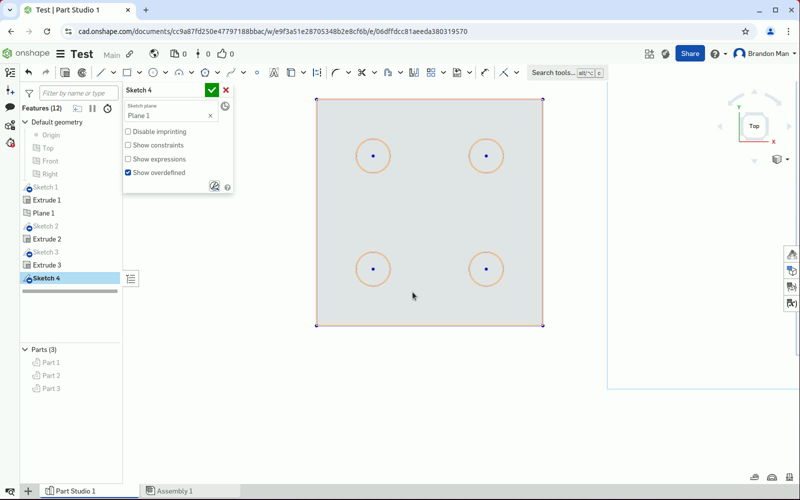
scroll(-6)
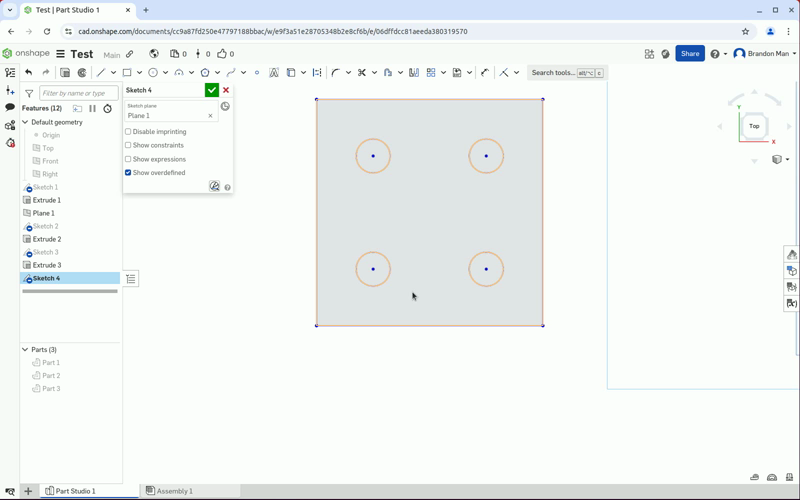
scroll(-6)
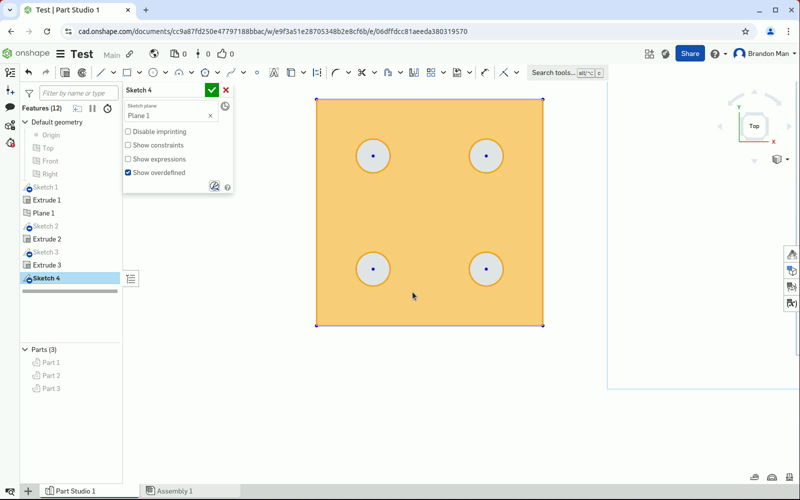
scroll(-6)
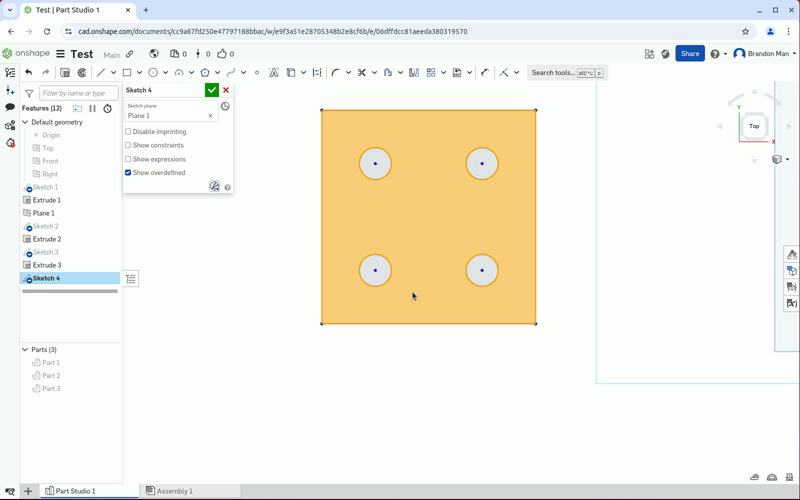
scroll(-6)
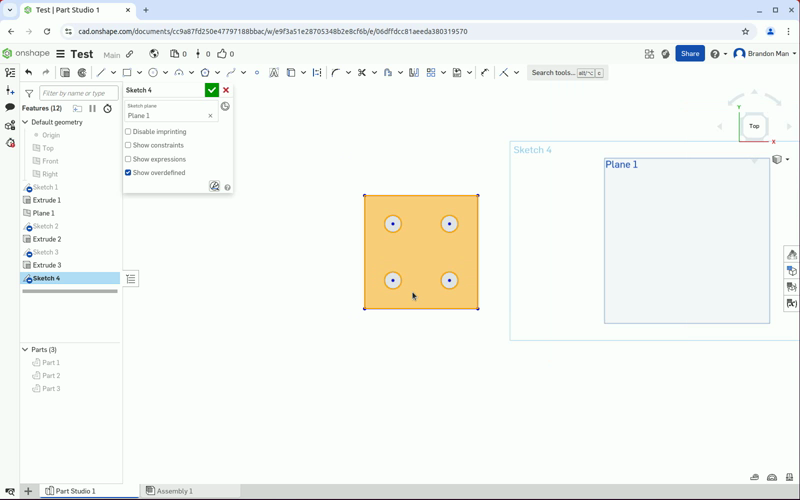
scroll(-6)
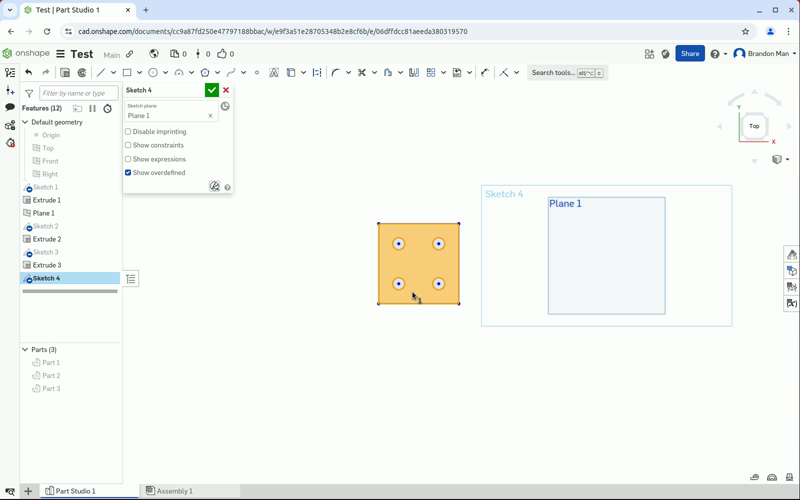
scroll(-6)
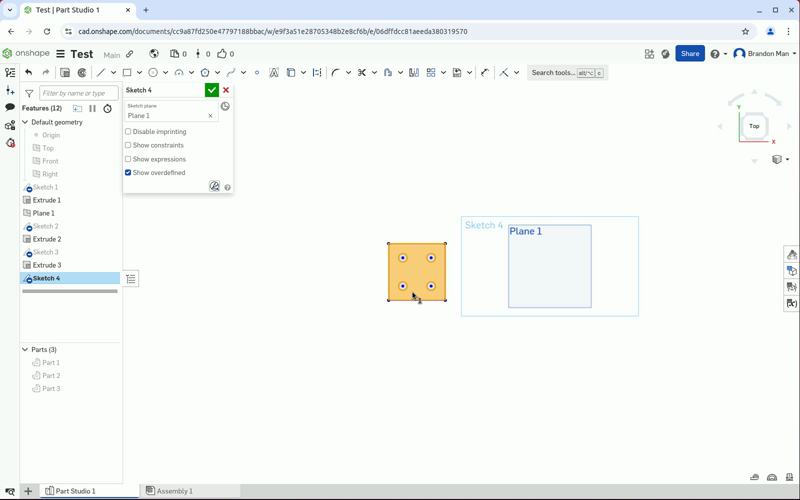
scroll(-6)
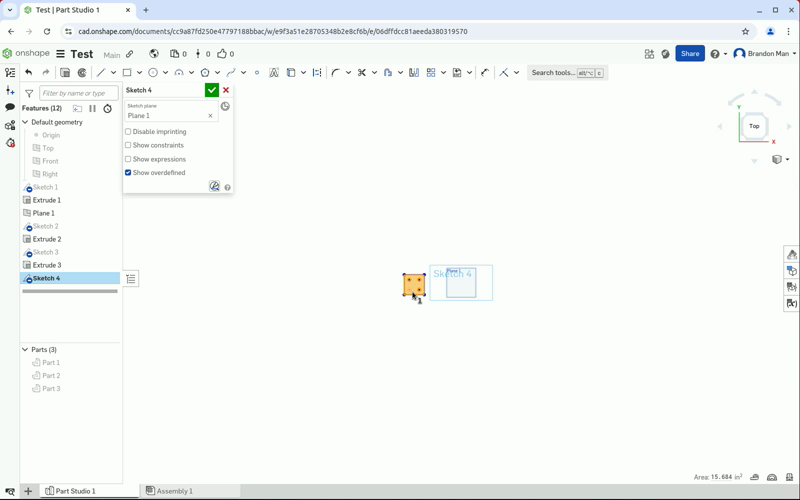
mouse_move(73, 352)
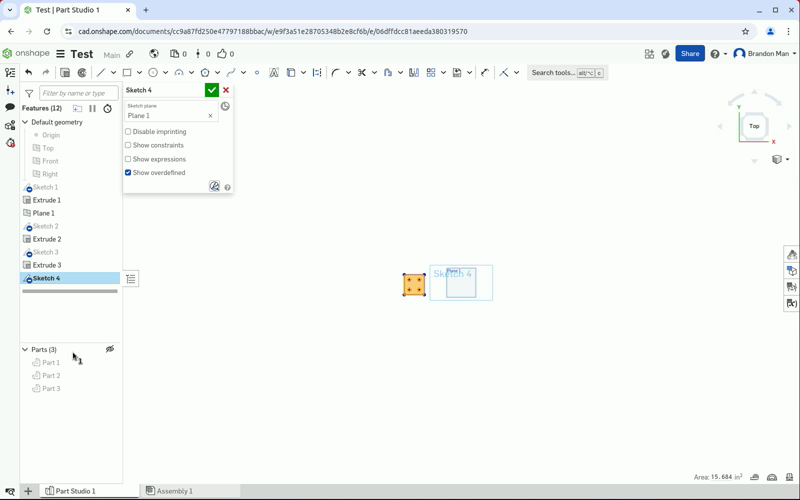
key(shift+y)
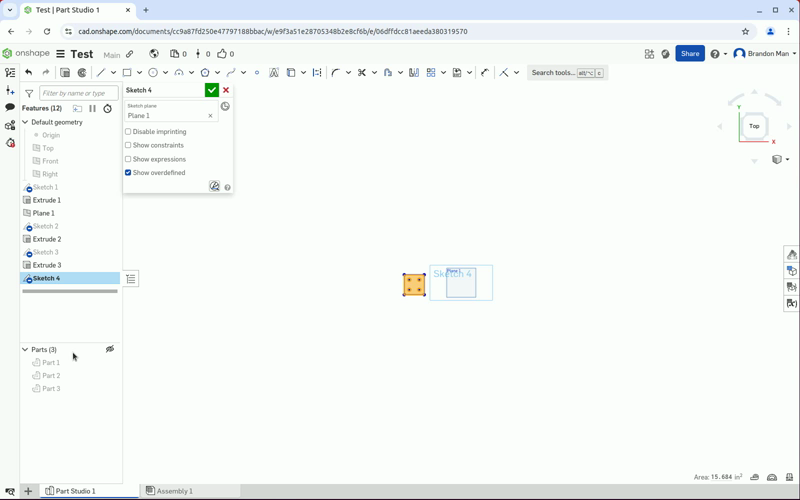
key(shift+e)
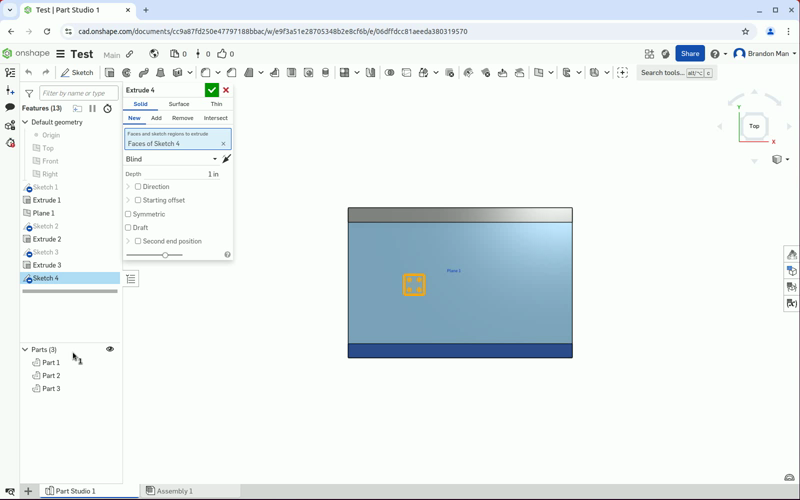
mouse_move(143, 106)
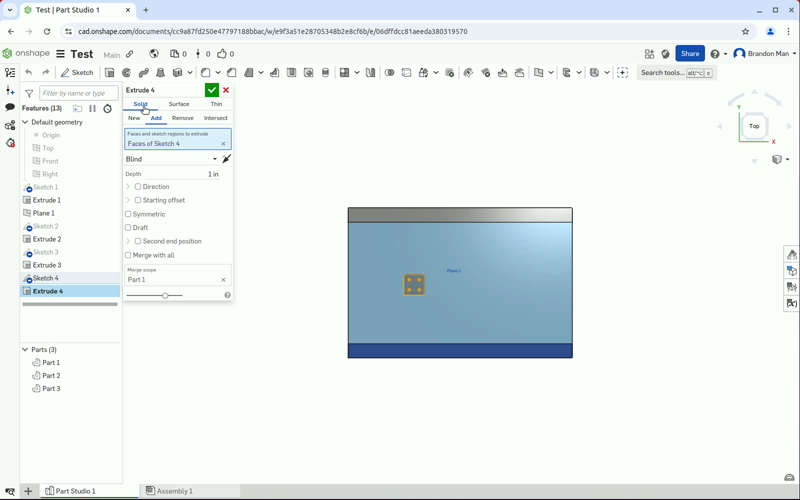
click(143, 106)
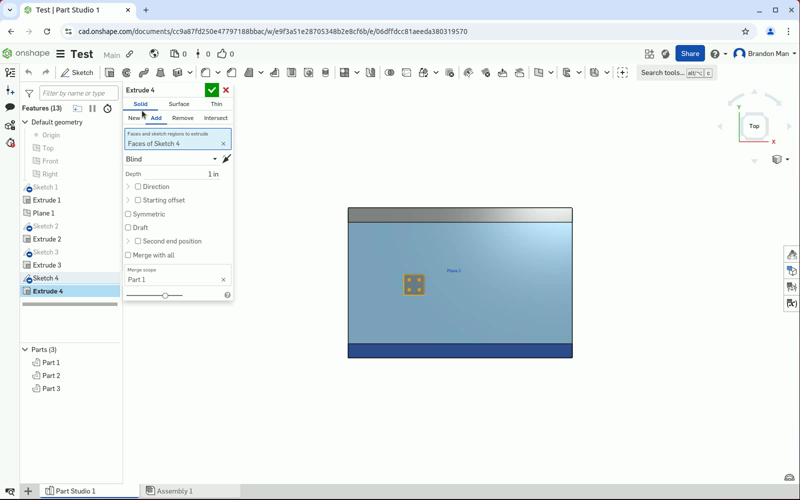
mouse_move(137, 120)
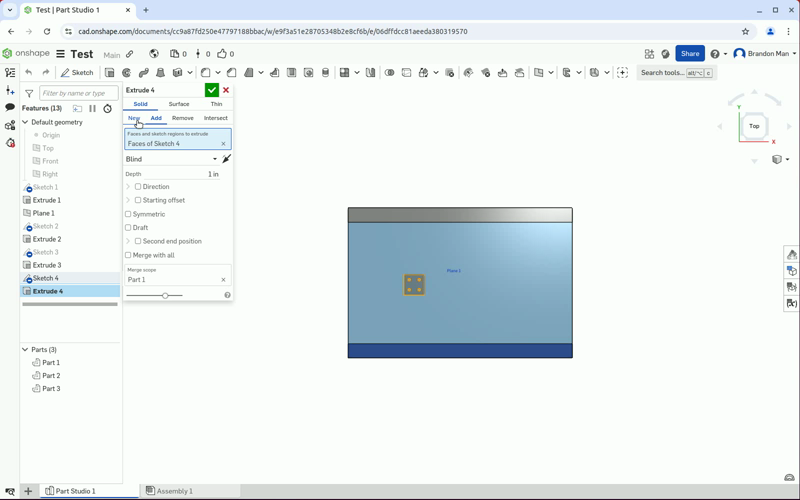
click(137, 120)
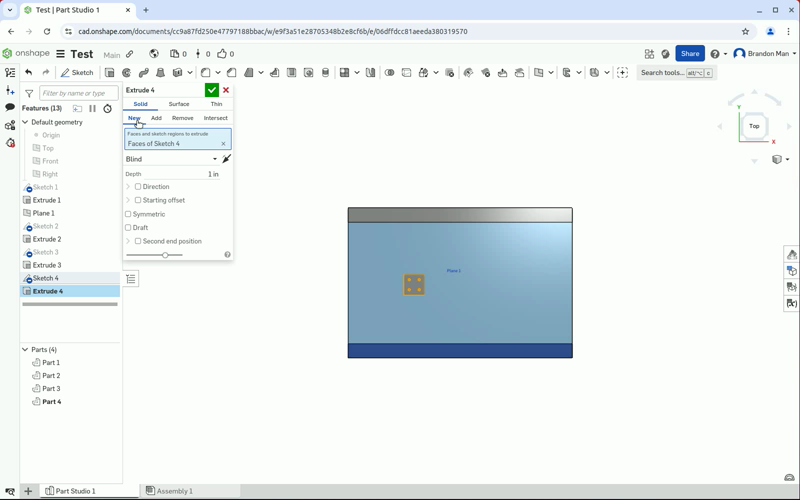
key(tab, 4)
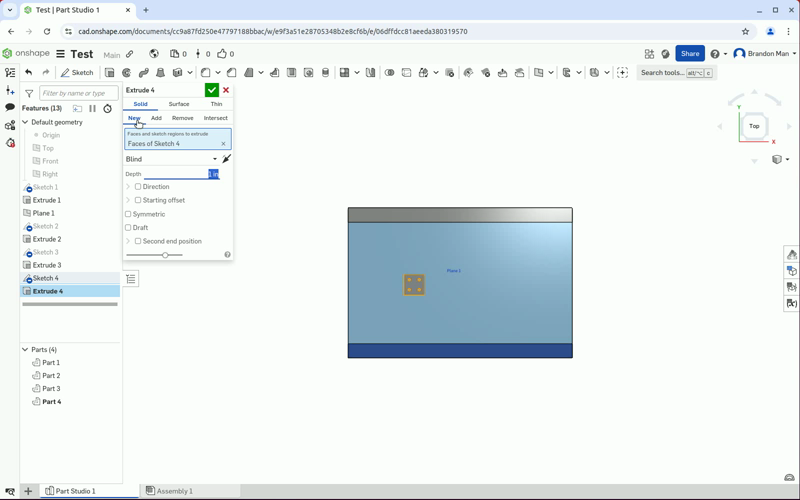
text(2.889)
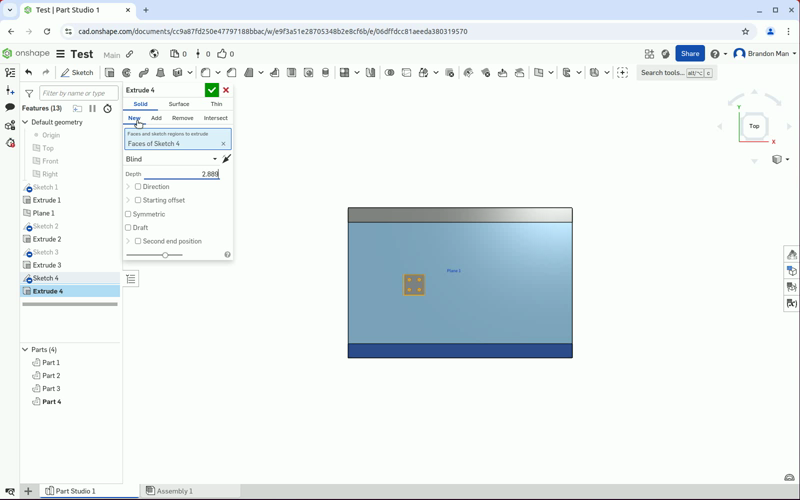
key(enter)
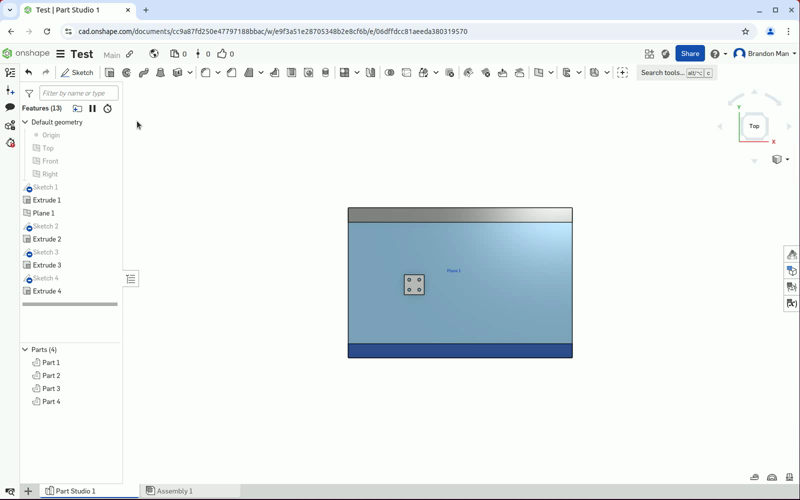
key(shift+h)
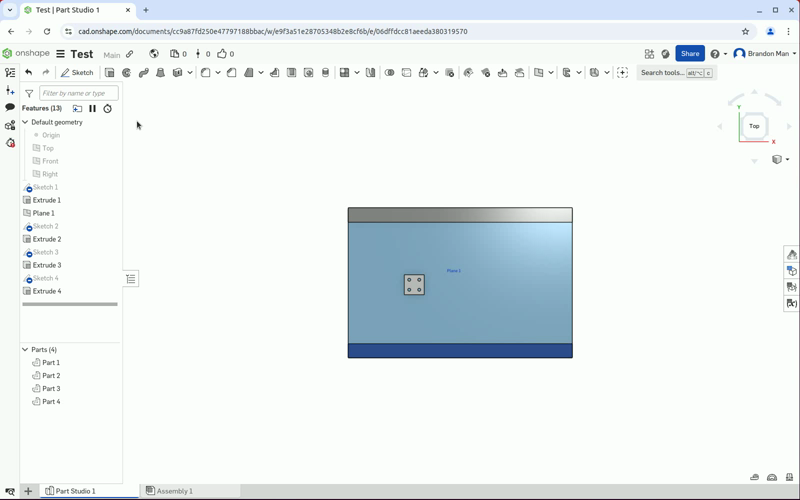
key(shift+h)
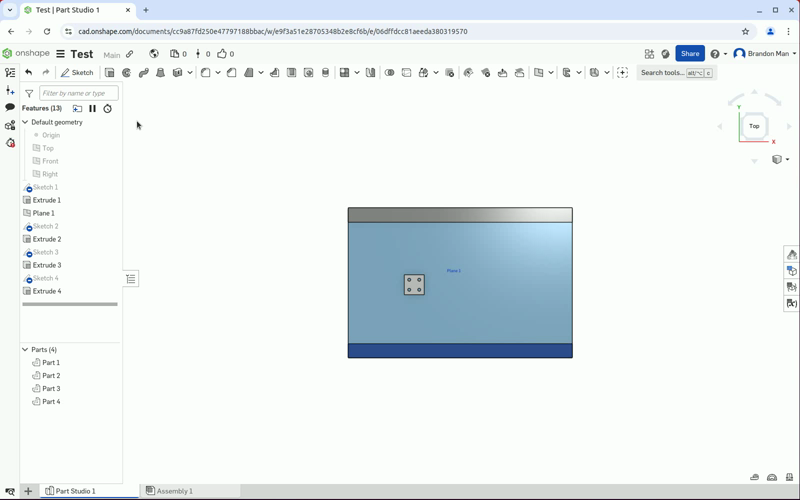
mouse_move(73, 189)
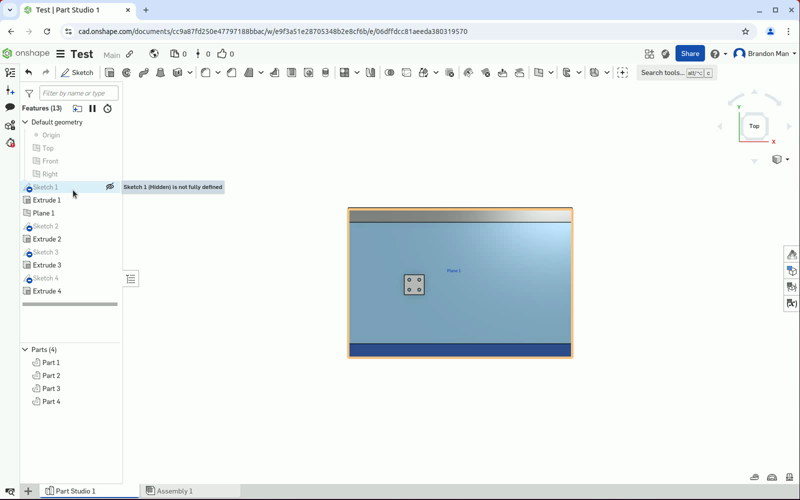
click(73, 189)
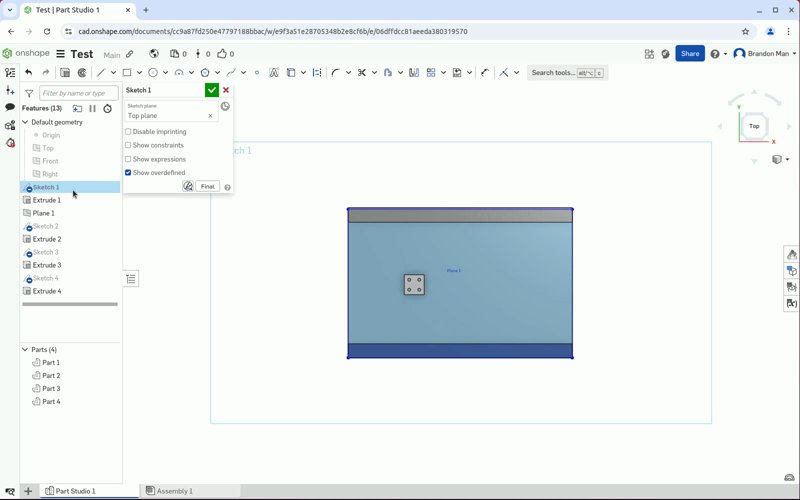
mouse_move(229, 92)
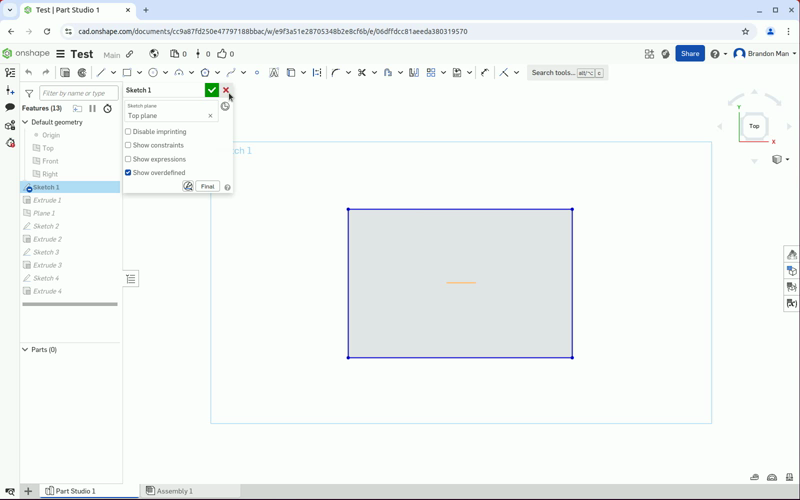
click(229, 92)
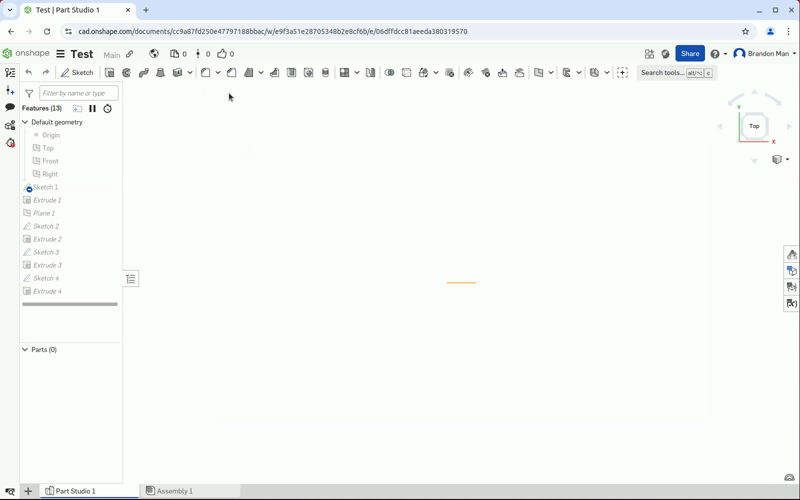
key(shift+s)
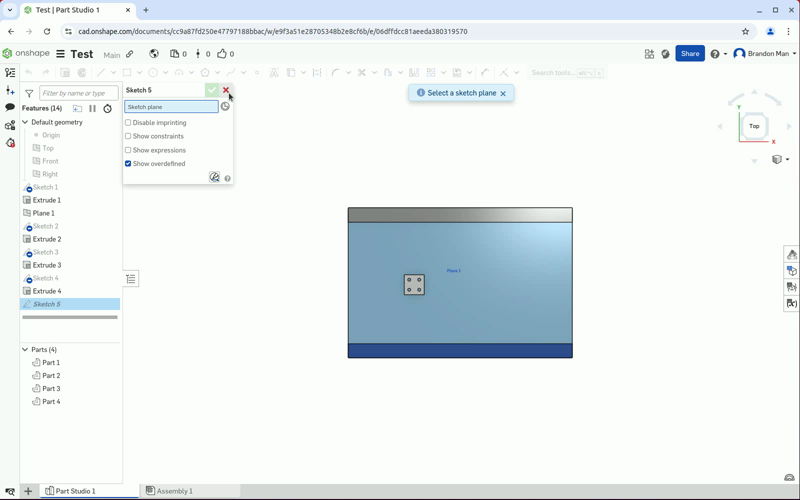
mouse_move(73, 215)
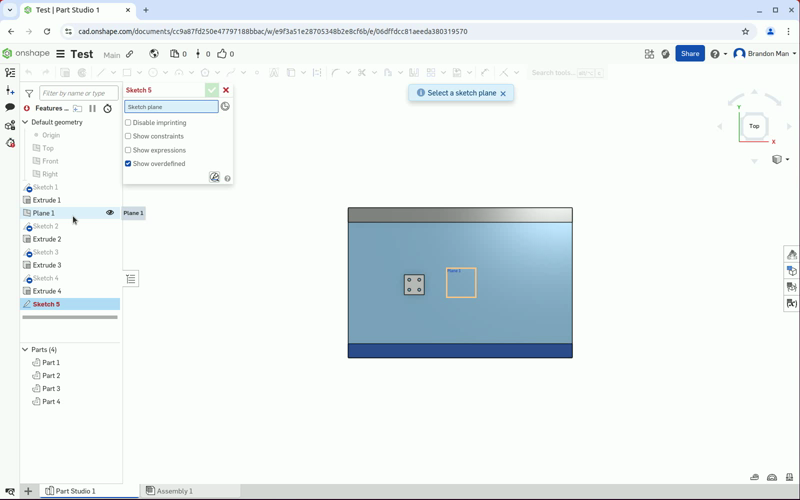
click(73, 215)
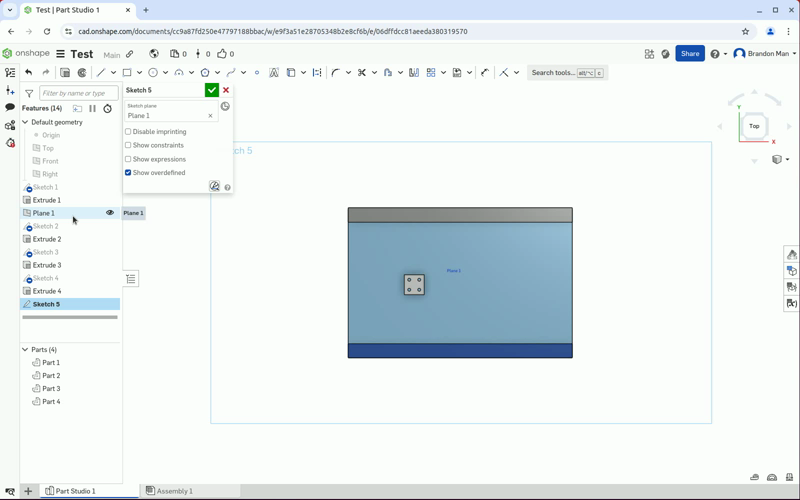
mouse_move(73, 352)
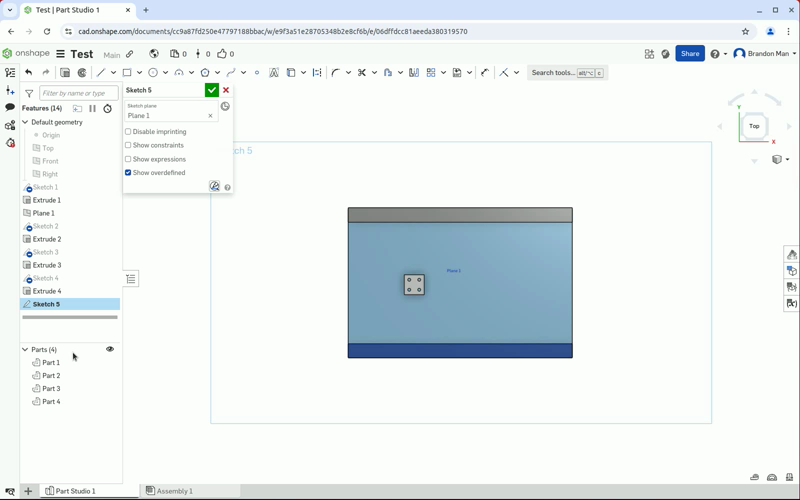
key(y)
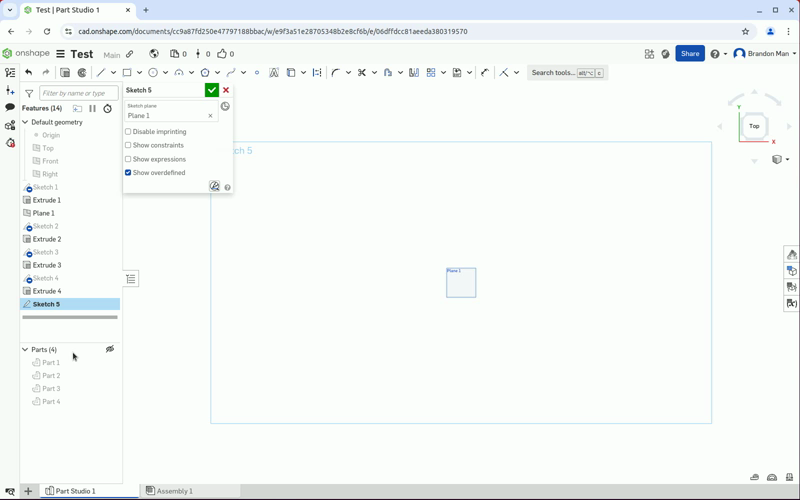
key(l)
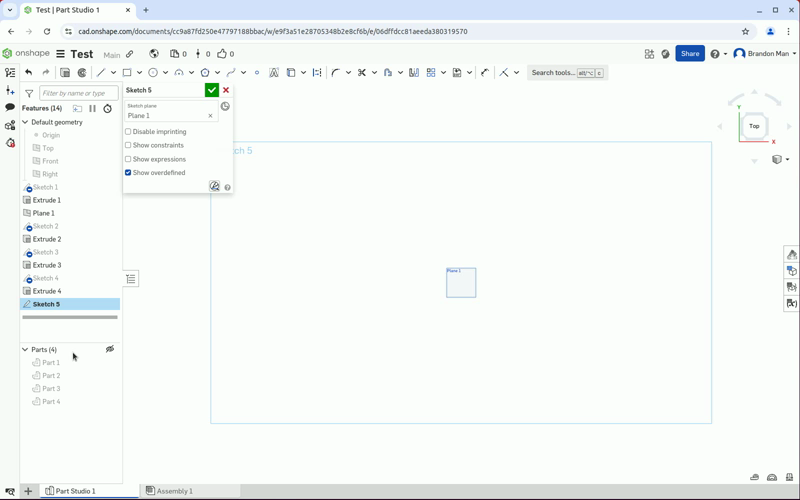
key_down(shift)
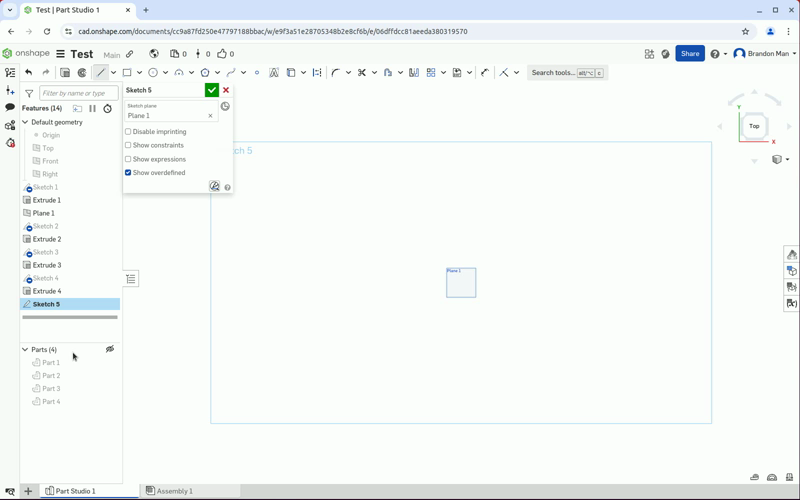
mouse_move(468, 309)
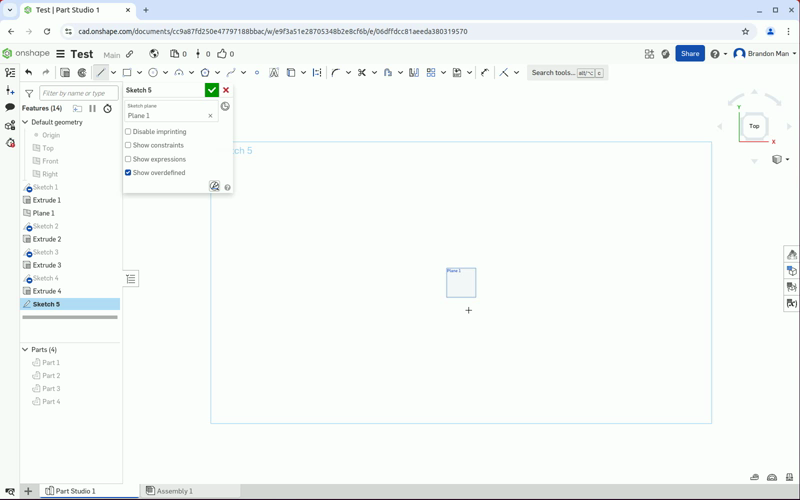
click(468, 309)
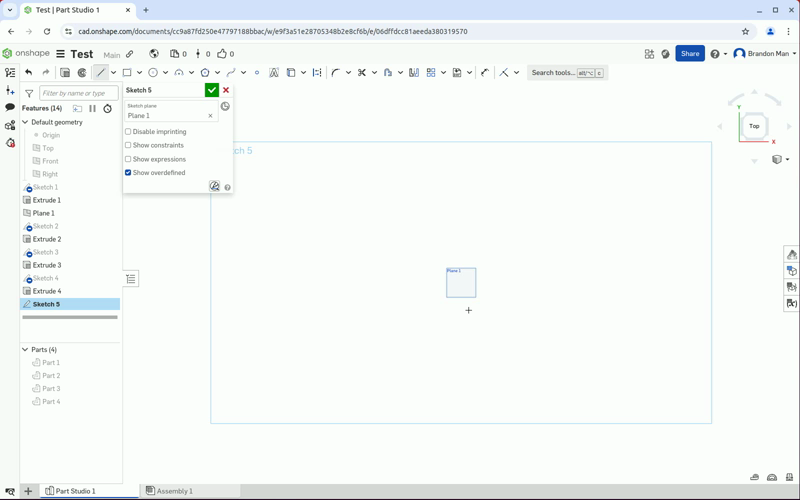
key_up(shift)
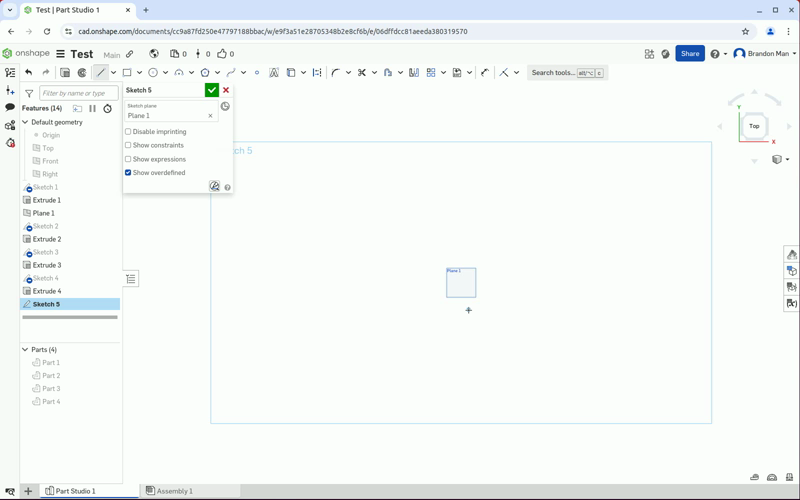
key_down(shift)
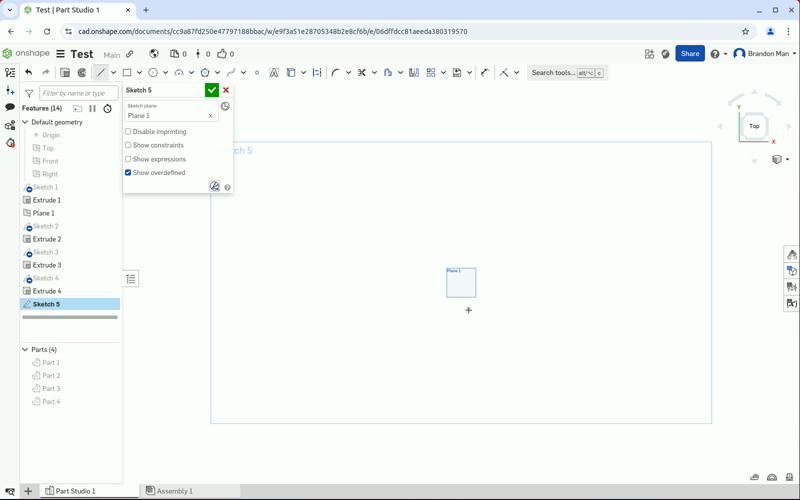
mouse_move(498, 309)
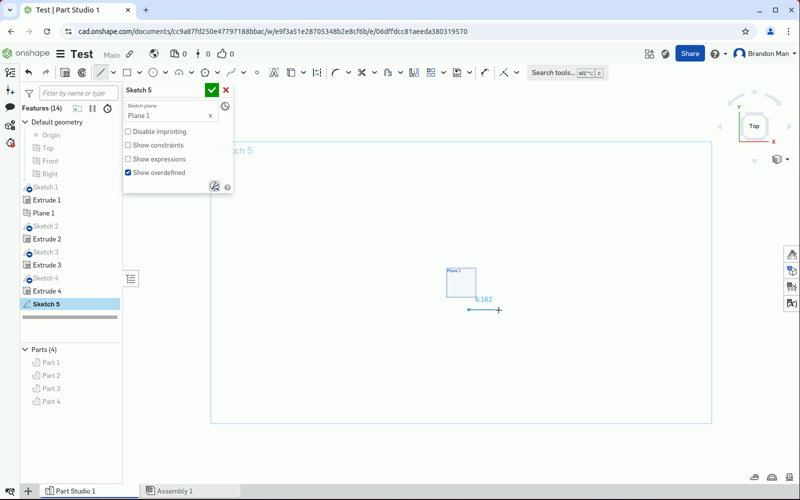
mouse_move(483, 309)
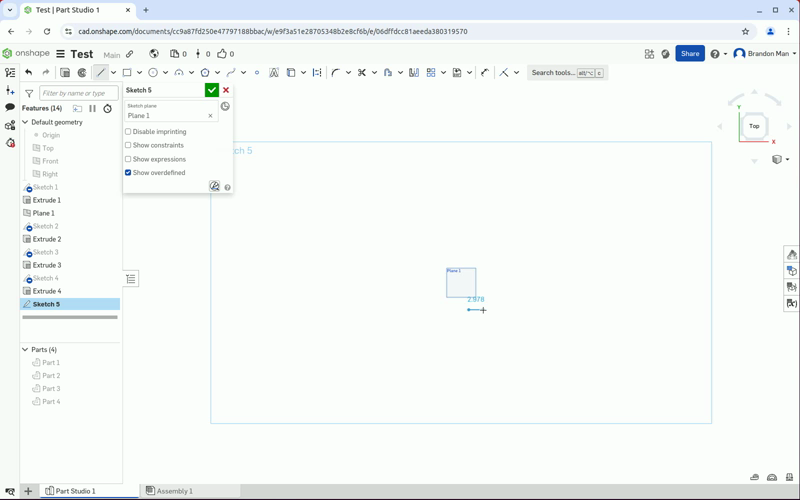
click(483, 309)
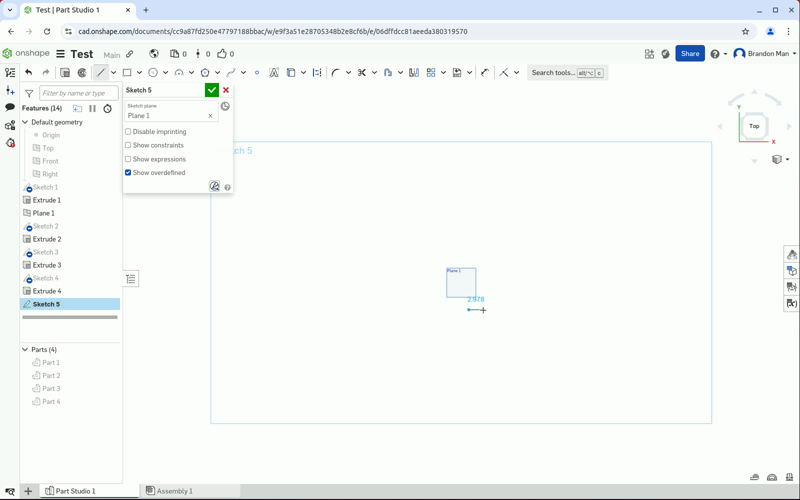
key_up(shift)
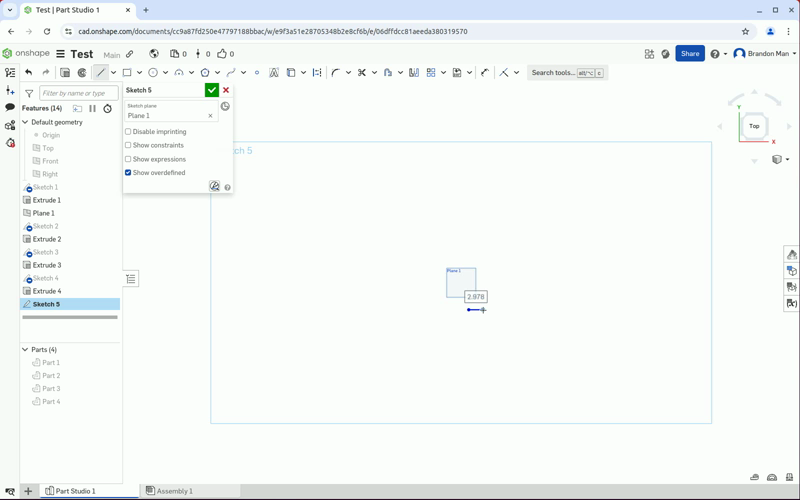
key_down(shift)
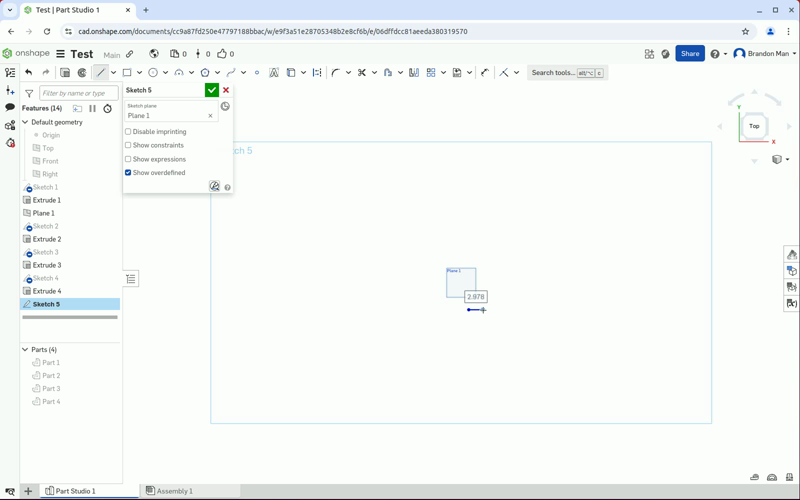
mouse_move(483, 234)
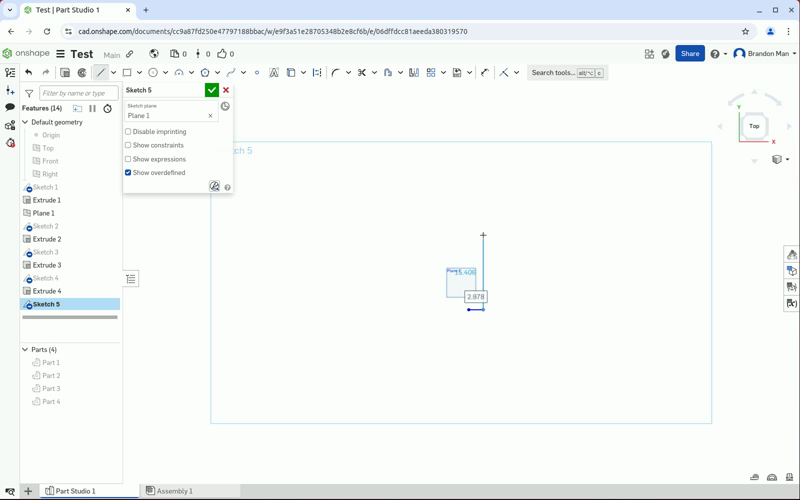
click(483, 234)
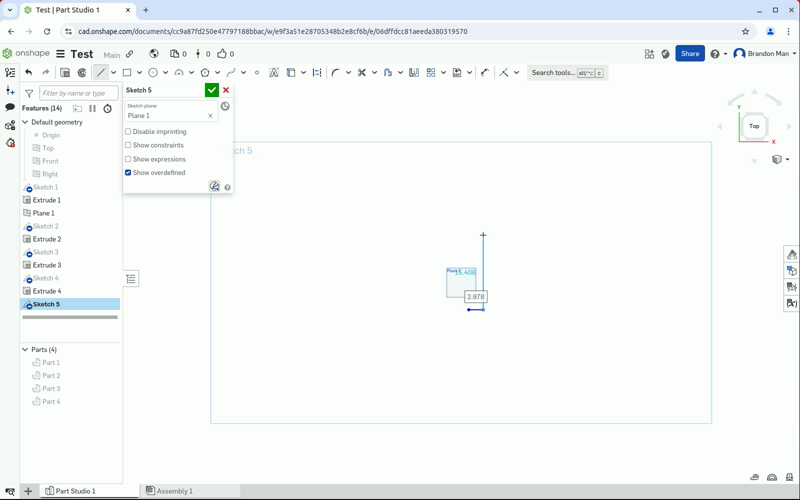
key_up(shift)
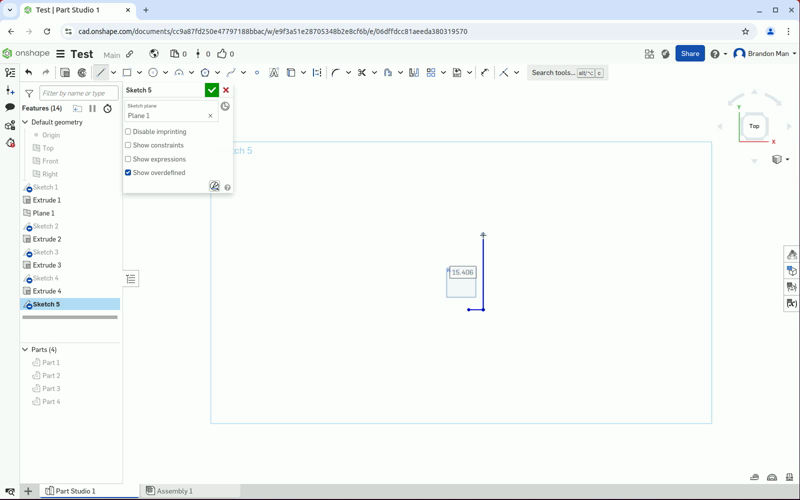
key_down(shift)
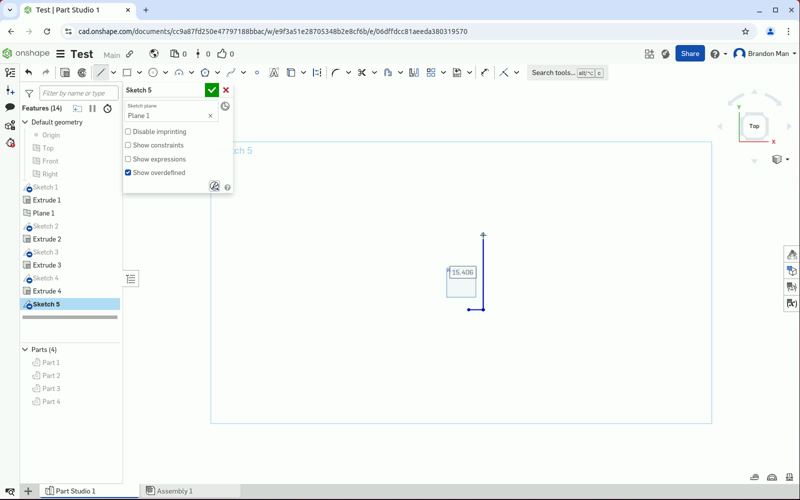
mouse_move(513, 234)
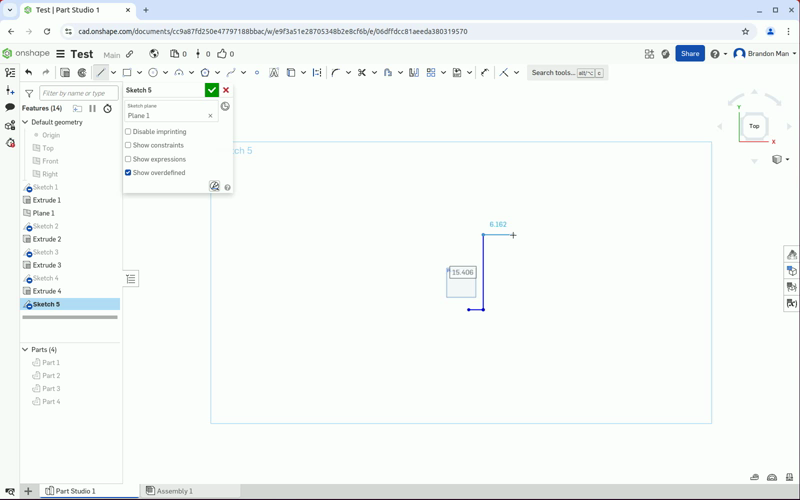
mouse_move(468, 234)
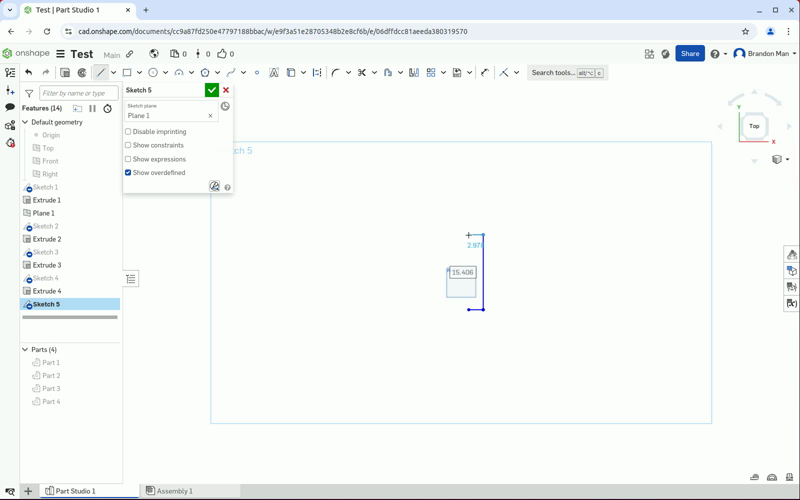
click(468, 234)
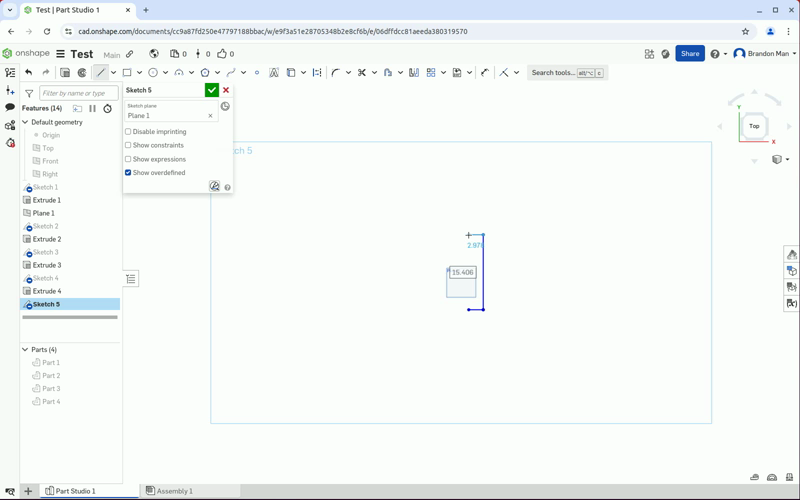
key_up(shift)
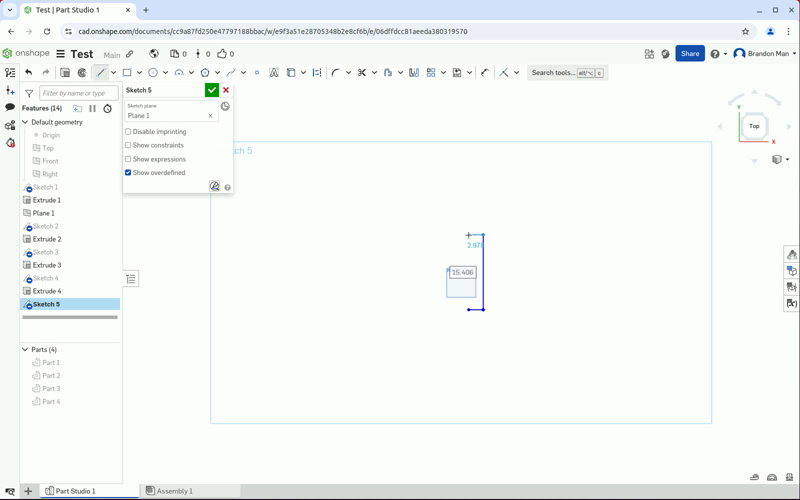
key_down(shift)
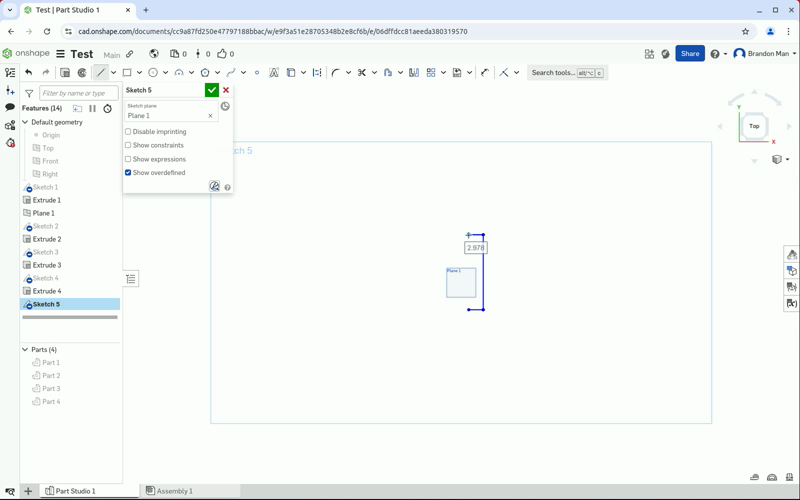
mouse_move(468, 309)
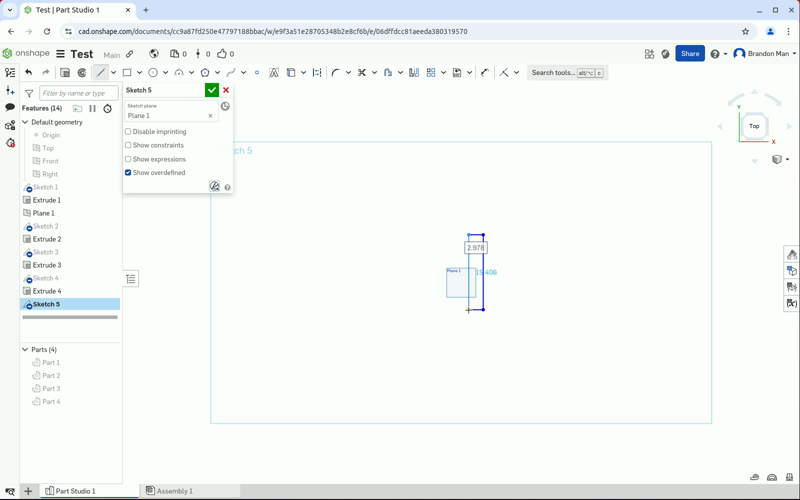
key_up(shift)
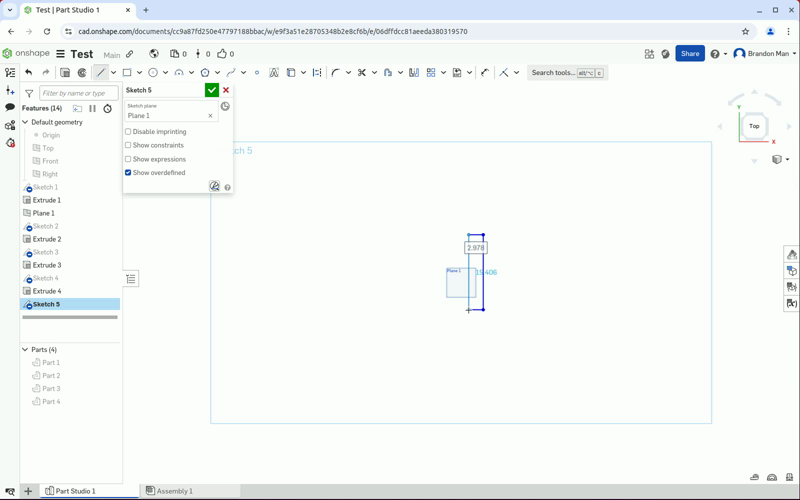
click(468, 309)
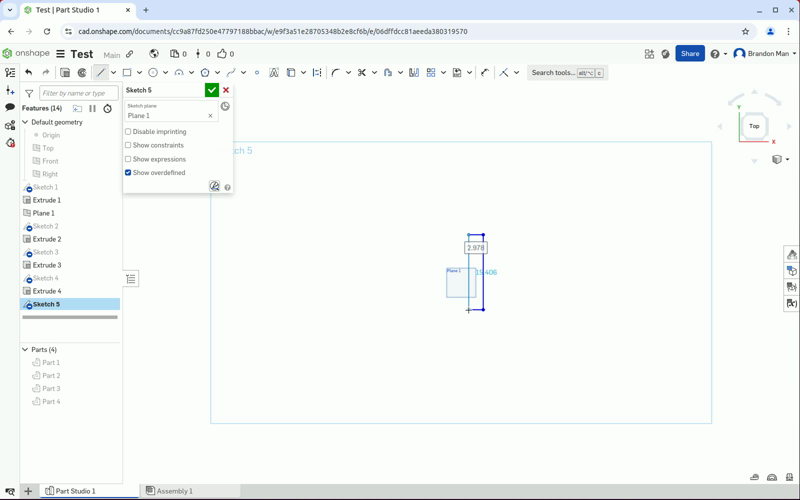
key(esc)
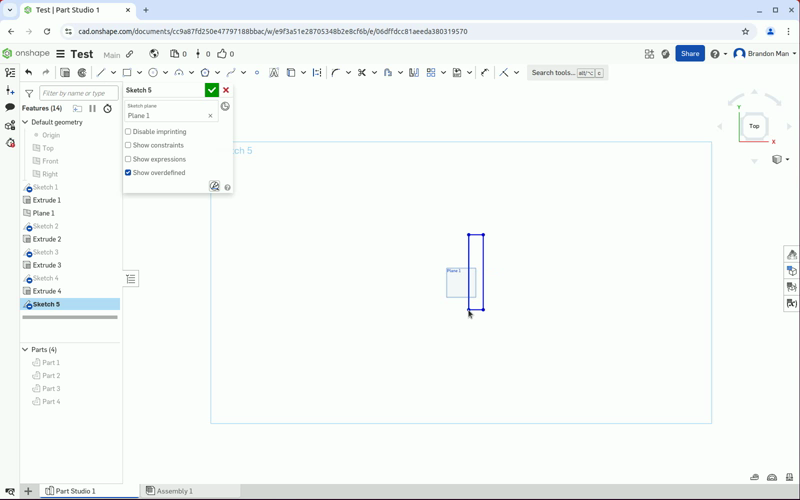
key(c)
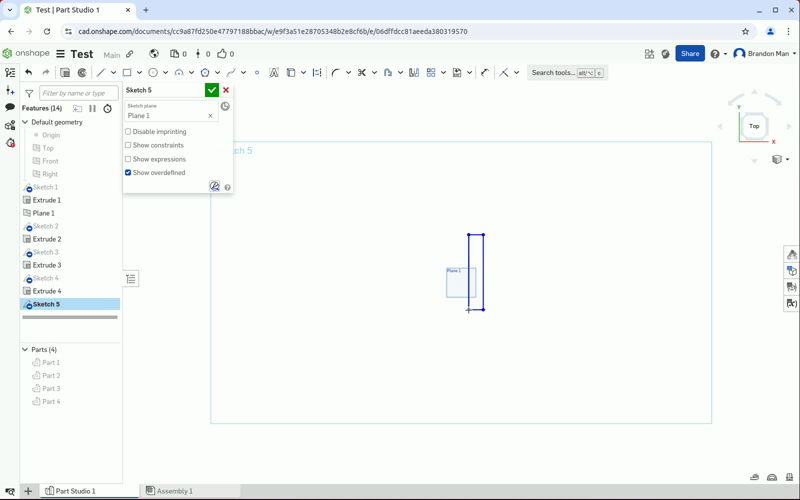
key_down(shift)
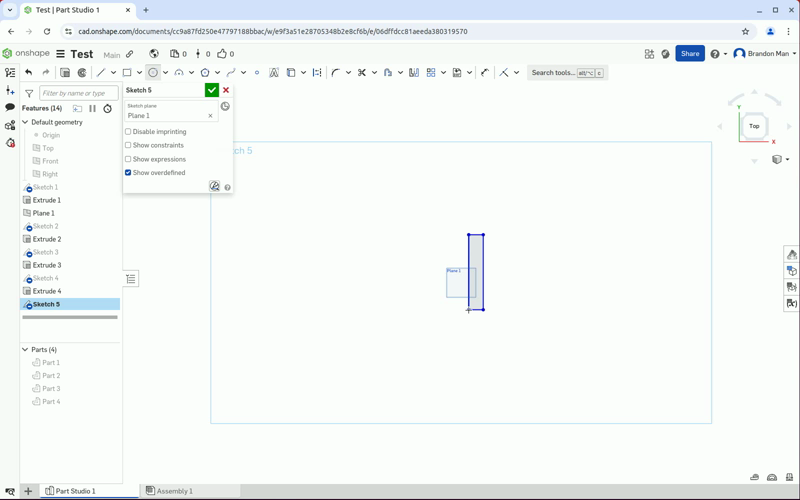
mouse_move(476, 305)
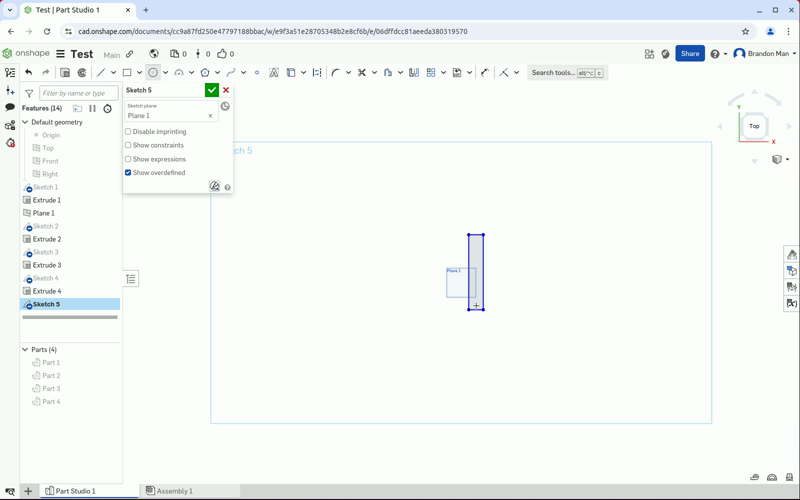
click(476, 305)
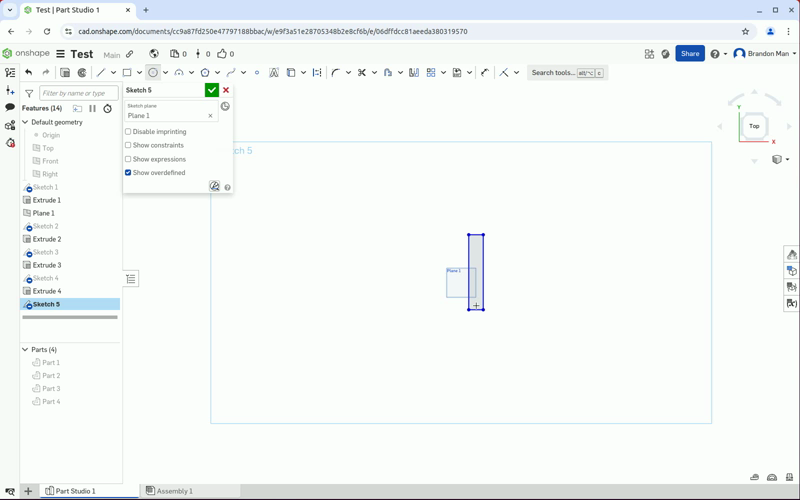
key_up(shift)
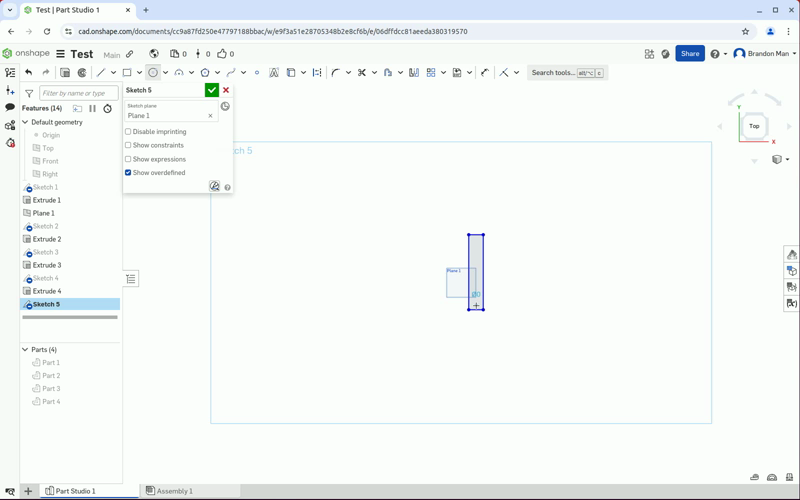
mouse_move(477, 305)
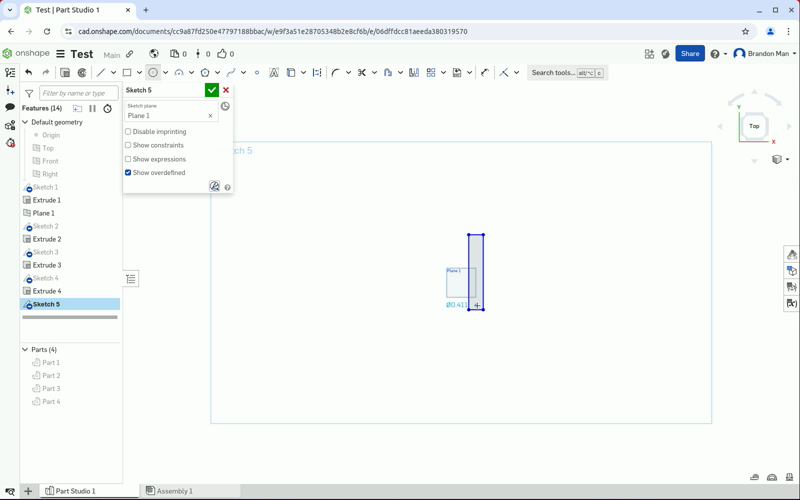
scroll(6)
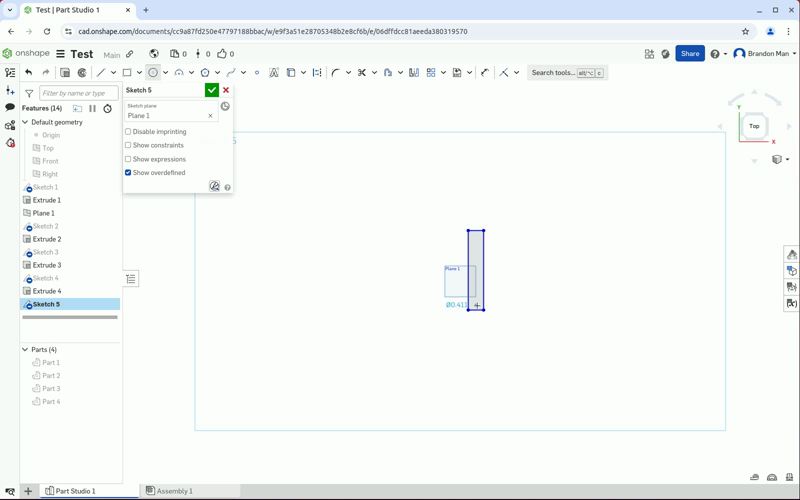
scroll(6)
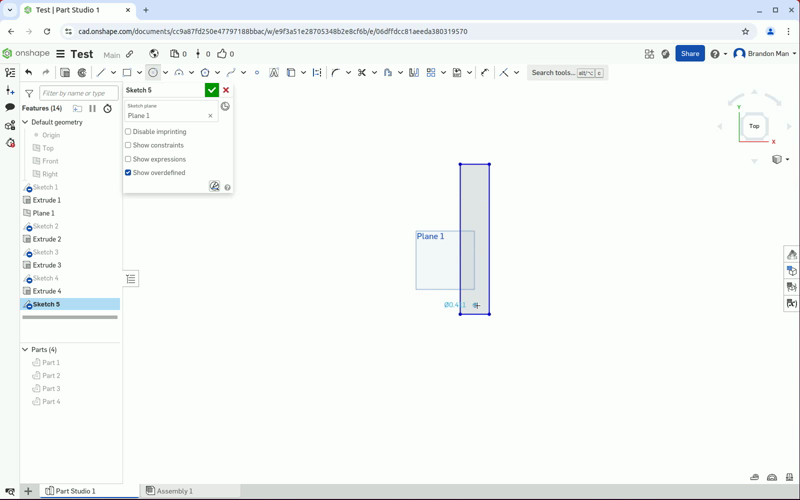
scroll(6)
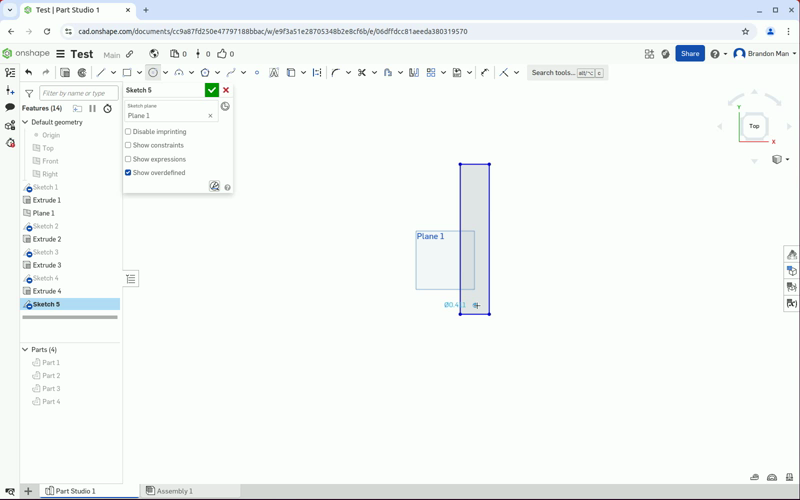
scroll(6)
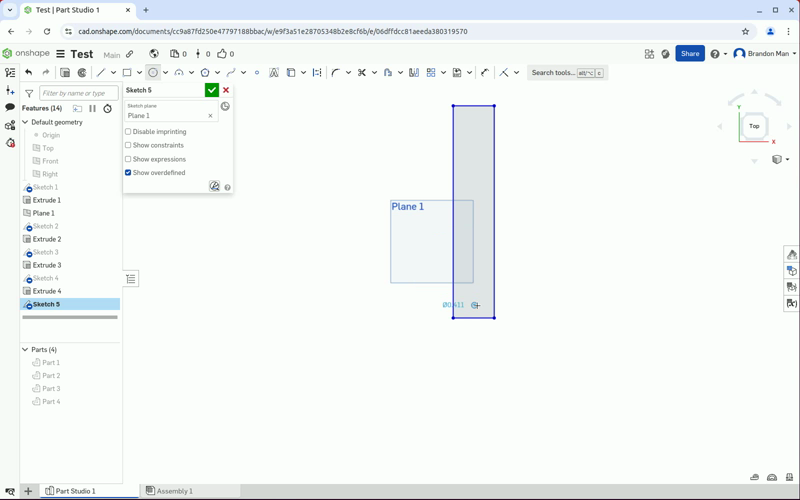
scroll(6)
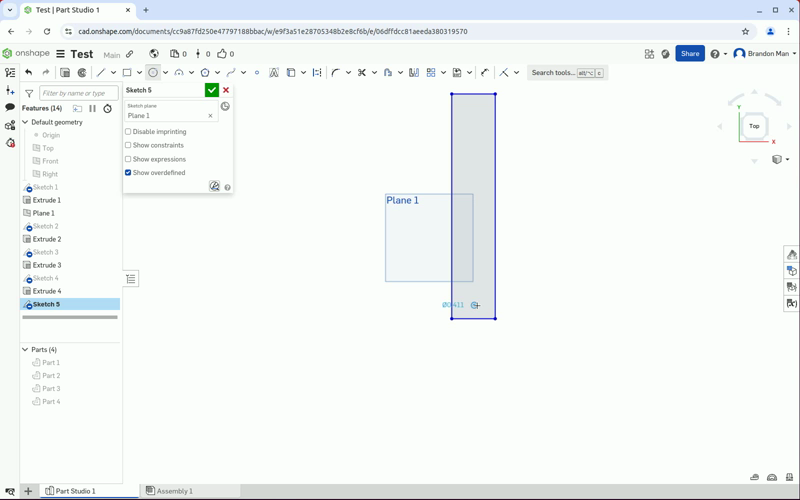
scroll(6)
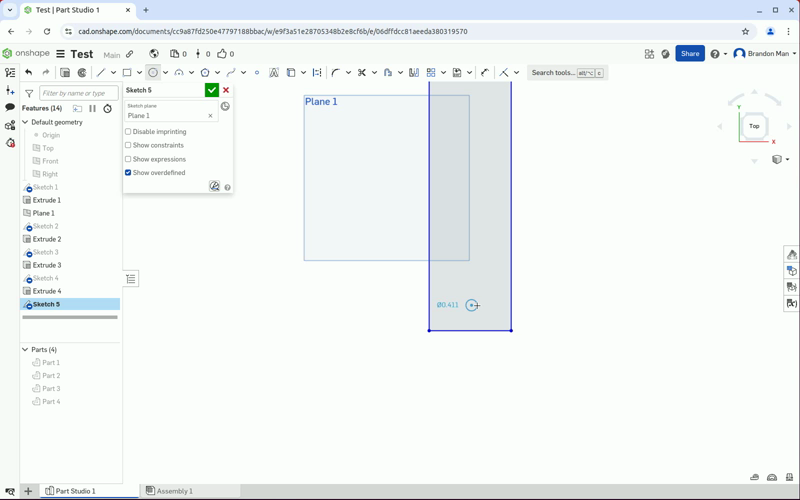
scroll(6)
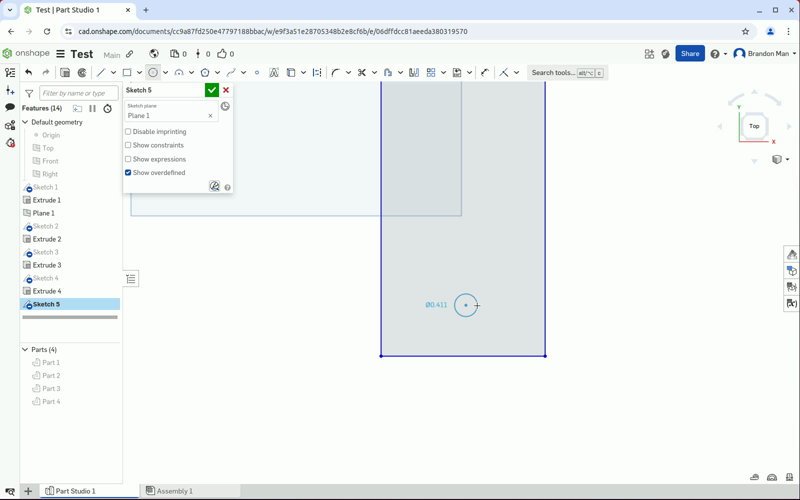
click(477, 305)
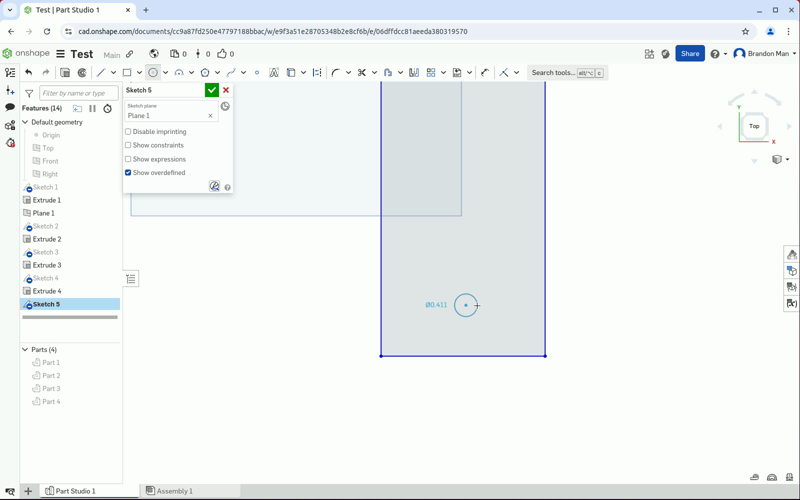
scroll(-6)
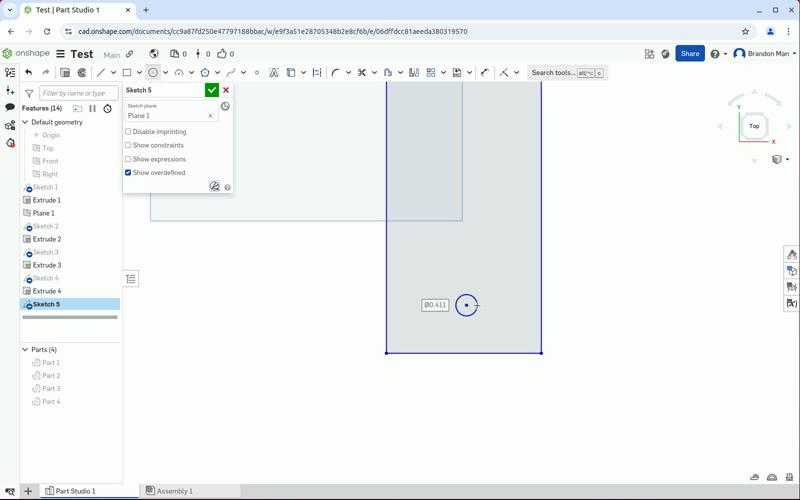
scroll(-6)
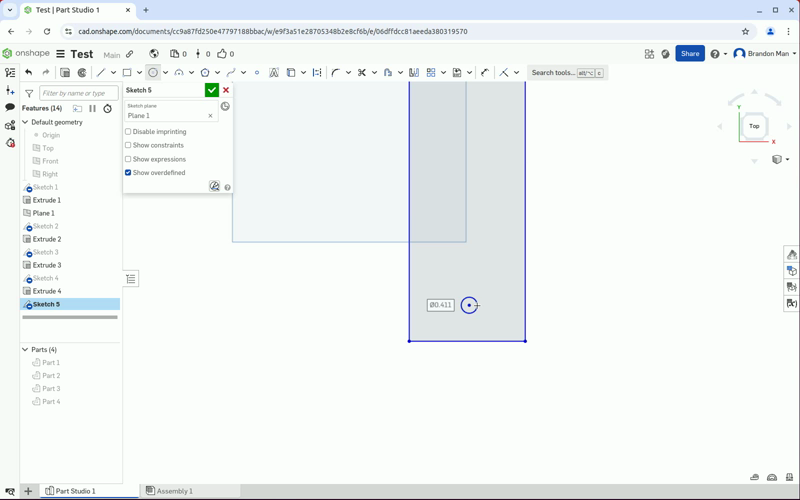
scroll(-6)
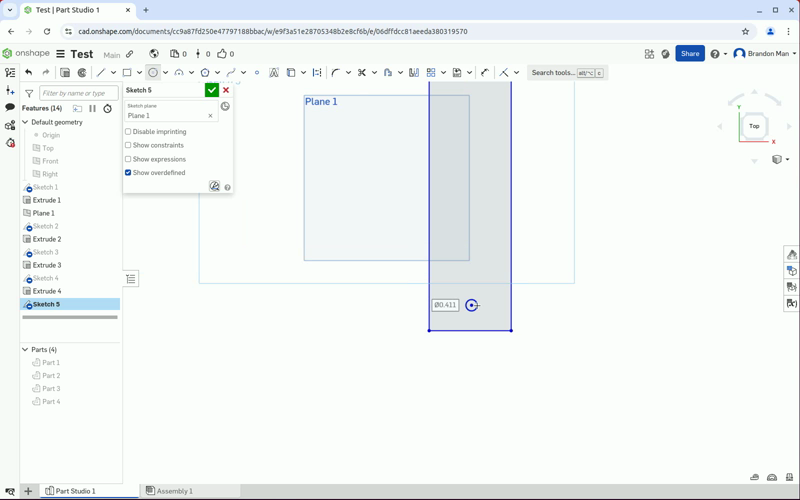
scroll(-6)
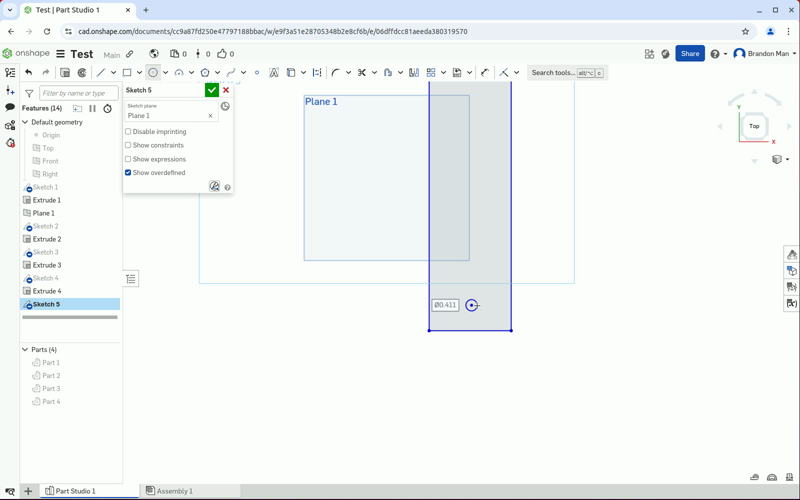
scroll(-6)
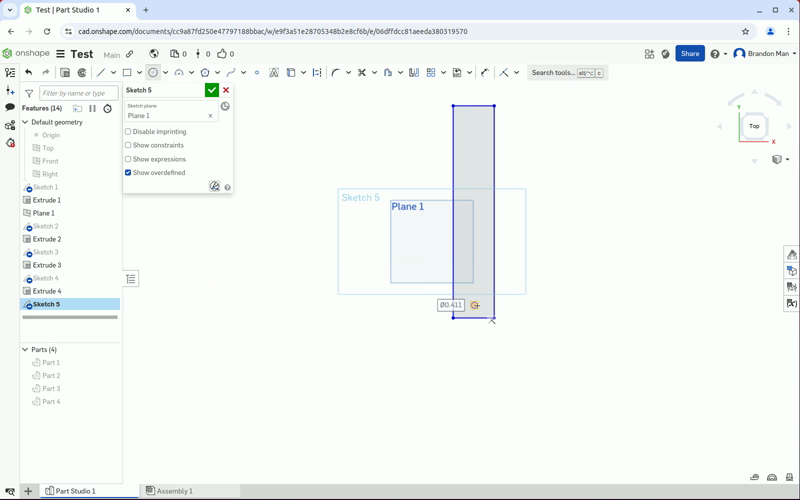
scroll(-6)
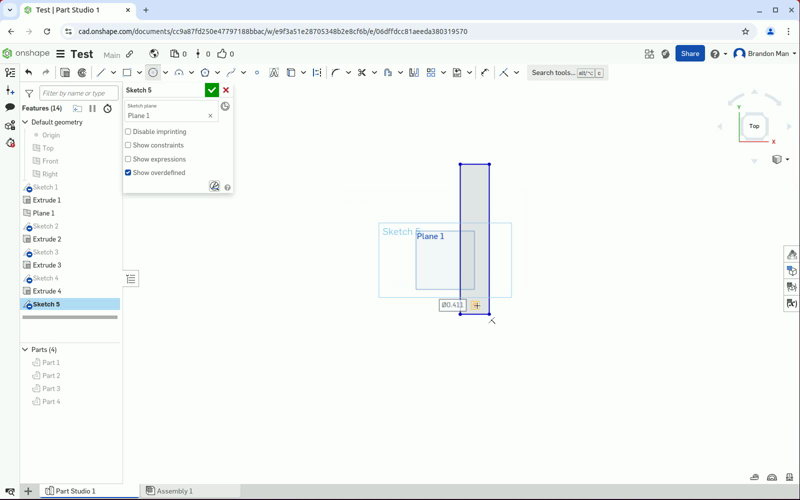
scroll(-6)
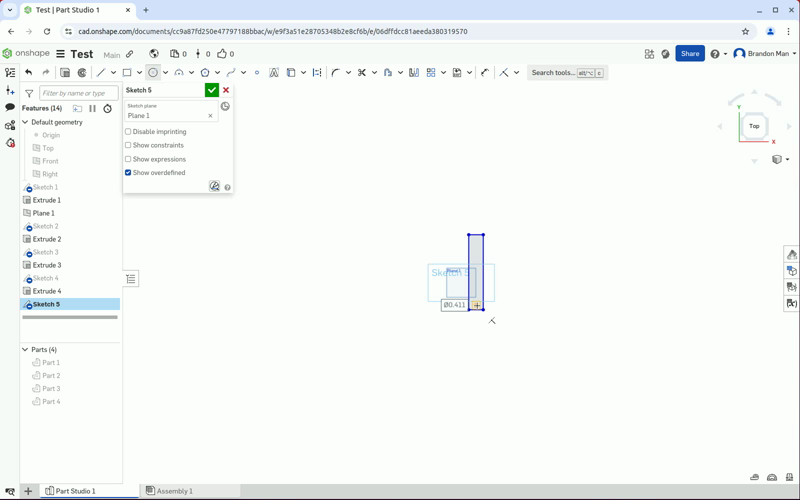
key(esc)
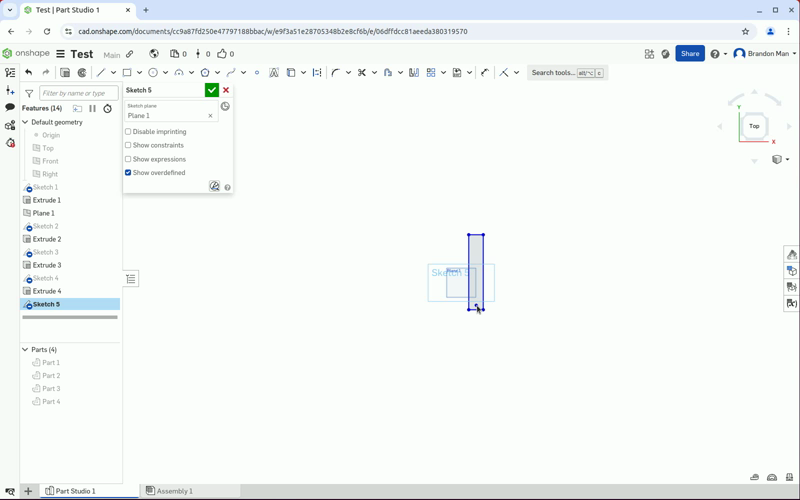
key(c)
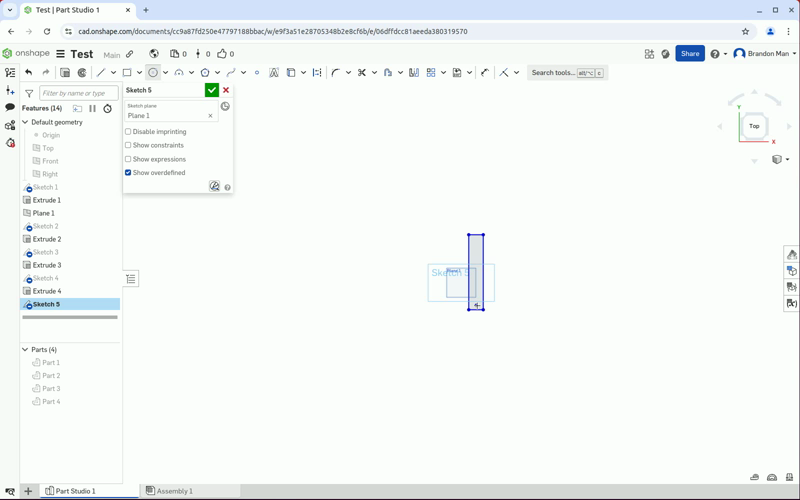
key_down(shift)
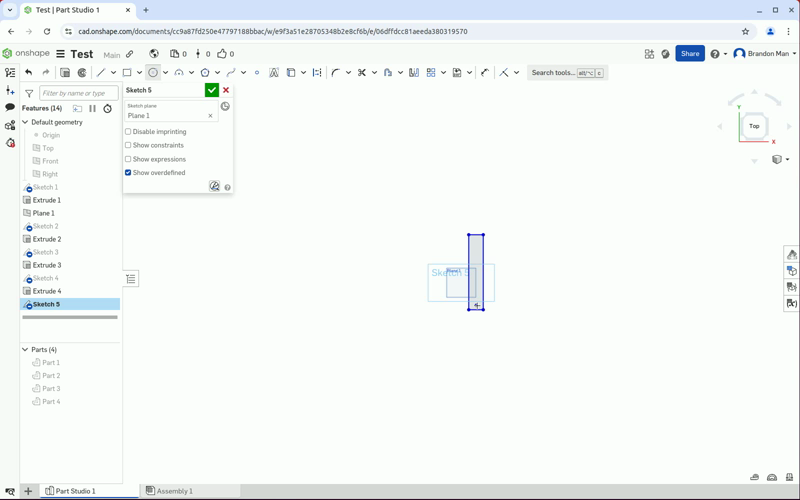
mouse_move(476, 239)
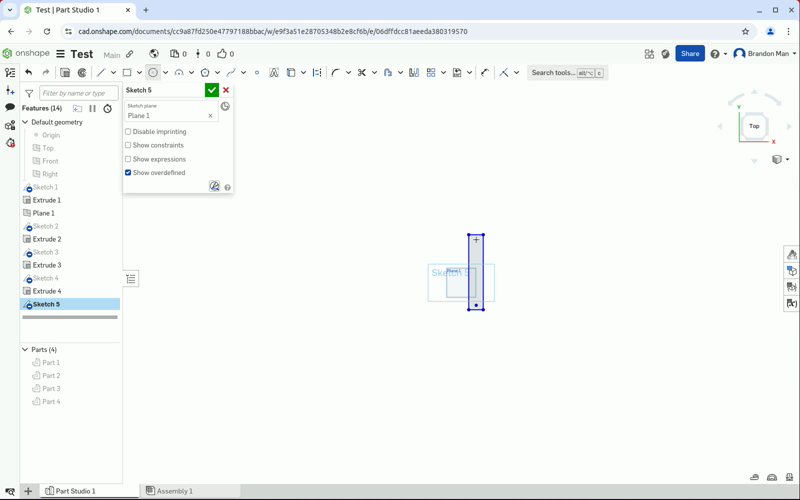
click(476, 239)
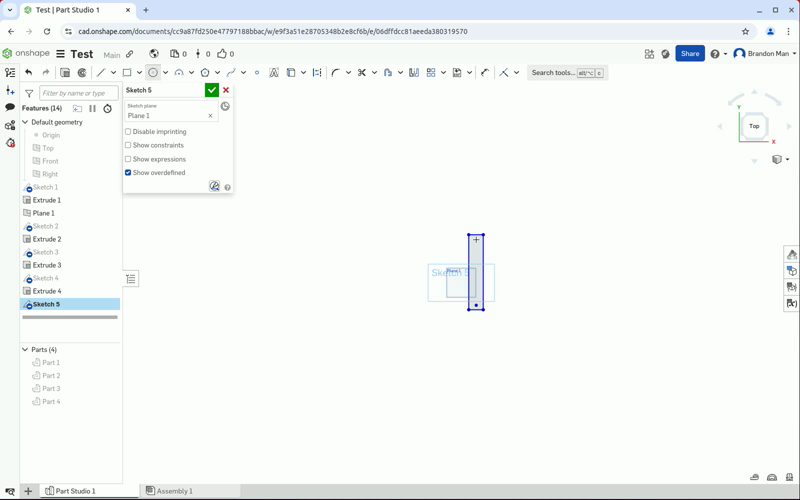
key_up(shift)
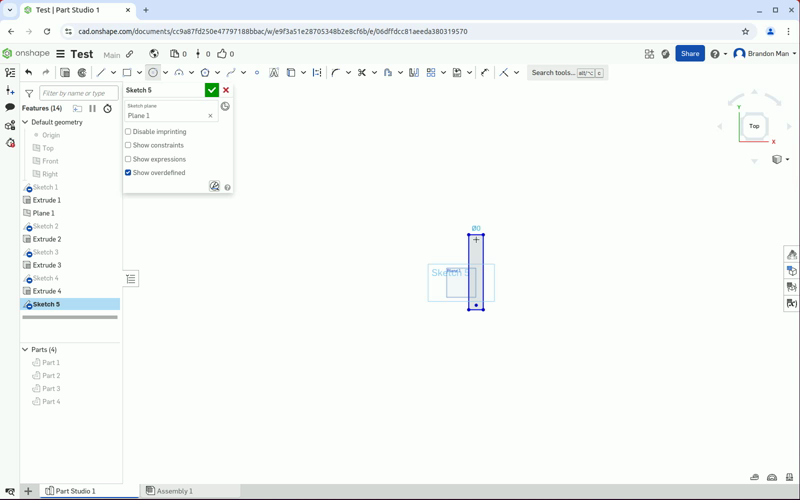
mouse_move(477, 239)
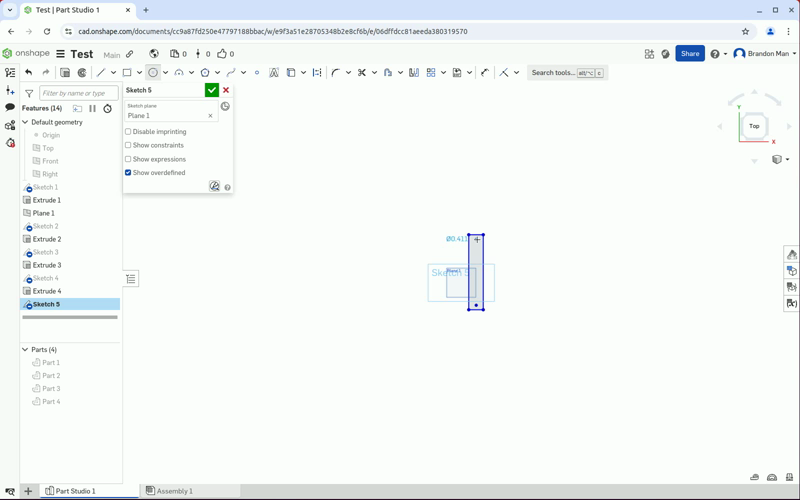
scroll(6)
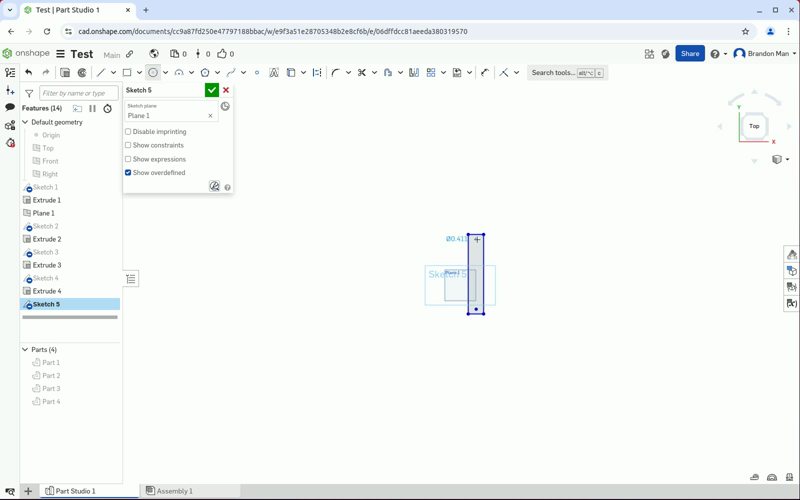
scroll(6)
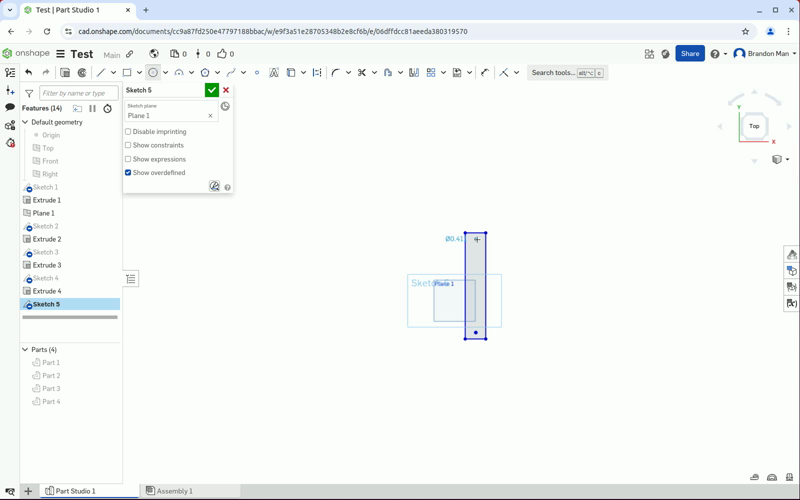
scroll(6)
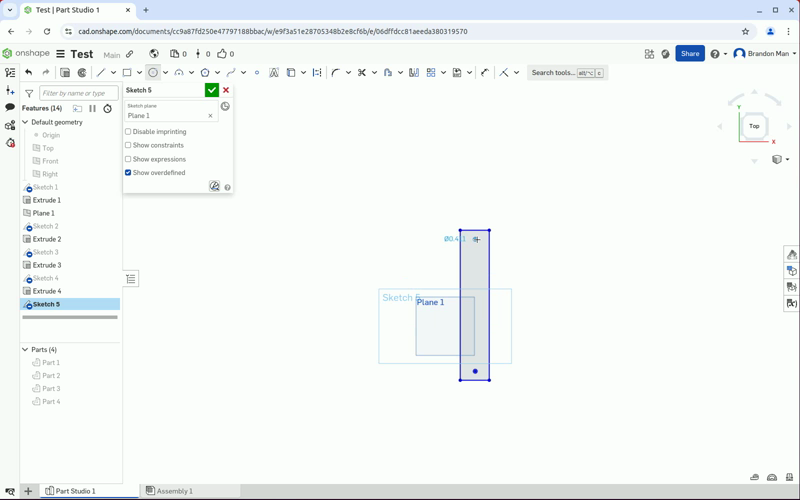
scroll(6)
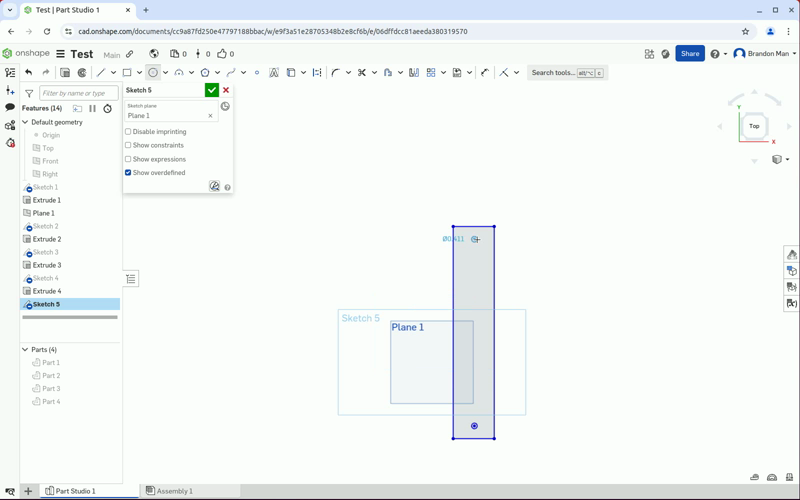
scroll(6)
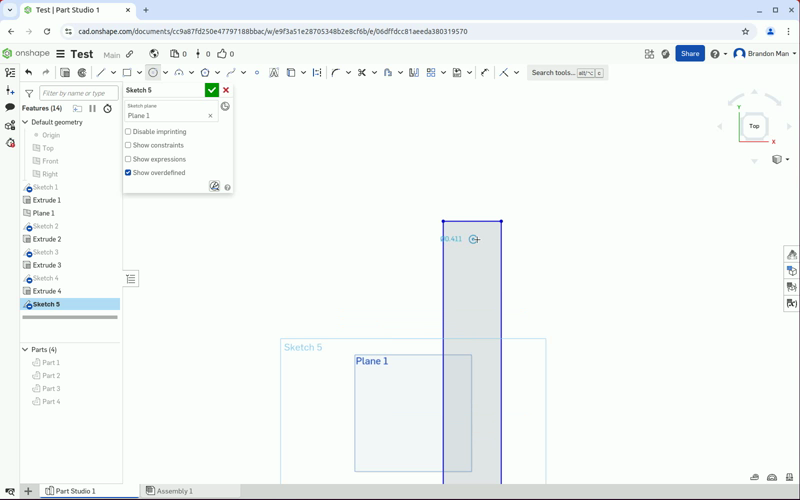
scroll(6)
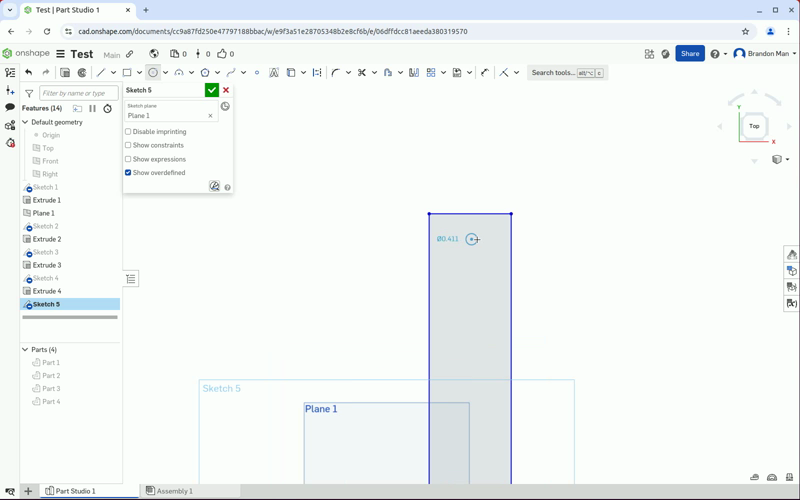
scroll(6)
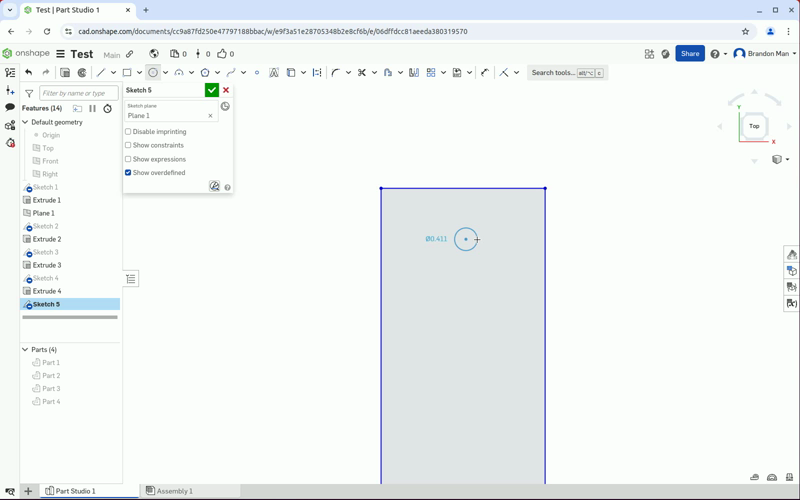
click(477, 239)
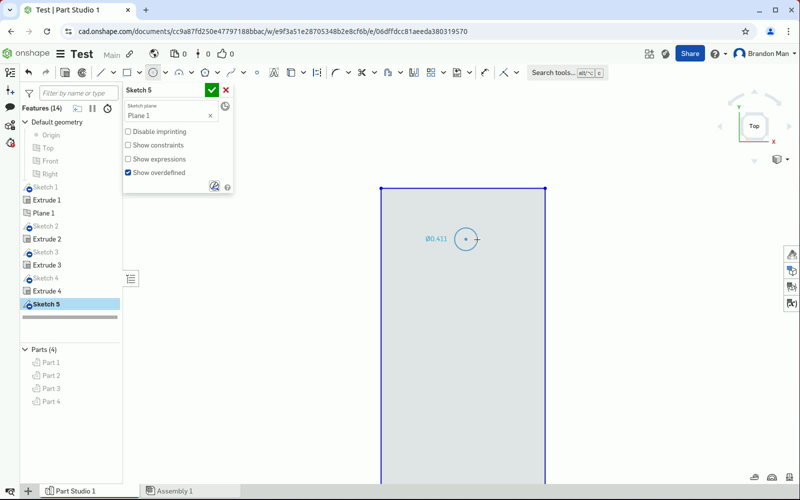
scroll(-6)
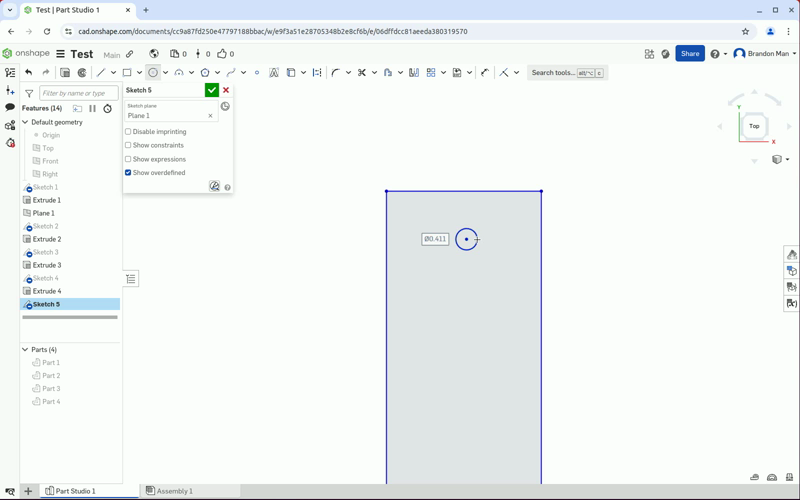
scroll(-6)
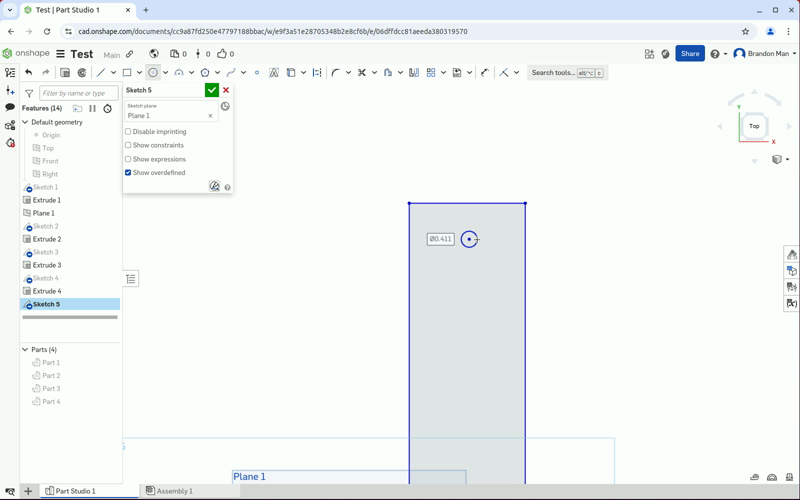
scroll(-6)
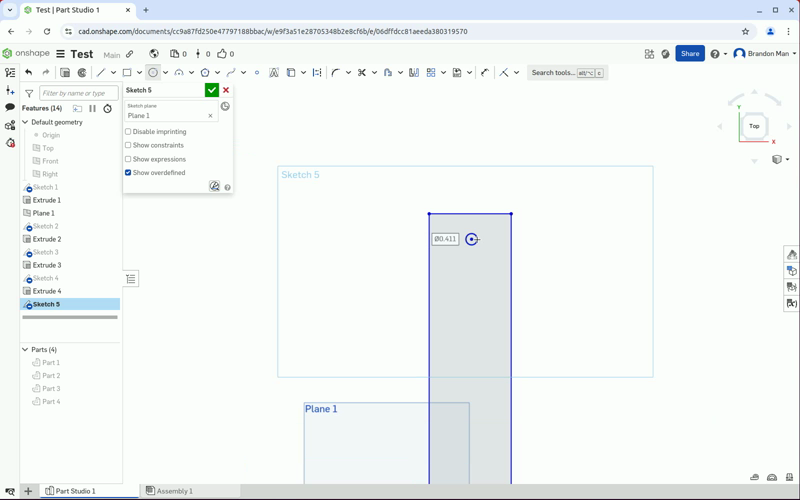
scroll(-6)
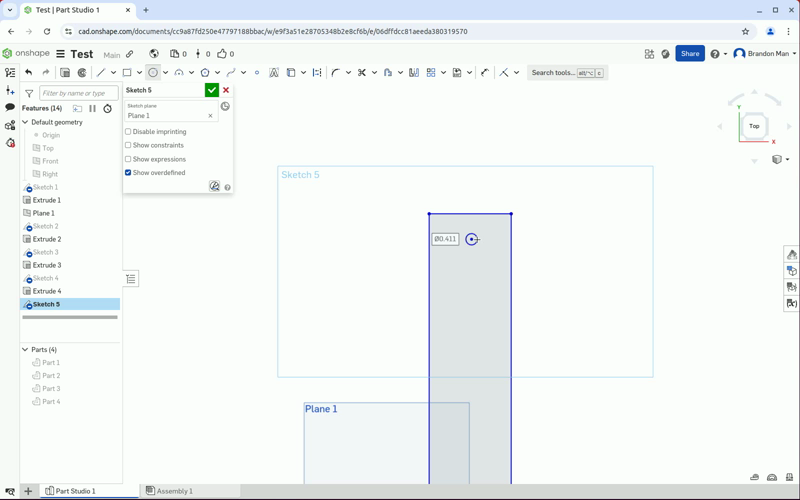
scroll(-6)
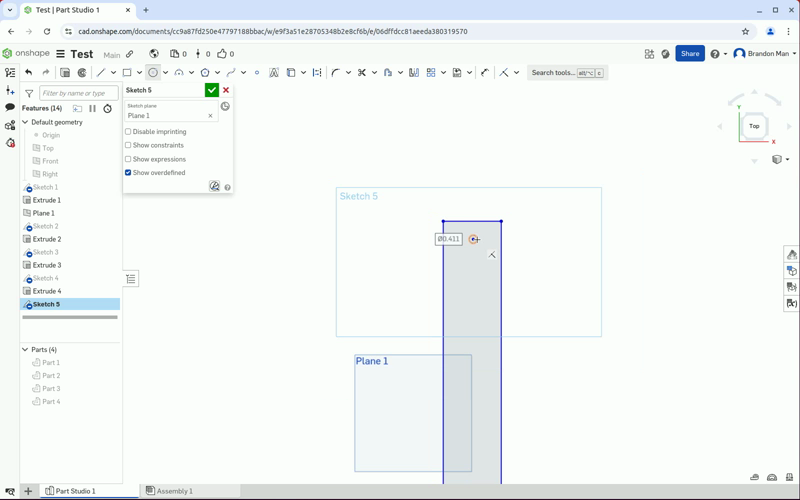
scroll(-6)
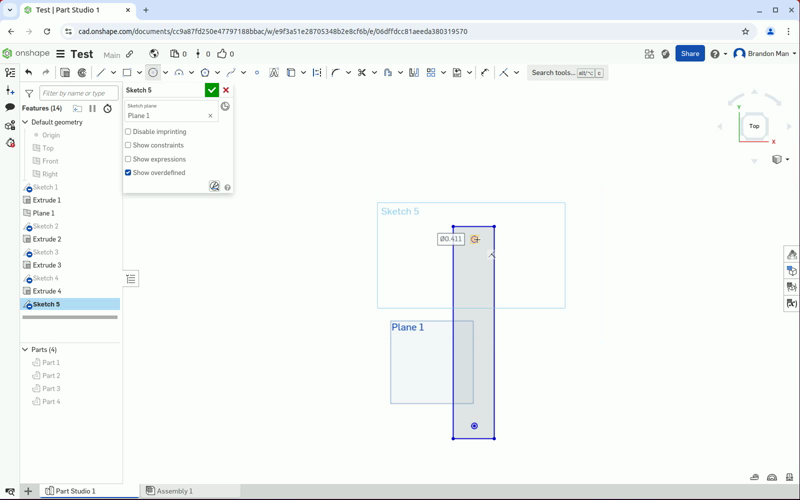
scroll(-6)
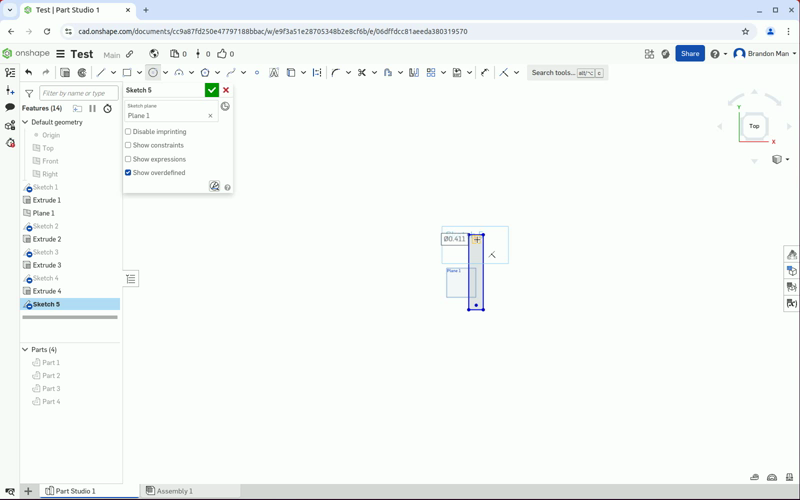
key(esc)
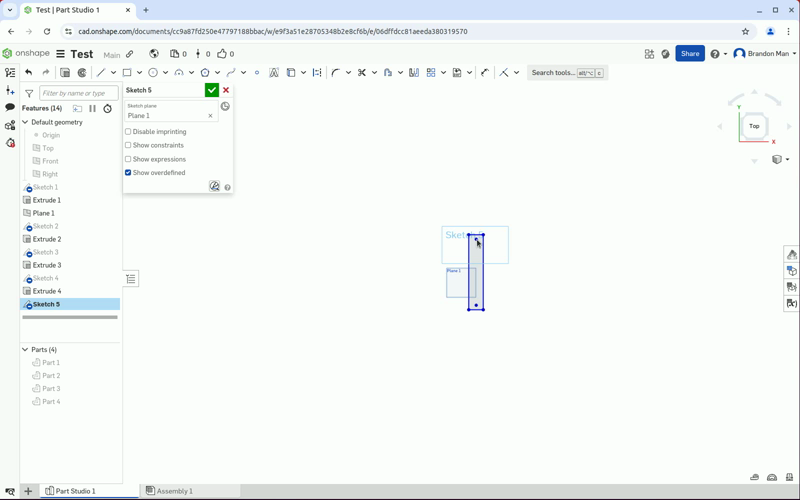
mouse_move(473, 262)
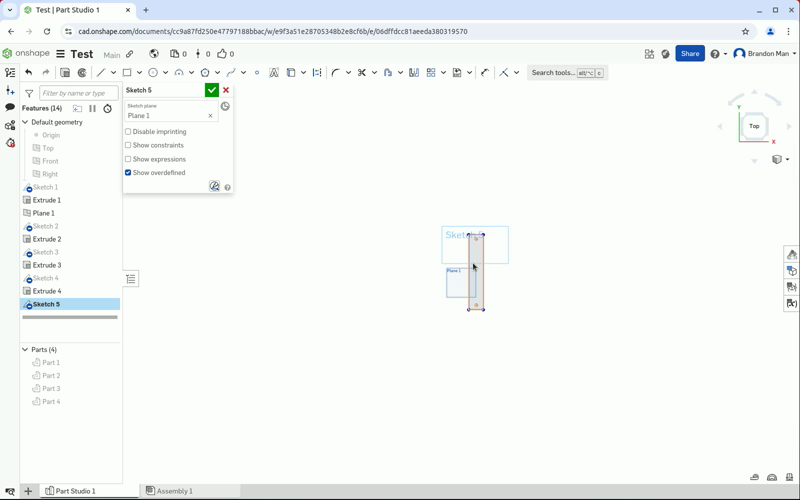
scroll(6)
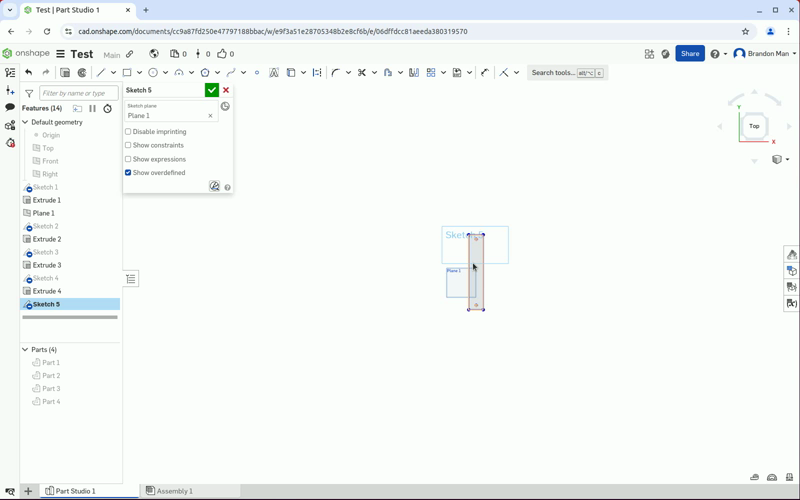
scroll(6)
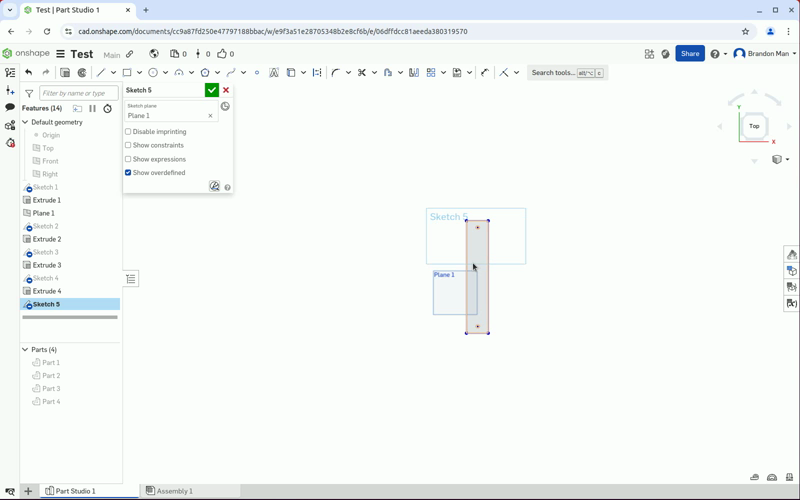
scroll(6)
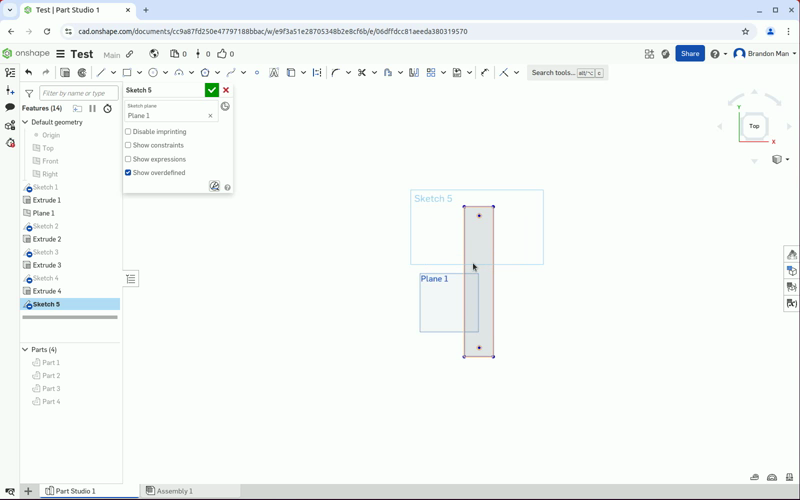
scroll(6)
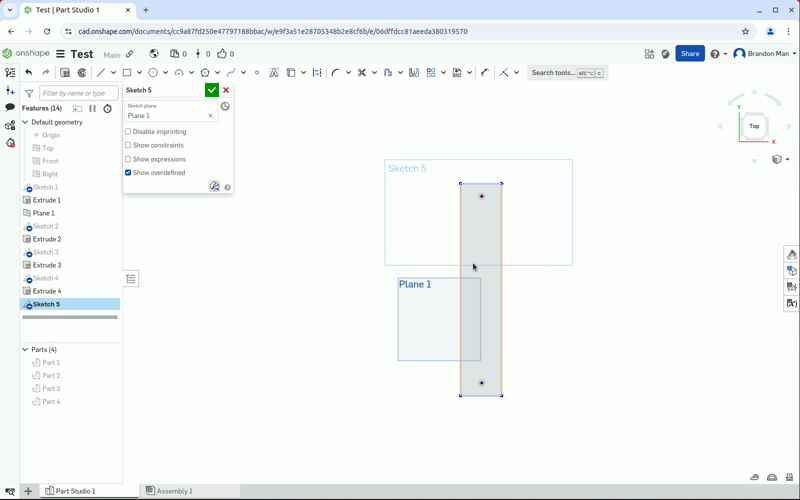
scroll(6)
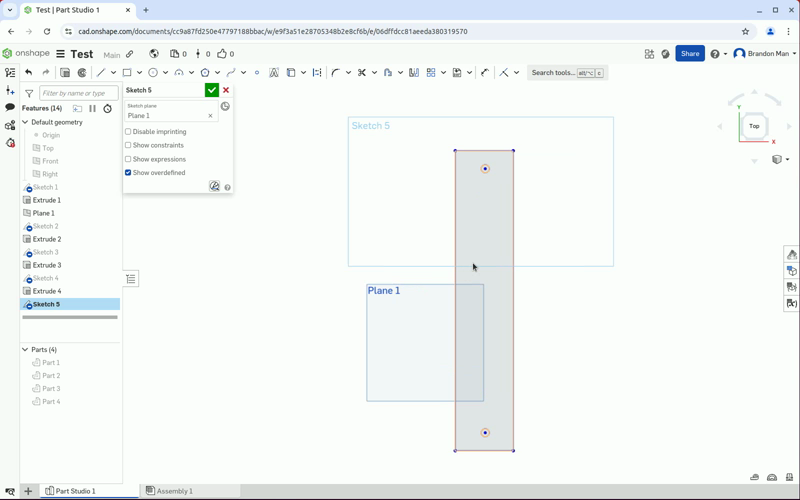
scroll(6)
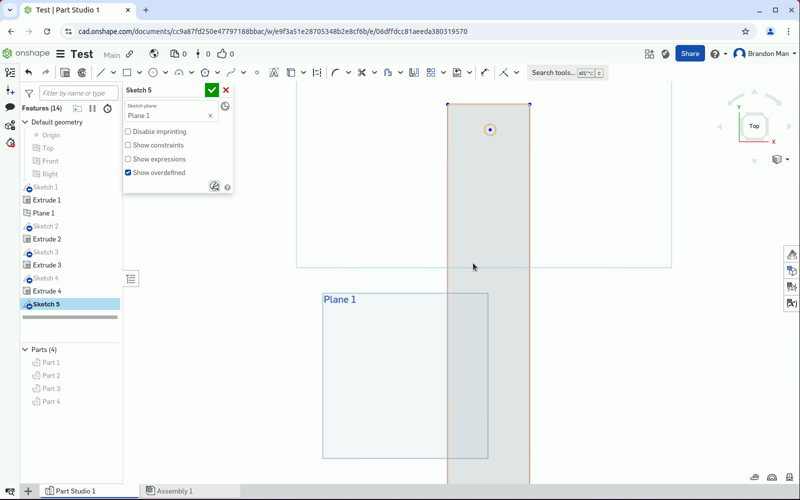
scroll(6)
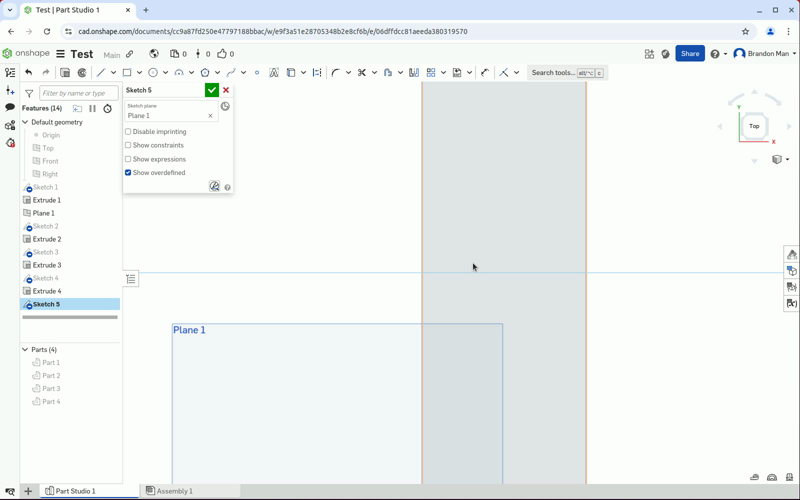
click(473, 262)
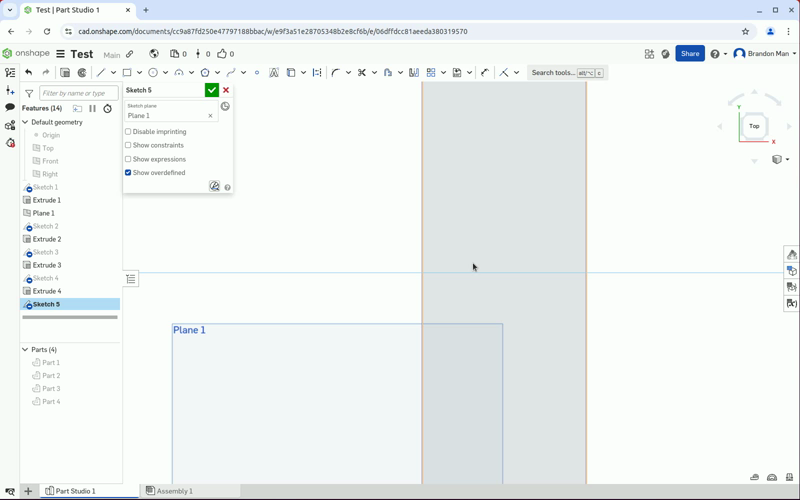
scroll(-6)
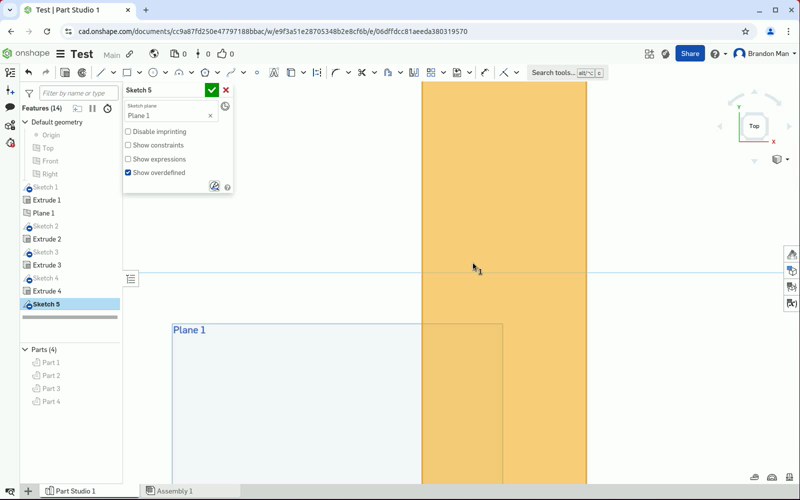
scroll(-6)
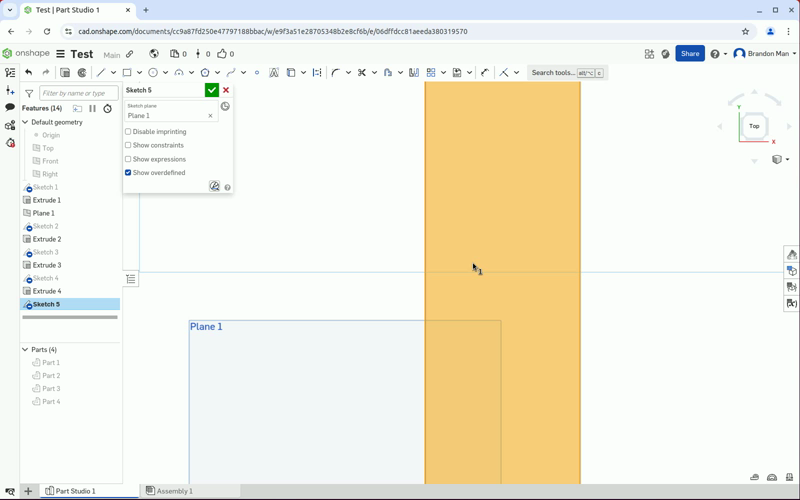
scroll(-6)
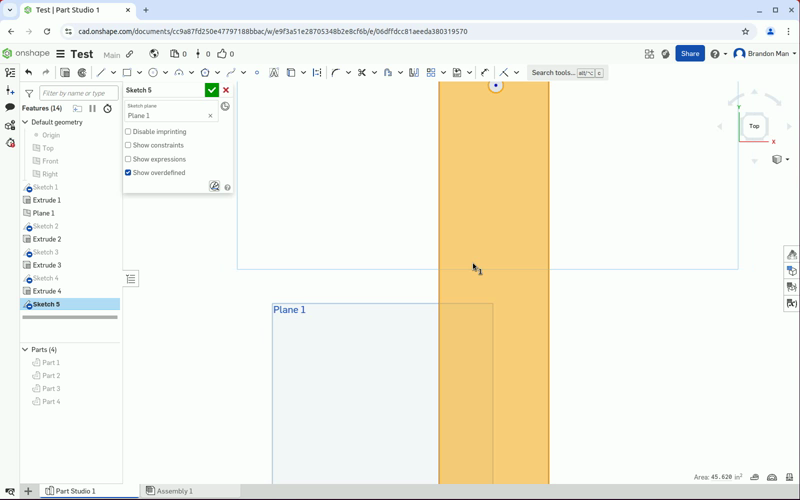
scroll(-6)
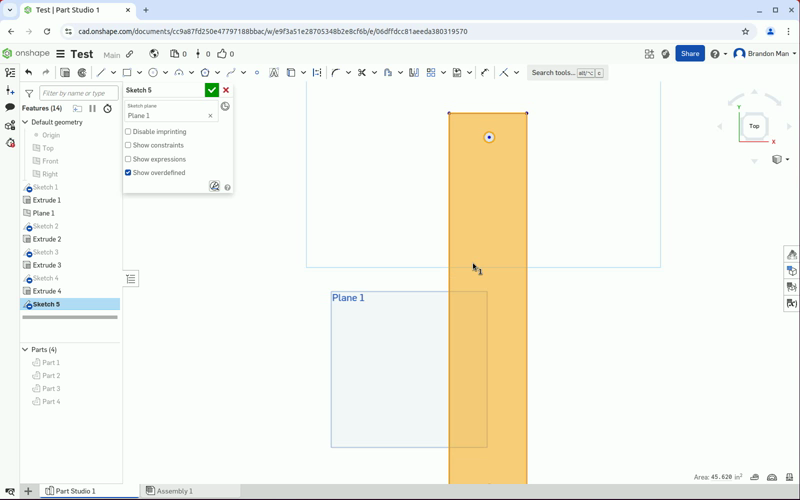
scroll(-6)
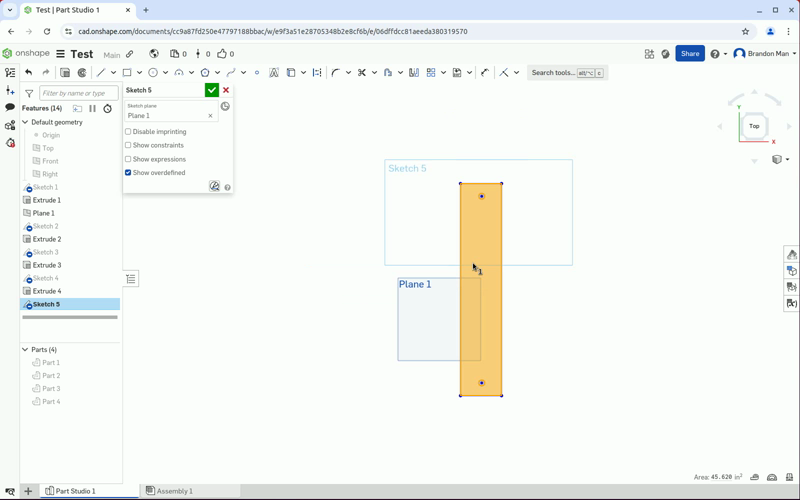
scroll(-6)
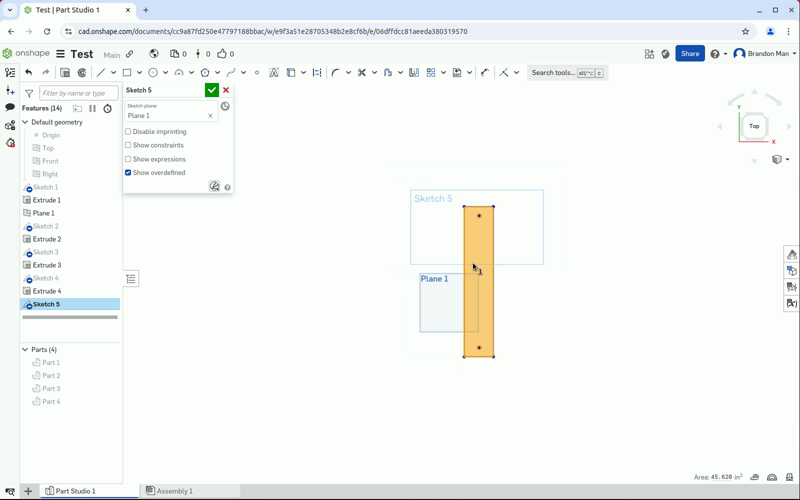
scroll(-6)
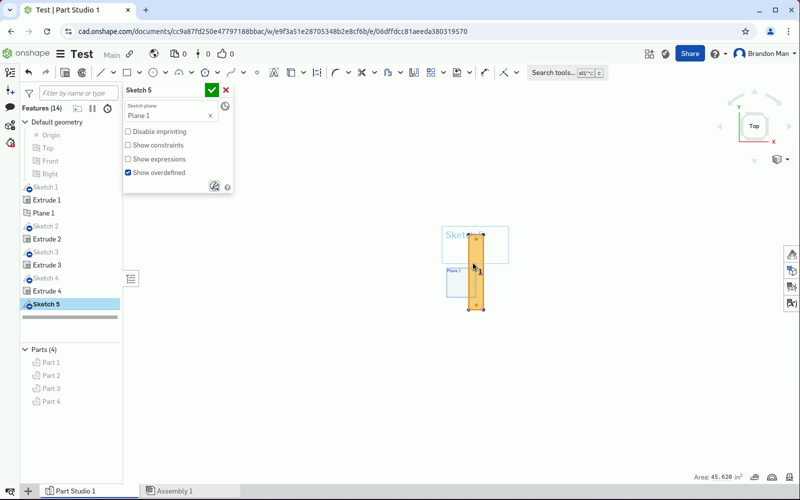
mouse_move(73, 352)
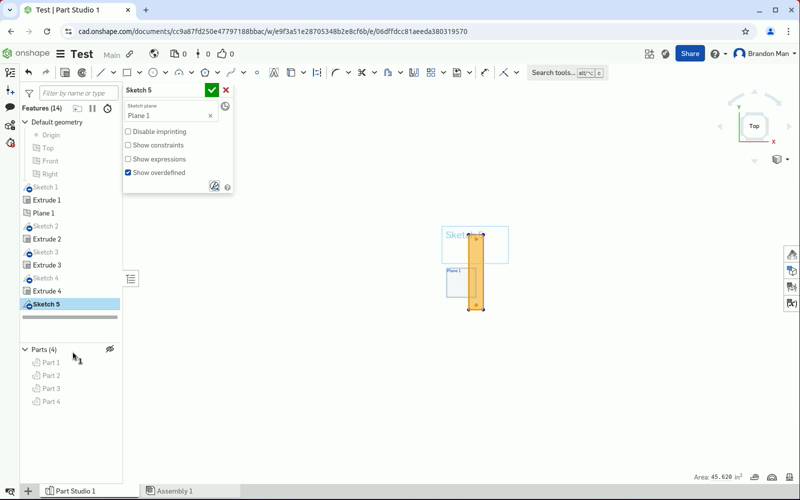
key(shift+y)
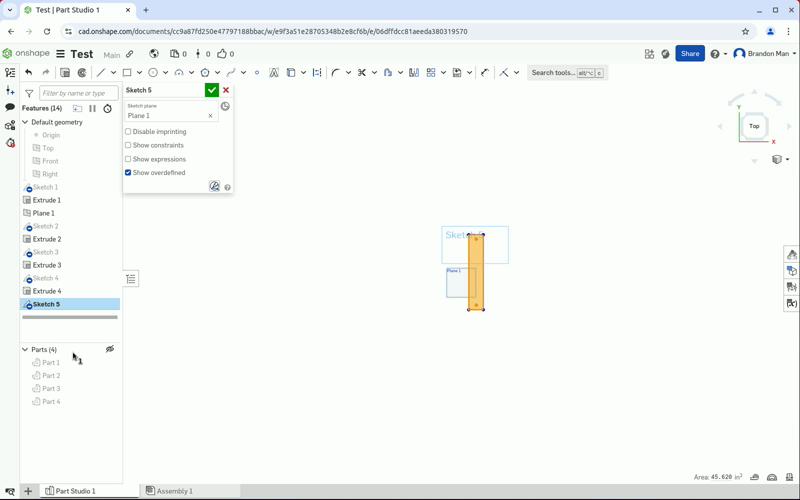
key(shift+e)
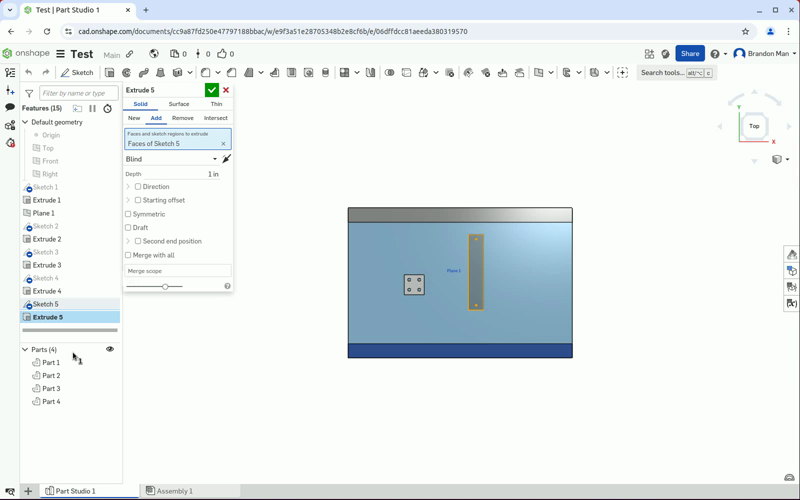
mouse_move(143, 106)
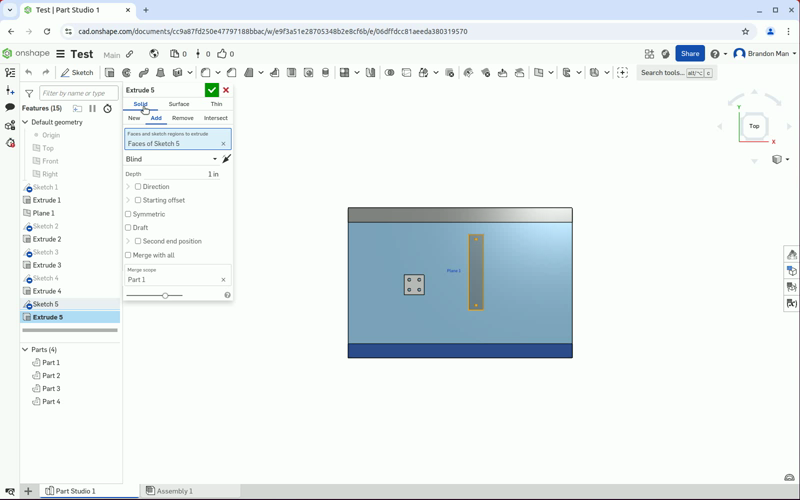
click(143, 106)
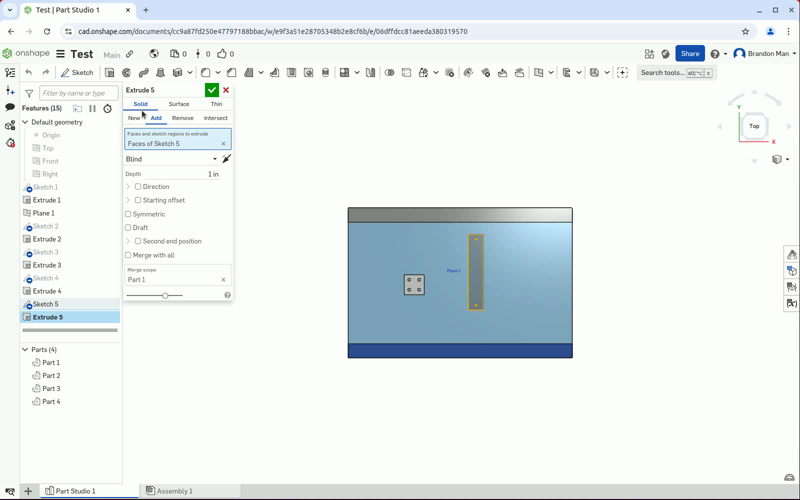
mouse_move(137, 120)
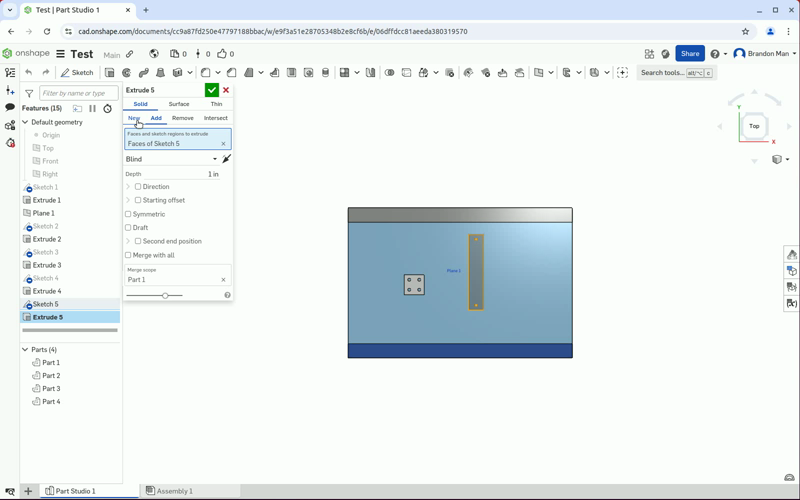
click(137, 120)
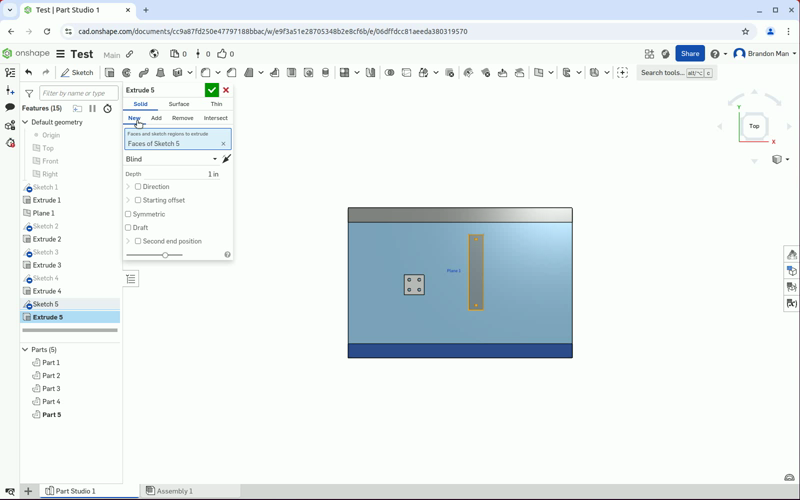
key(tab, 4)
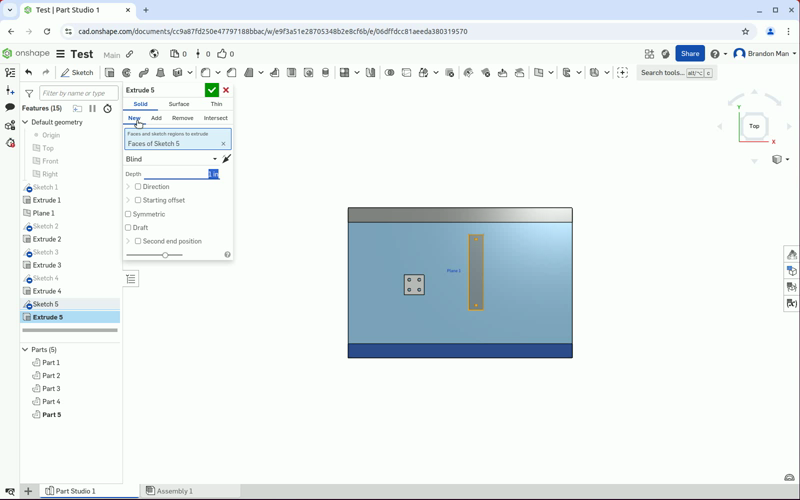
text(2.889)
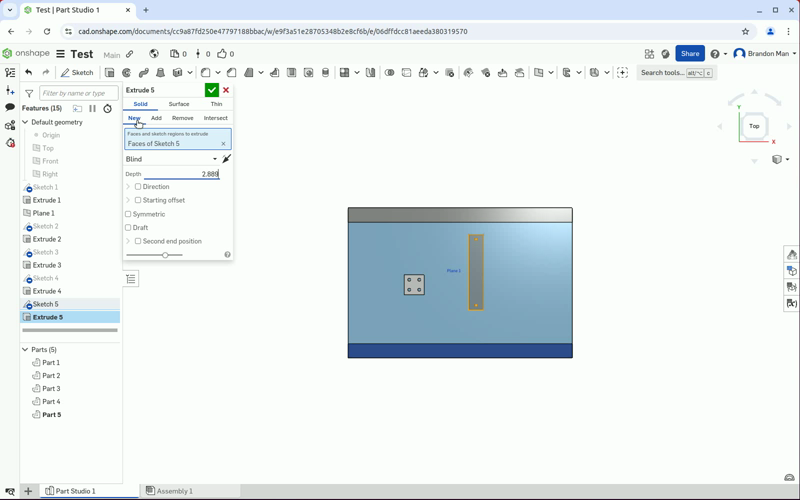
key(enter)
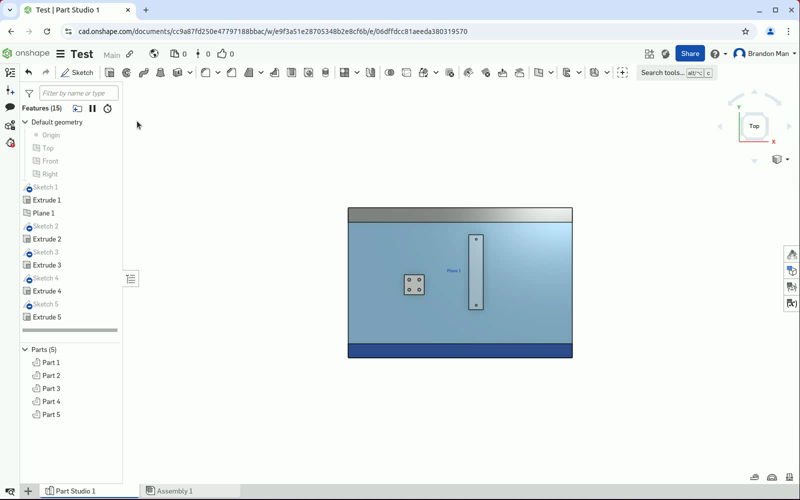
key(shift+h)
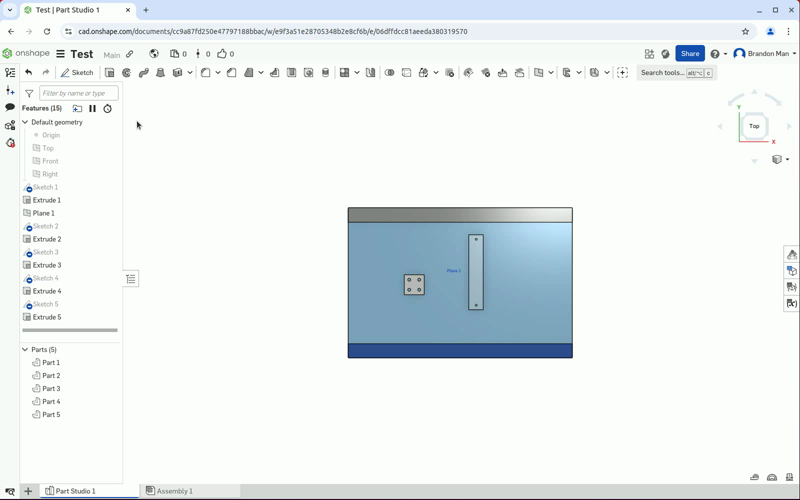
key(shift+h)
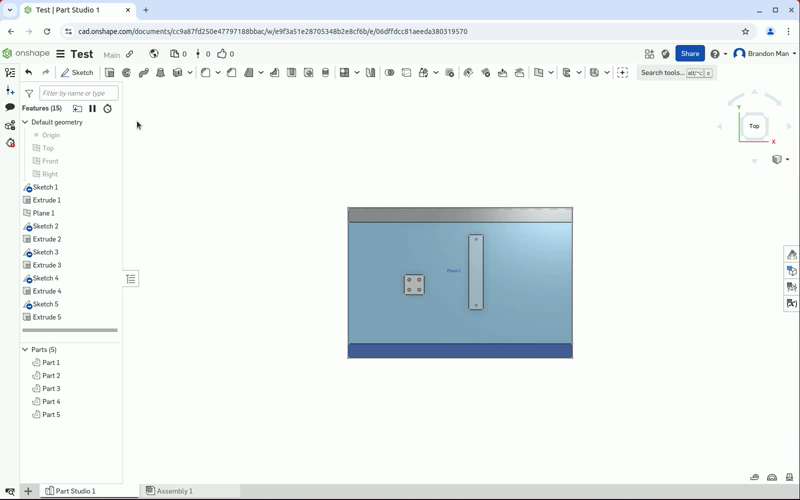
key(shift+7)
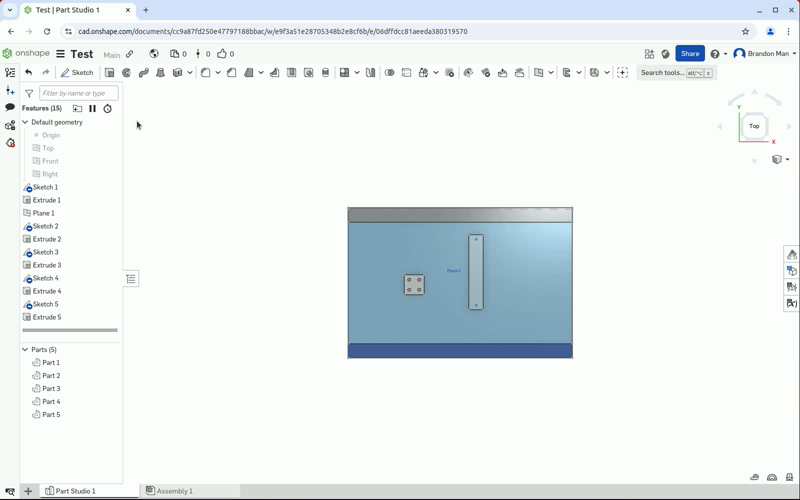
key(up, 3)
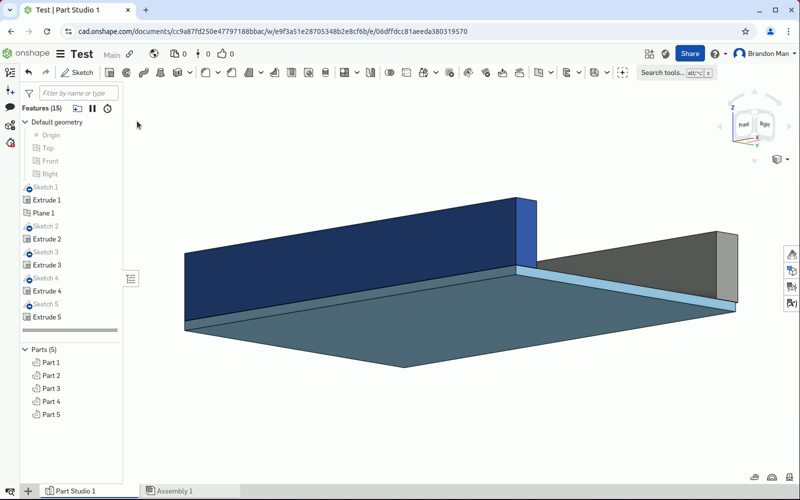
key(left, 3)
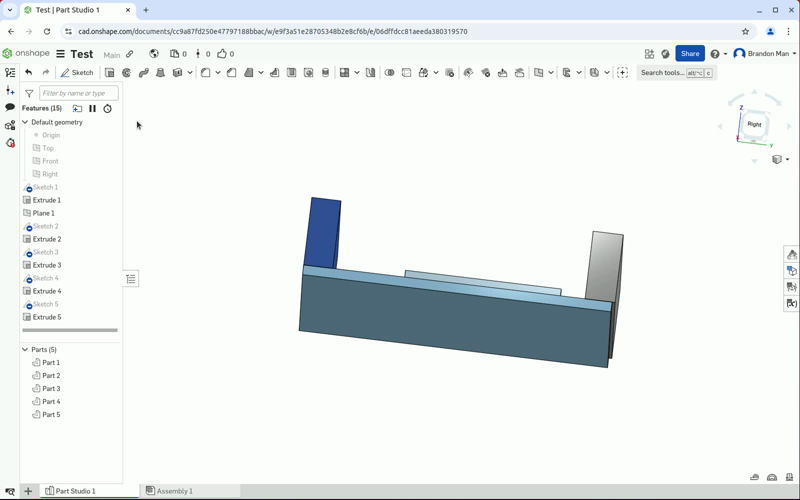
key(right, 3)
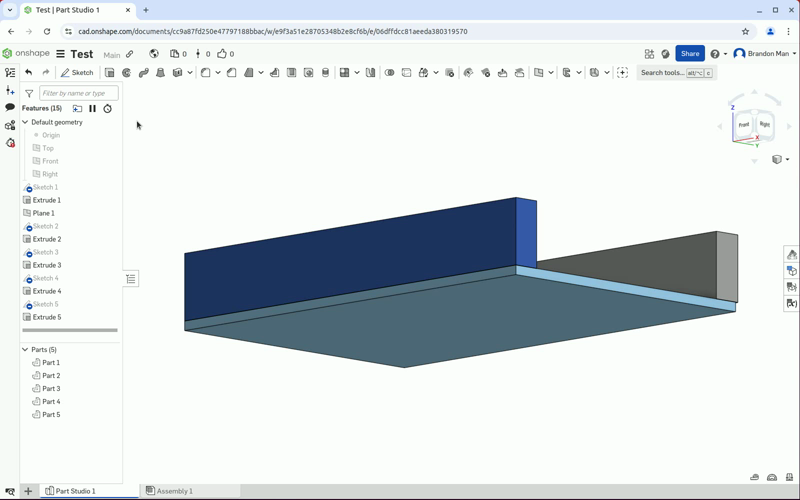
key(down, 3)
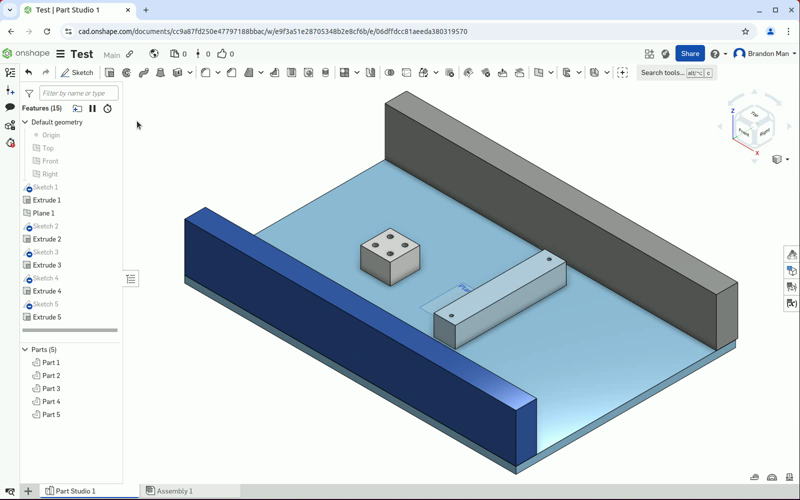
mouse_move(73, 189)
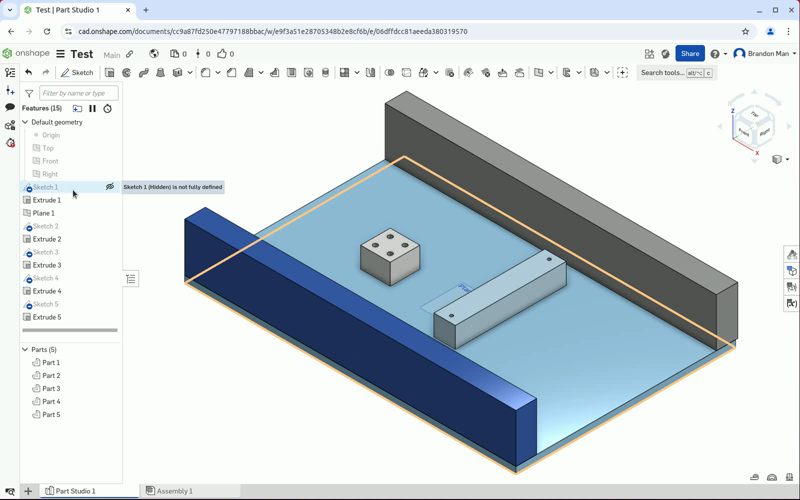
click(73, 189)